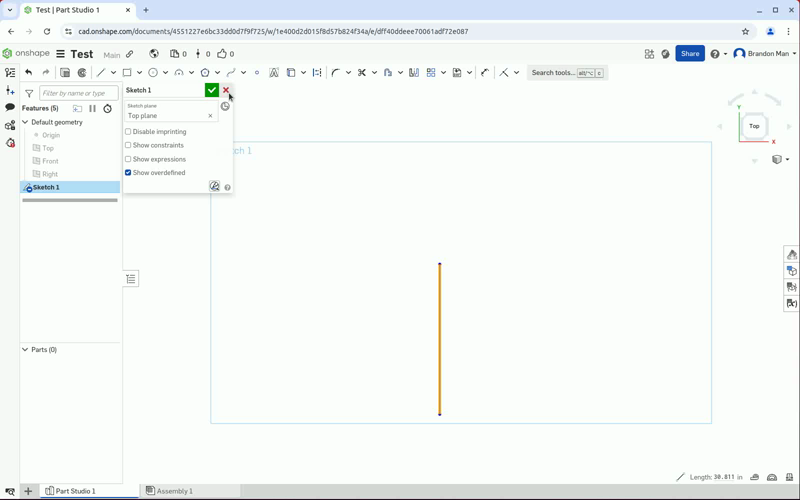
key(shift+h)
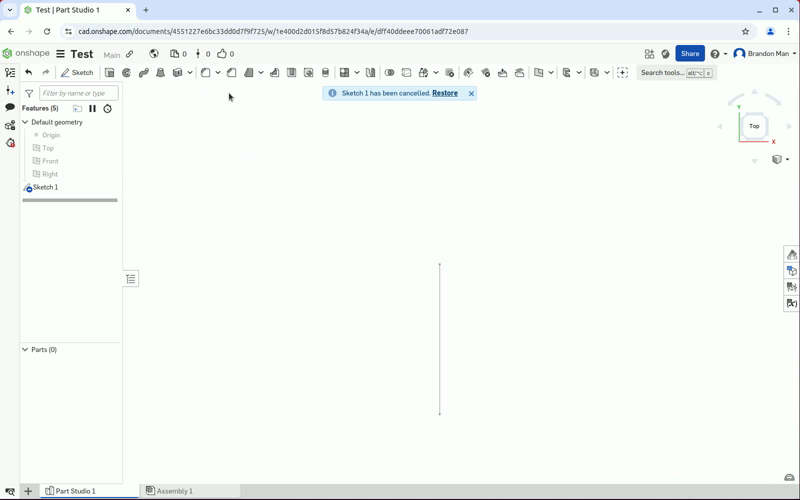
key(shift+s)
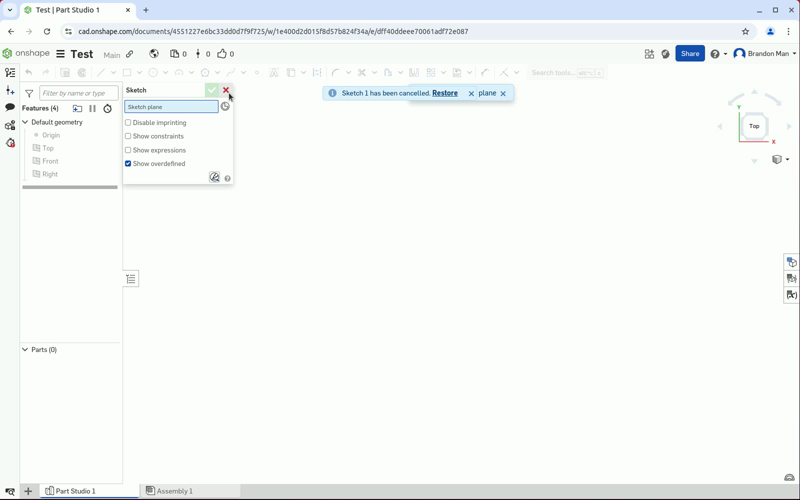
mouse_move(73, 150)
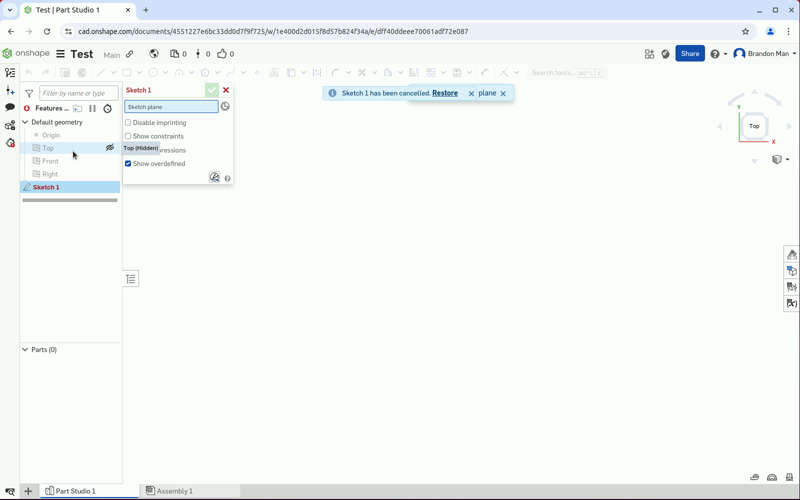
click(73, 150)
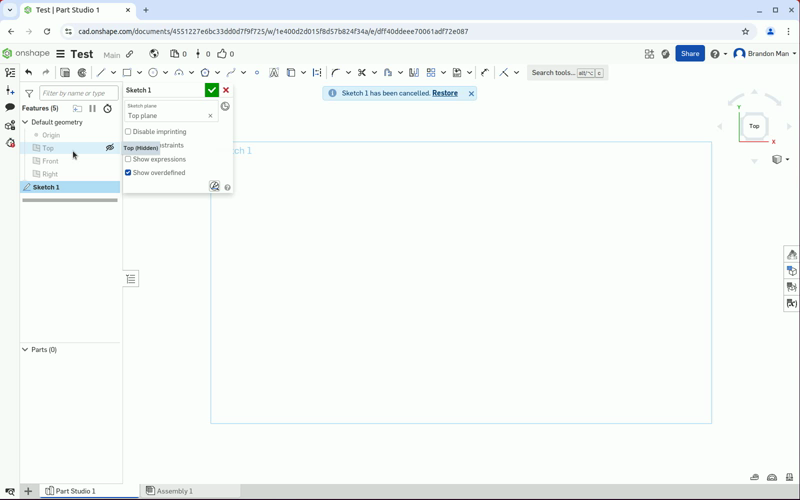
mouse_move(73, 352)
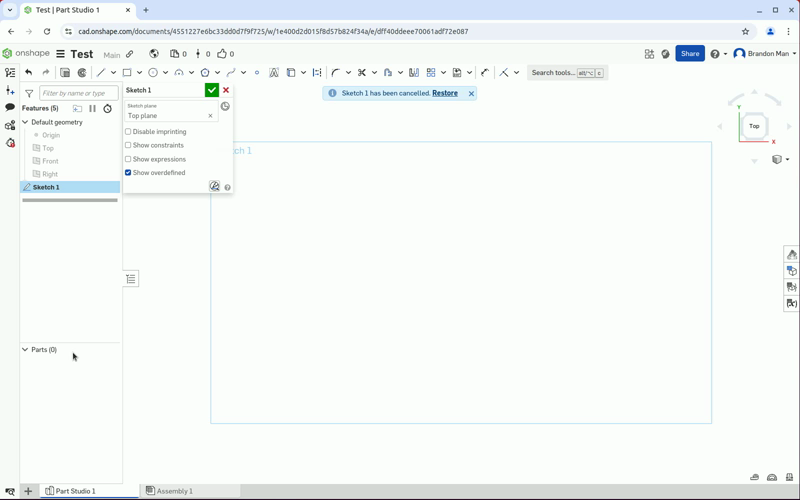
key(y)
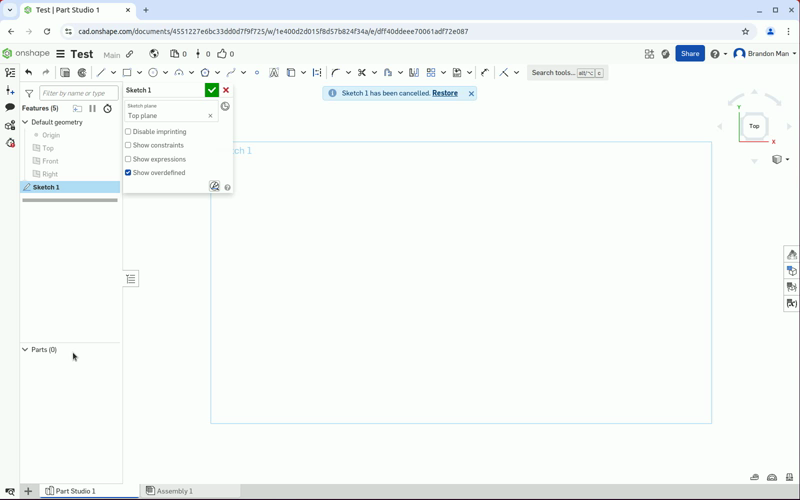
key(l)
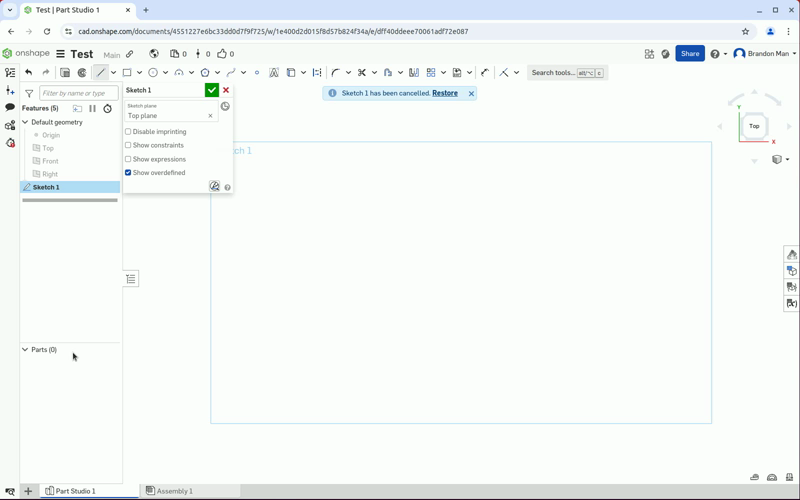
key_down(shift)
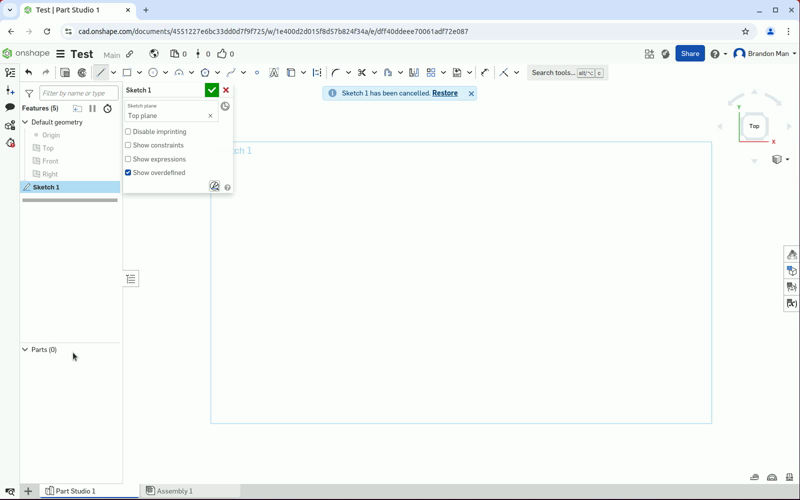
mouse_move(370, 369)
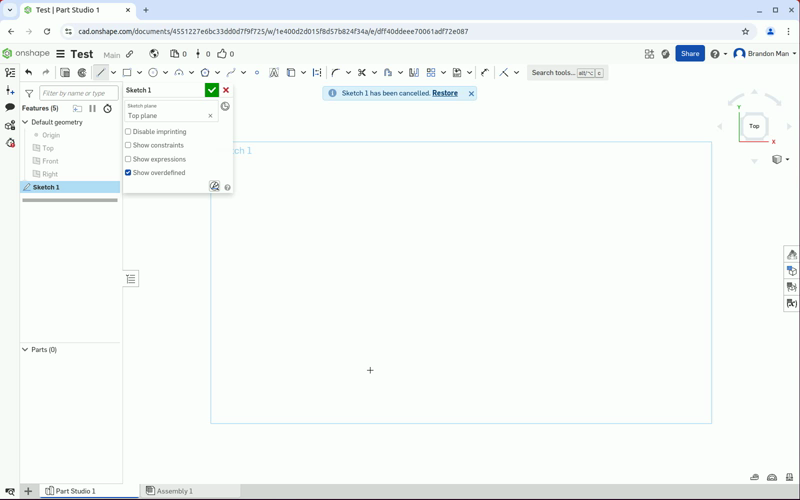
click(370, 369)
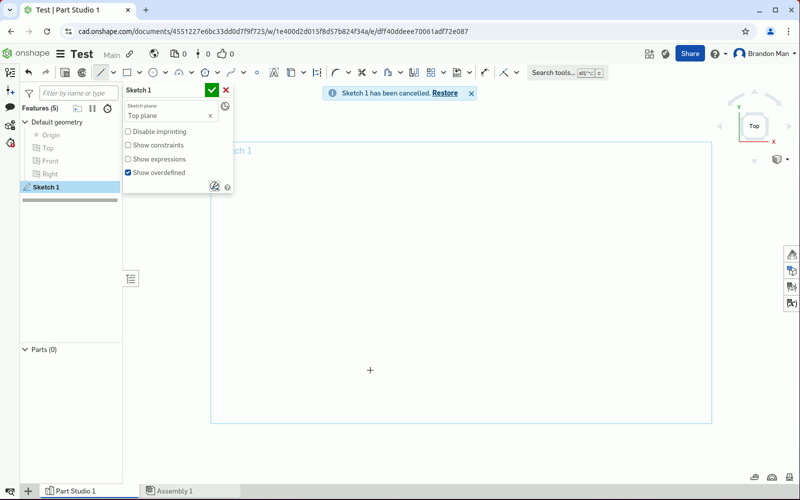
key_up(shift)
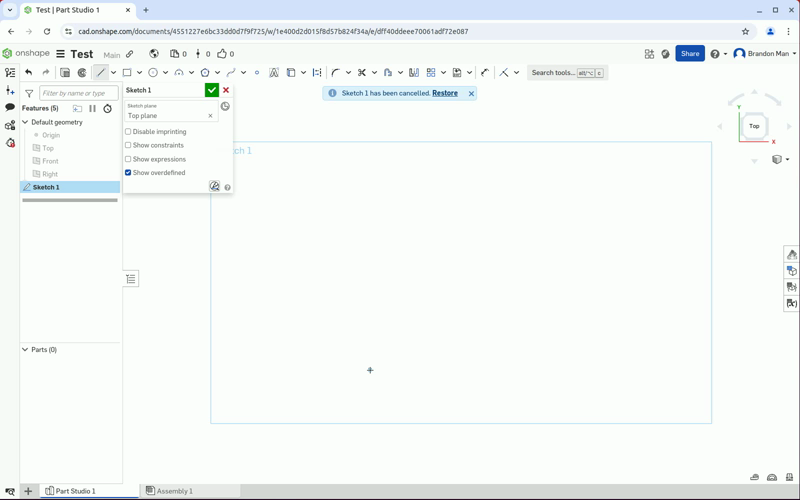
key_down(shift)
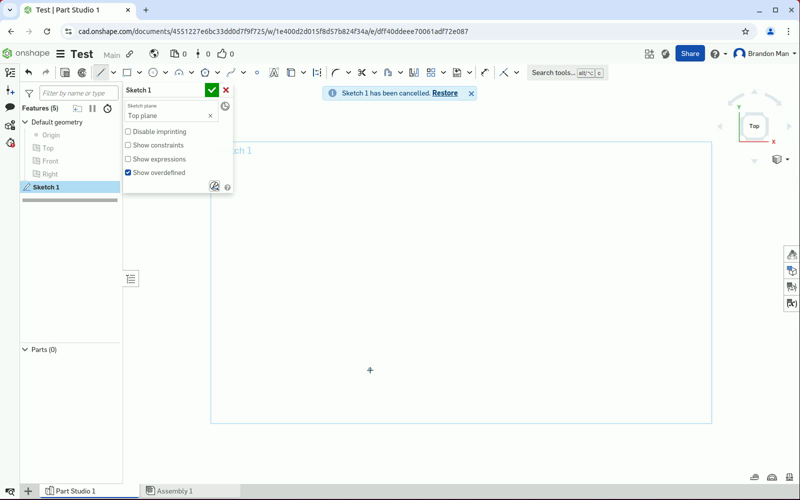
mouse_move(529, 369)
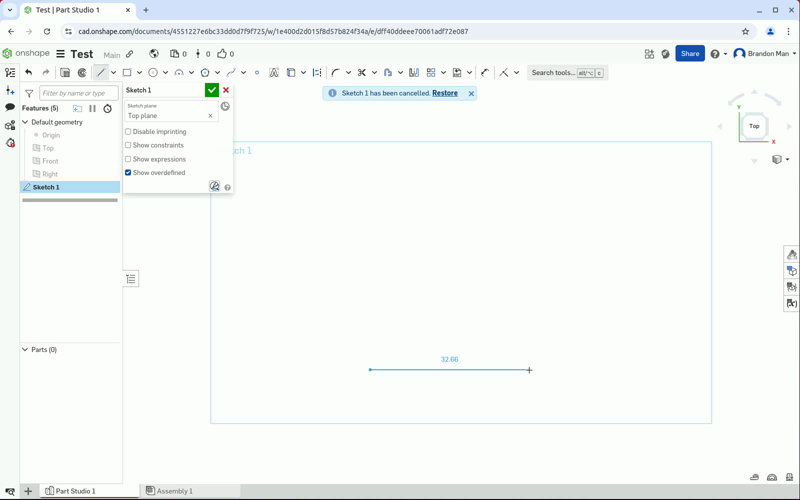
click(529, 369)
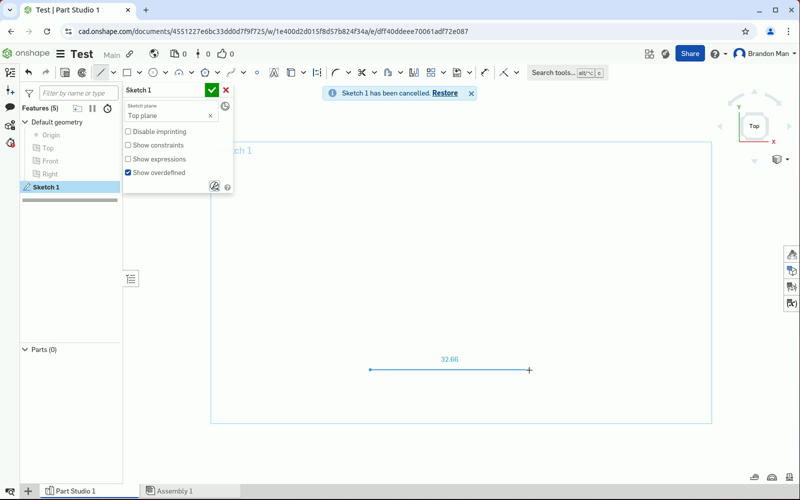
key_up(shift)
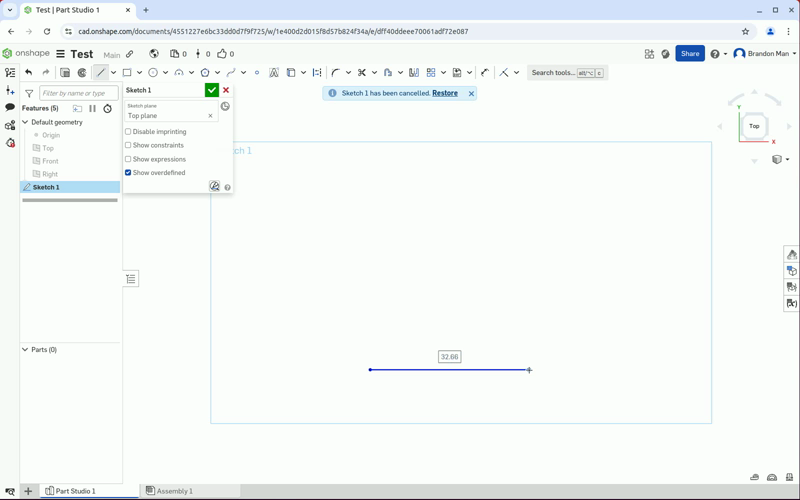
key_down(shift)
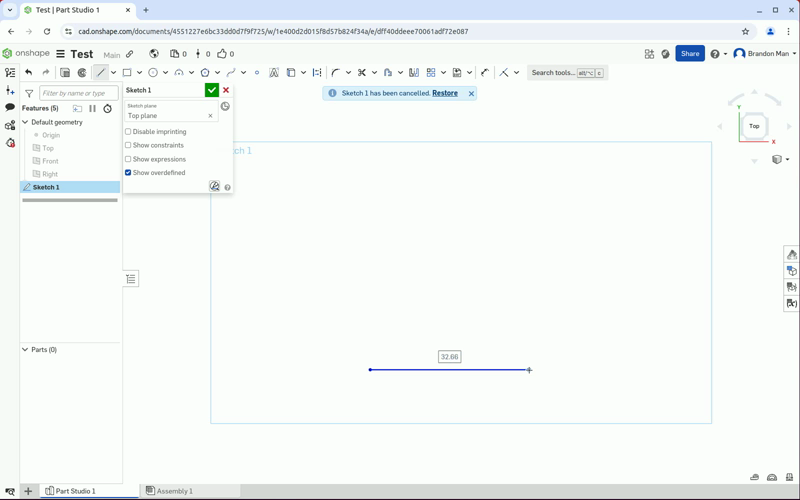
mouse_move(529, 171)
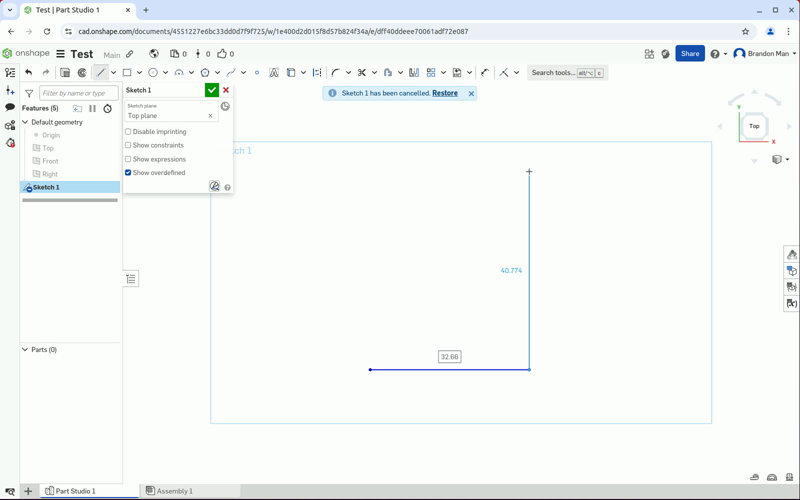
click(529, 171)
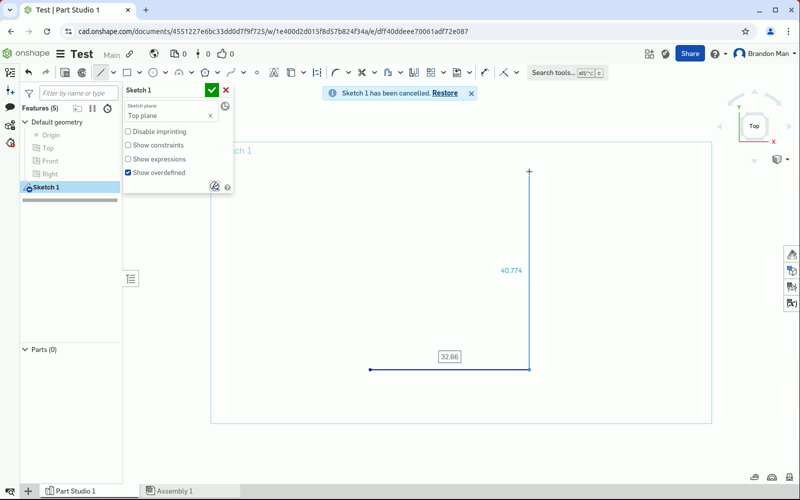
key_up(shift)
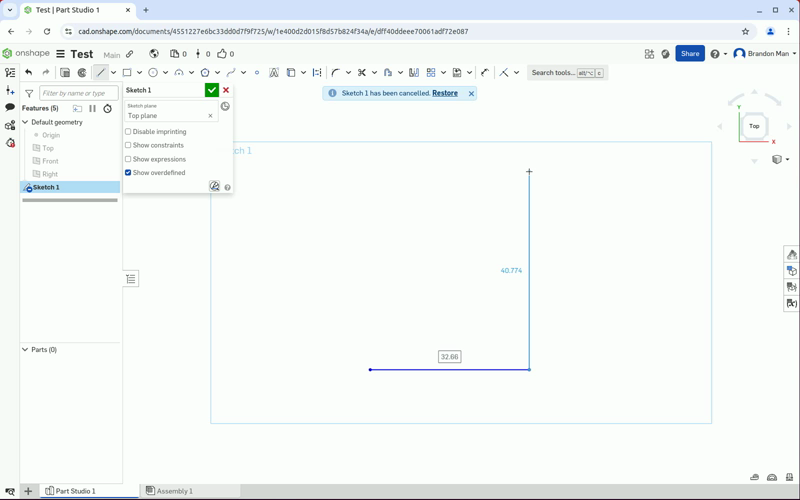
key_down(shift)
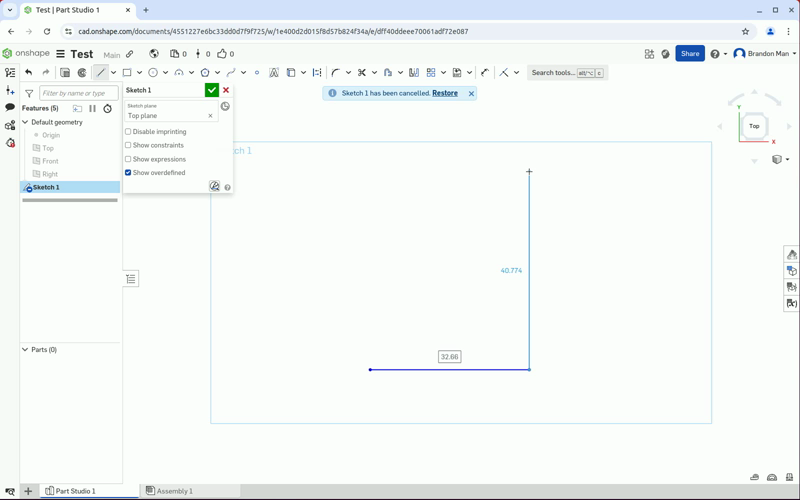
mouse_move(370, 171)
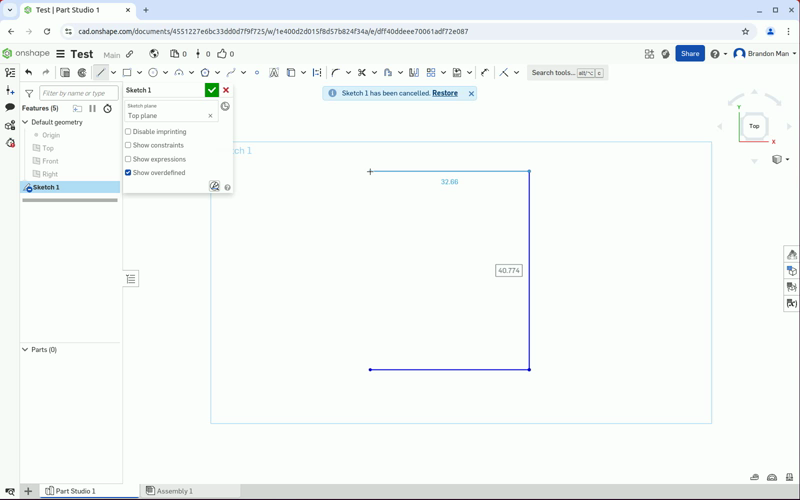
click(370, 171)
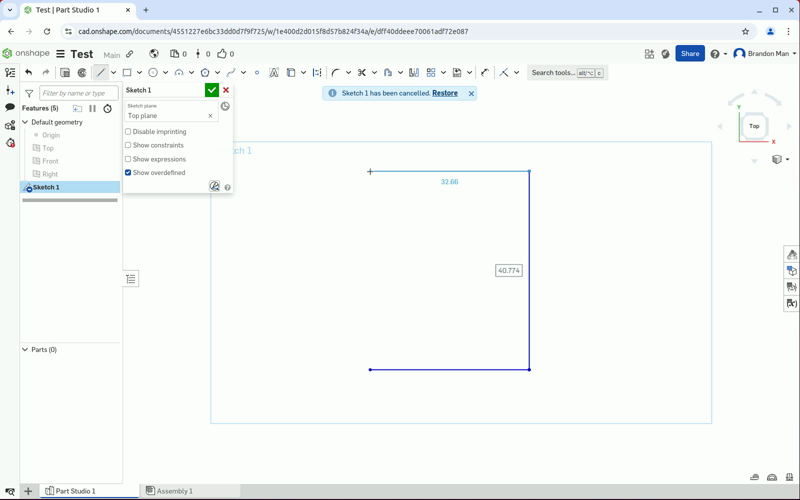
key_up(shift)
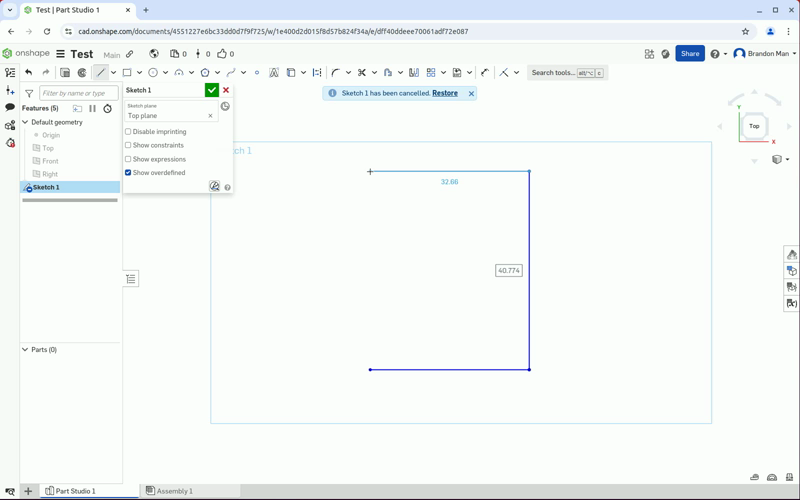
key_down(shift)
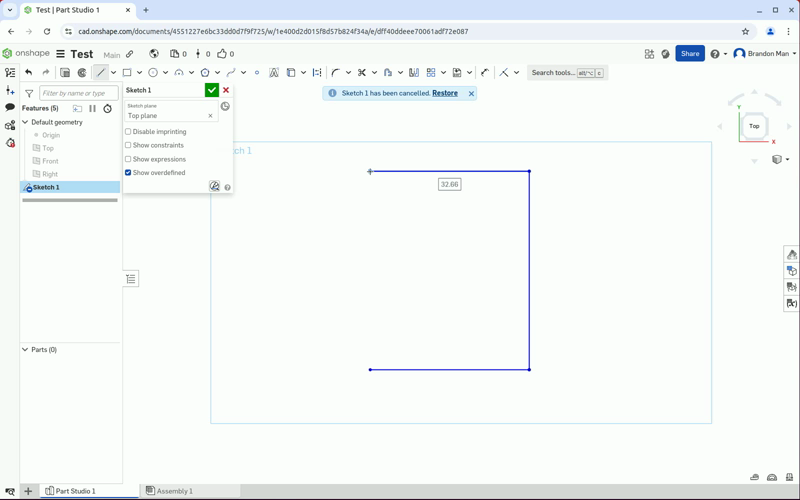
mouse_move(370, 369)
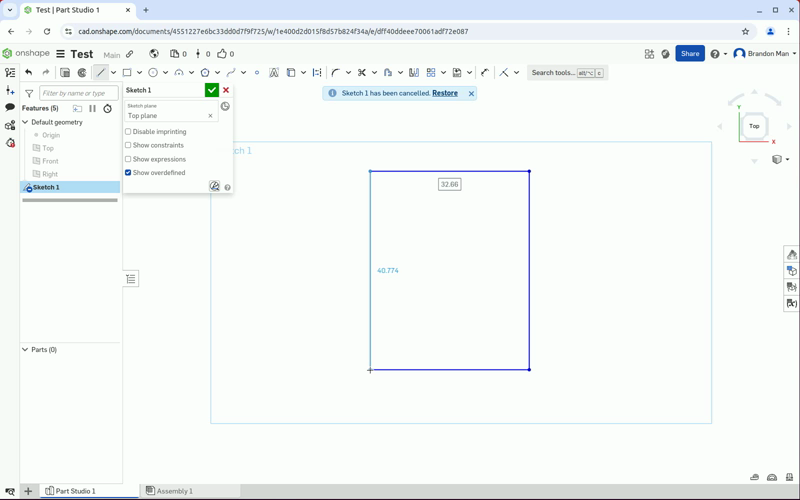
key_up(shift)
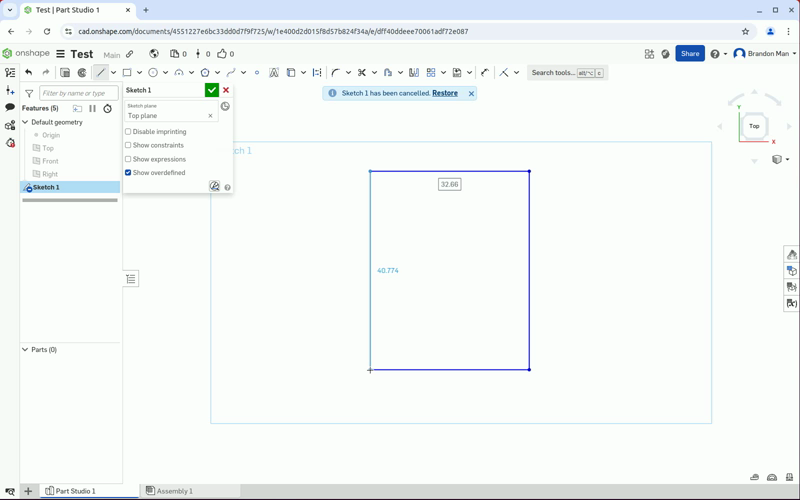
click(370, 369)
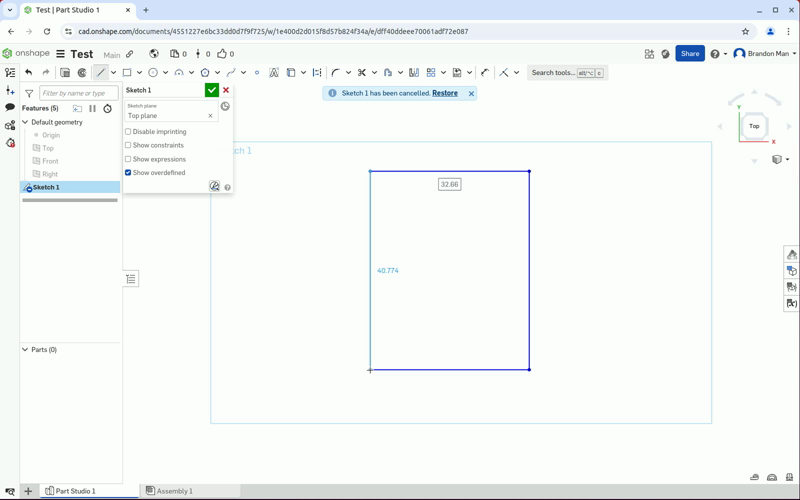
key(esc)
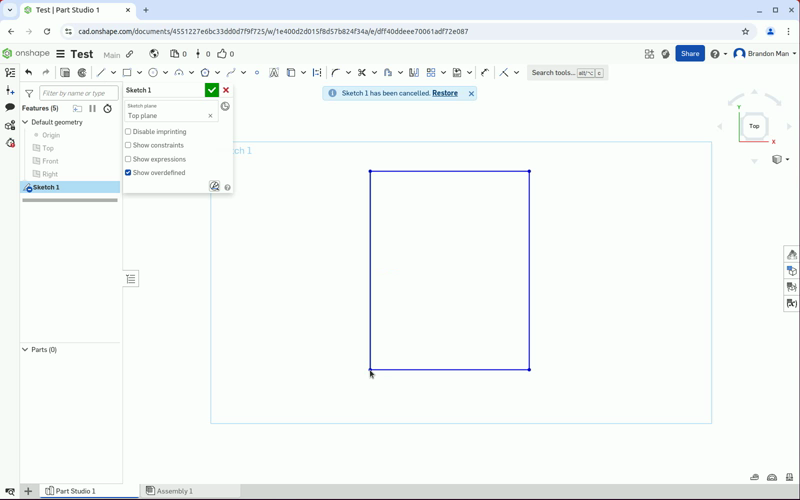
mouse_move(506, 313)
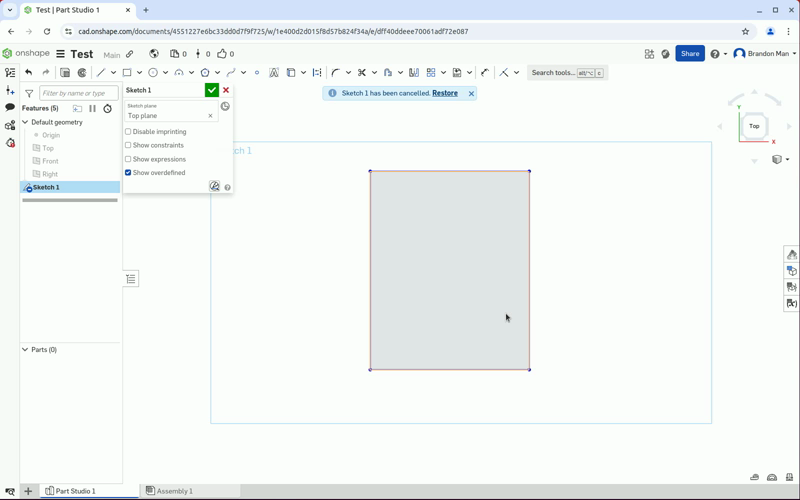
click(506, 313)
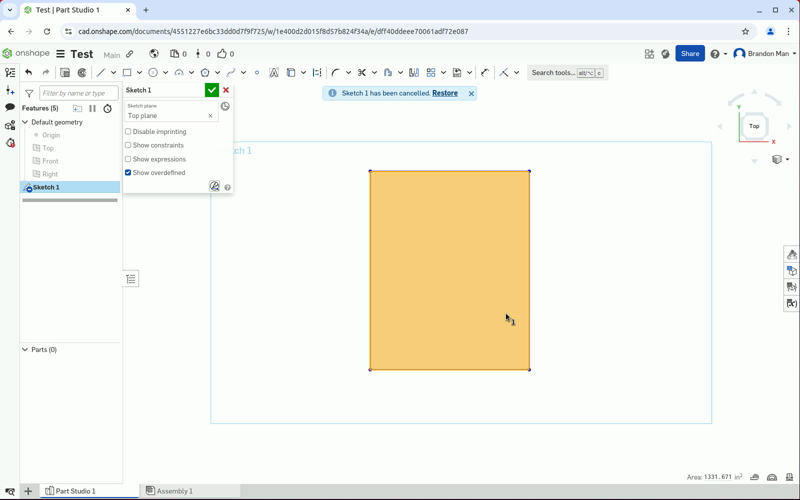
mouse_move(73, 352)
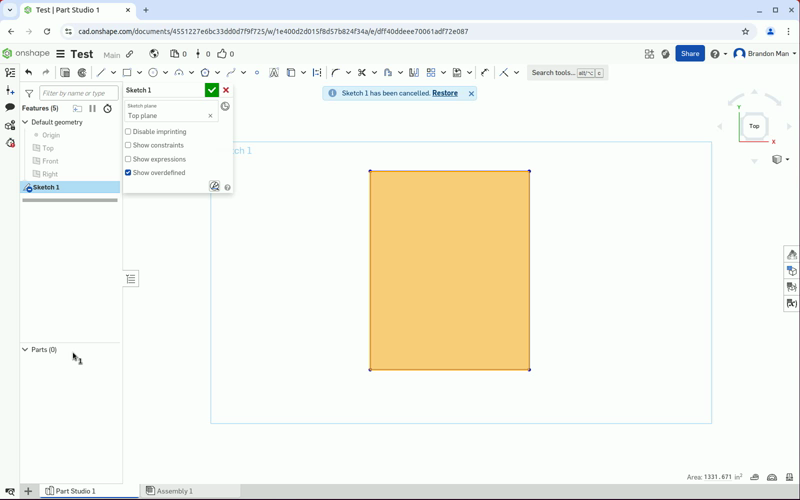
key(shift+y)
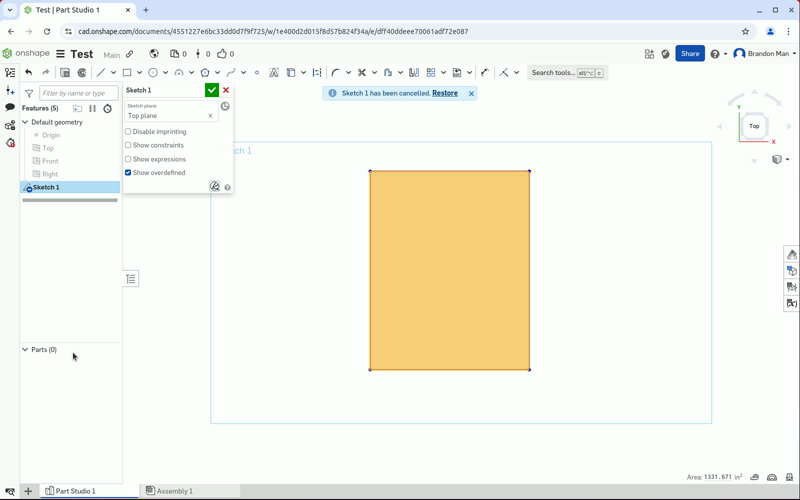
key(shift+e)
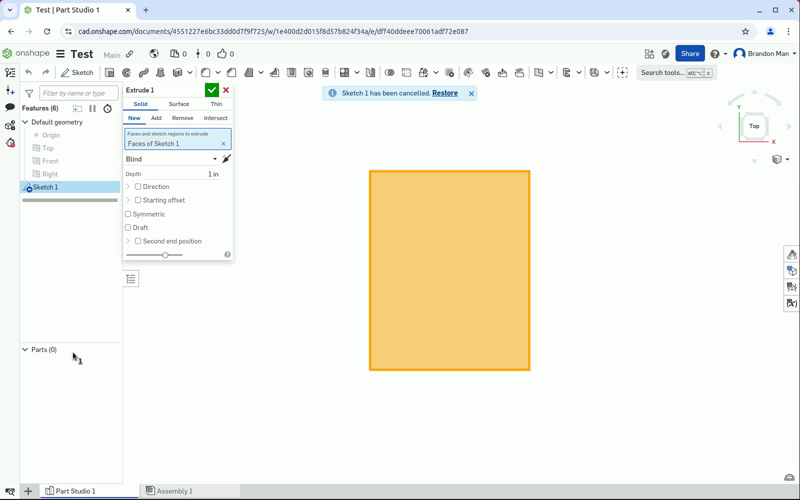
mouse_move(143, 106)
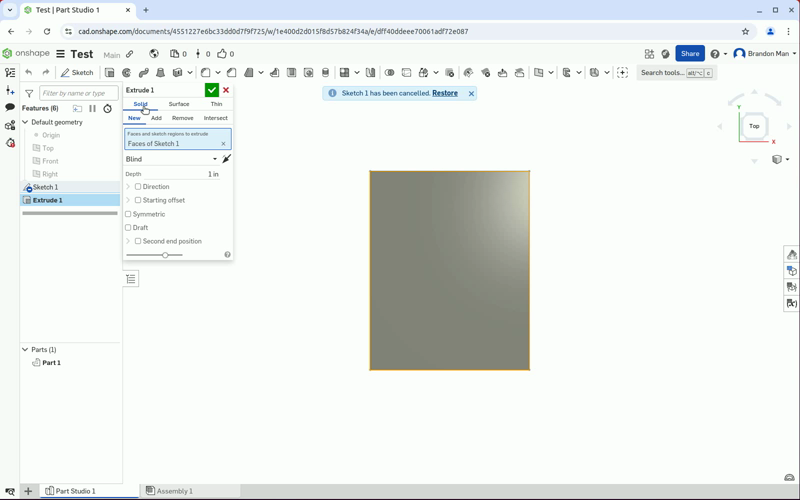
click(143, 106)
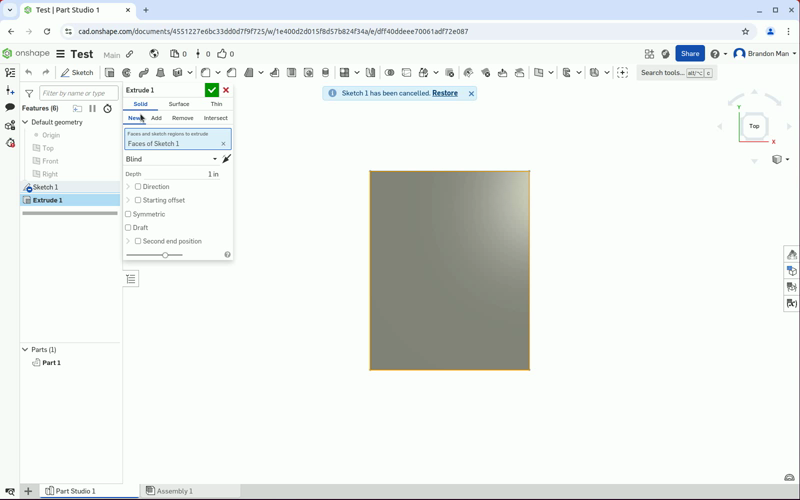
mouse_move(137, 120)
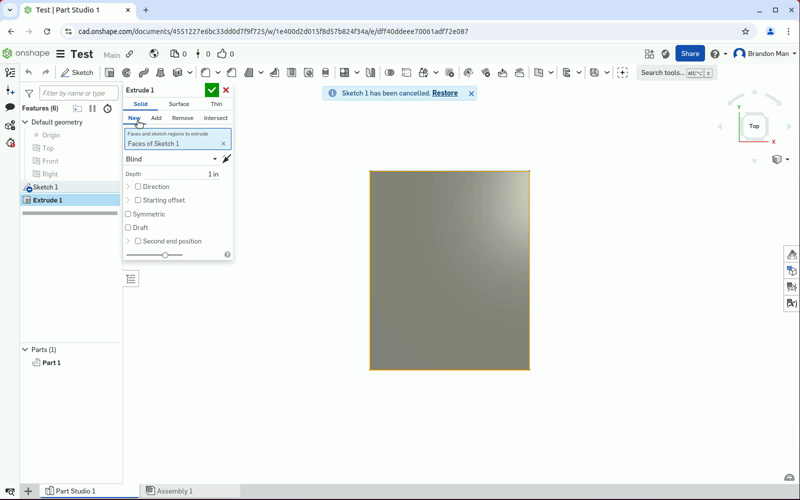
click(137, 120)
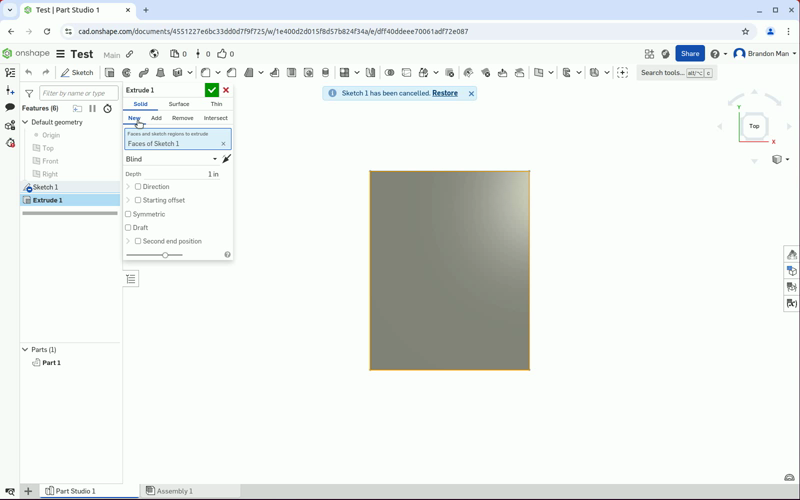
key(tab, 4)
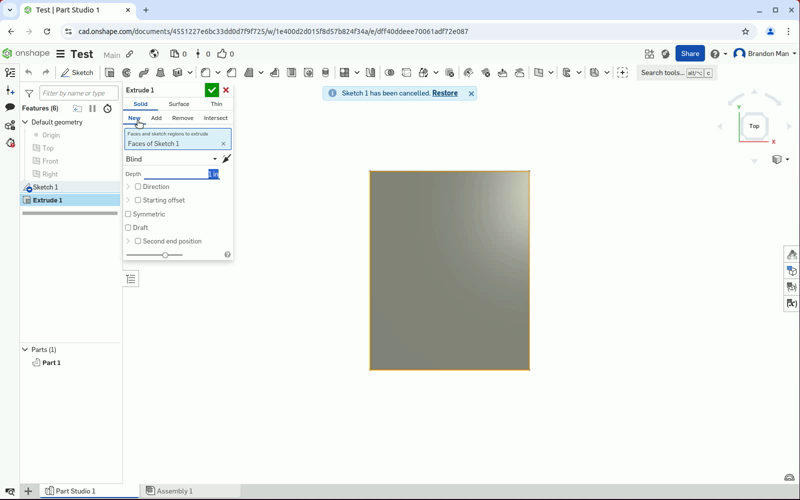
text(1.204)
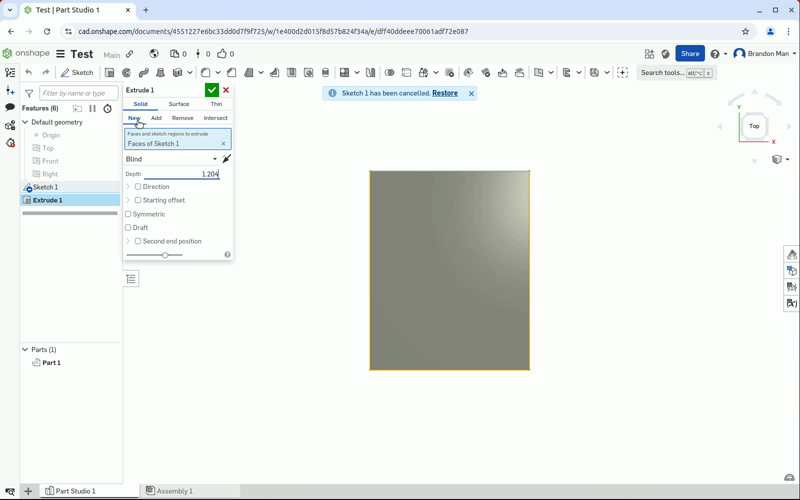
key(enter)
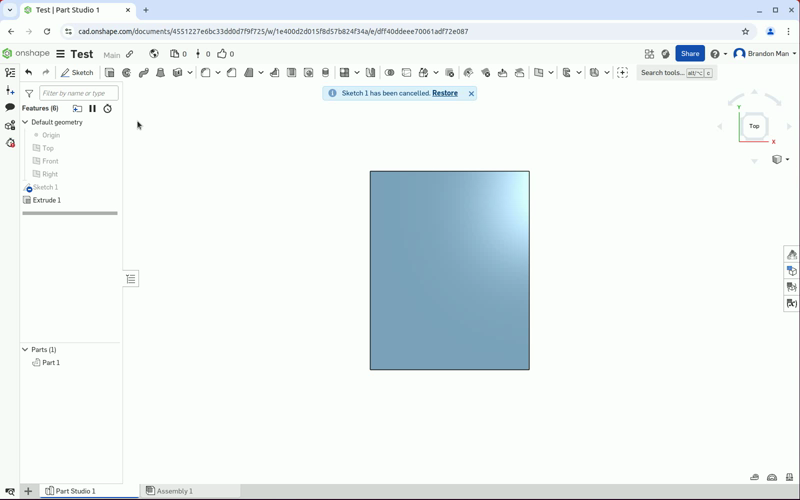
key(shift+h)
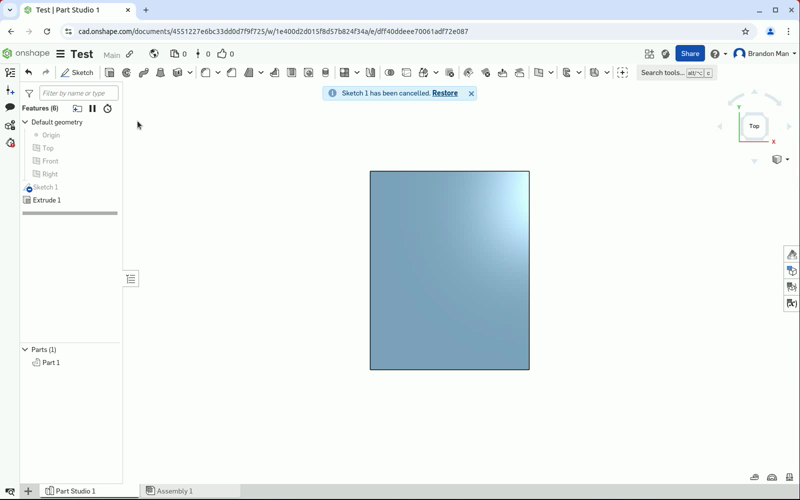
key(shift+h)
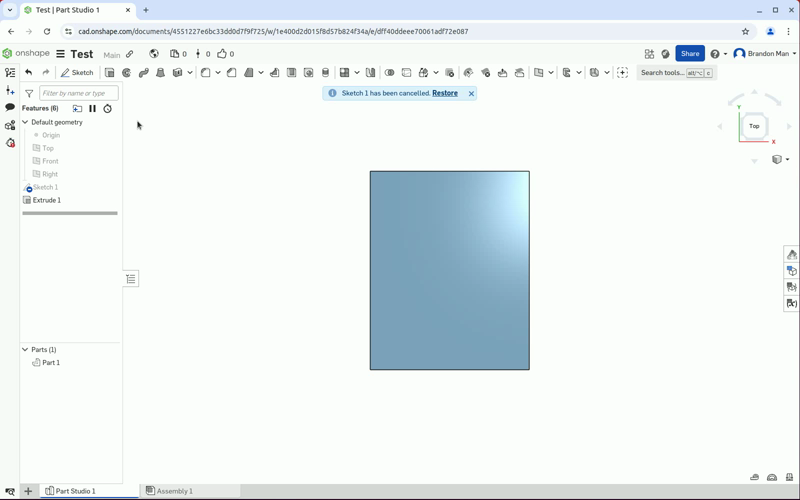
mouse_move(73, 189)
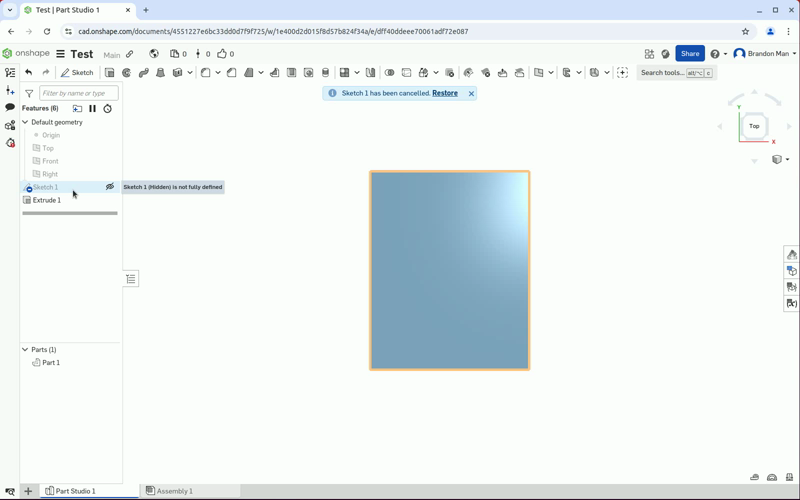
click(73, 189)
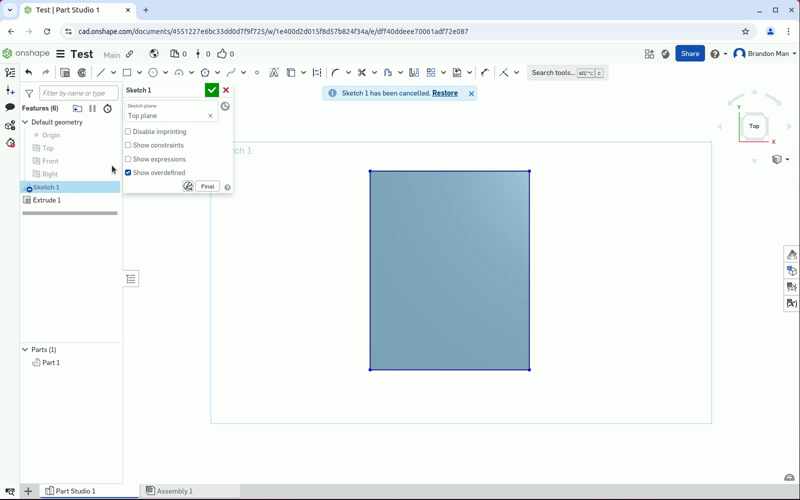
mouse_move(229, 92)
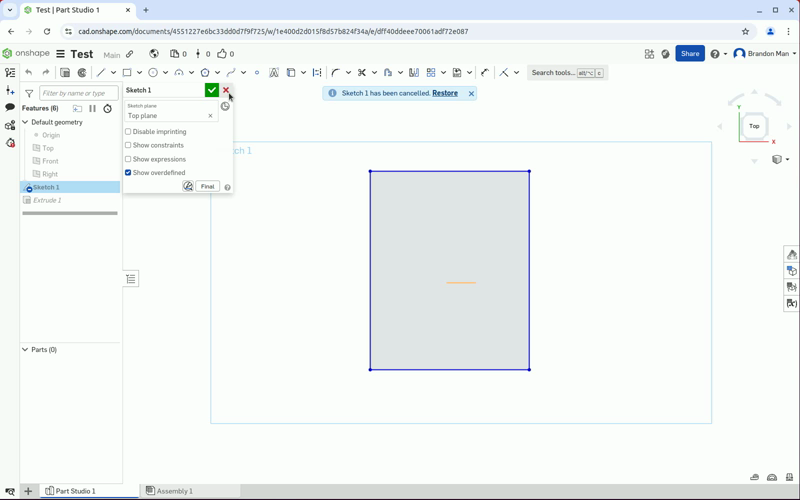
click(229, 92)
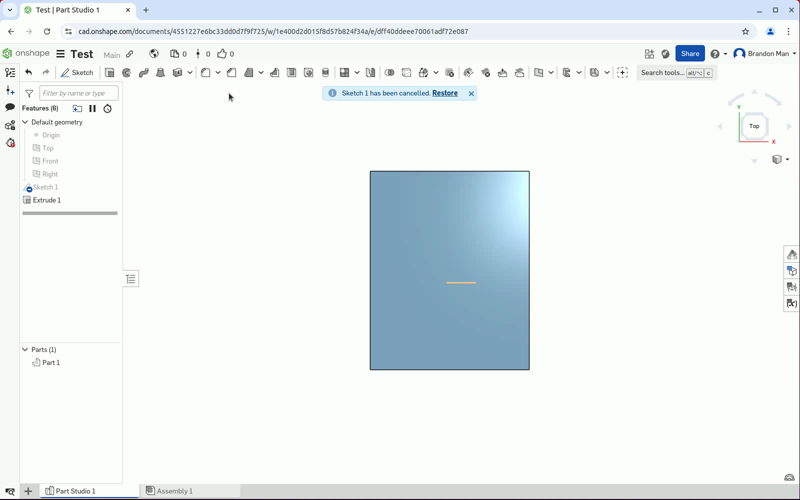
mouse_move(541, 75)
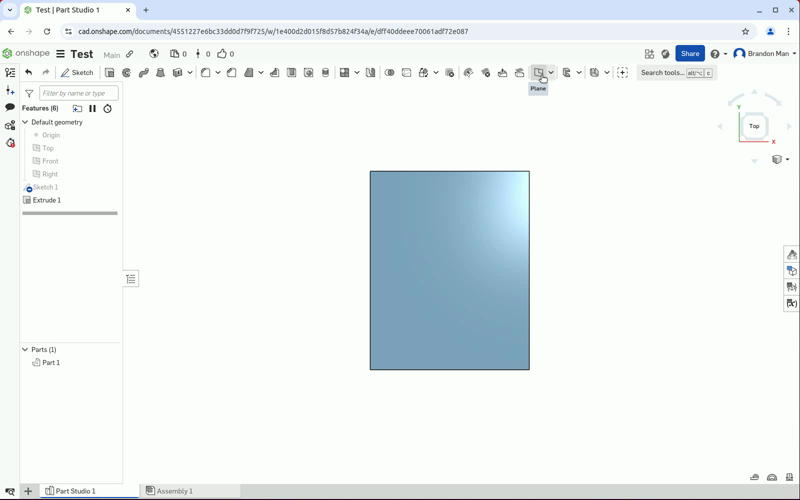
click(541, 75)
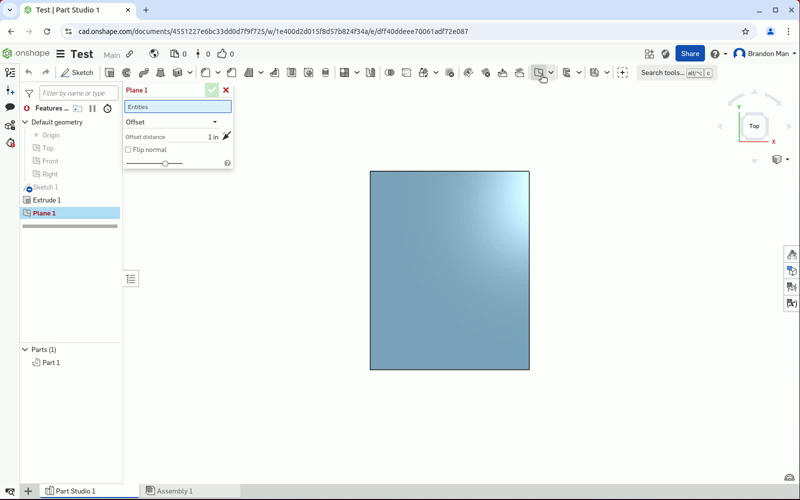
mouse_move(73, 150)
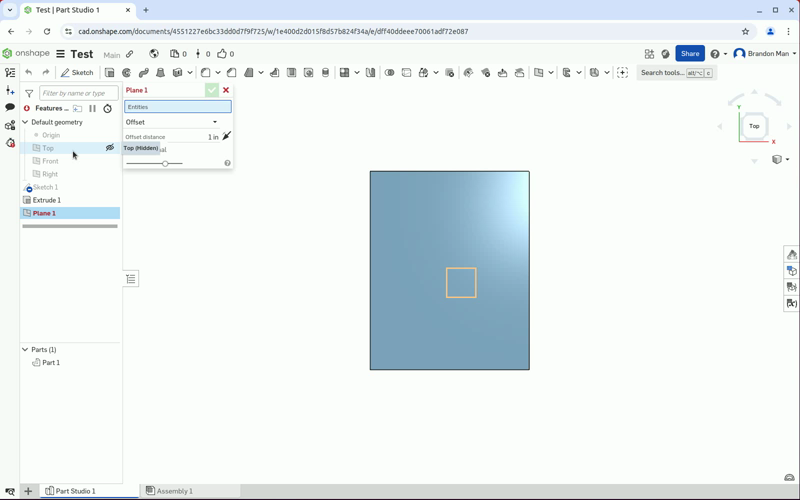
click(73, 150)
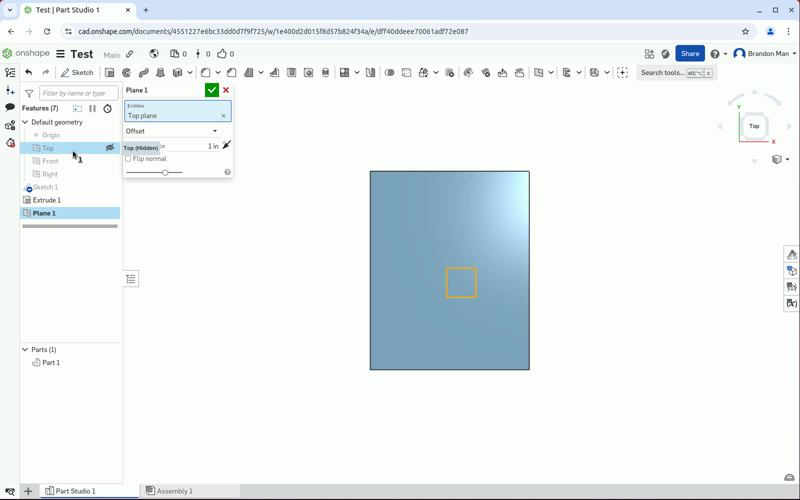
key(tab, 2)
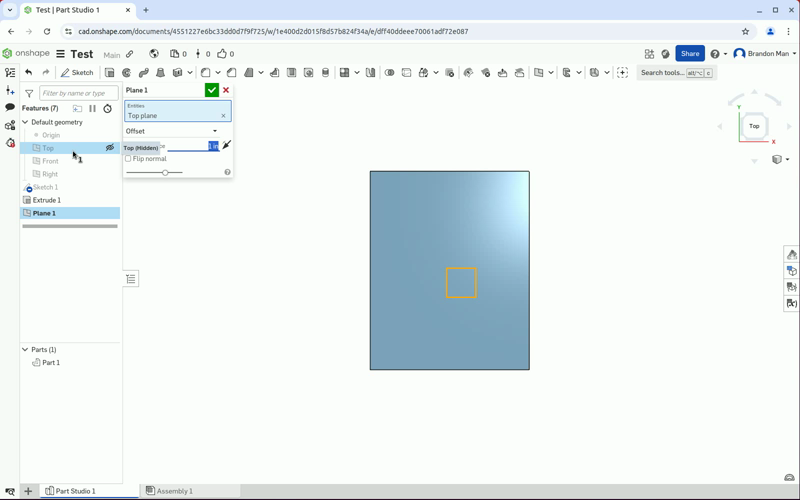
text(1.202)
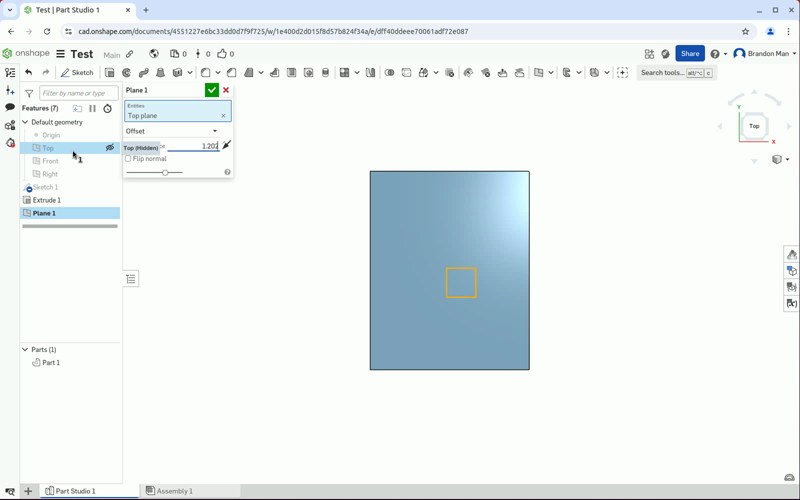
key(enter, 2)
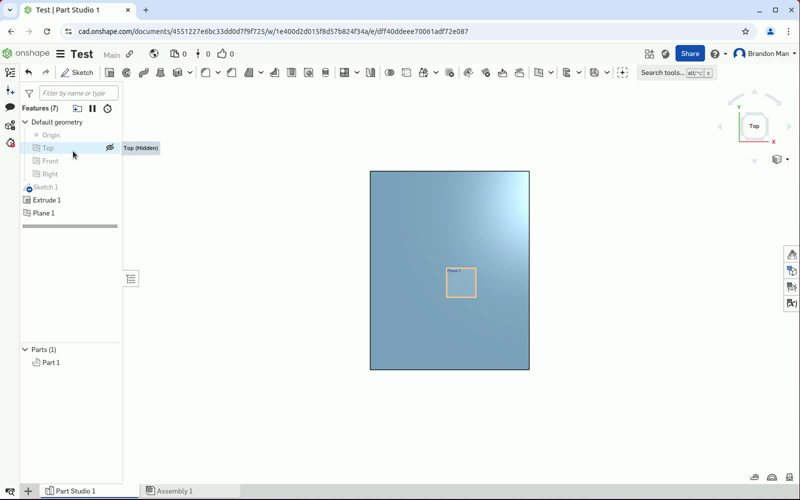
key(shift+s)
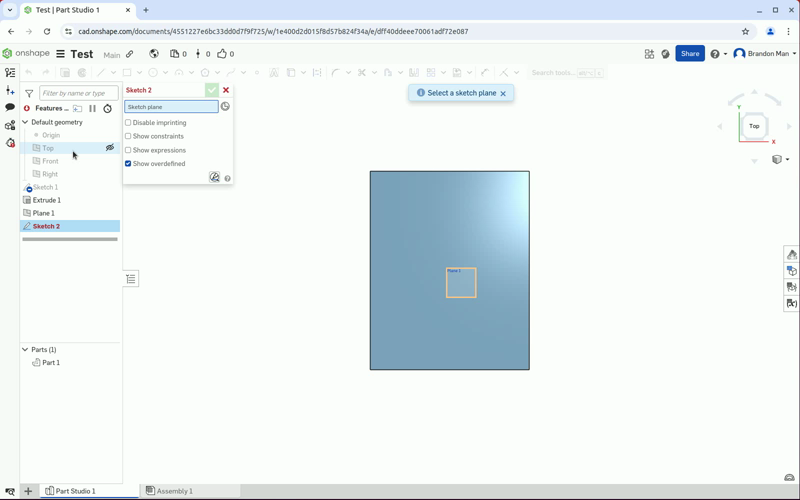
mouse_move(73, 215)
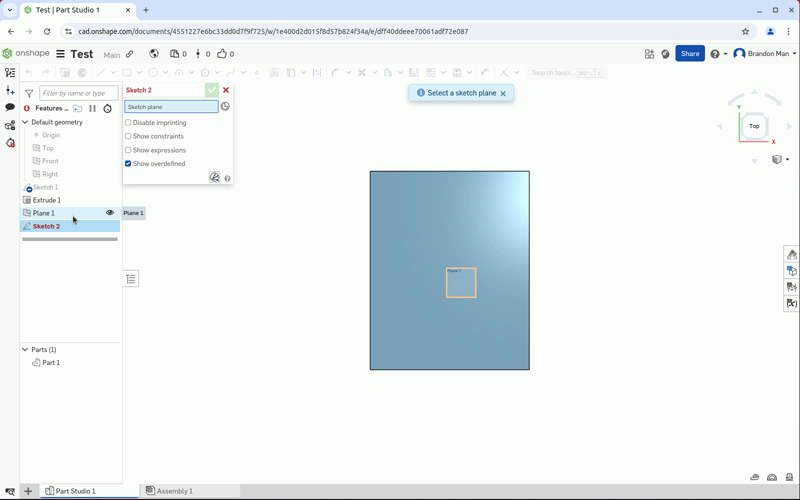
click(73, 215)
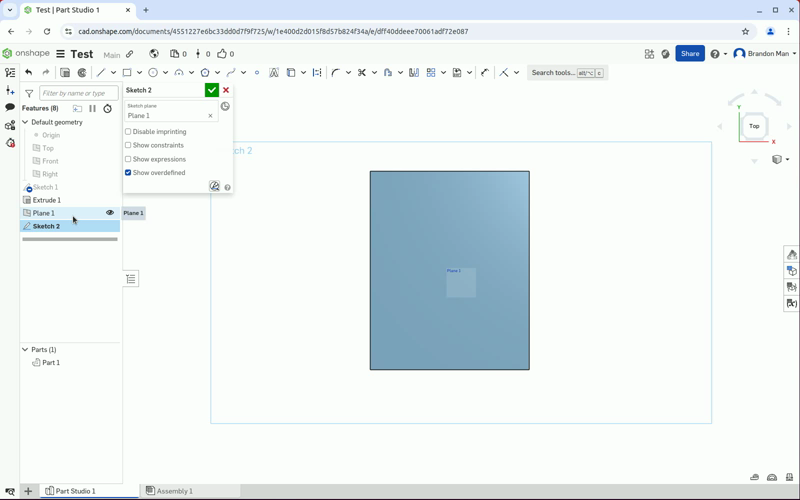
mouse_move(73, 352)
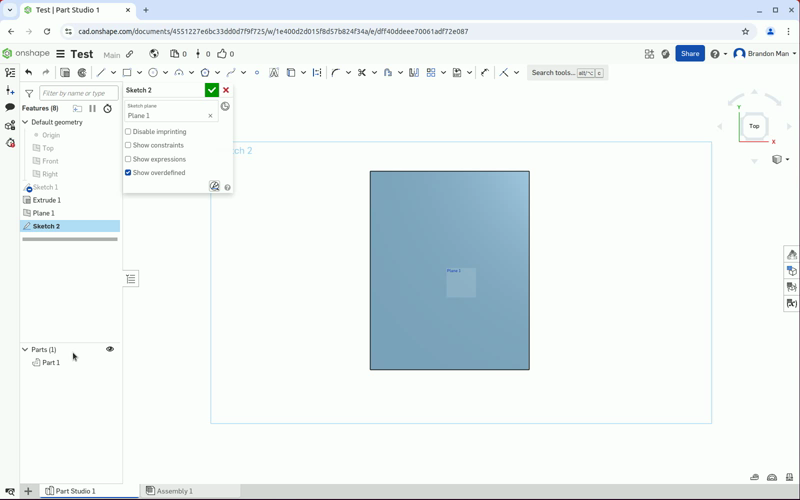
key(y)
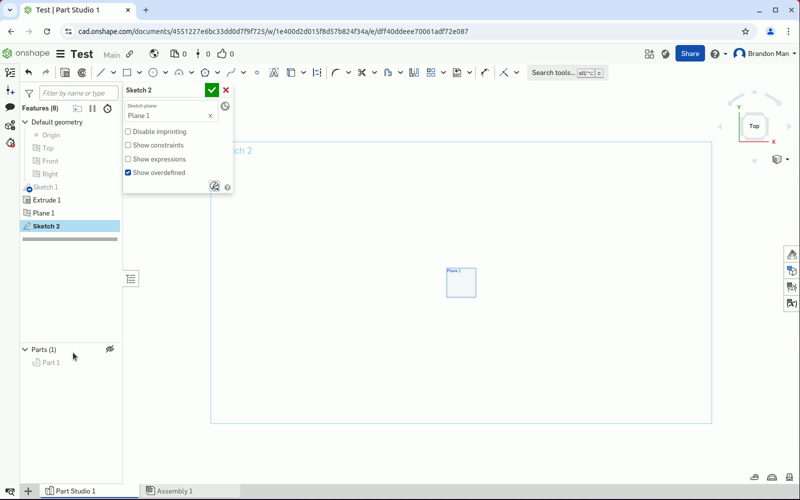
key(l)
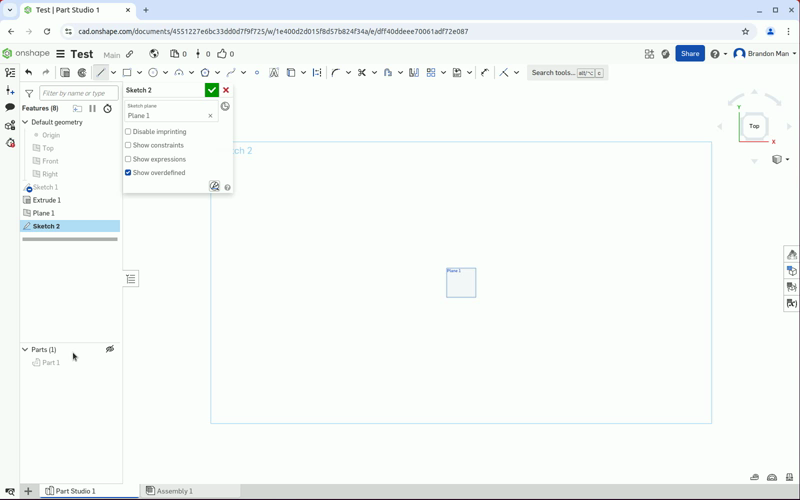
key_down(shift)
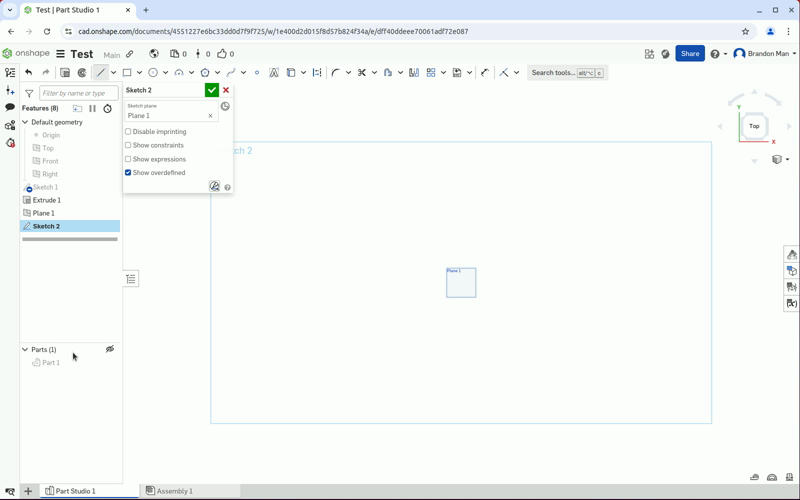
mouse_move(465, 238)
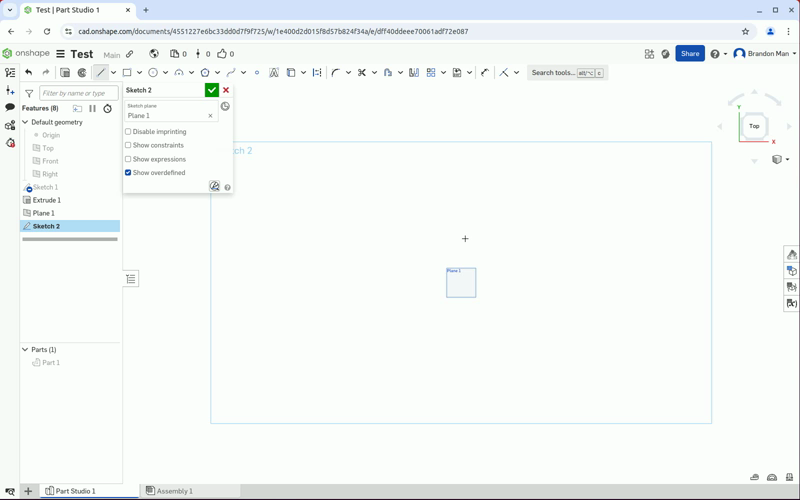
click(465, 238)
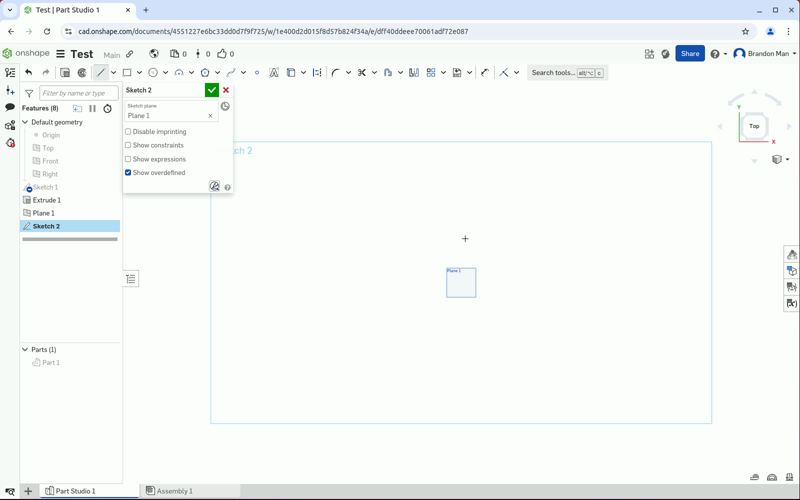
key_up(shift)
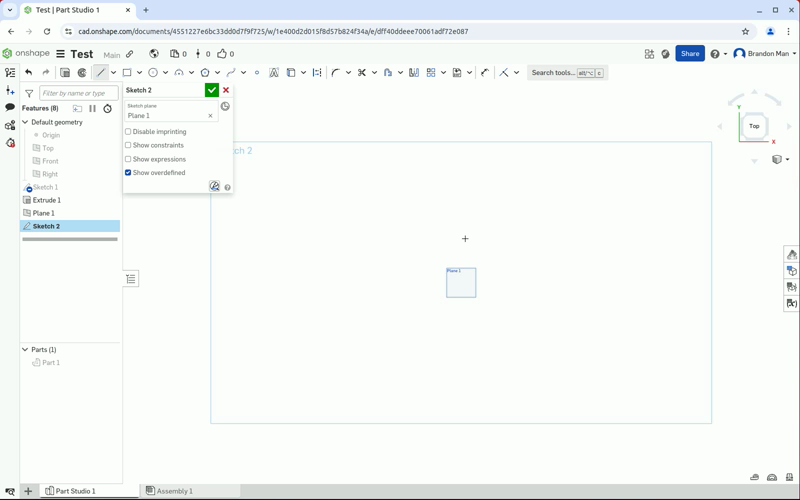
key_down(shift)
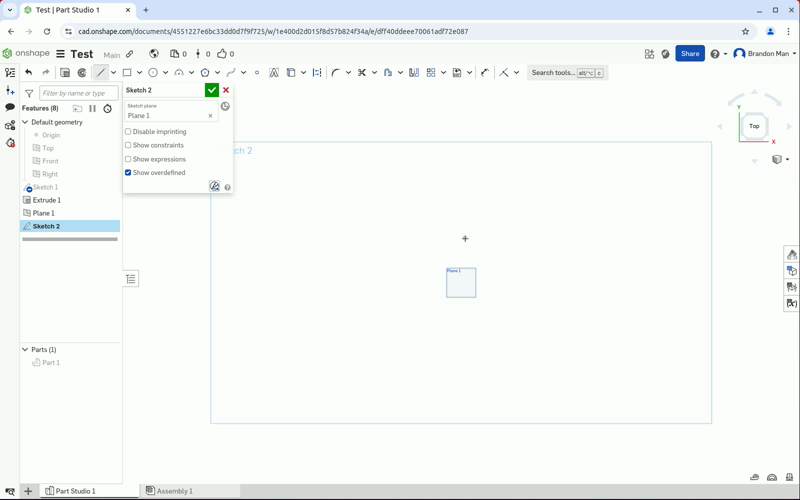
mouse_move(495, 238)
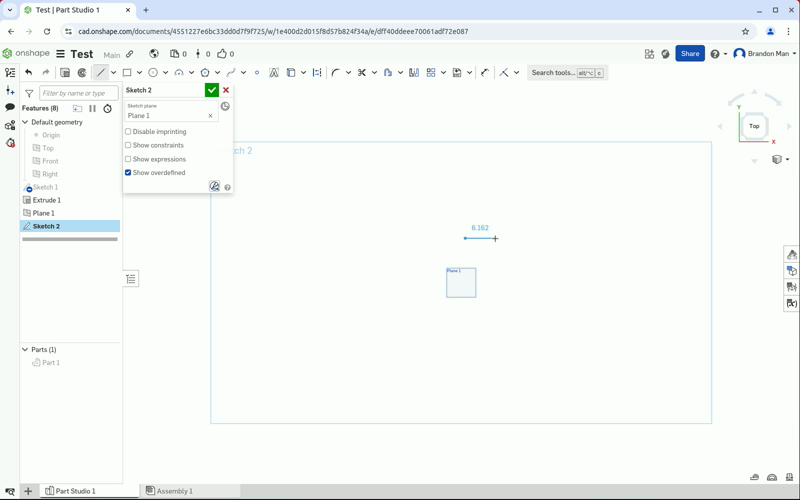
mouse_move(506, 238)
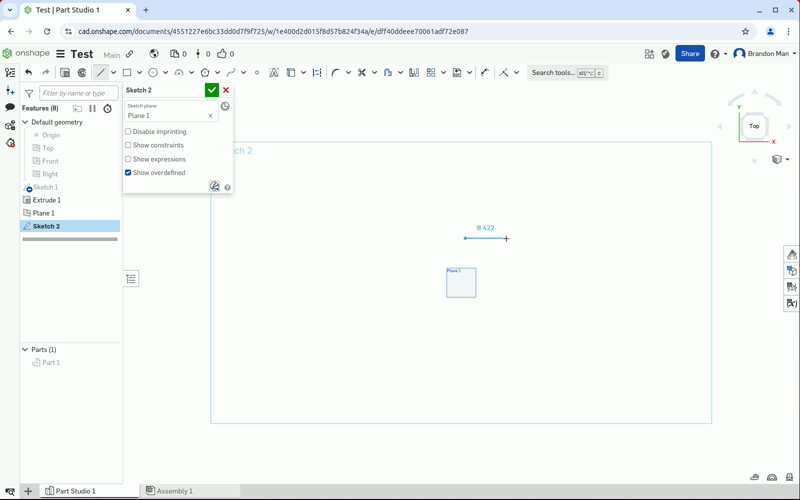
click(506, 238)
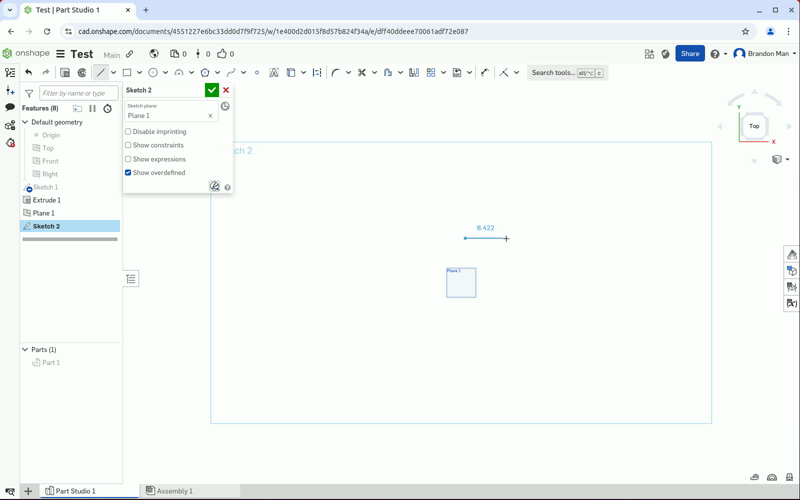
key_up(shift)
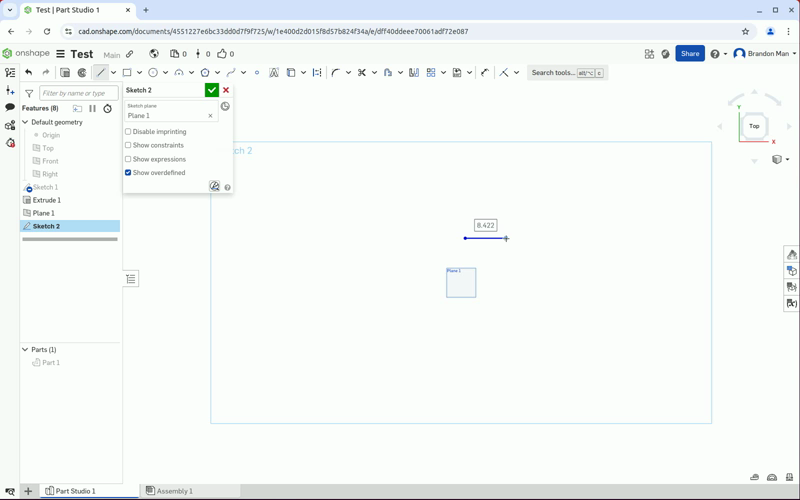
key_down(shift)
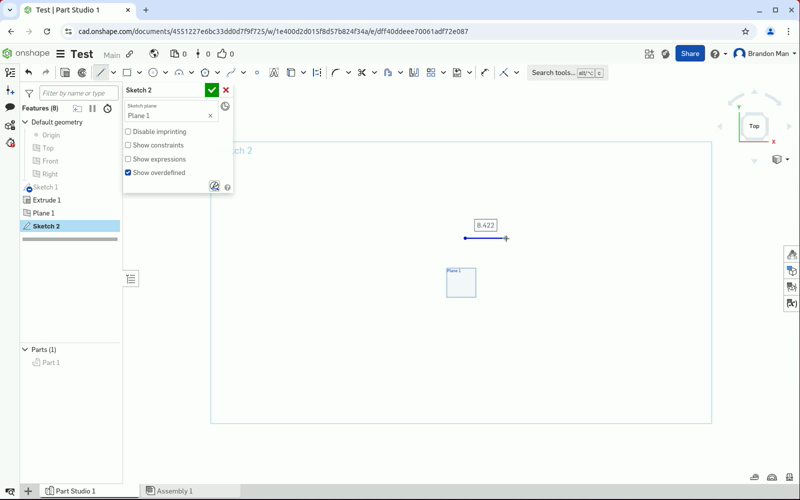
mouse_move(536, 238)
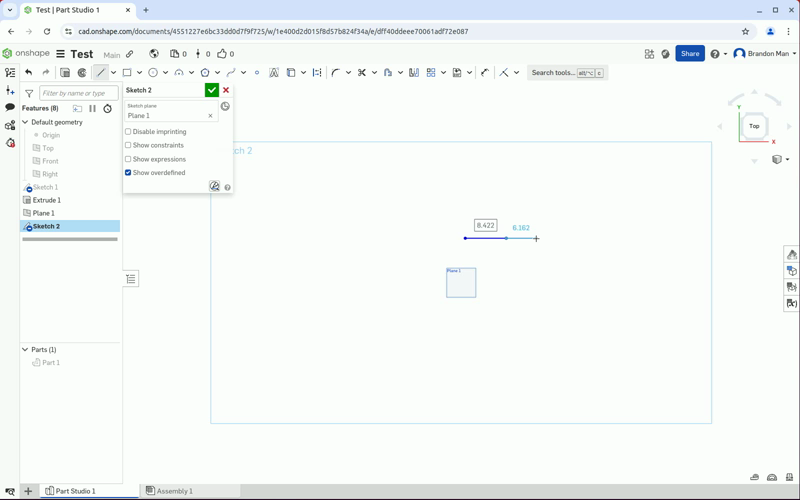
mouse_move(506, 197)
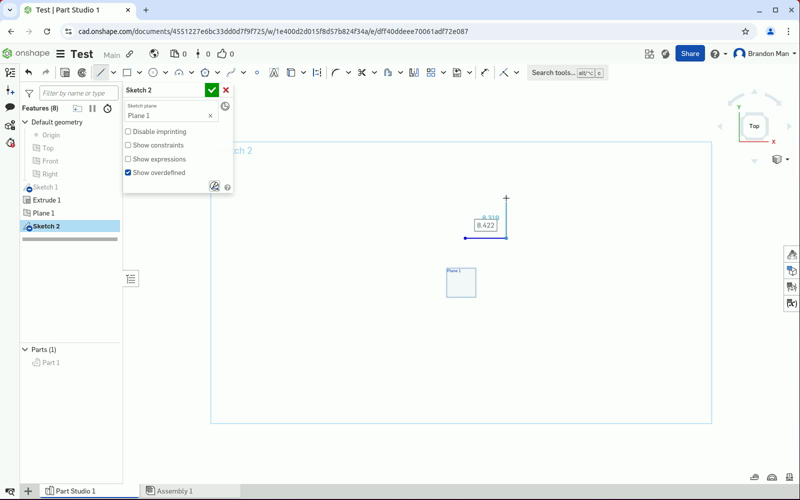
click(506, 197)
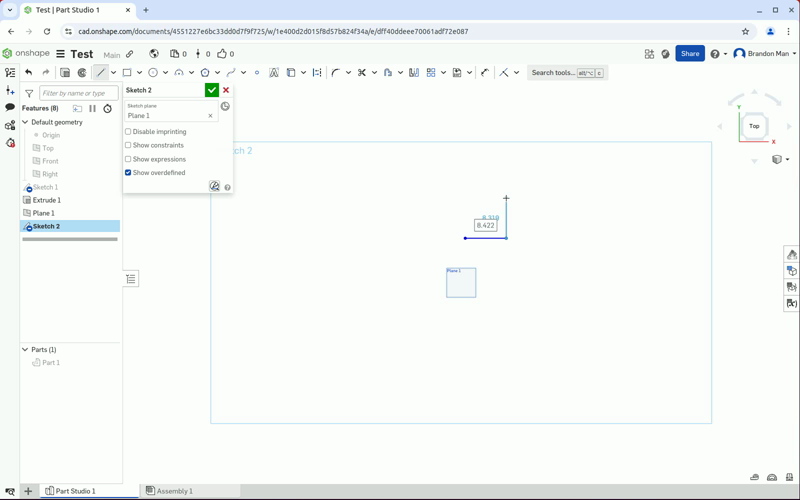
key_up(shift)
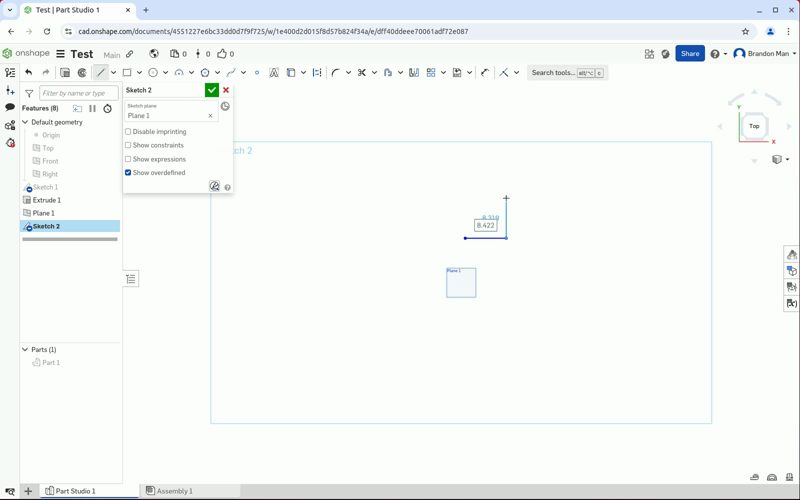
key_down(shift)
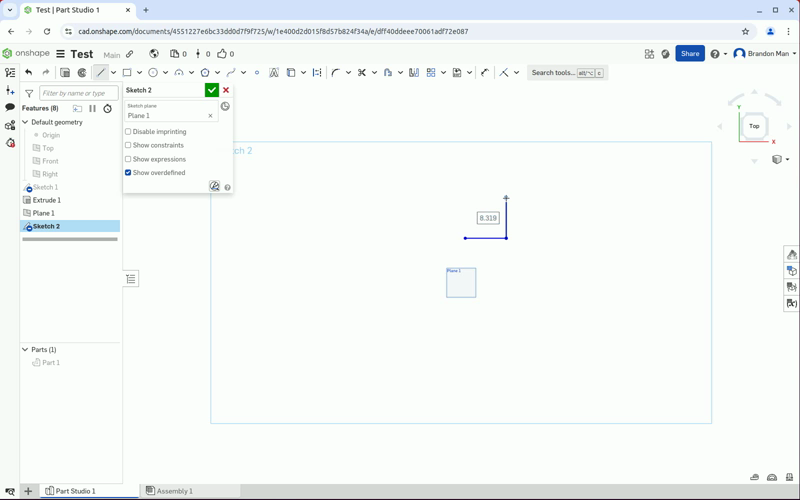
mouse_move(536, 197)
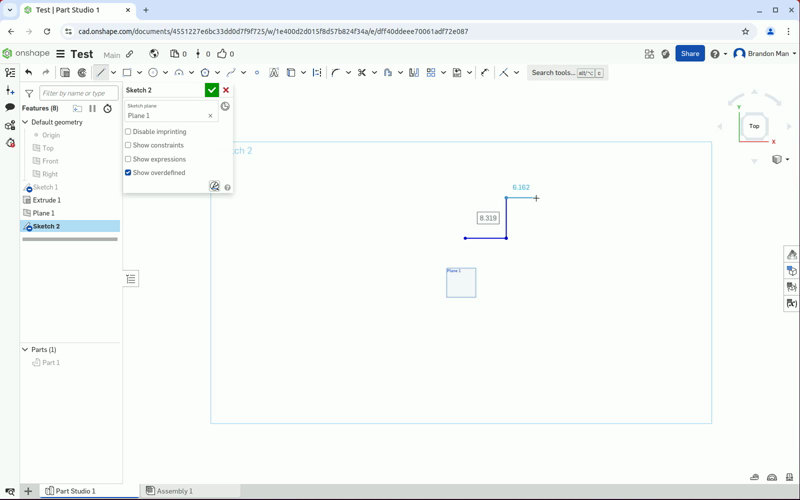
mouse_move(465, 197)
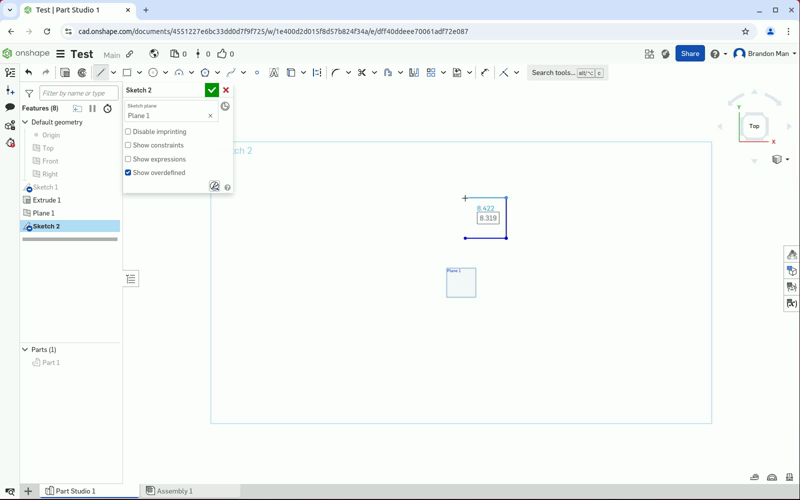
click(465, 197)
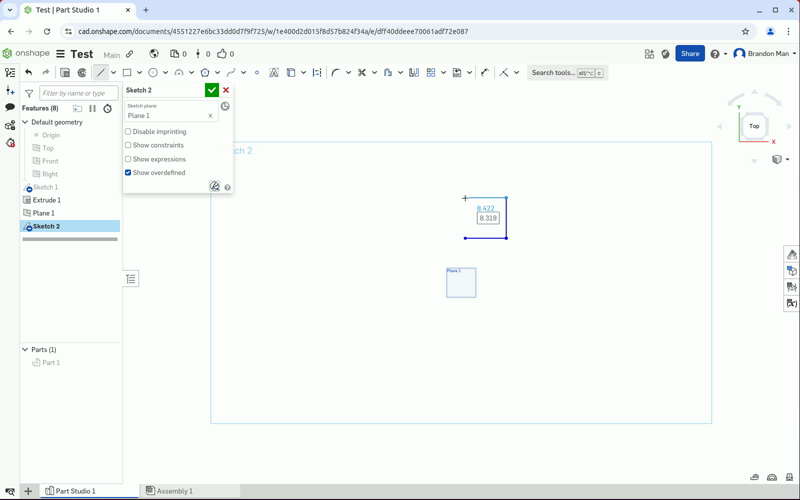
key_up(shift)
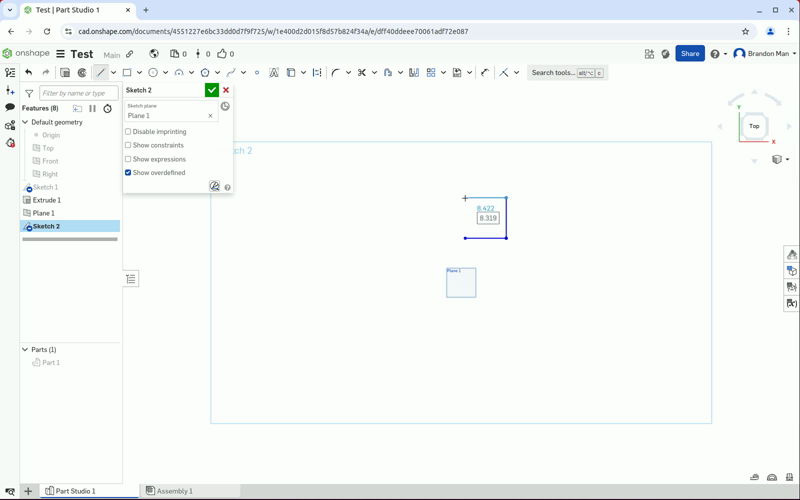
mouse_move(495, 197)
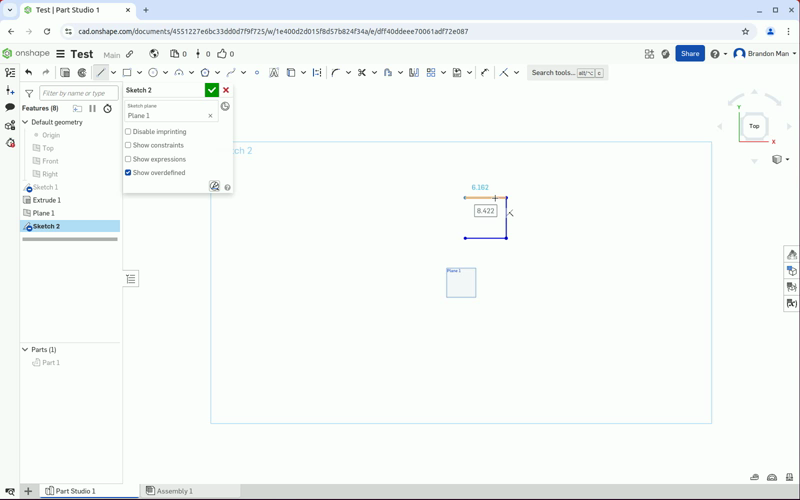
key_down(shift)
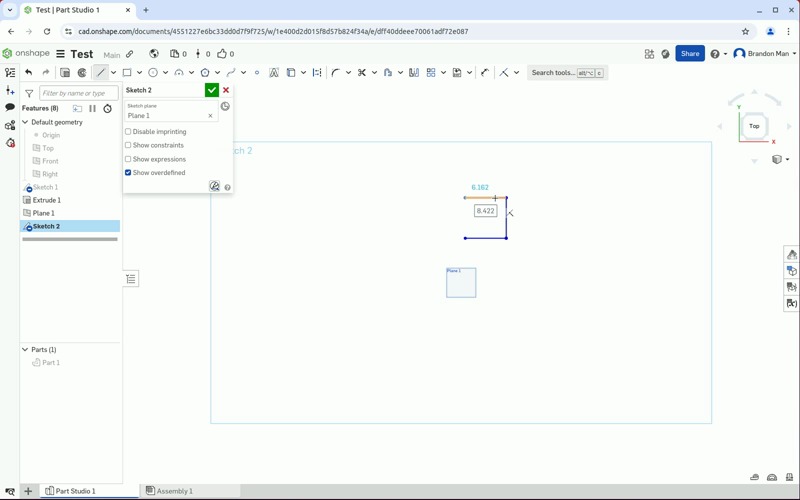
mouse_move(465, 238)
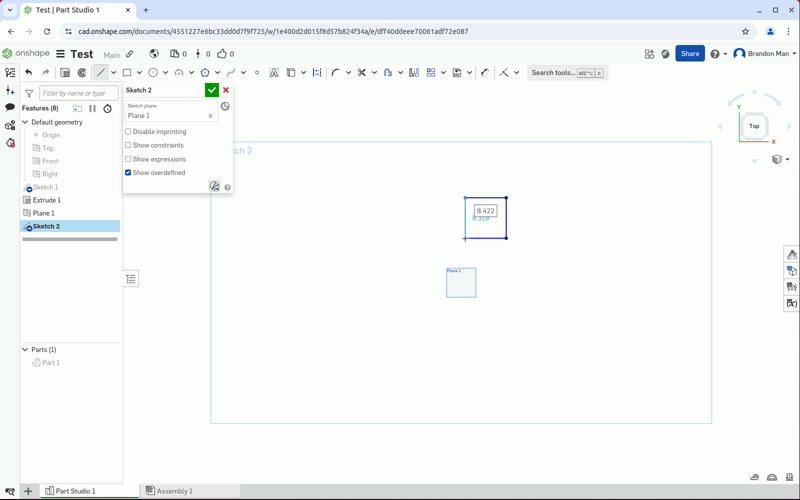
key_up(shift)
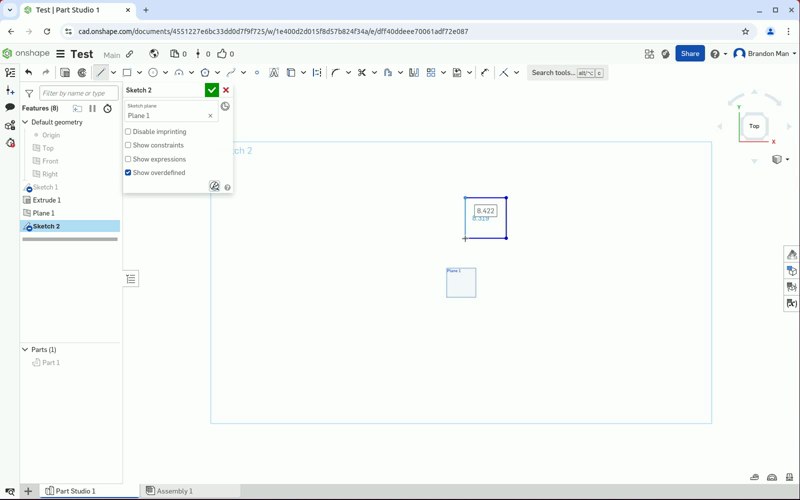
click(465, 238)
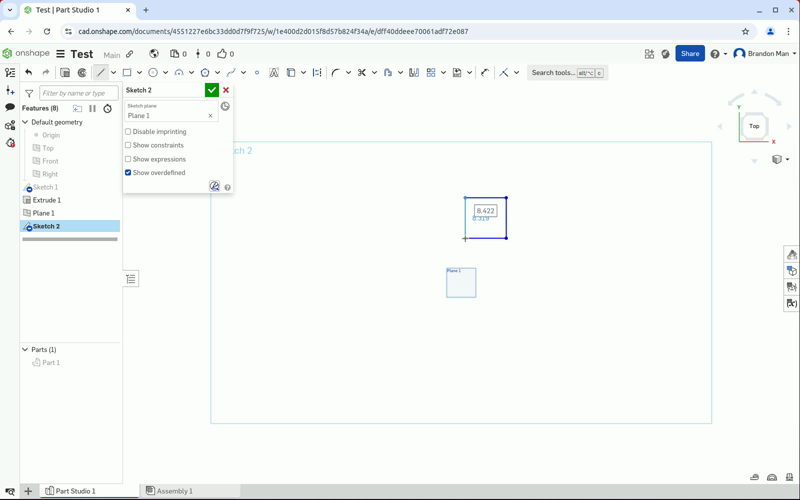
key(esc)
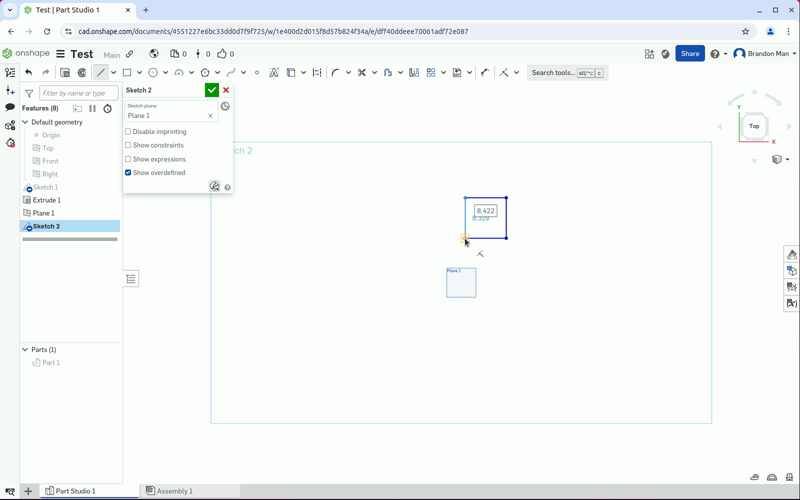
mouse_move(473, 235)
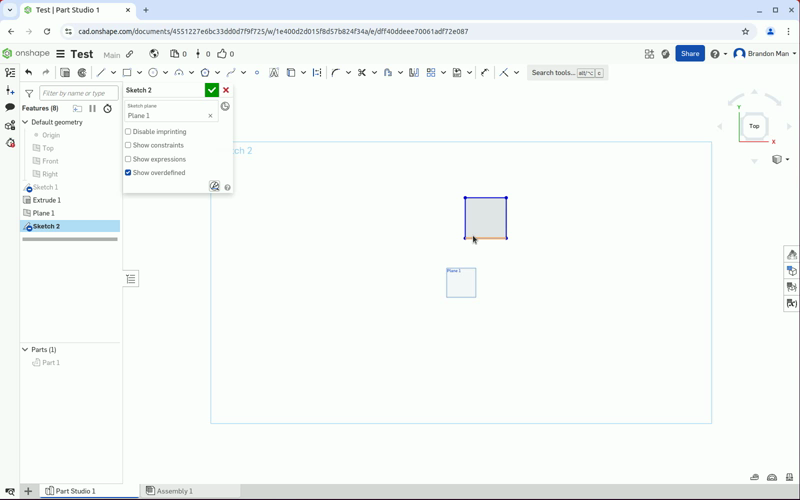
scroll(6)
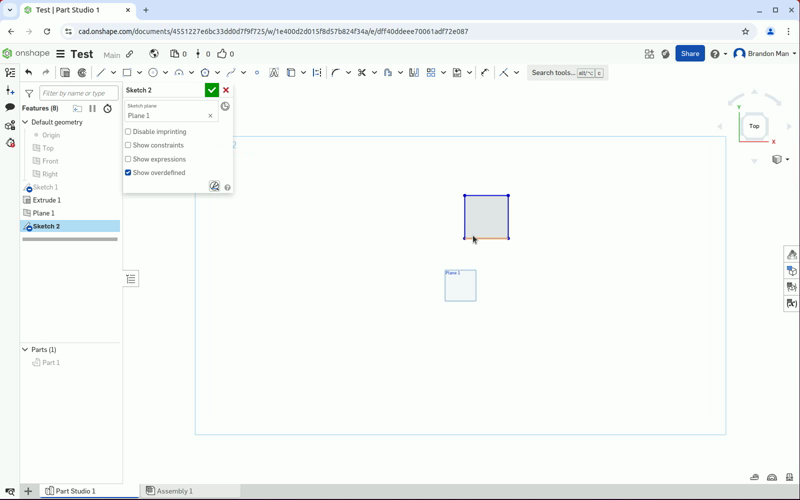
scroll(6)
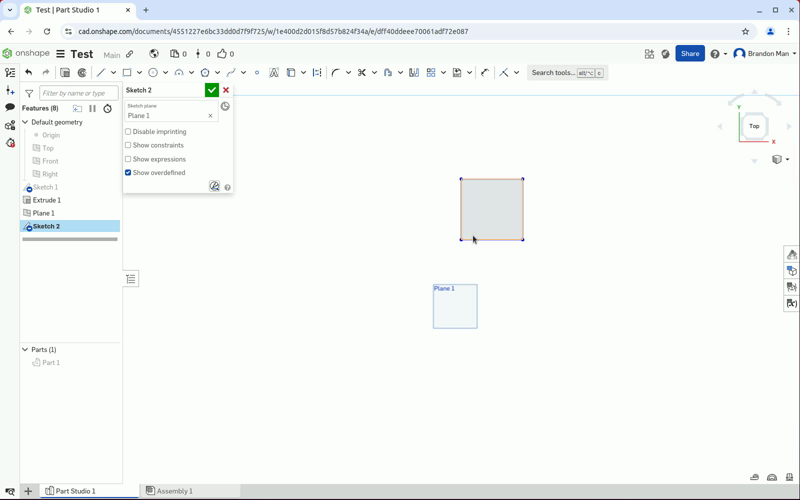
scroll(6)
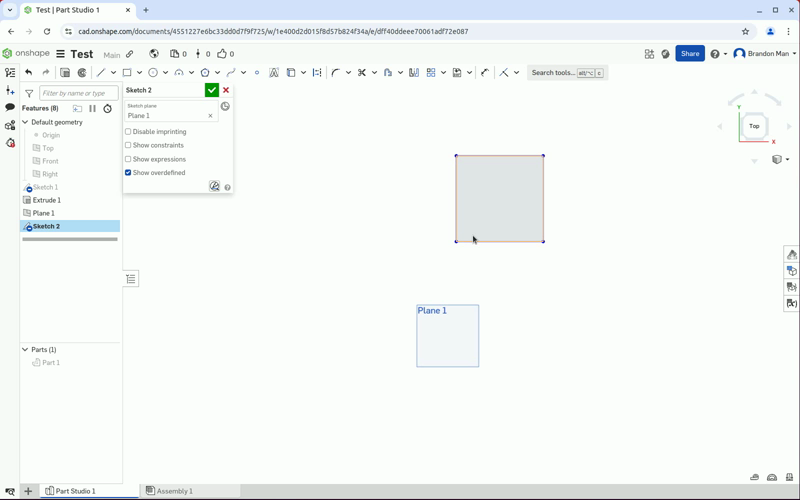
scroll(6)
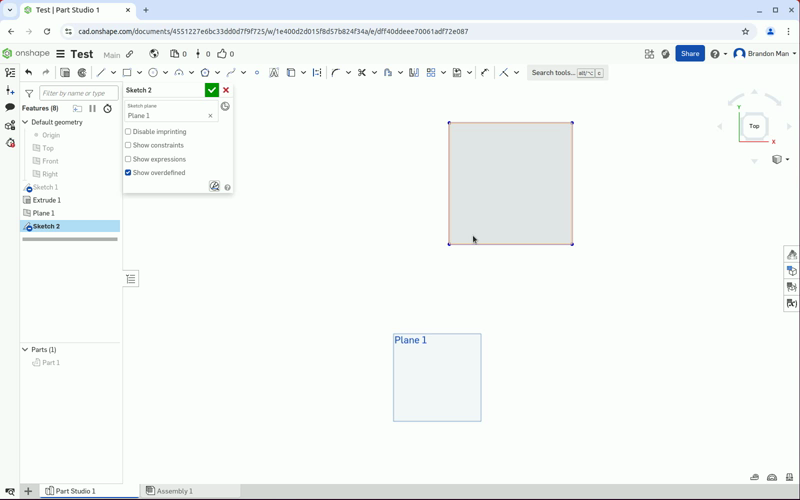
scroll(6)
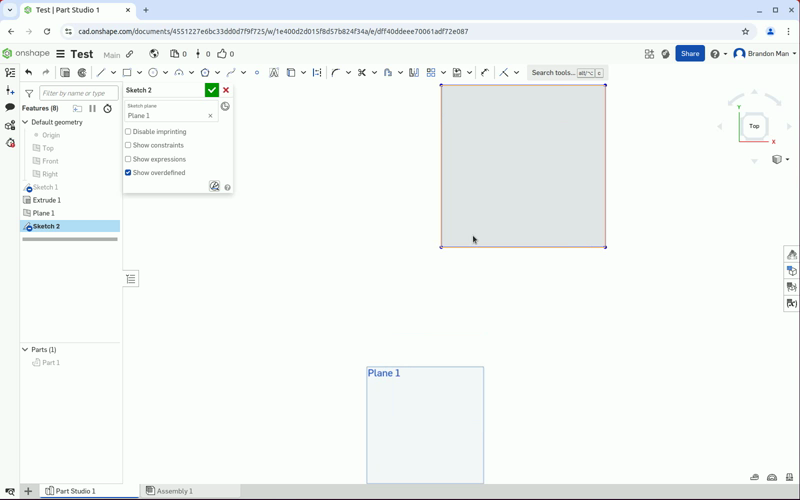
scroll(6)
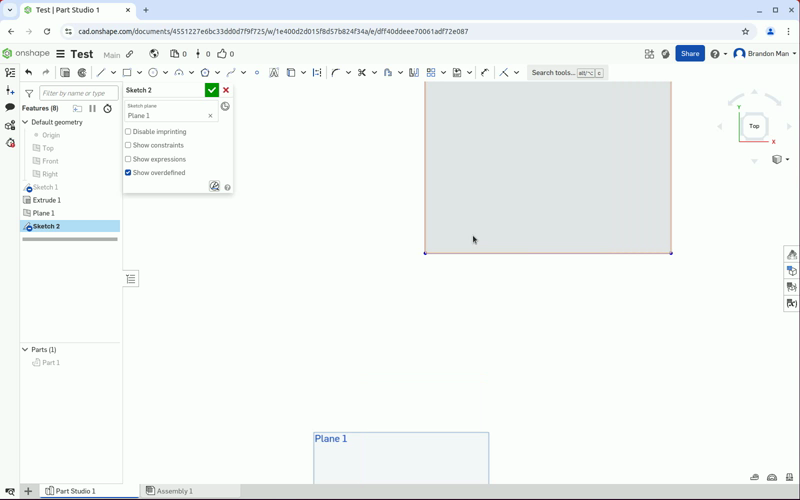
scroll(6)
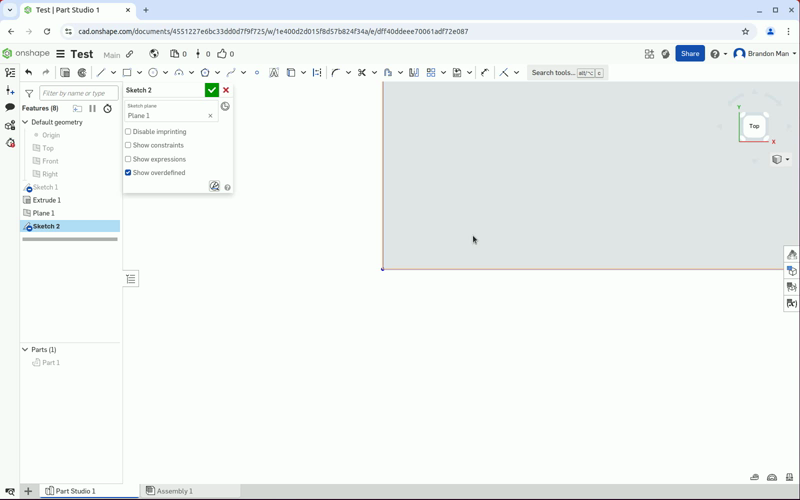
click(473, 235)
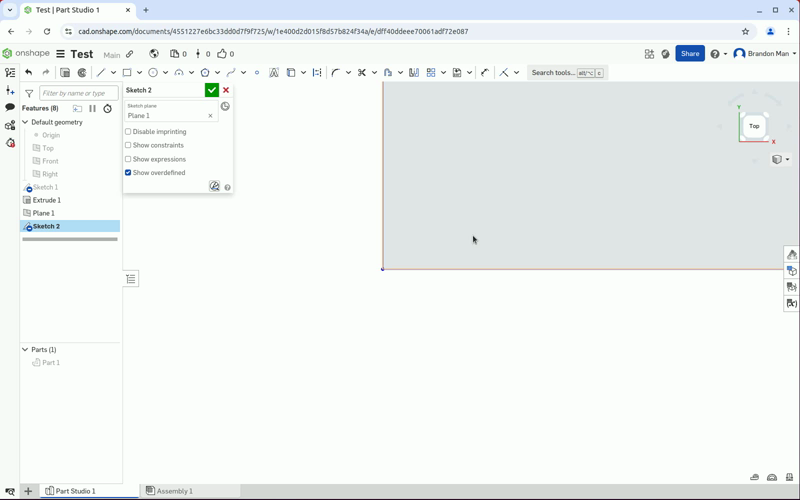
scroll(-6)
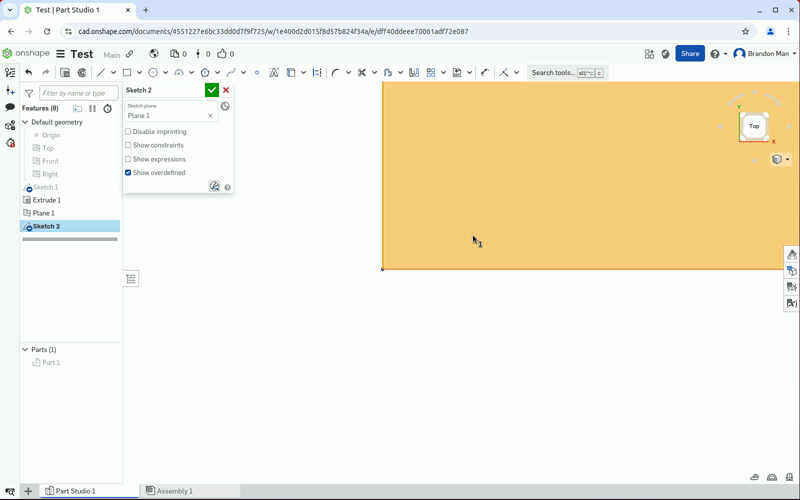
scroll(-6)
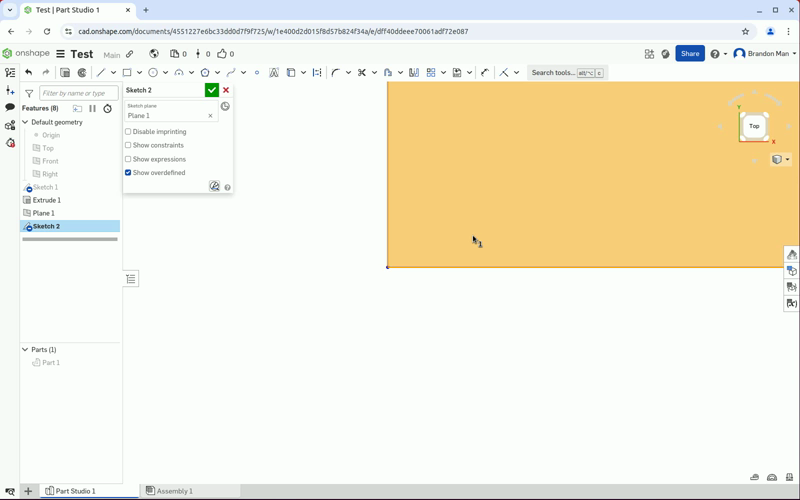
scroll(-6)
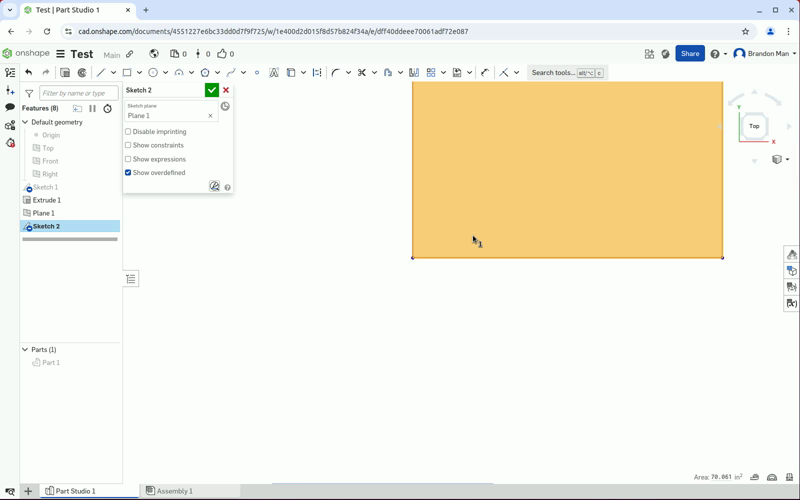
scroll(-6)
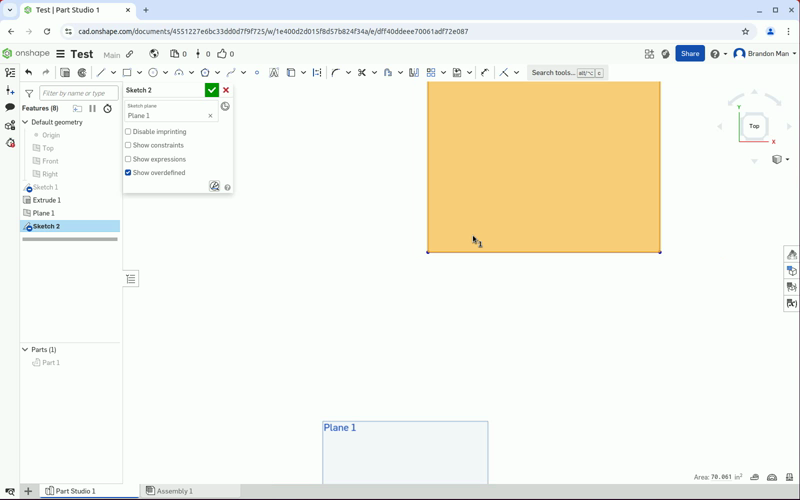
scroll(-6)
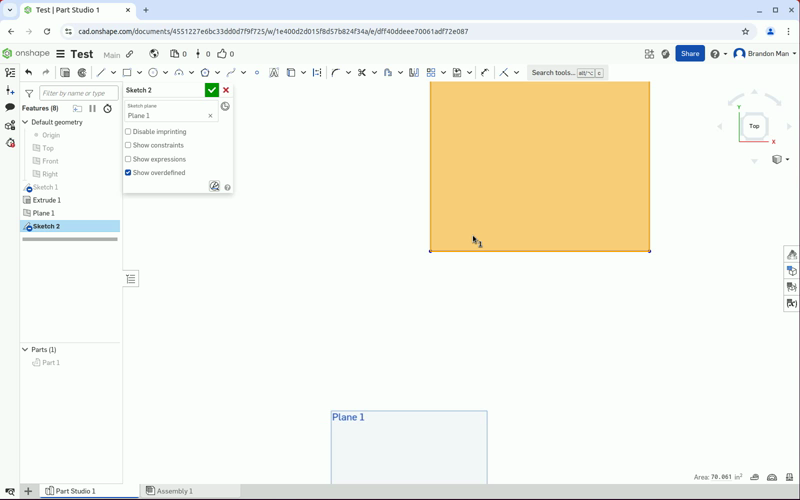
scroll(-6)
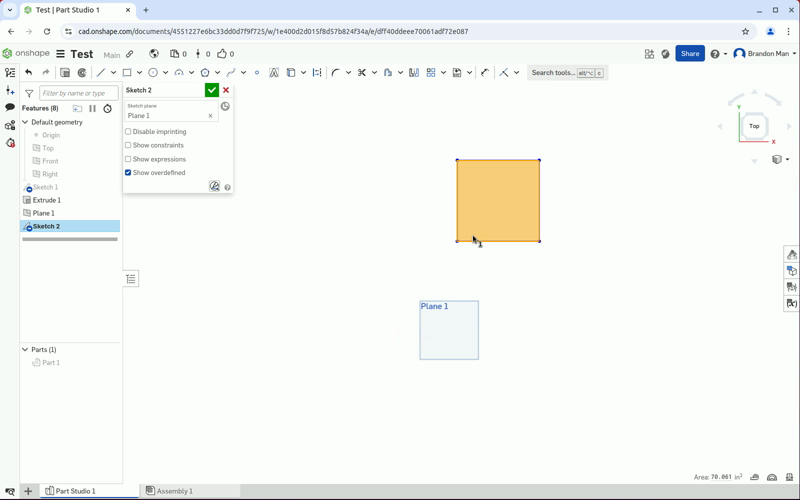
scroll(-6)
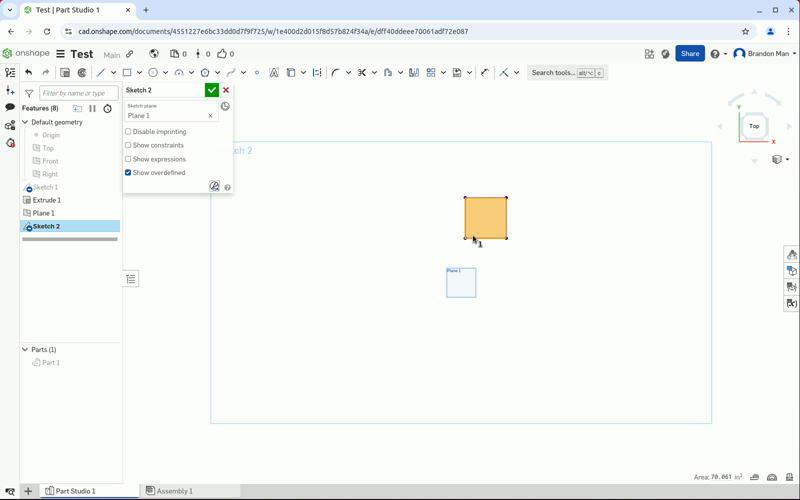
mouse_move(73, 352)
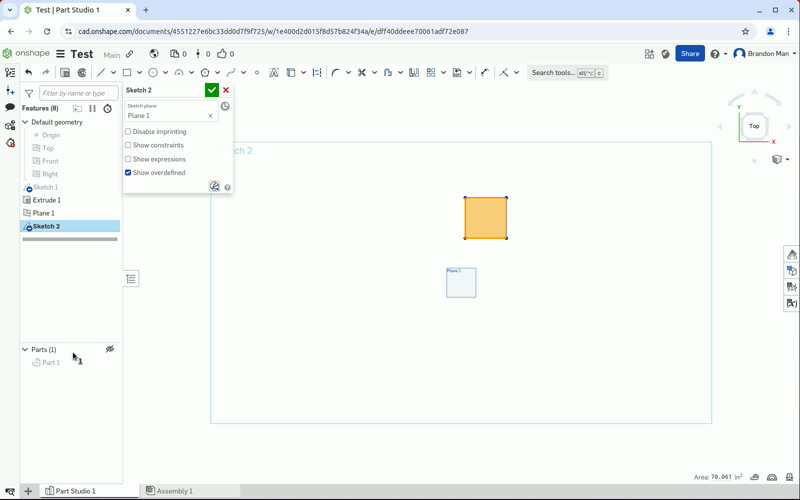
key(shift+y)
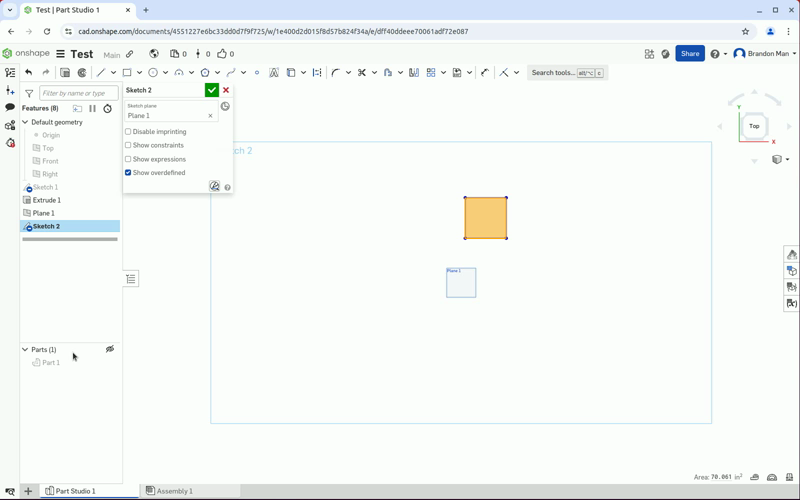
key(shift+e)
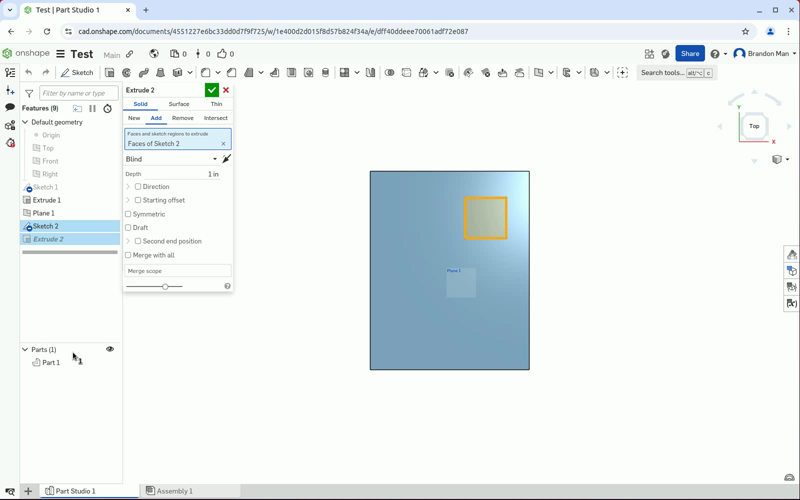
mouse_move(143, 106)
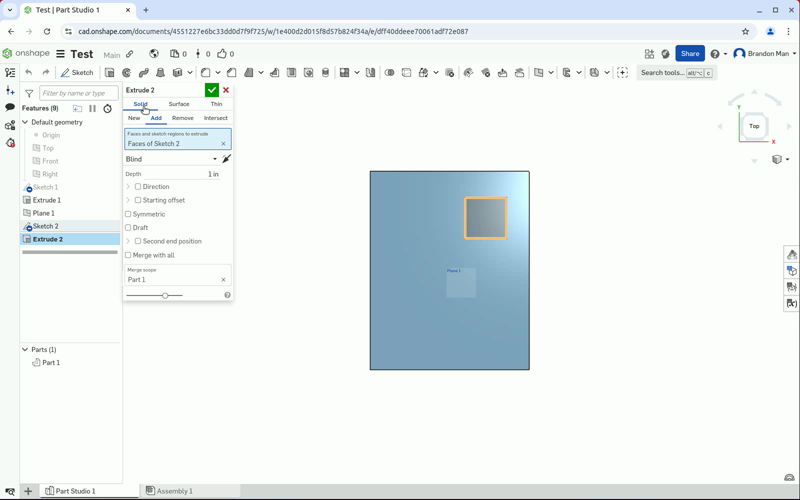
click(143, 106)
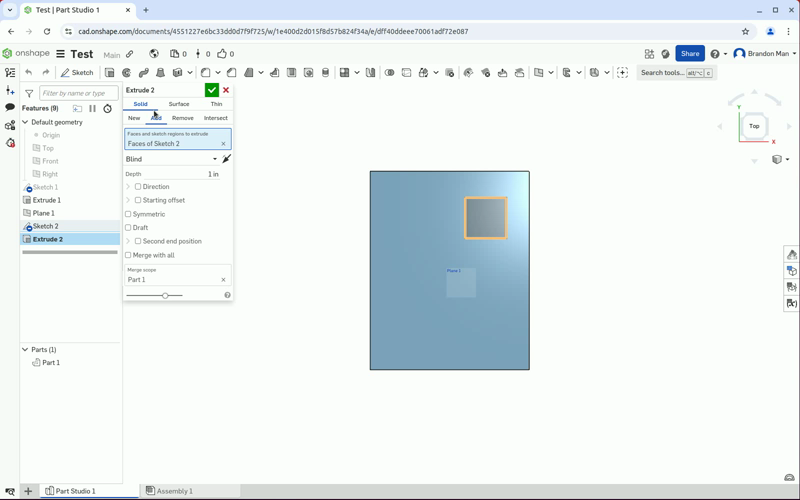
mouse_move(186, 120)
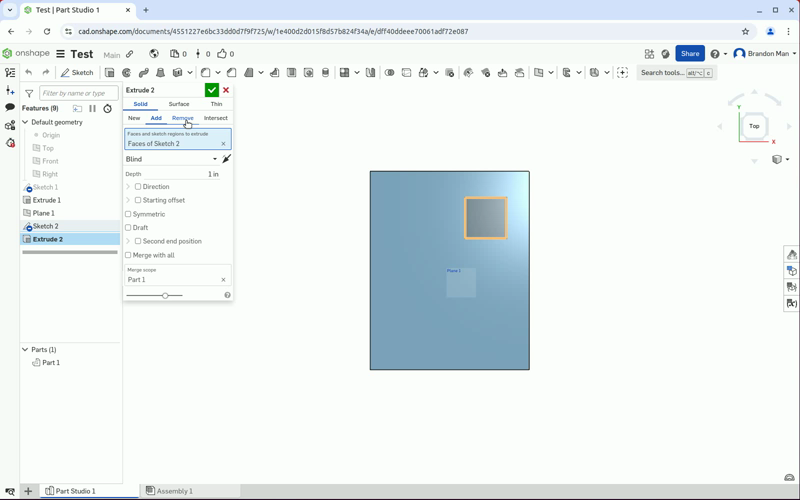
click(186, 120)
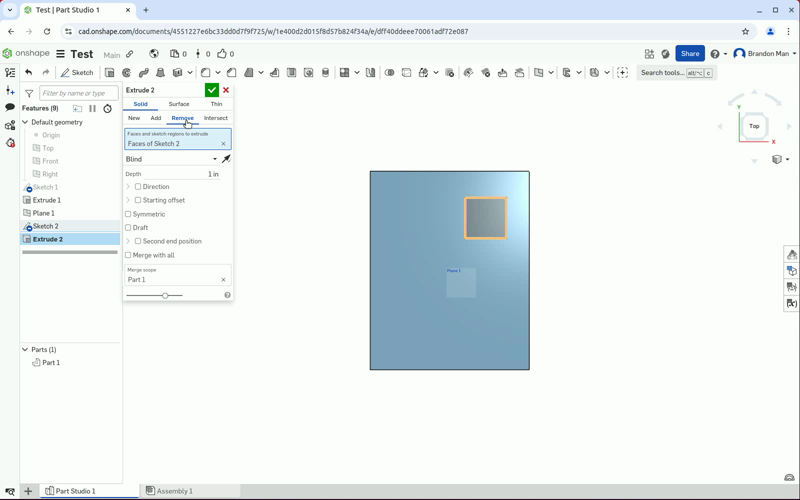
key(tab, 4)
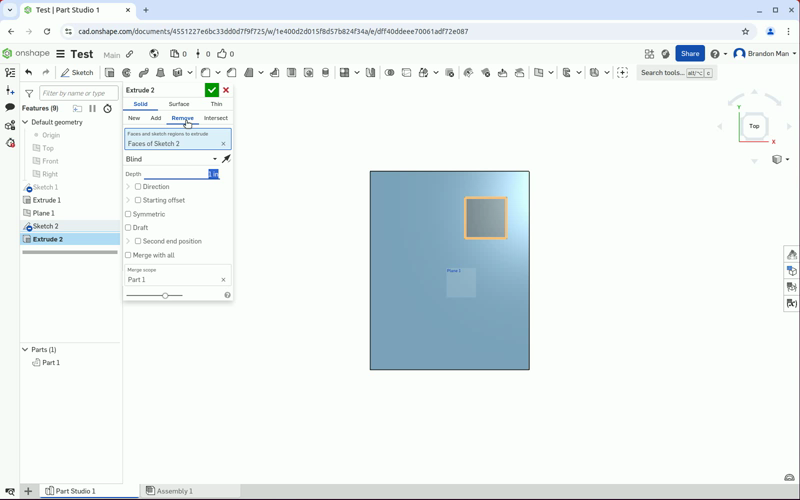
text(5.536)
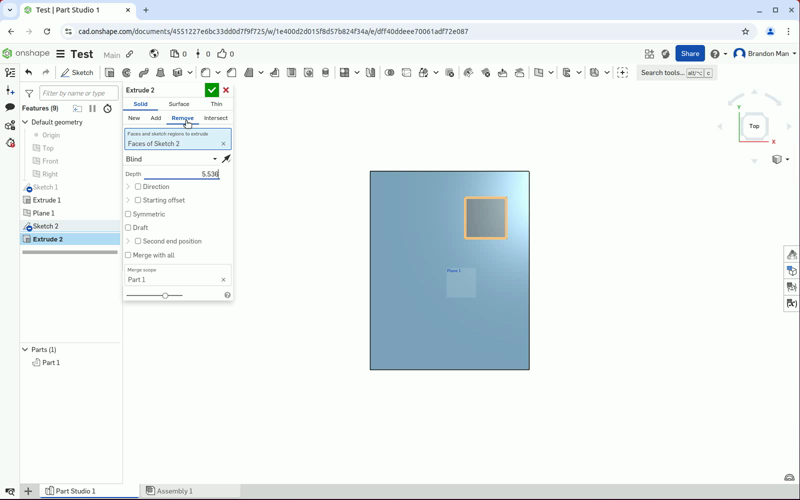
key(tab, 6)
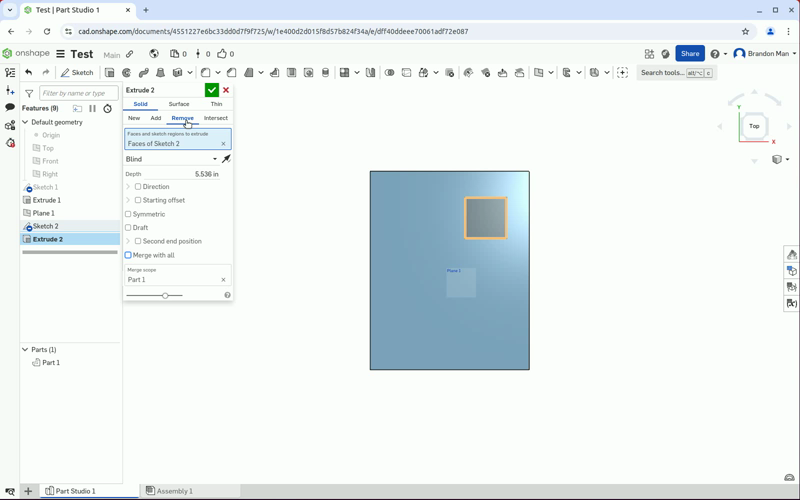
key(space)
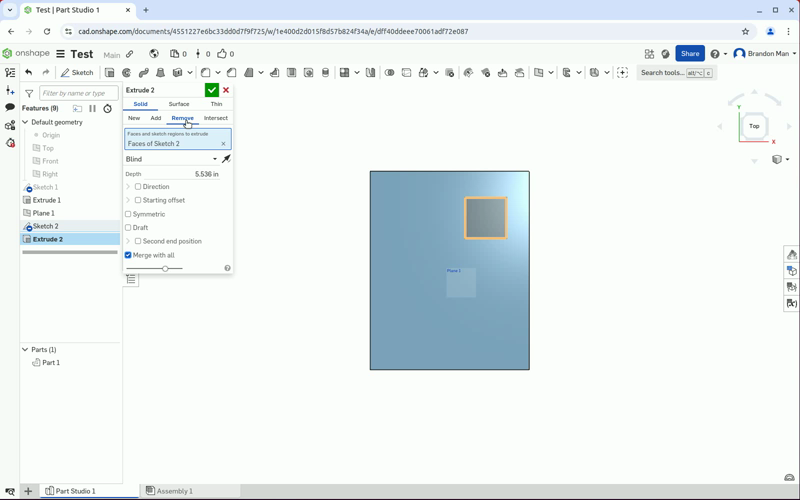
key(enter)
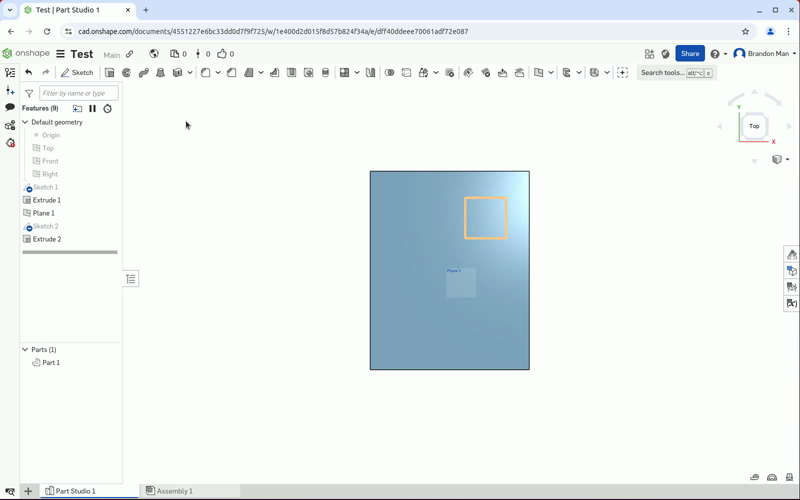
key(shift+h)
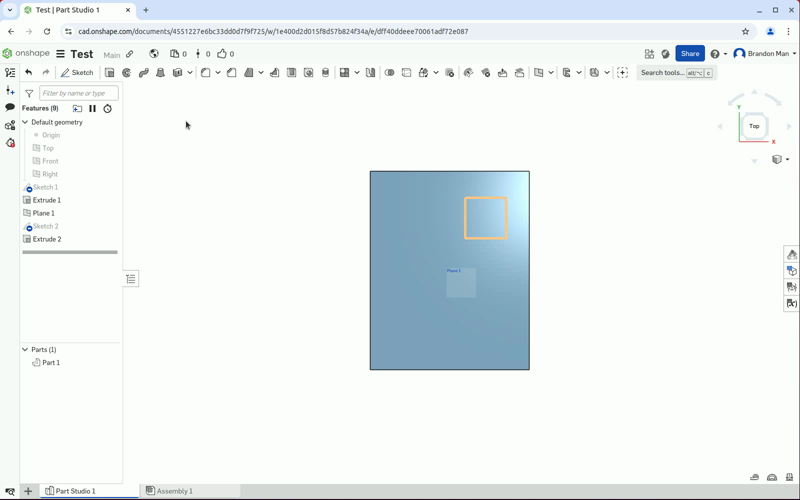
key(shift+h)
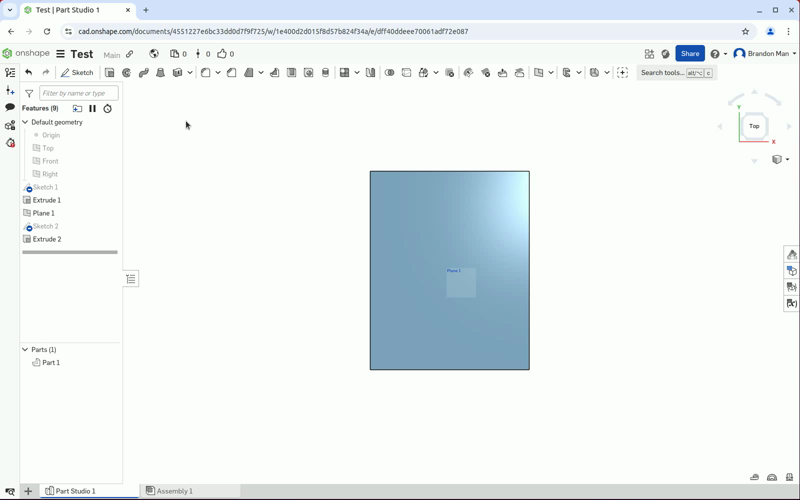
mouse_move(73, 189)
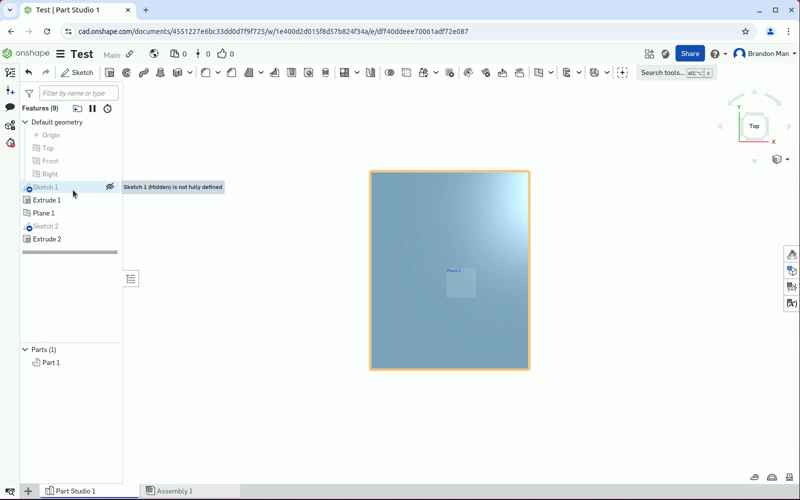
click(73, 189)
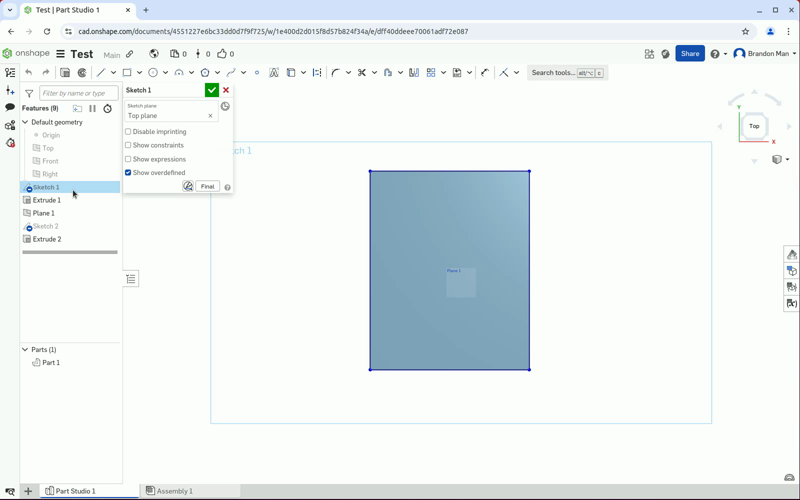
mouse_move(229, 92)
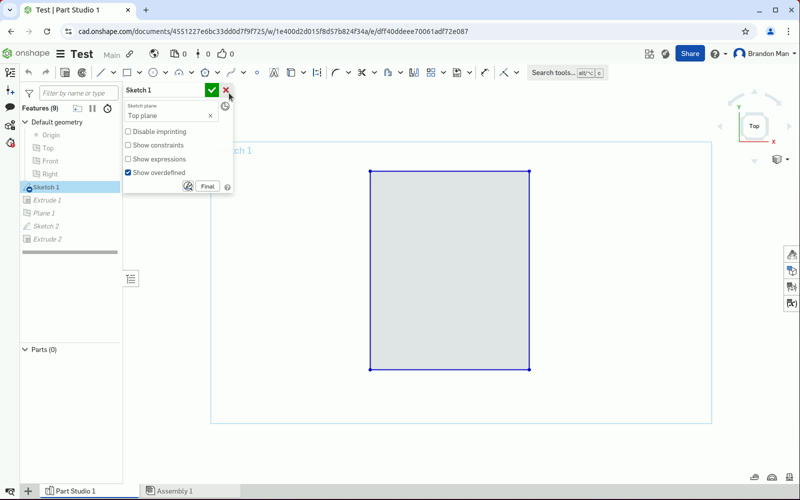
click(229, 92)
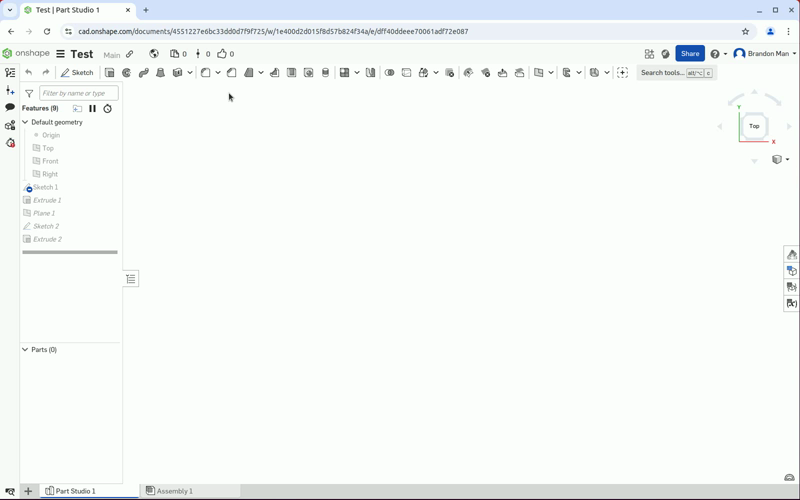
key(shift+s)
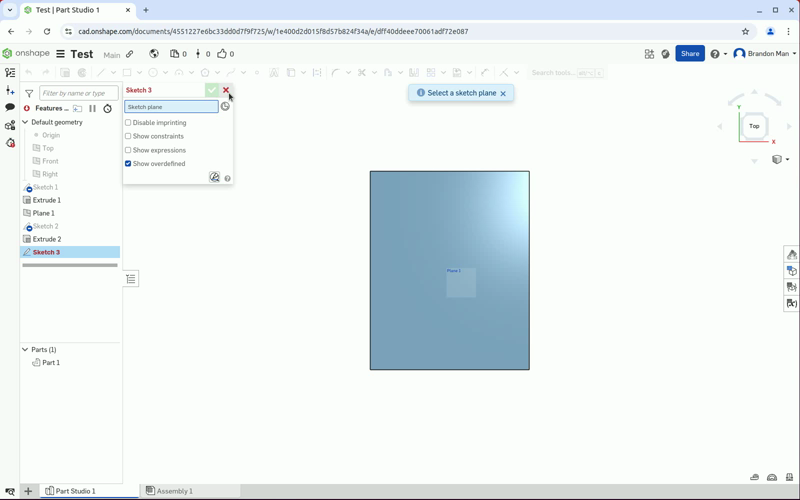
mouse_move(73, 215)
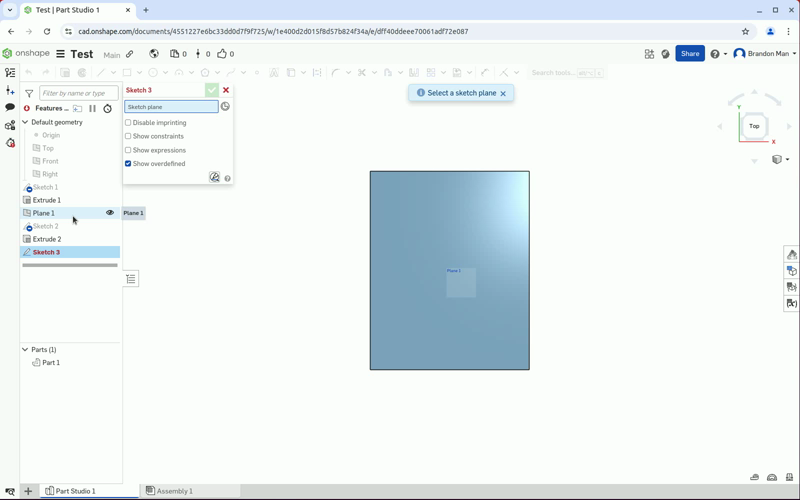
click(73, 215)
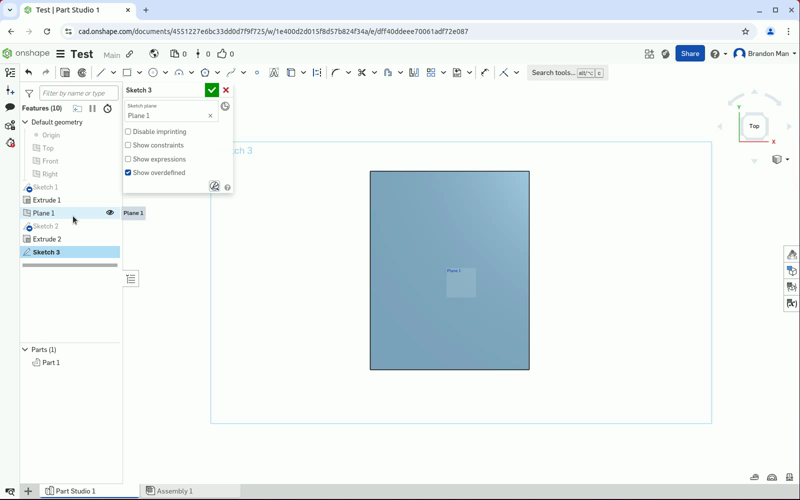
mouse_move(73, 352)
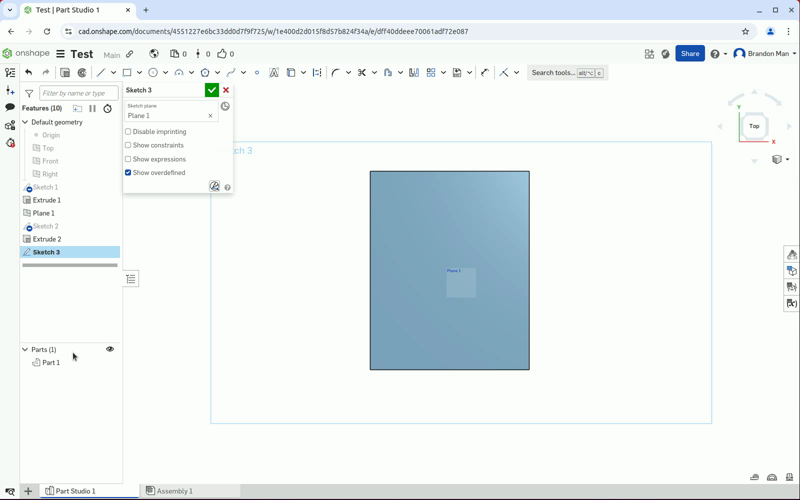
key(y)
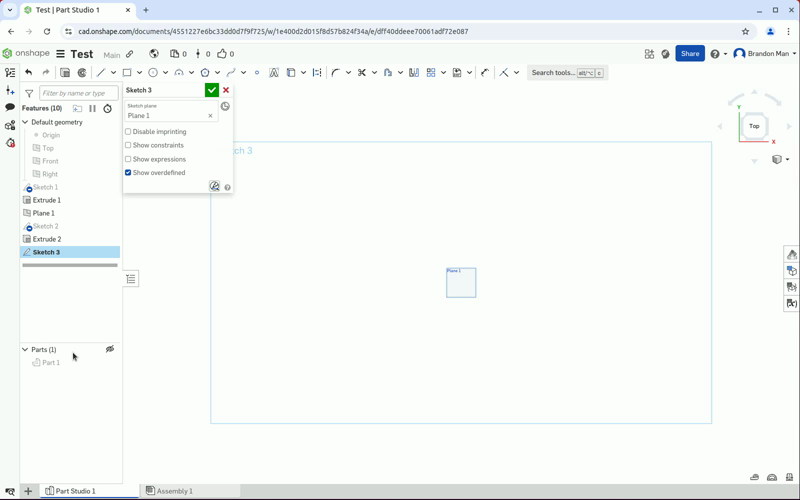
key(l)
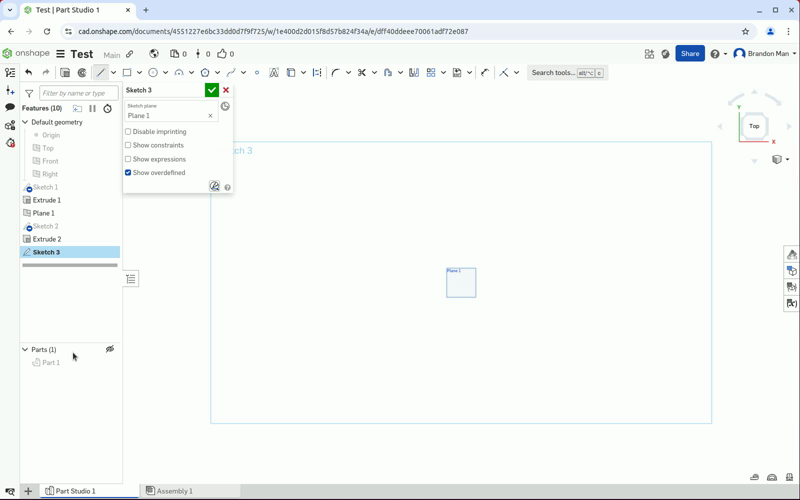
key_down(shift)
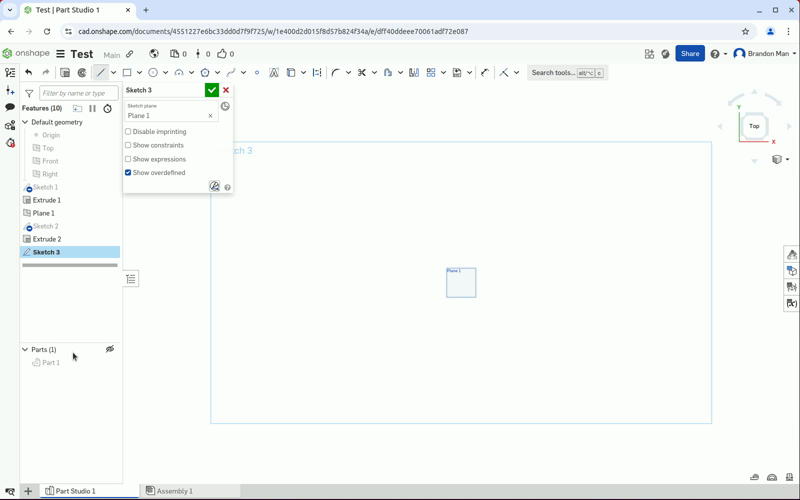
mouse_move(440, 353)
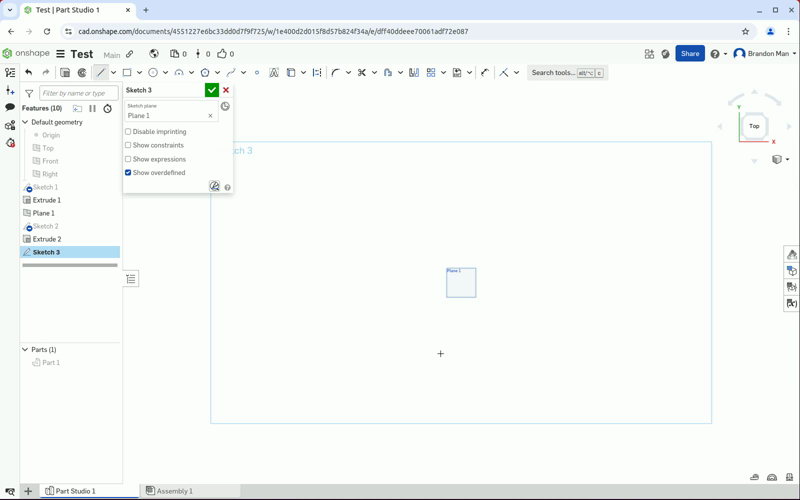
click(440, 353)
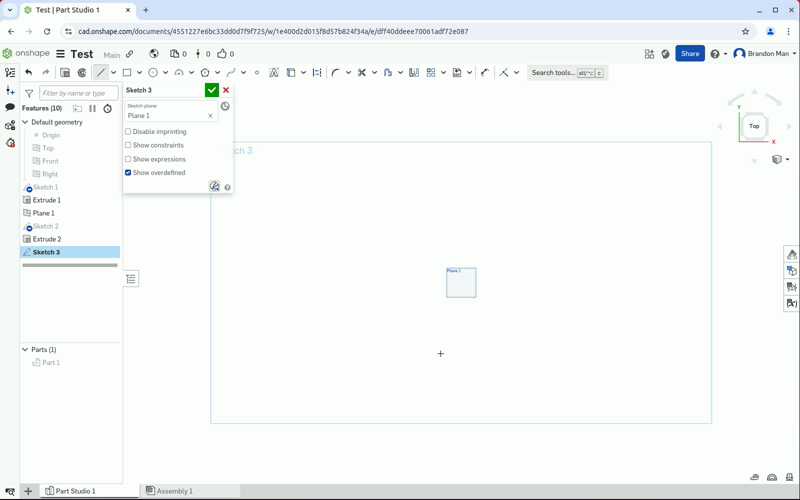
key_up(shift)
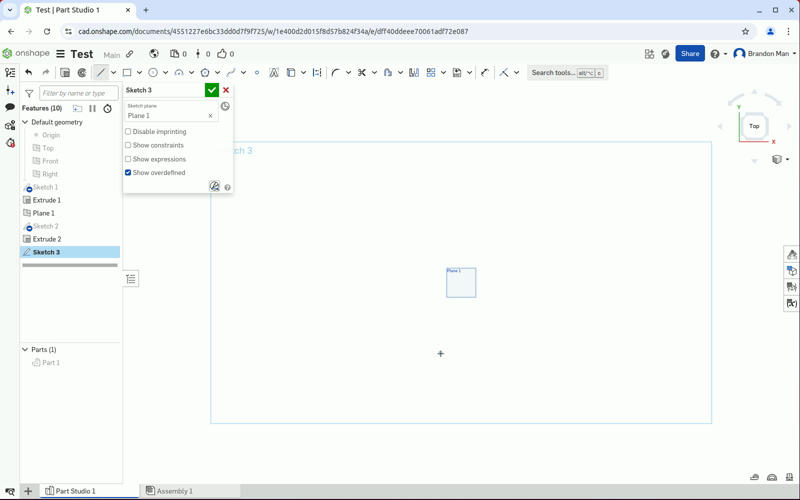
key_down(shift)
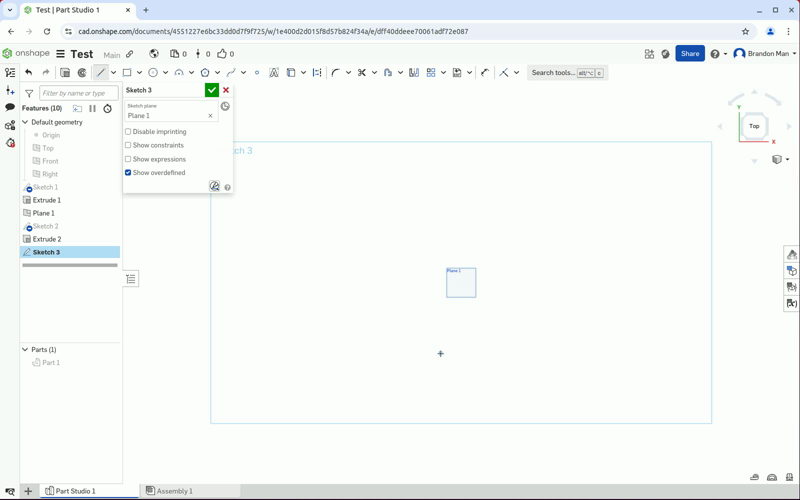
mouse_move(470, 353)
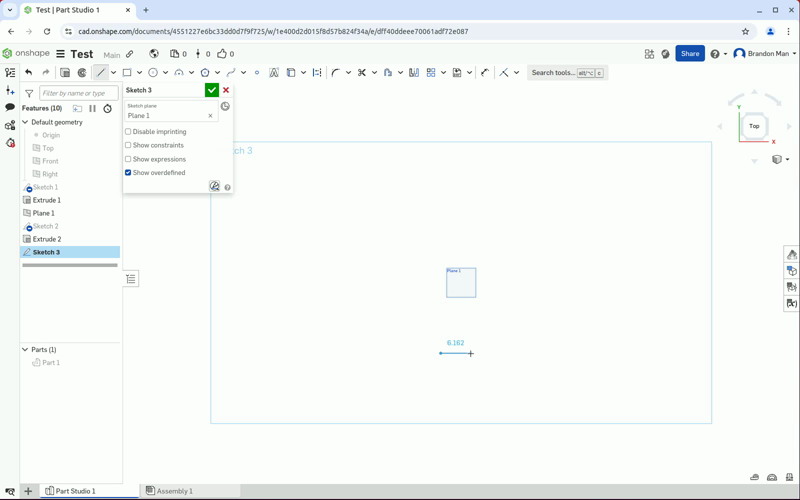
mouse_move(481, 353)
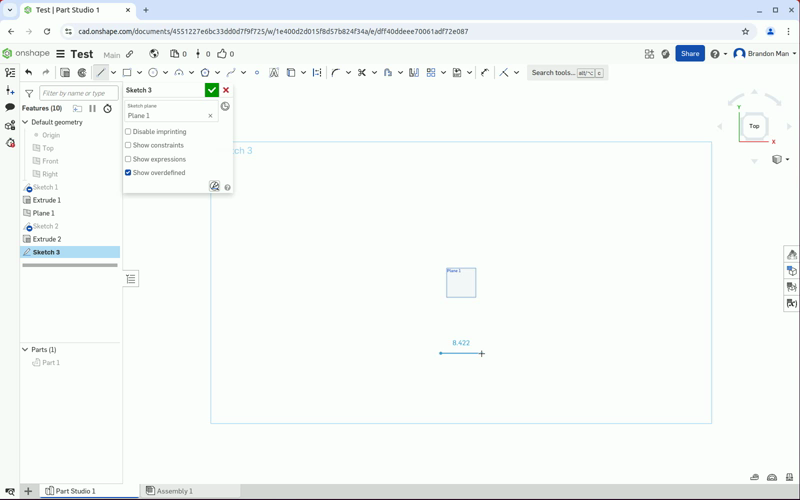
click(481, 353)
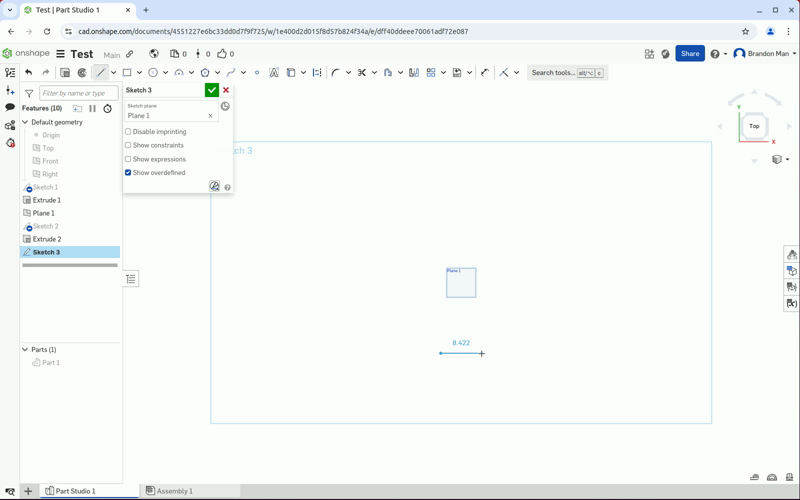
key_up(shift)
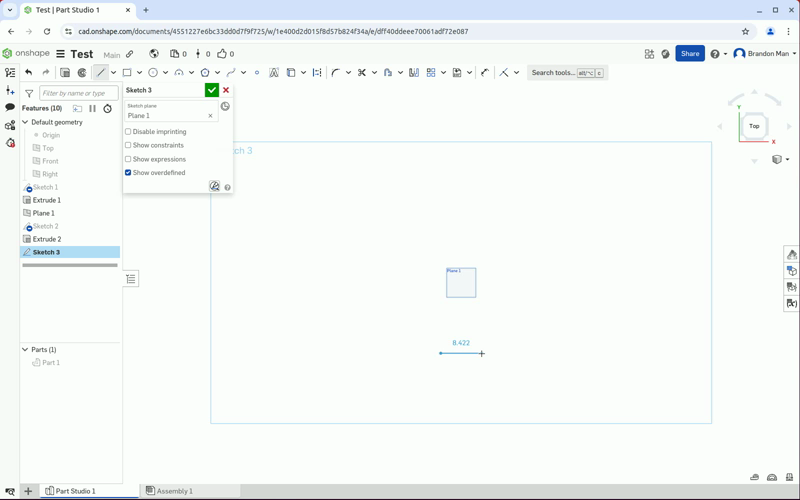
key_down(shift)
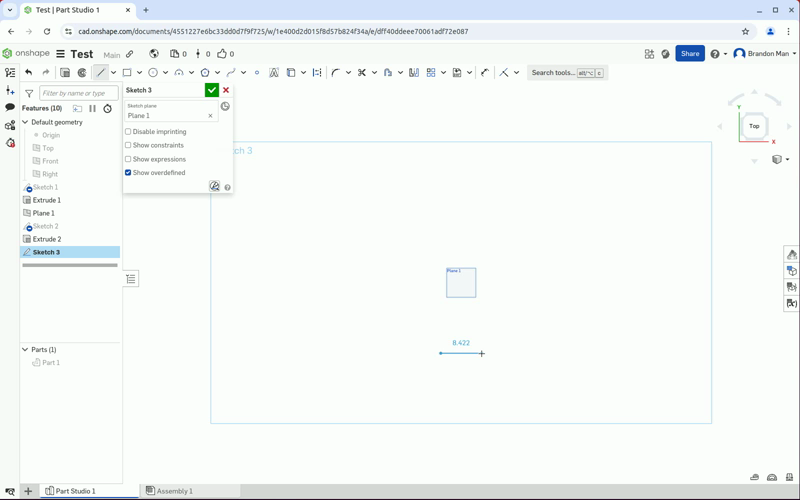
mouse_move(511, 353)
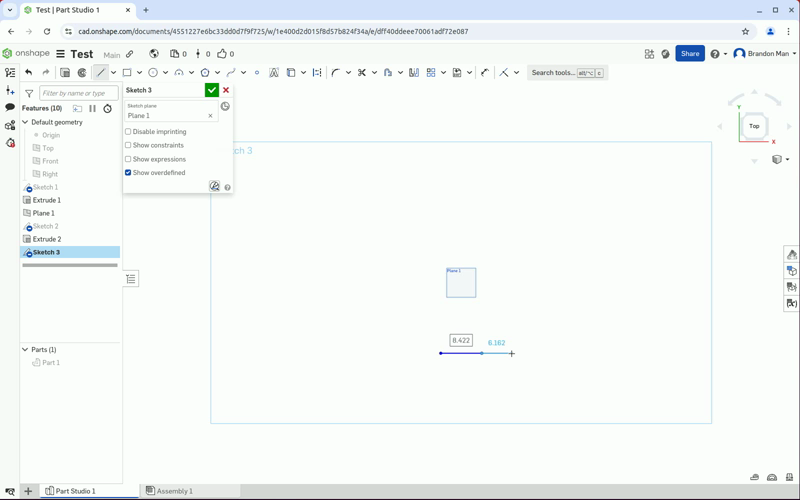
mouse_move(461, 318)
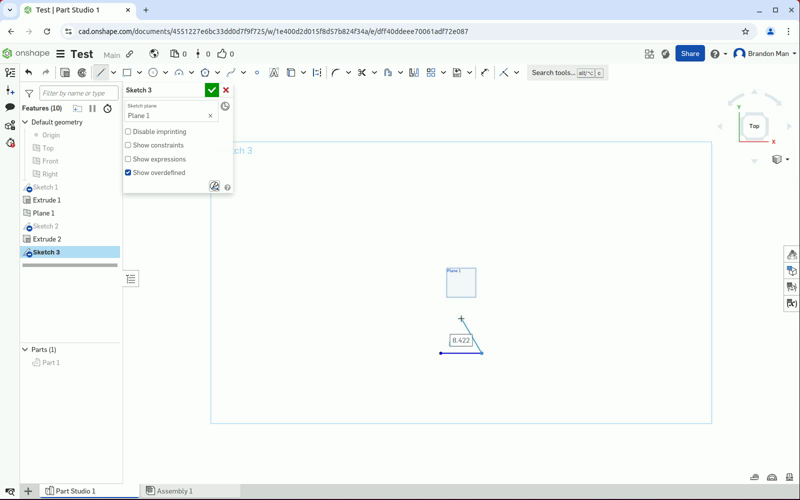
click(461, 318)
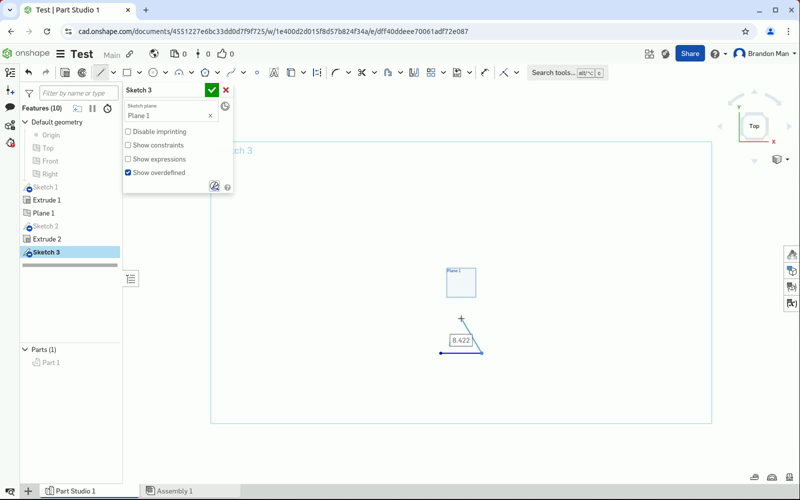
key_up(shift)
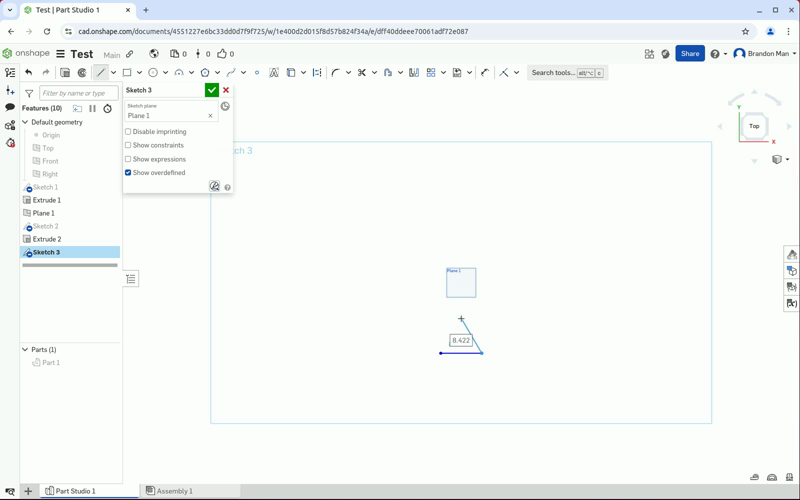
mouse_move(491, 318)
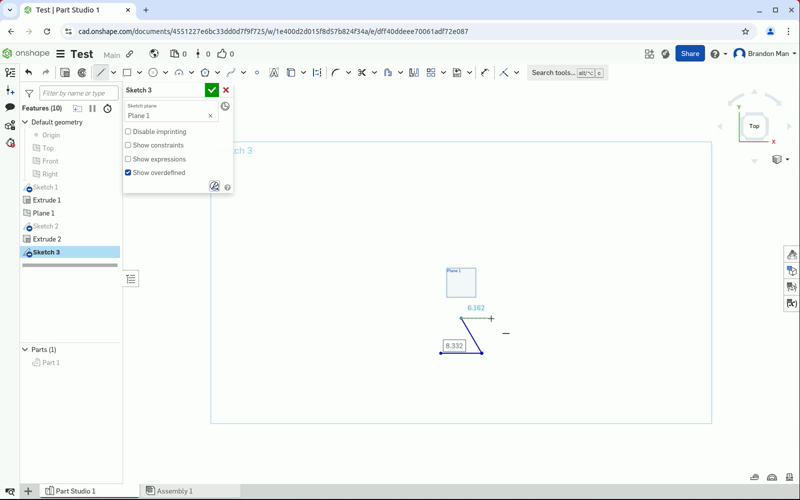
key_down(shift)
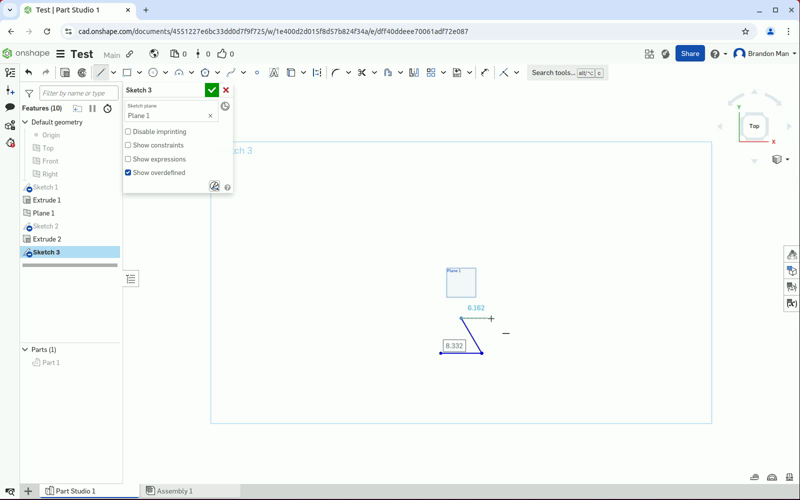
mouse_move(440, 353)
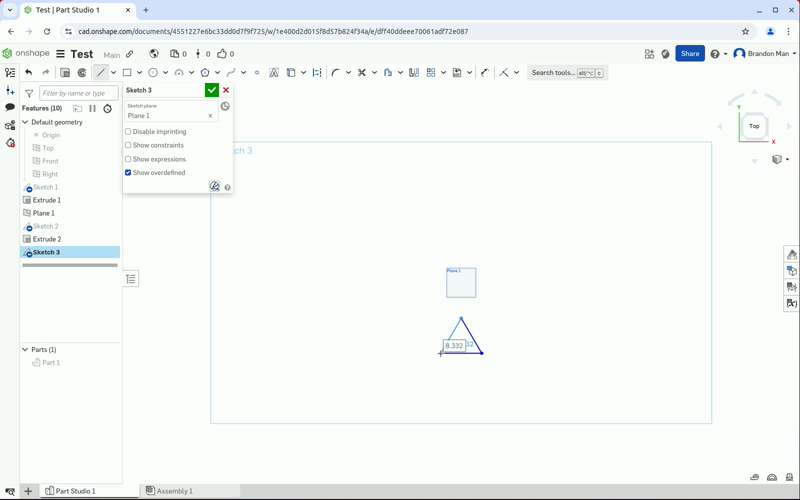
key_up(shift)
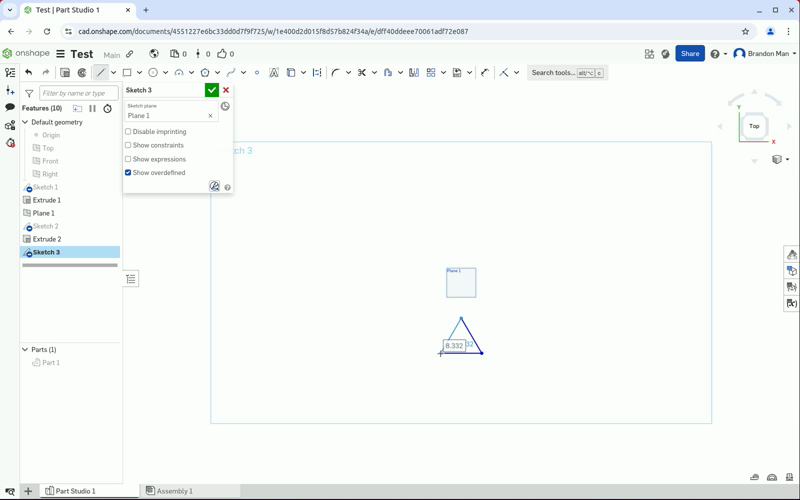
click(440, 353)
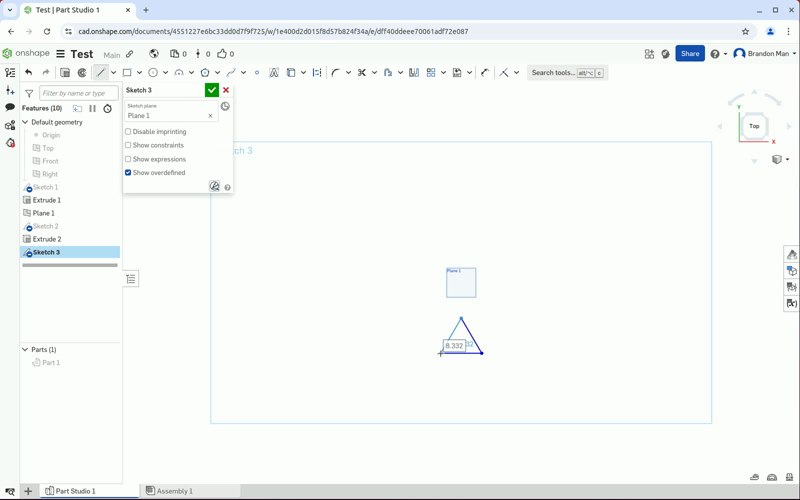
key(esc)
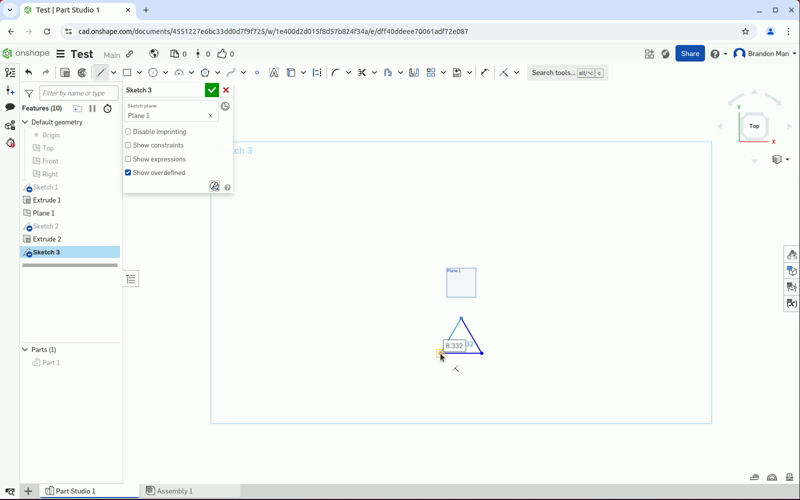
mouse_move(466, 346)
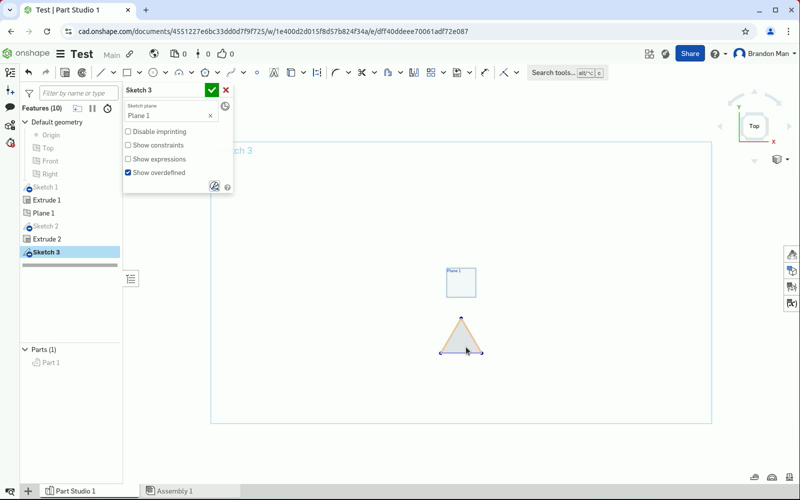
scroll(6)
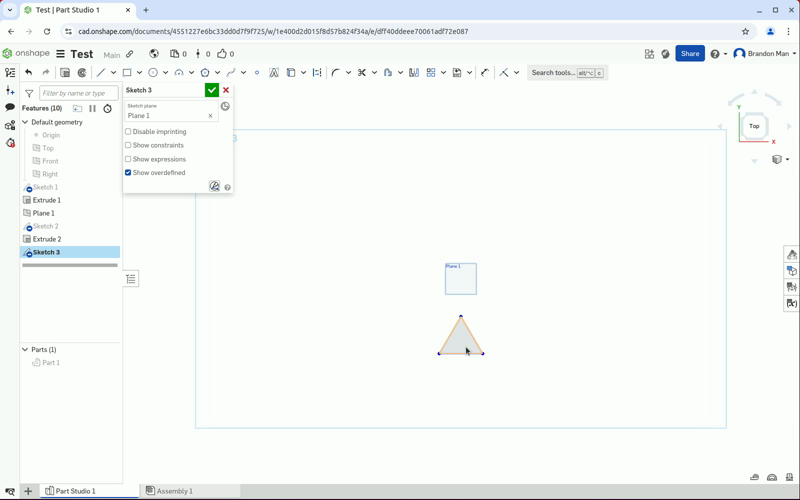
scroll(6)
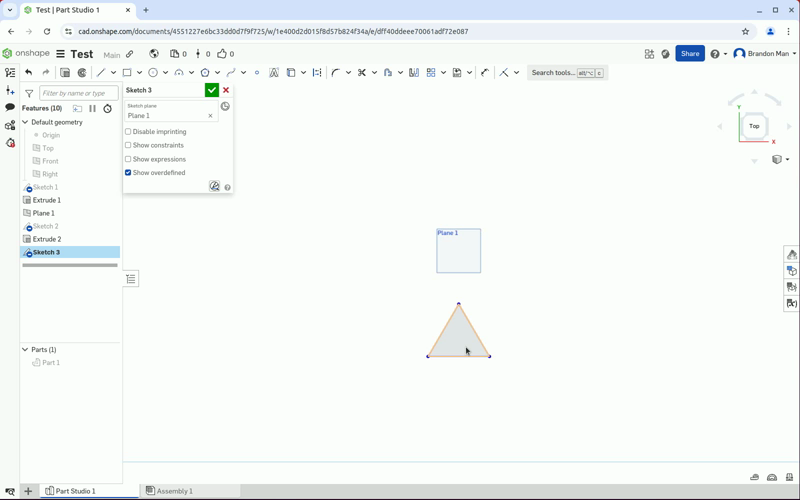
scroll(6)
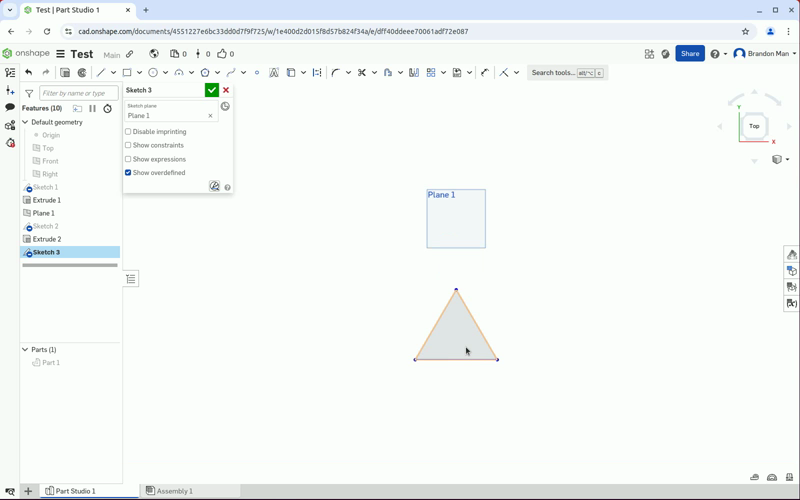
scroll(6)
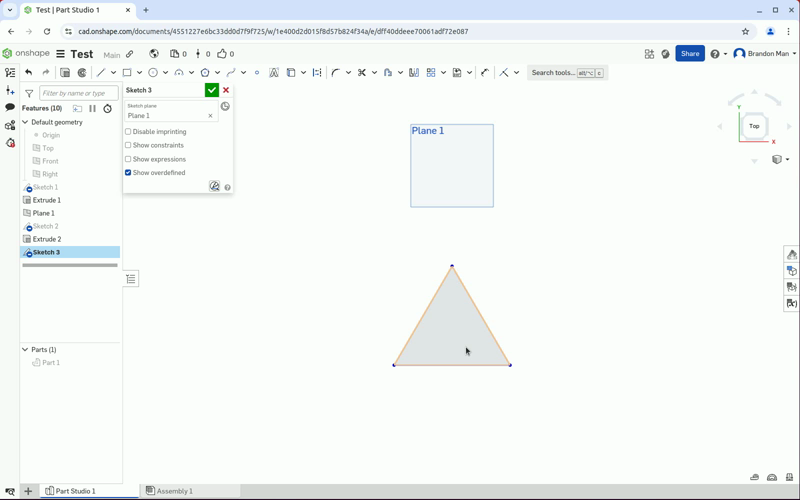
scroll(6)
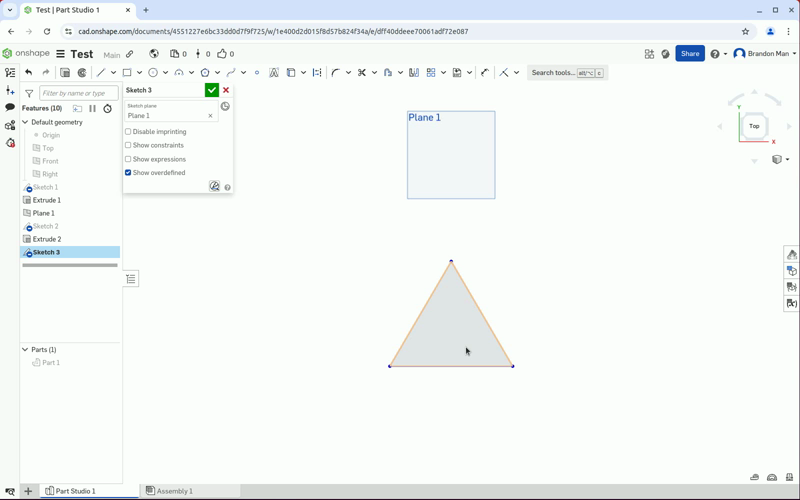
scroll(6)
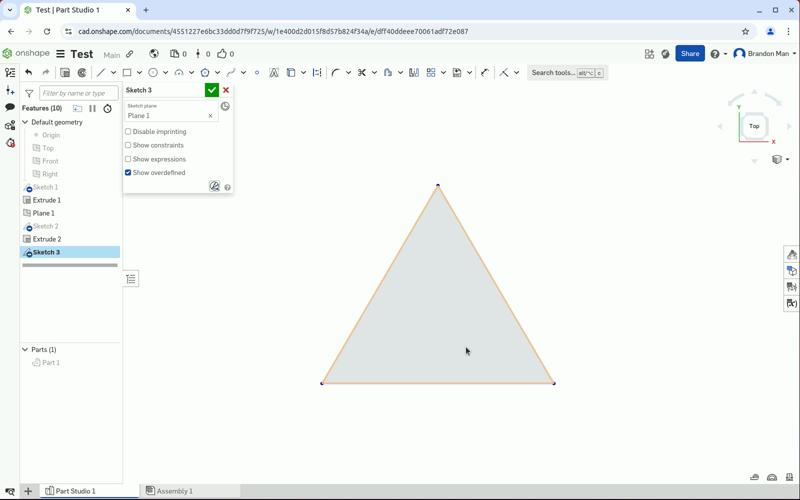
scroll(6)
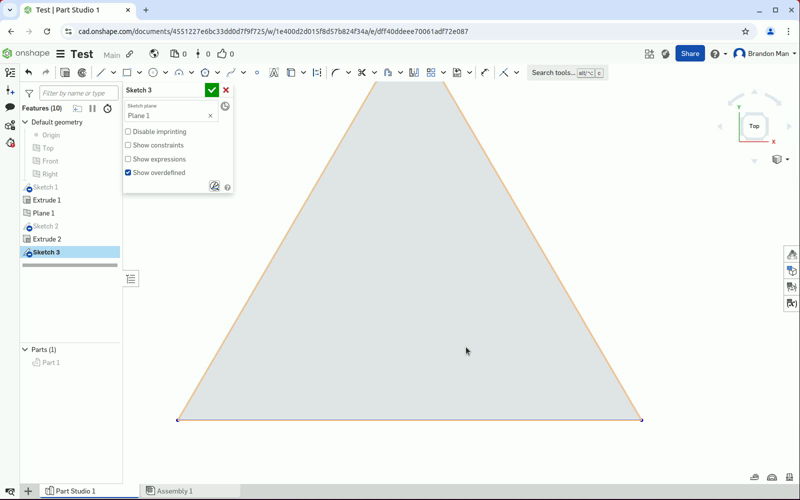
click(466, 346)
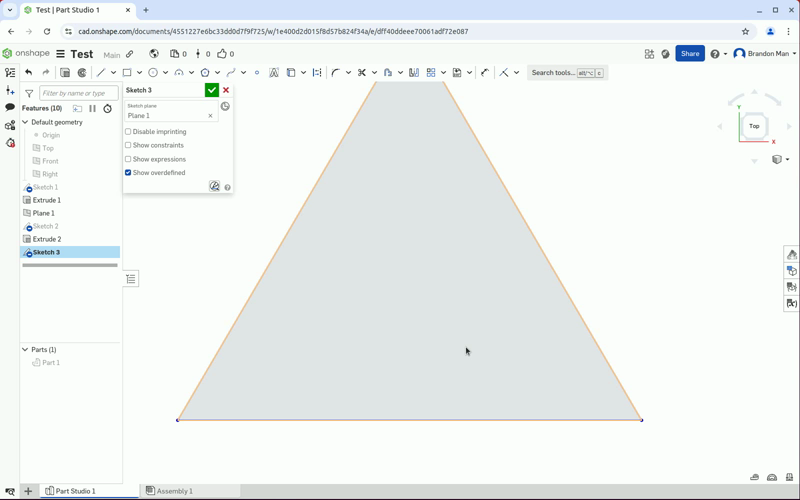
scroll(-6)
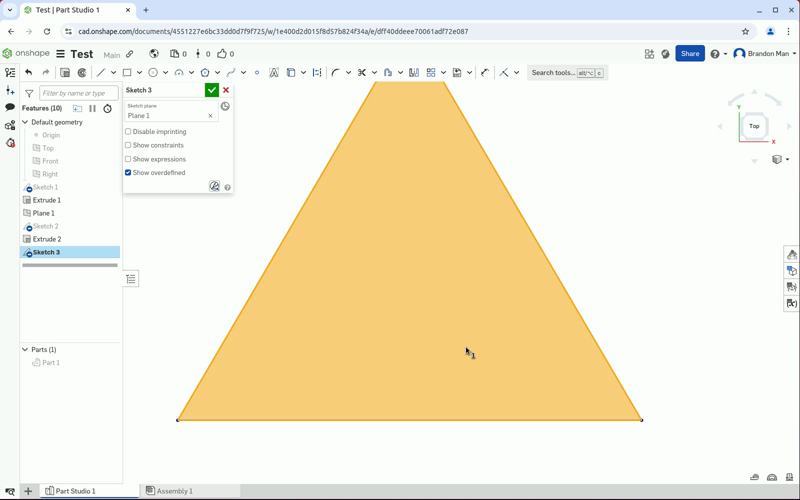
scroll(-6)
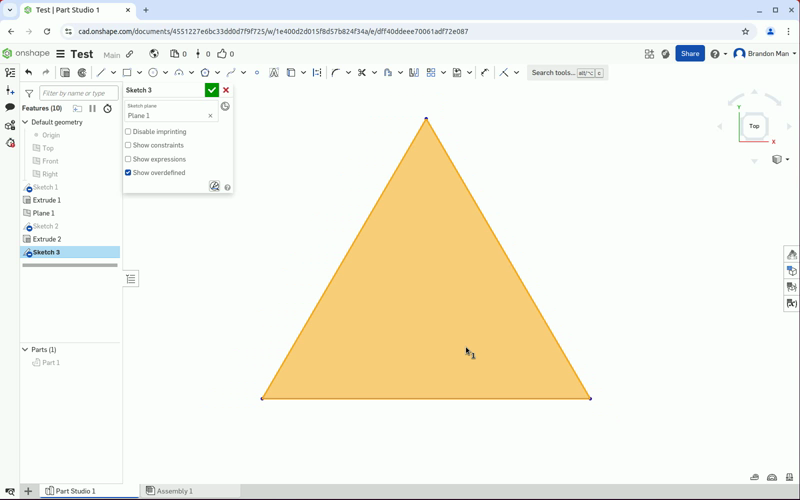
scroll(-6)
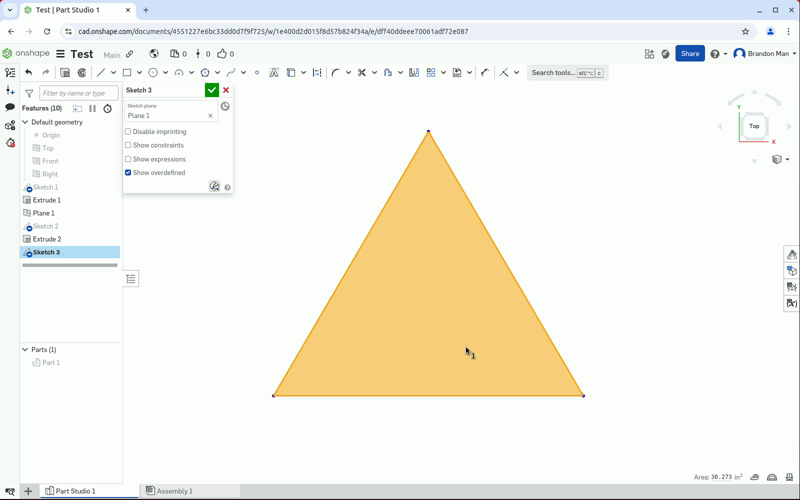
scroll(-6)
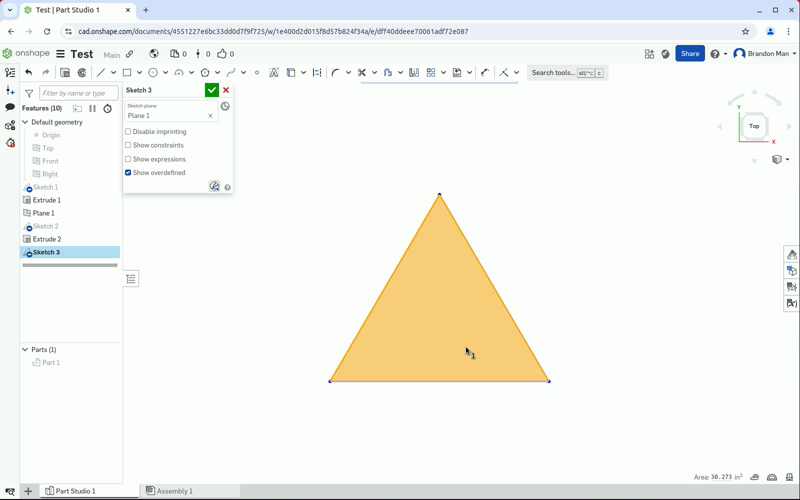
scroll(-6)
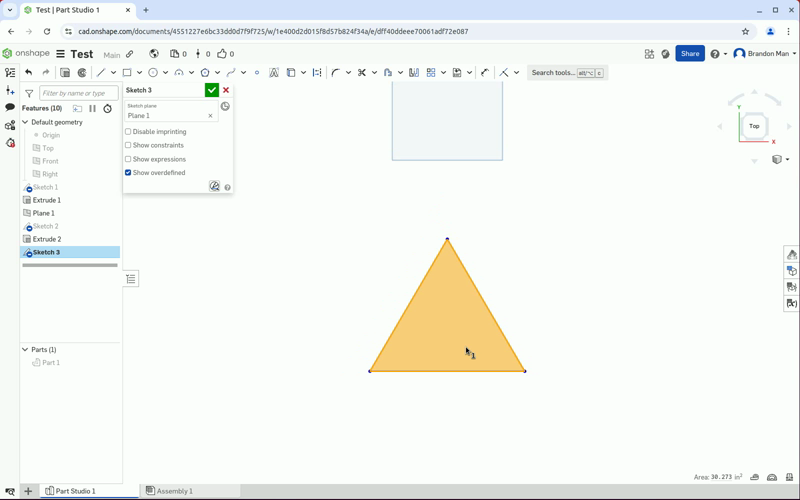
scroll(-6)
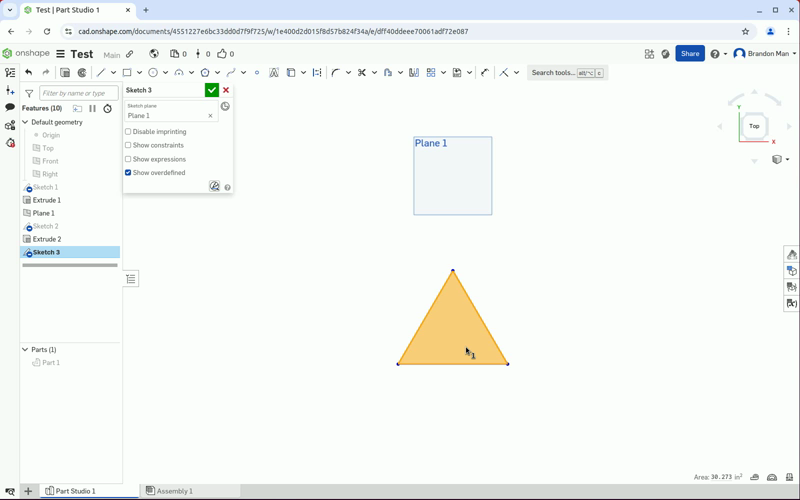
scroll(-6)
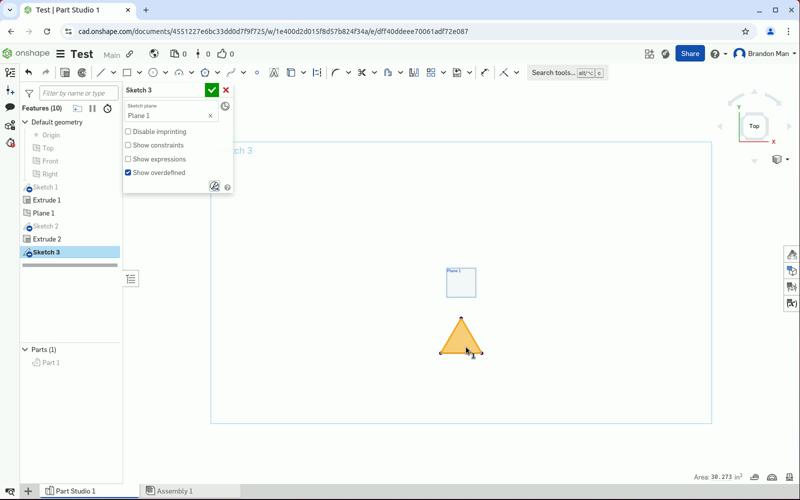
mouse_move(73, 352)
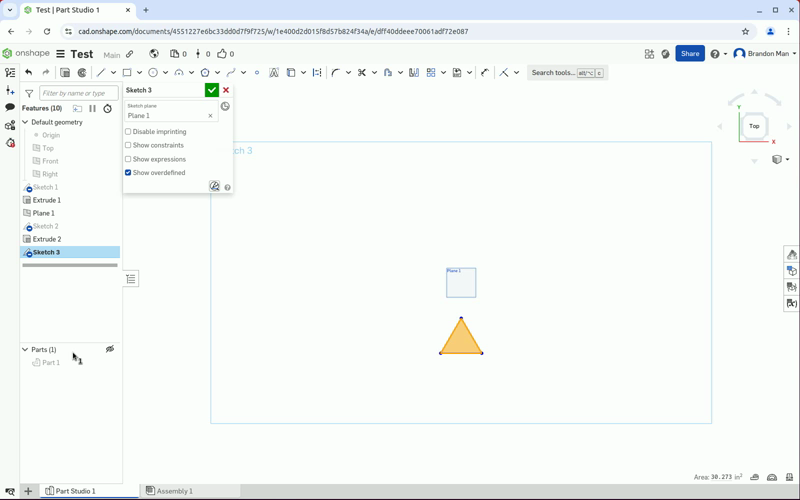
key(shift+y)
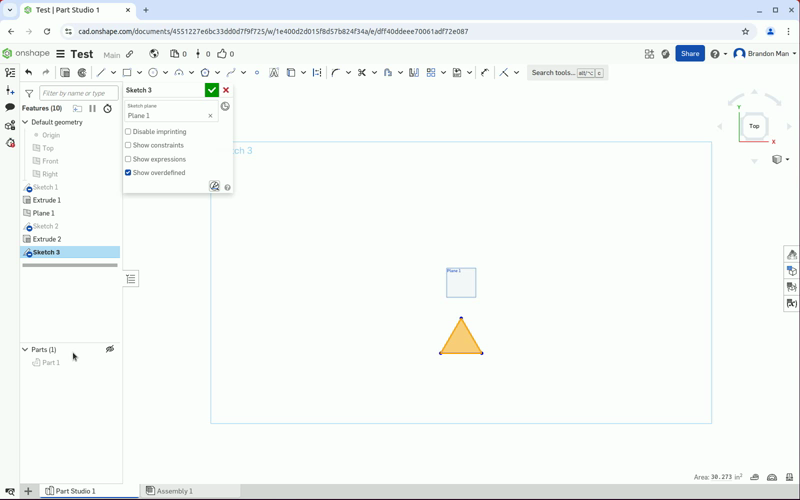
key(shift+e)
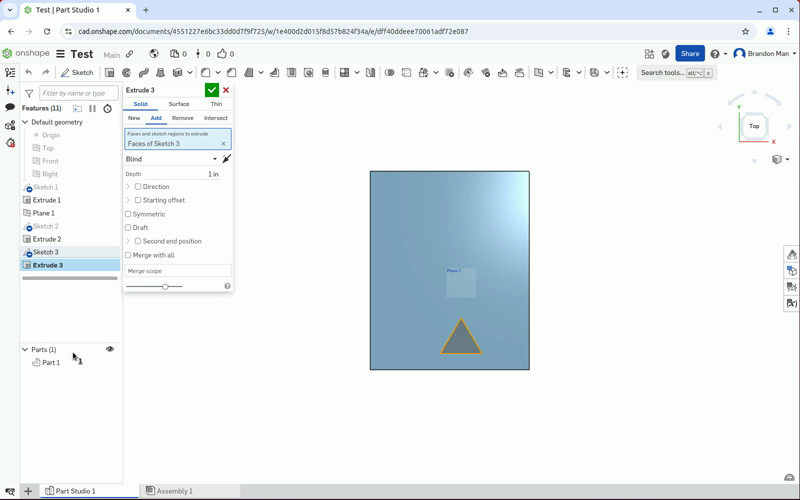
mouse_move(143, 106)
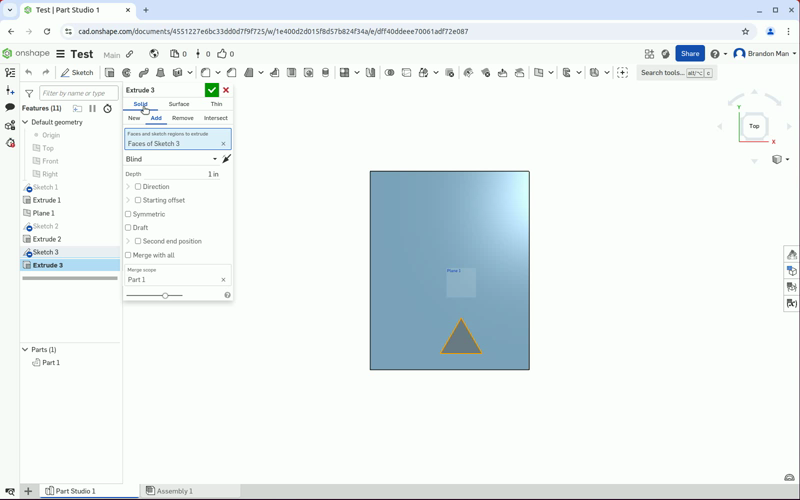
click(143, 106)
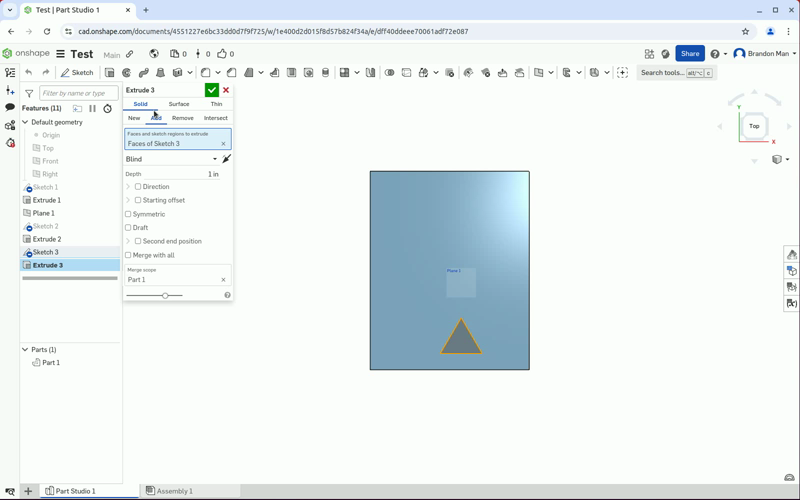
mouse_move(186, 120)
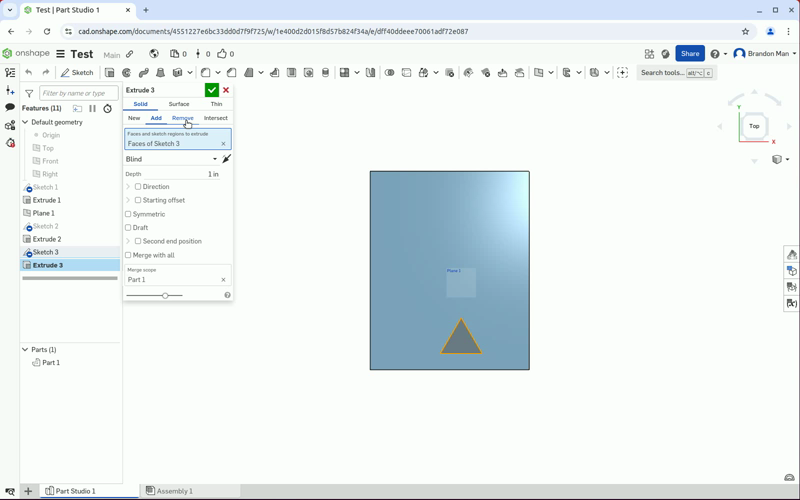
click(186, 120)
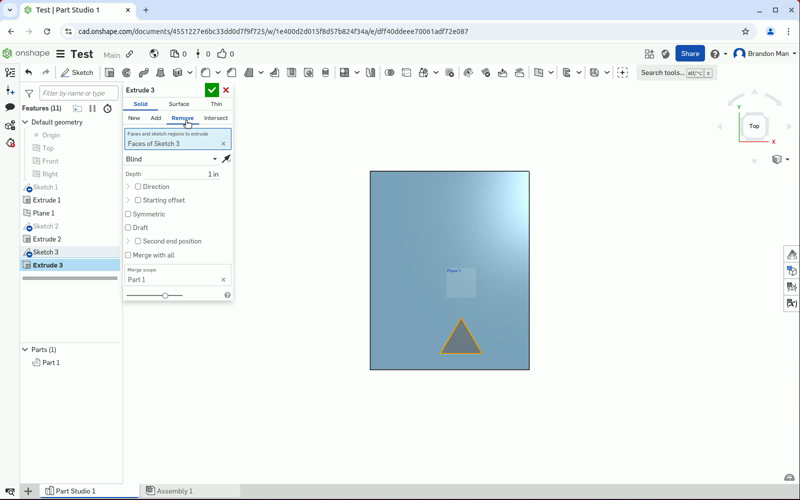
key(tab, 4)
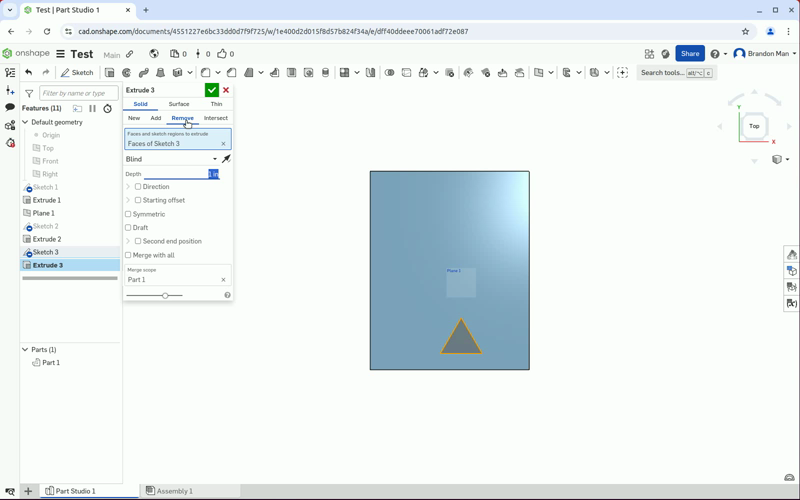
text(5.536)
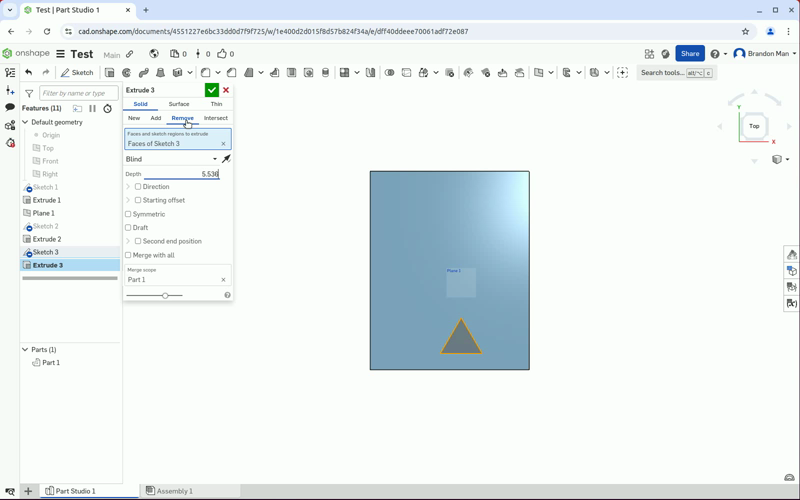
key(tab, 6)
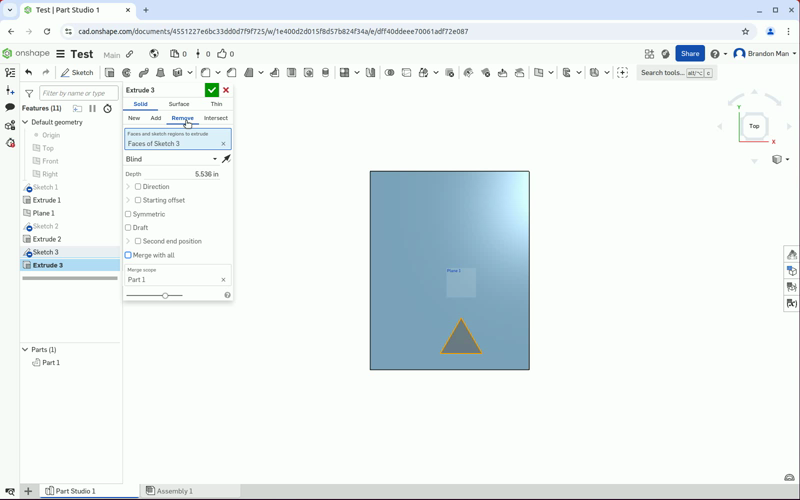
key(space)
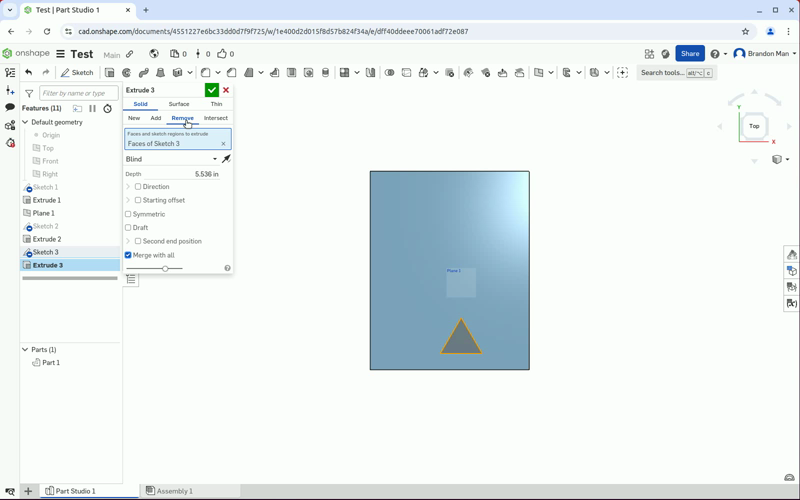
key(enter)
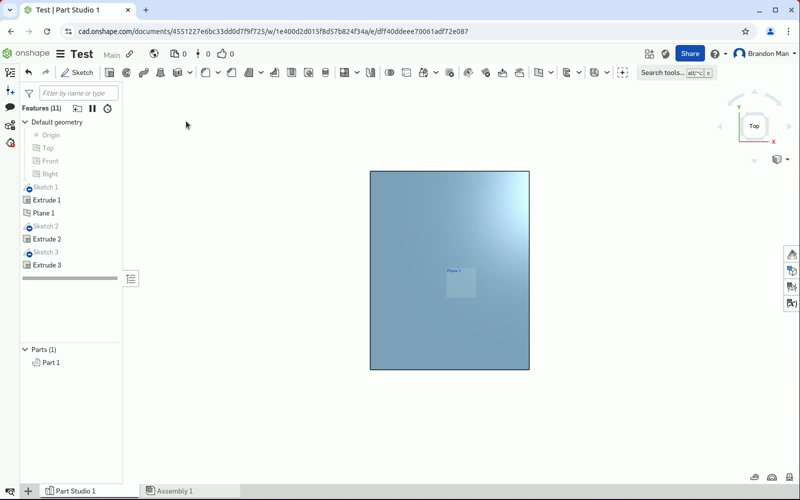
key(shift+h)
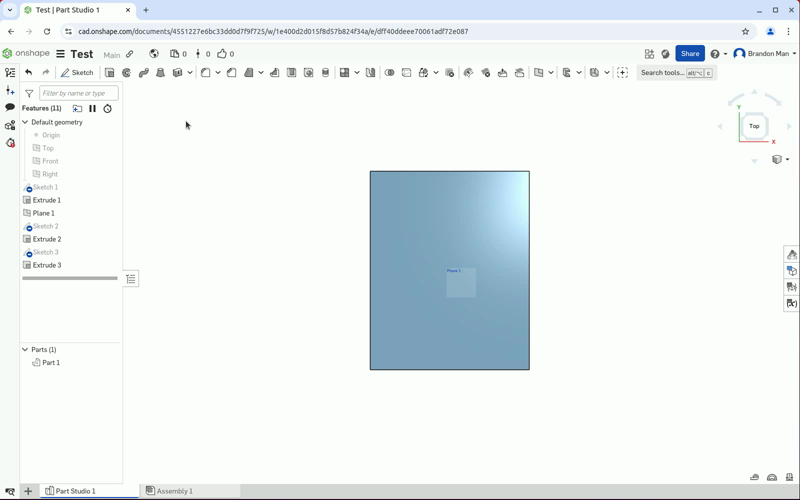
key(shift+h)
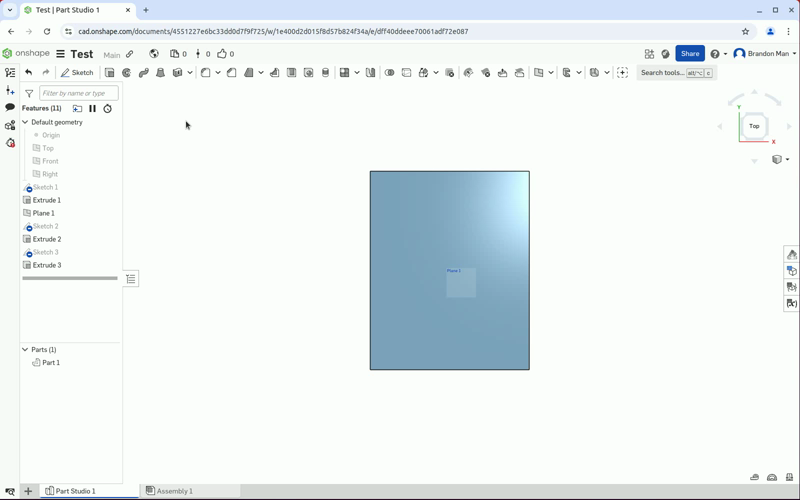
mouse_move(73, 189)
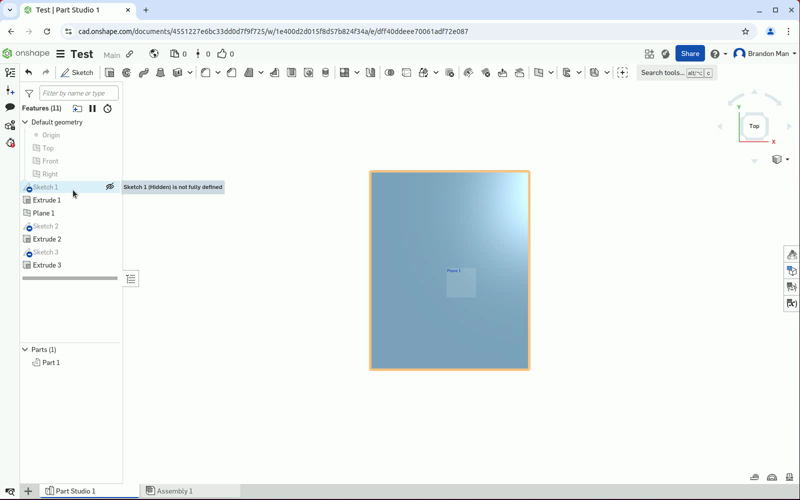
click(73, 189)
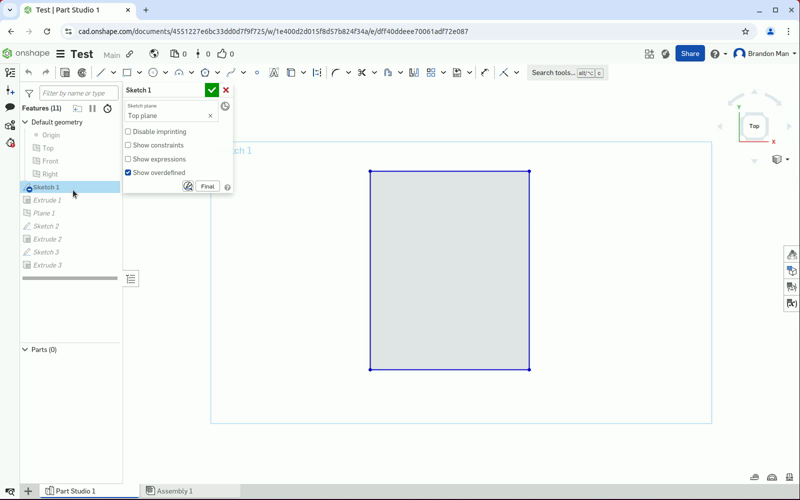
mouse_move(229, 92)
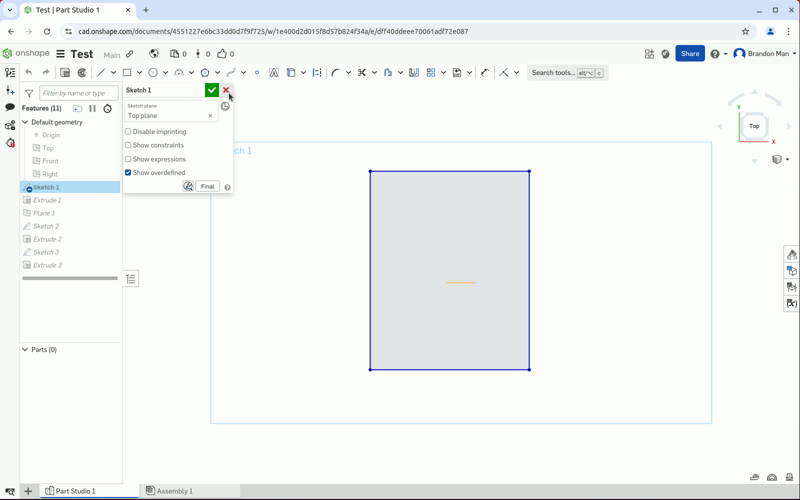
click(229, 92)
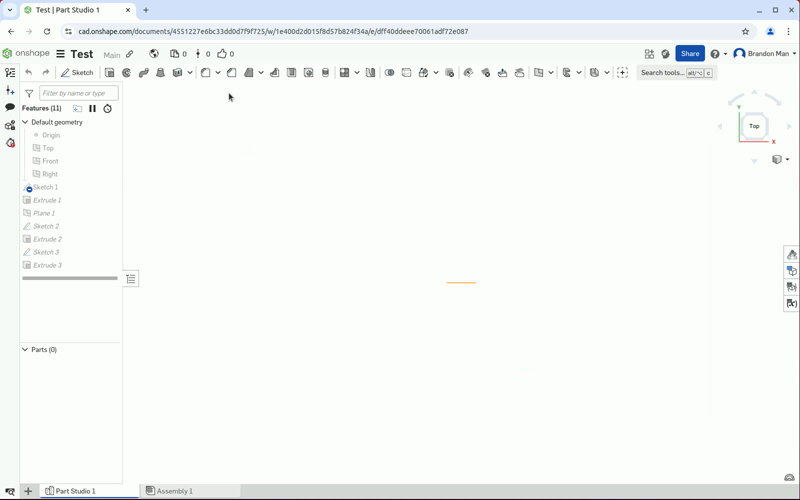
key(shift+s)
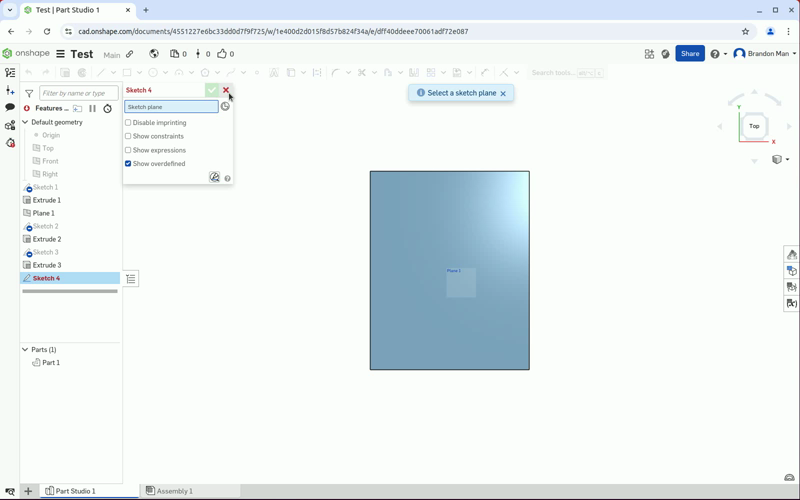
mouse_move(73, 215)
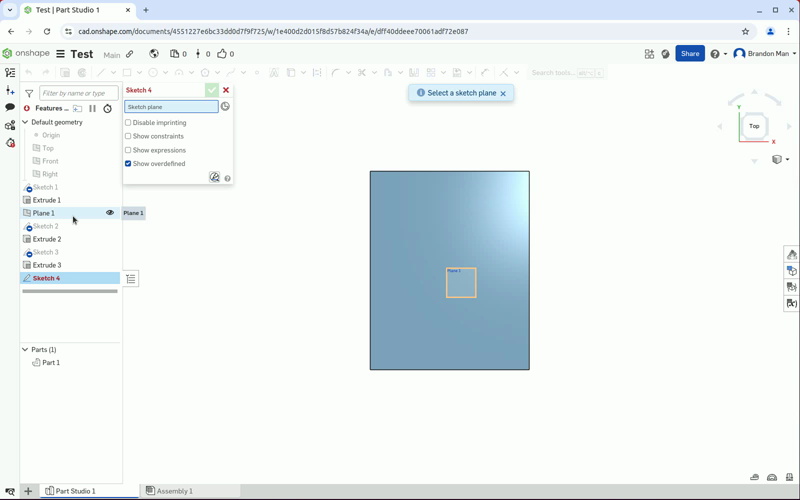
click(73, 215)
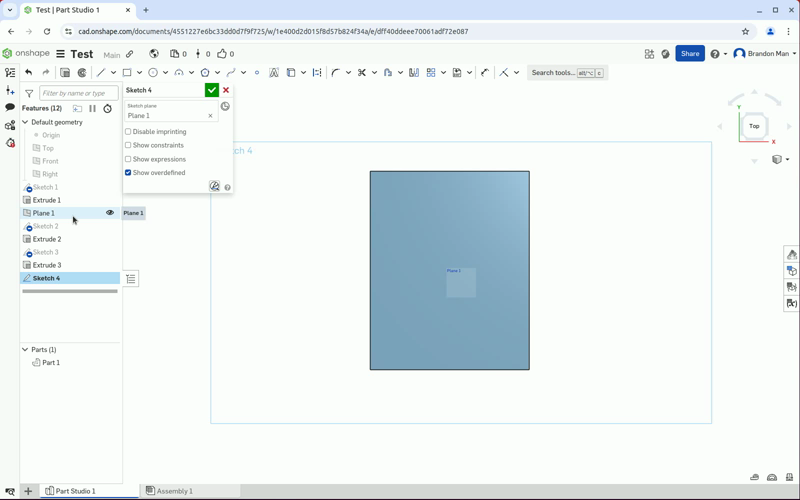
mouse_move(73, 352)
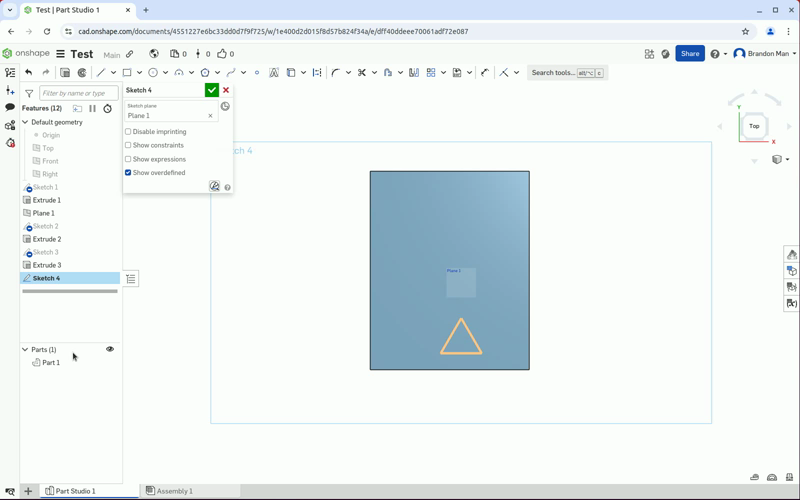
key(y)
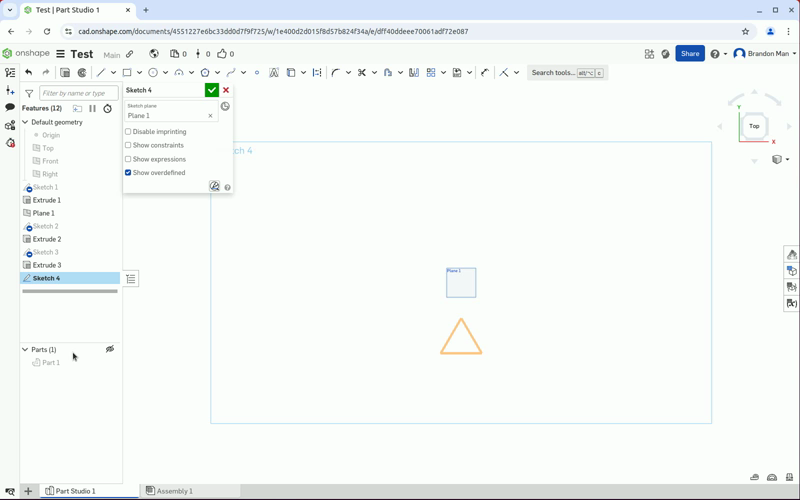
key(c)
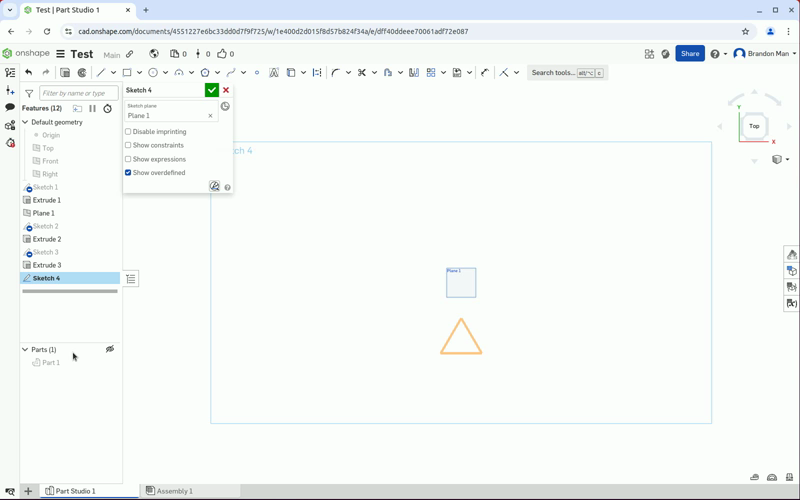
key_down(shift)
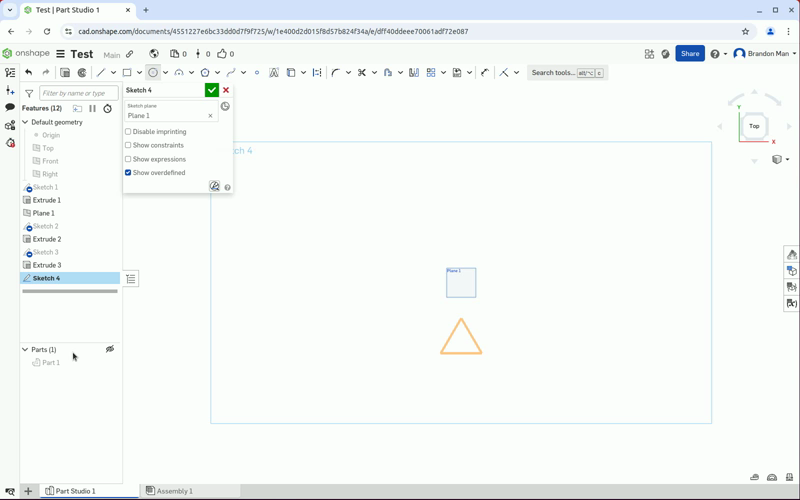
mouse_move(421, 220)
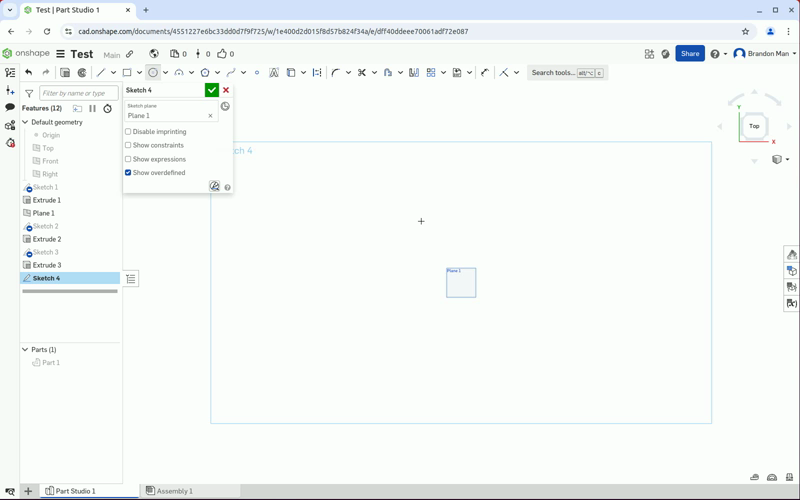
click(421, 220)
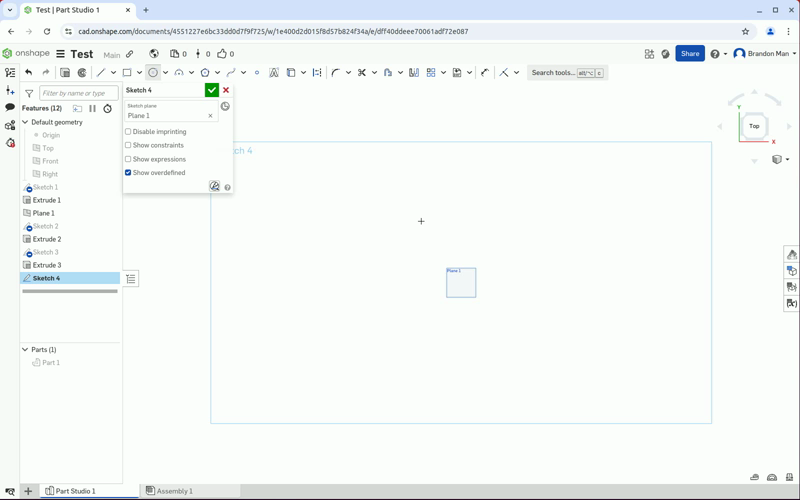
key_up(shift)
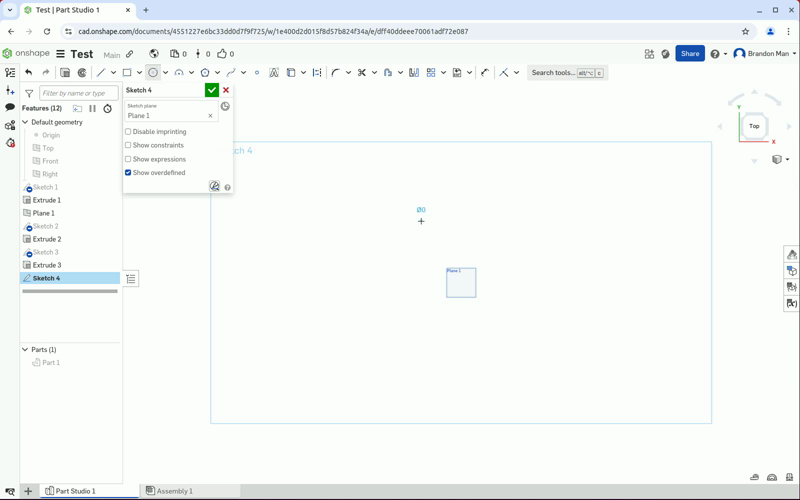
mouse_move(441, 220)
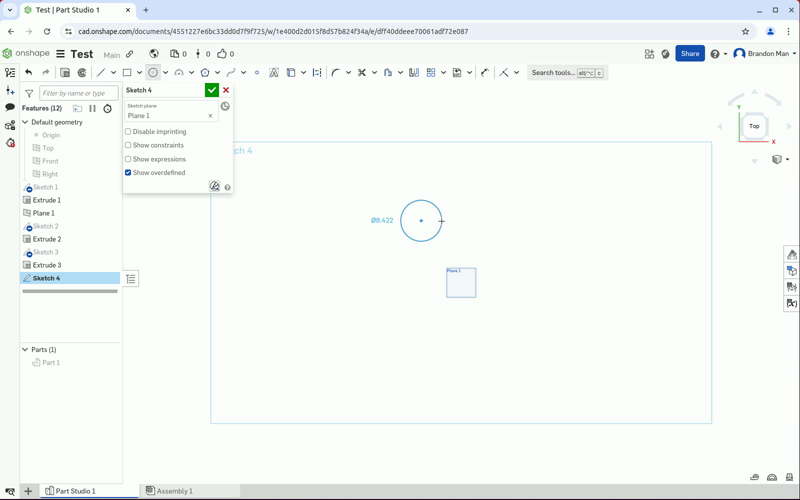
click(441, 220)
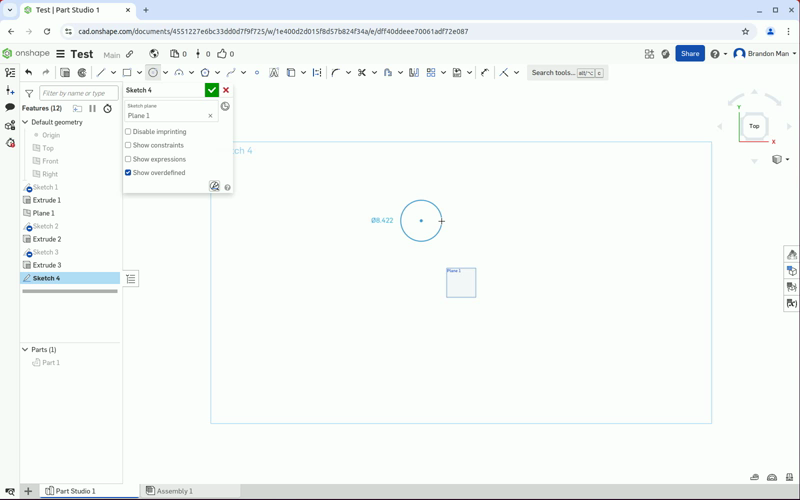
key(esc)
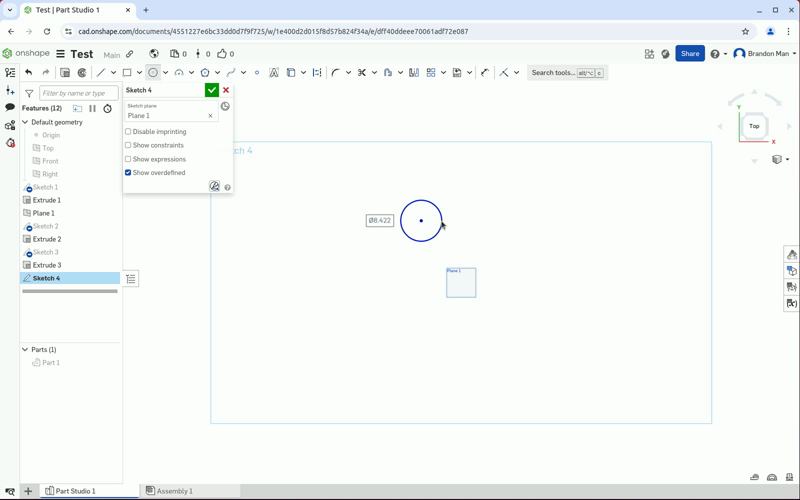
mouse_move(417, 209)
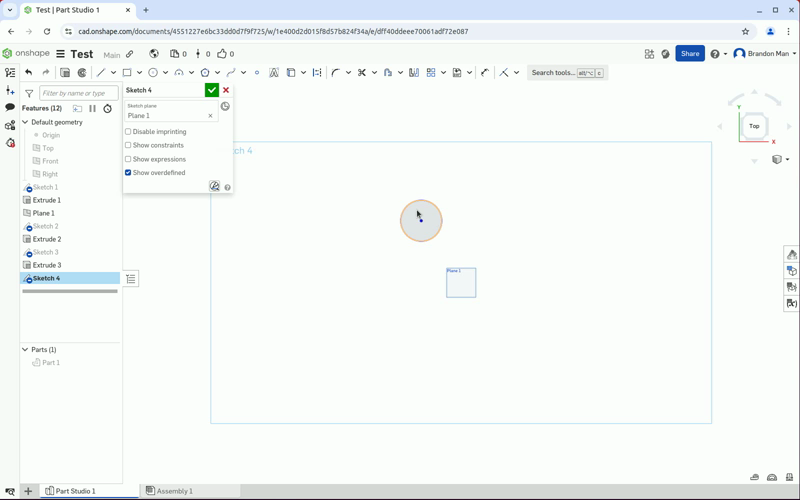
scroll(6)
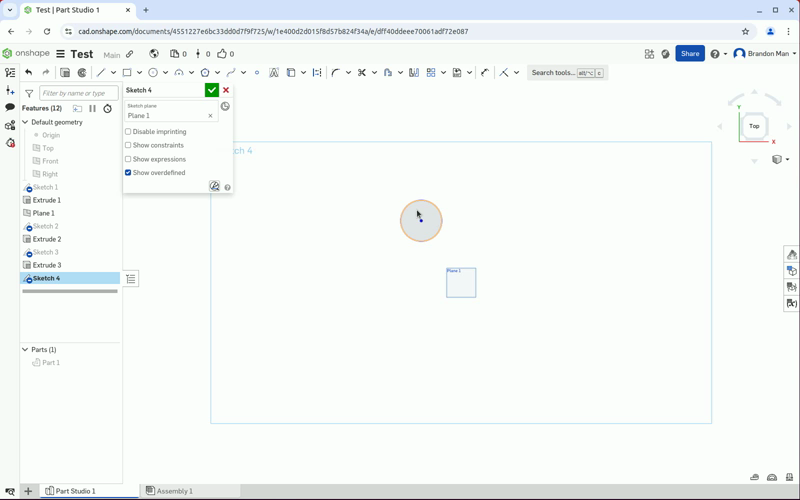
scroll(6)
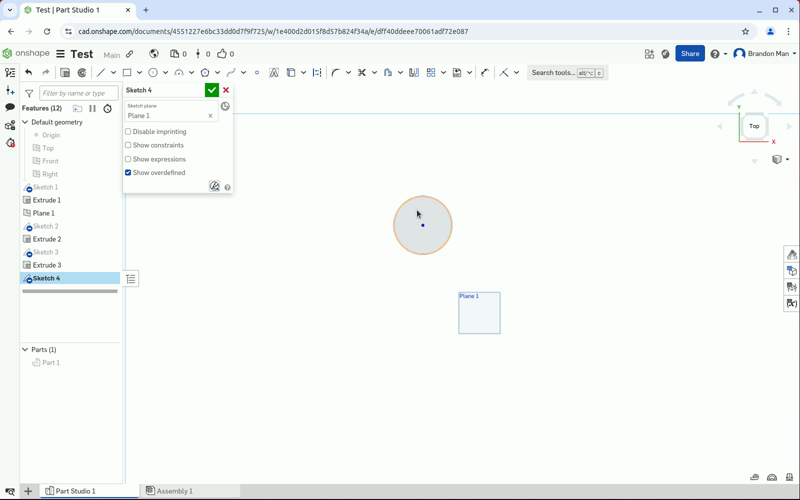
scroll(6)
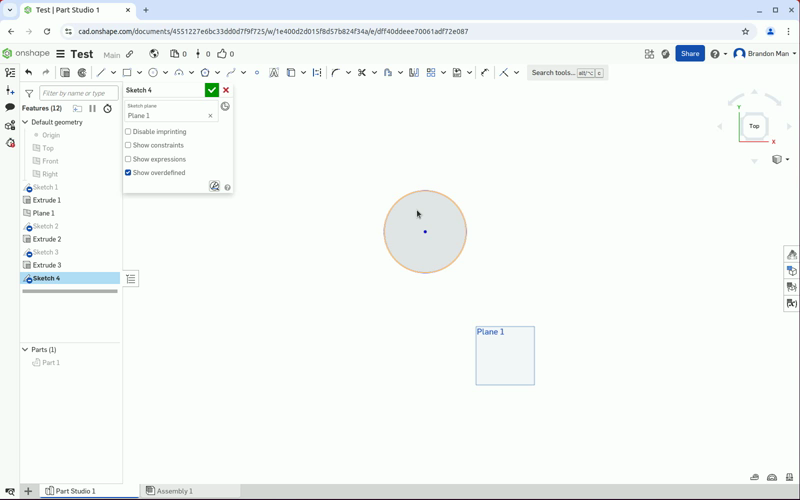
scroll(6)
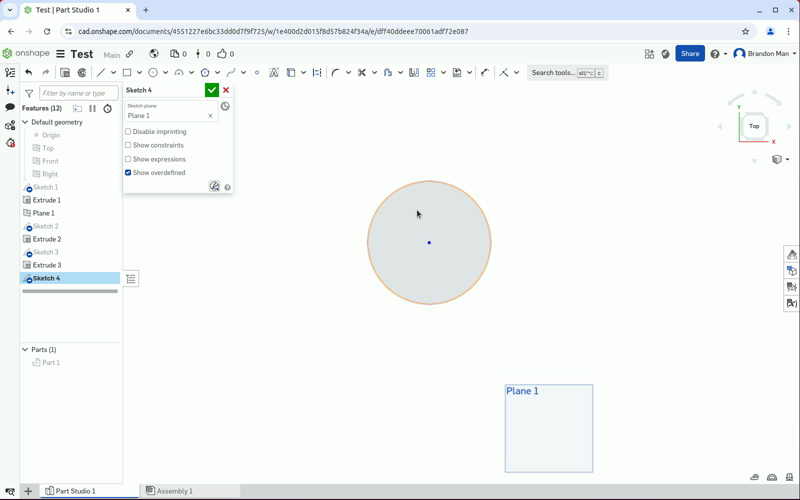
scroll(6)
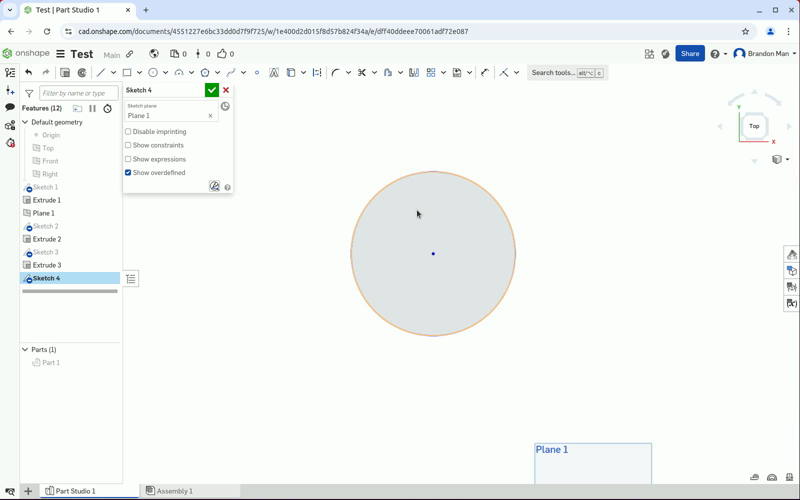
scroll(6)
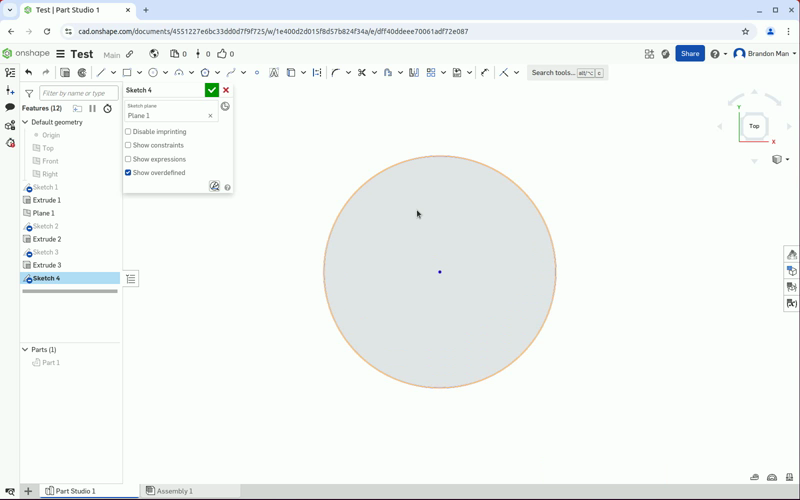
scroll(6)
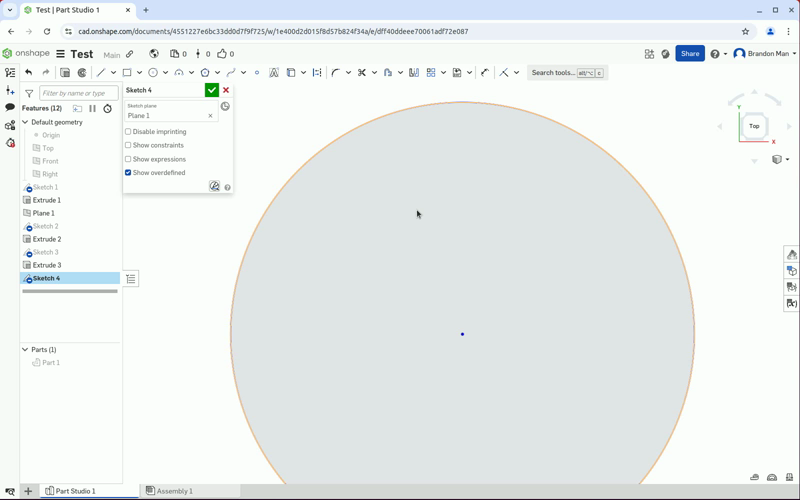
click(417, 209)
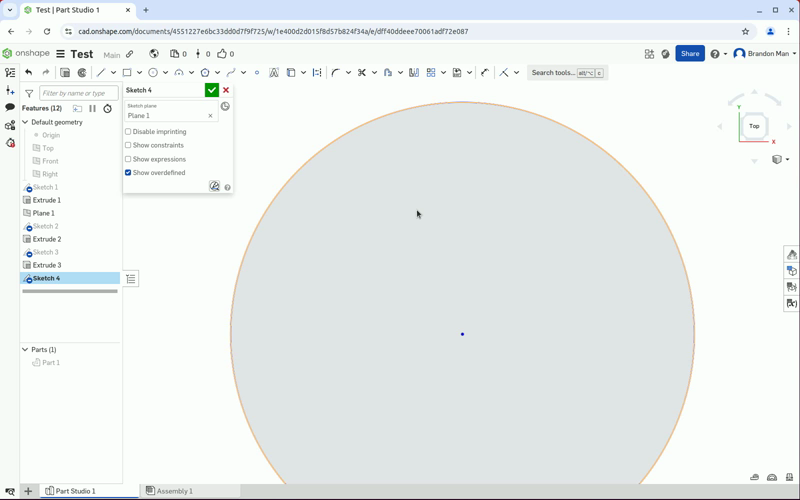
scroll(-6)
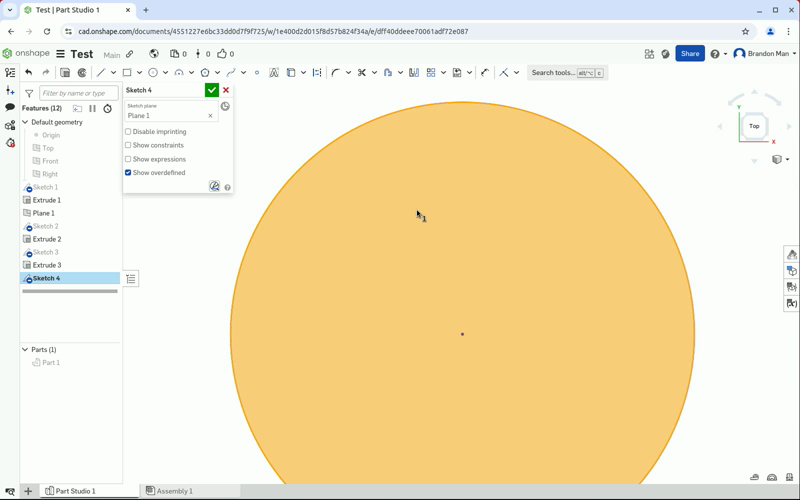
scroll(-6)
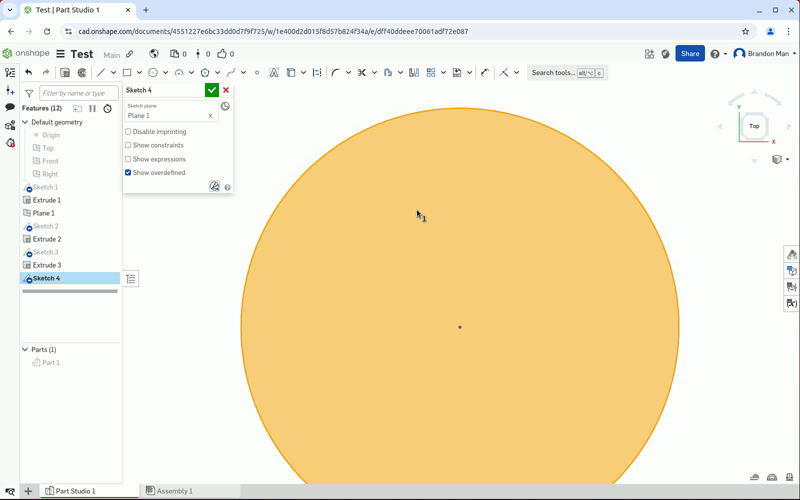
scroll(-6)
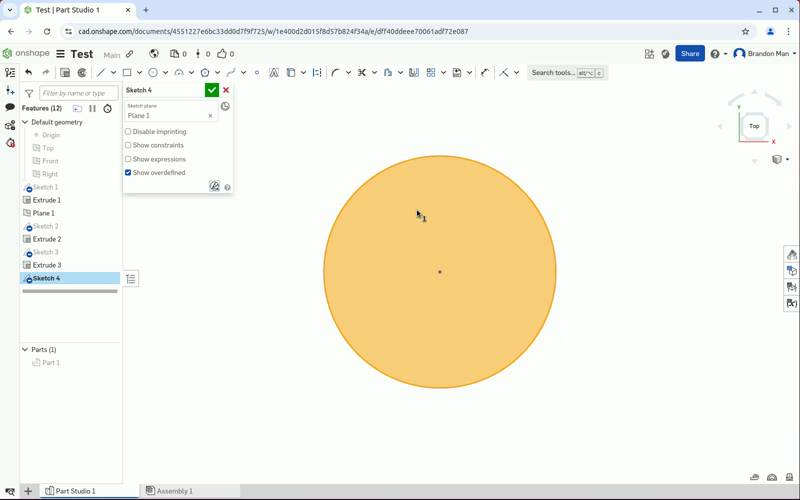
scroll(-6)
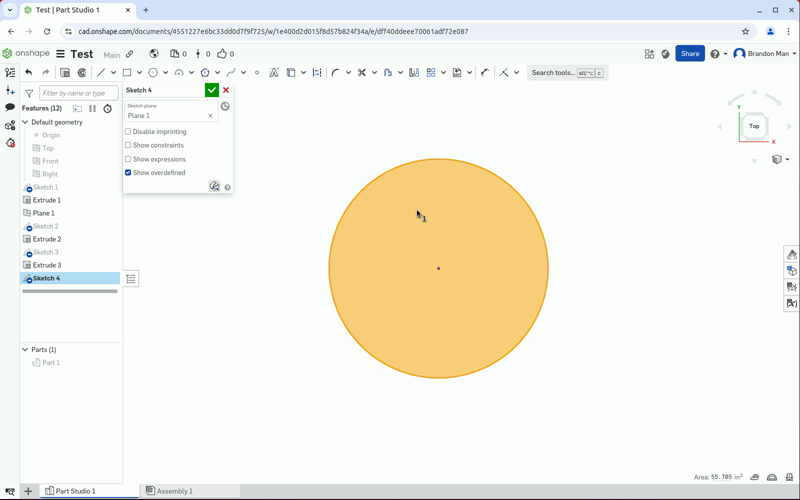
scroll(-6)
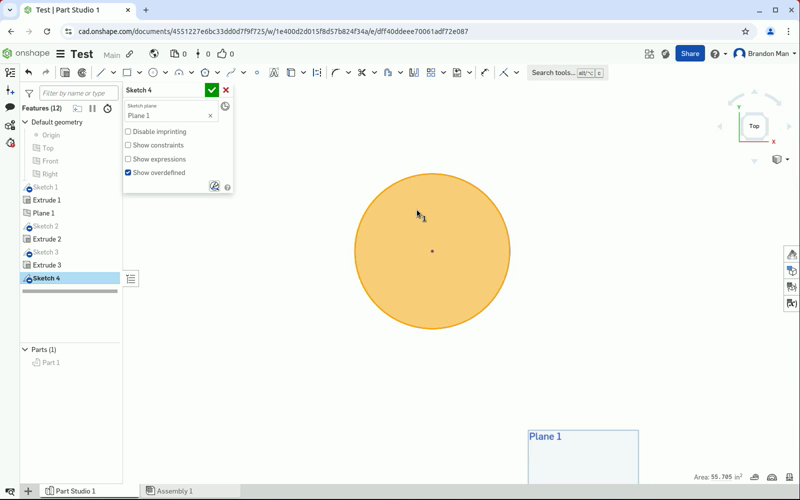
scroll(-6)
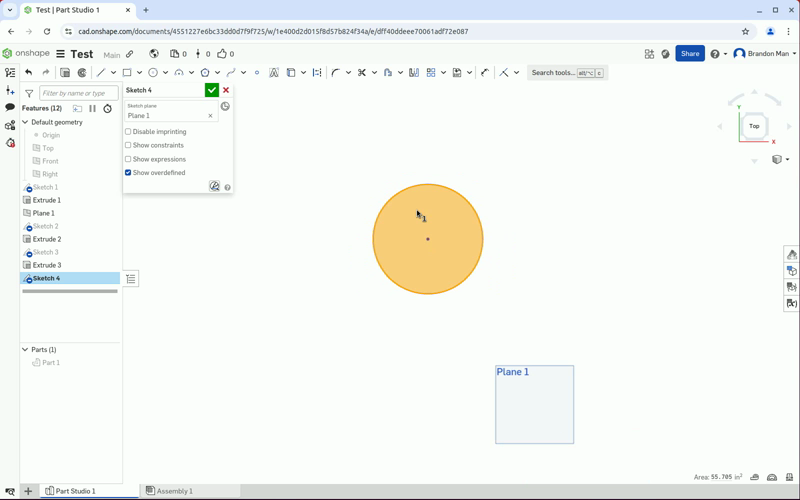
scroll(-6)
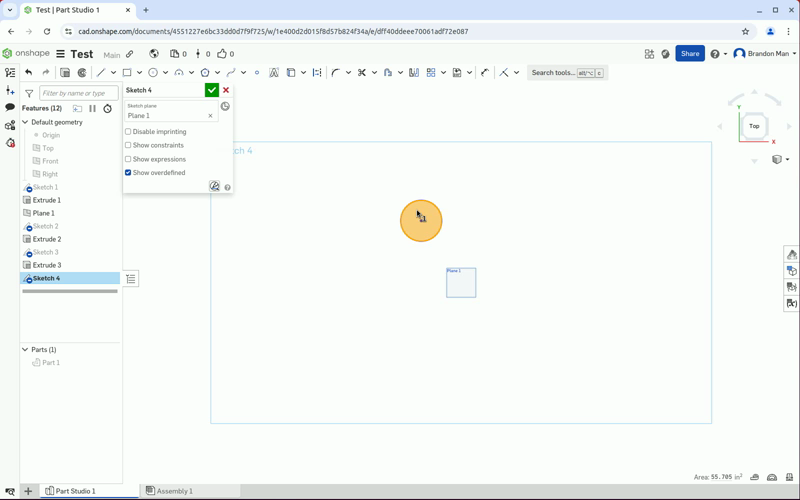
mouse_move(73, 352)
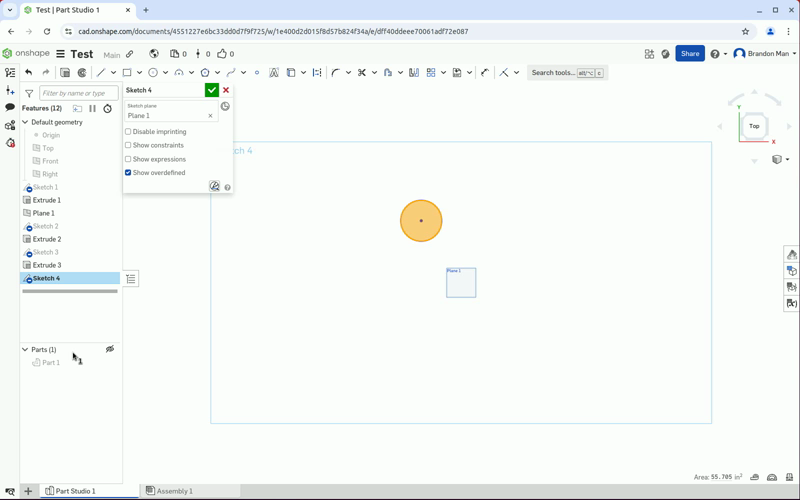
key(shift+y)
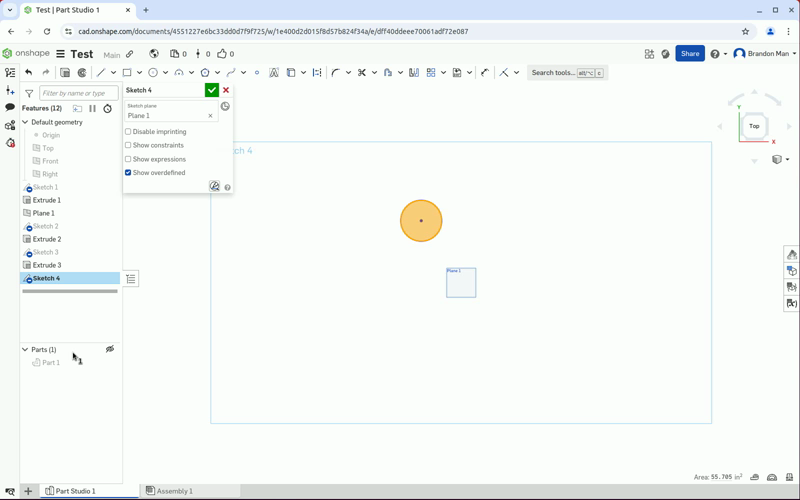
key(shift+e)
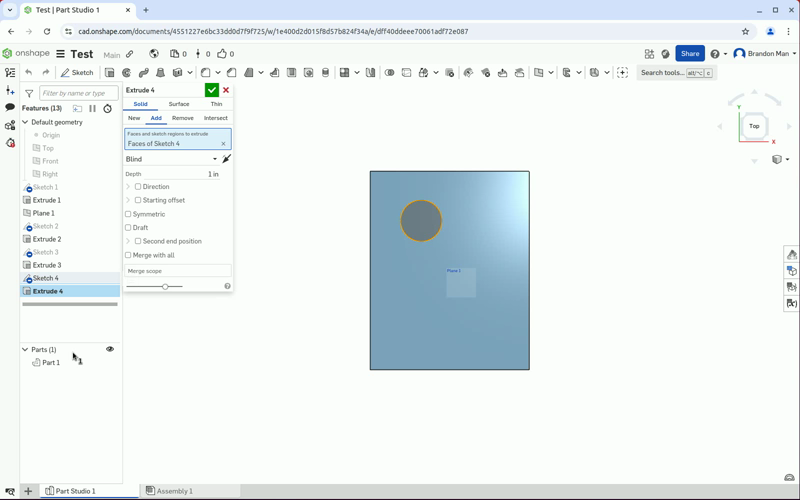
mouse_move(143, 106)
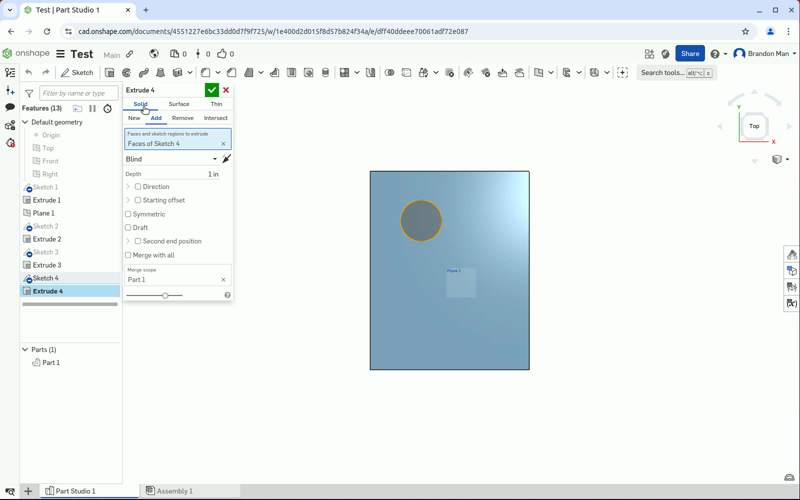
click(143, 106)
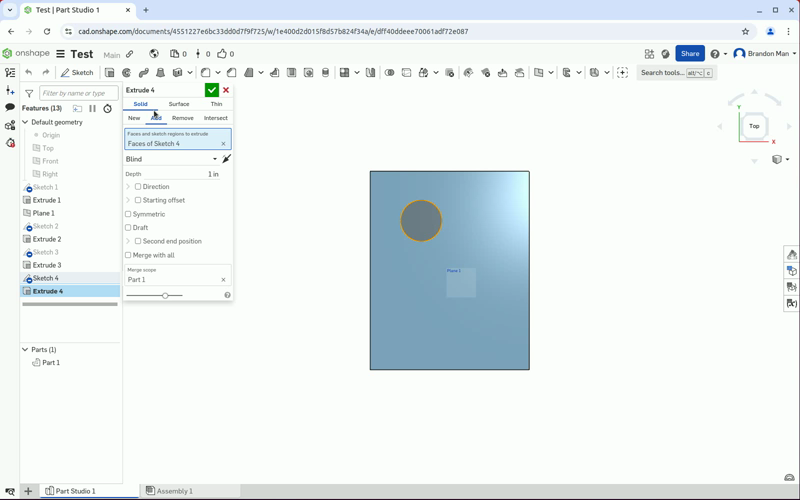
mouse_move(186, 120)
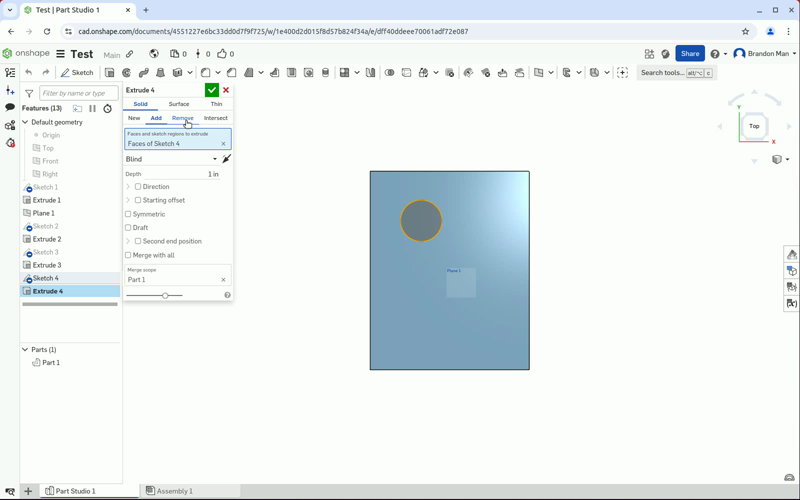
click(186, 120)
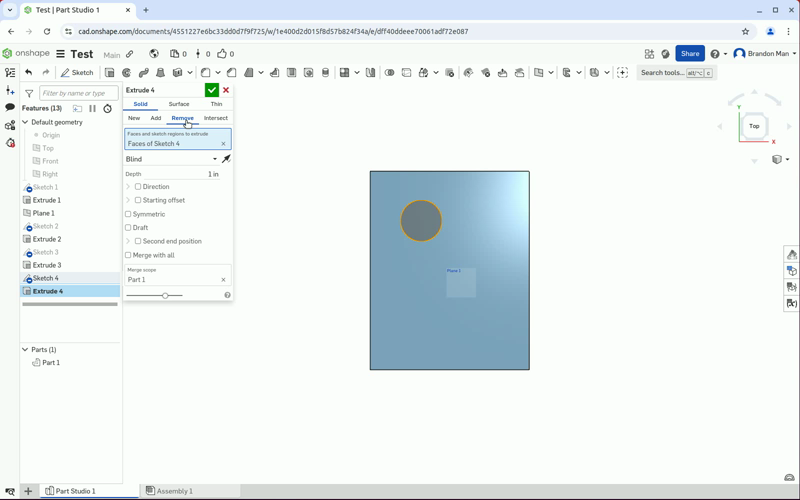
key(tab, 4)
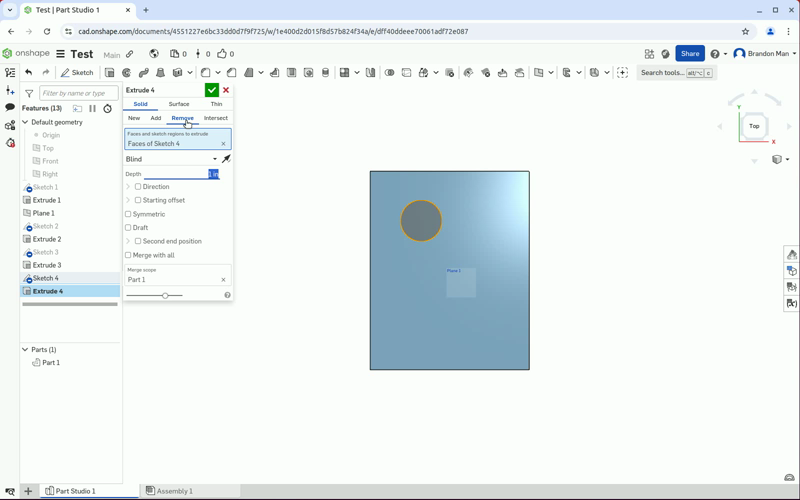
text(5.536)
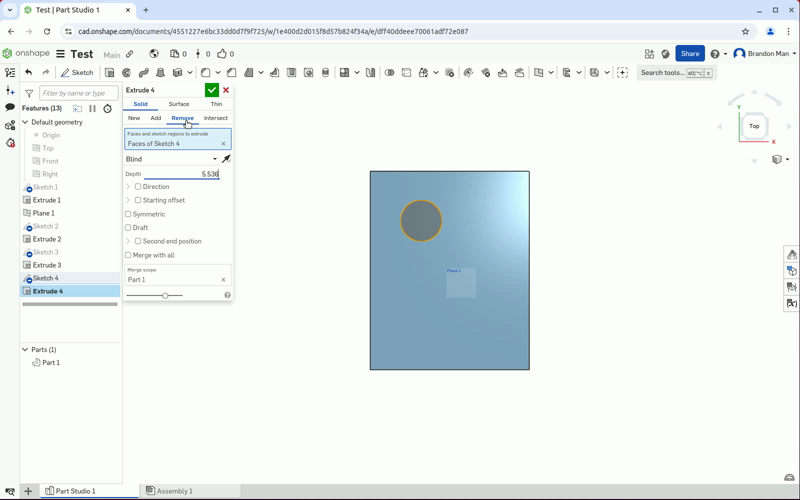
key(tab, 6)
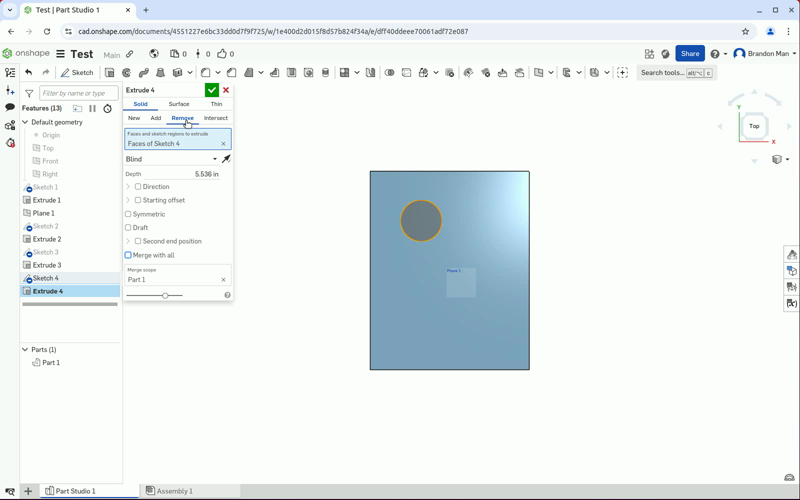
key(space)
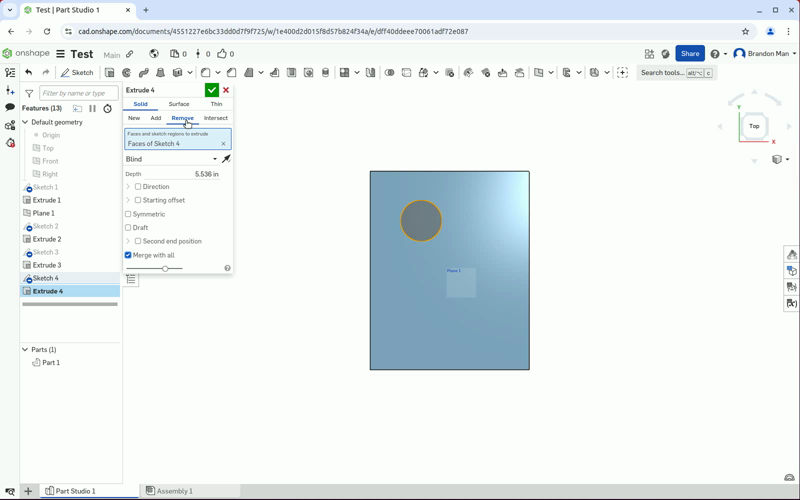
key(enter)
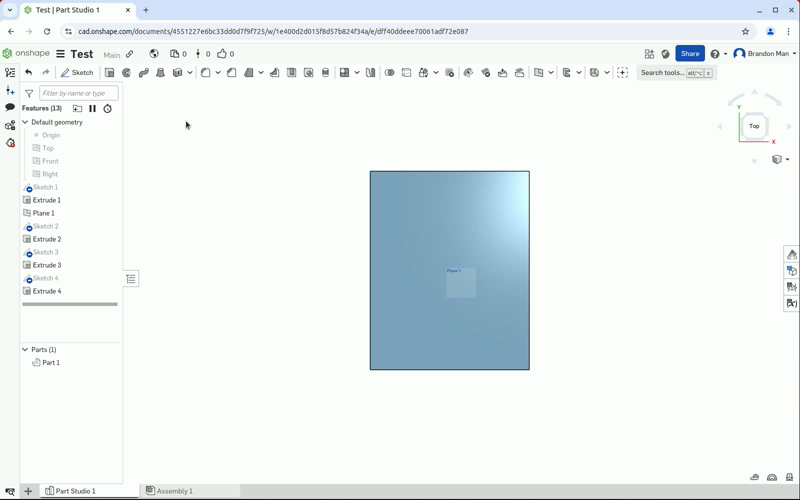
key(shift+h)
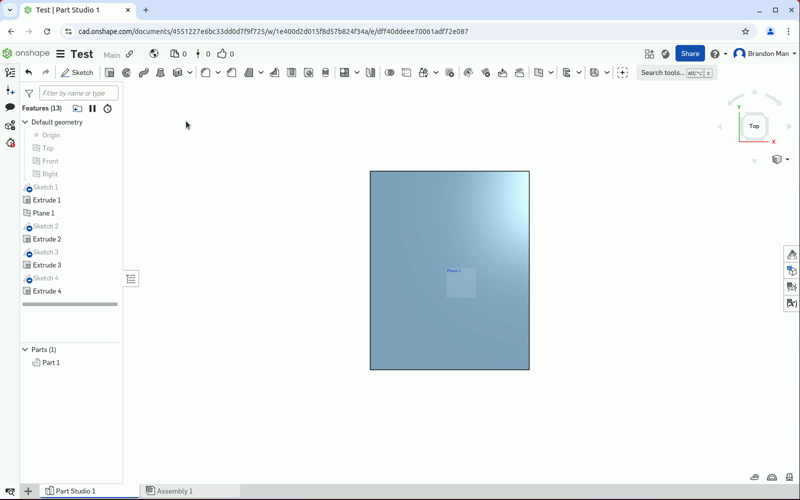
key(shift+h)
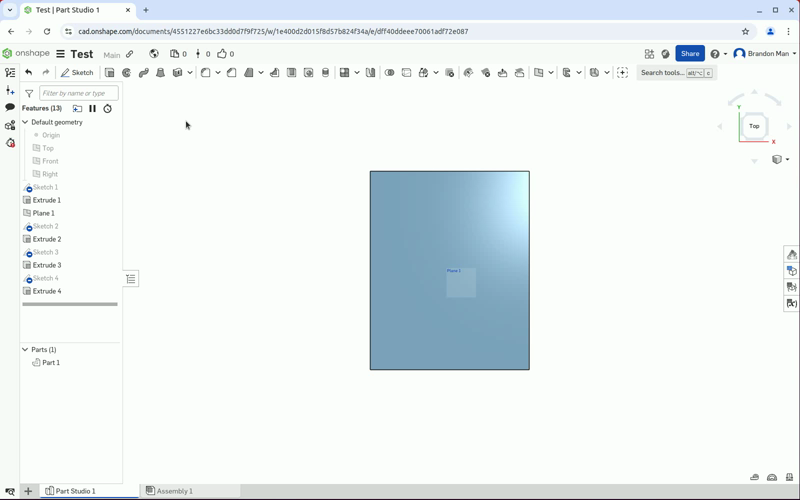
mouse_move(73, 189)
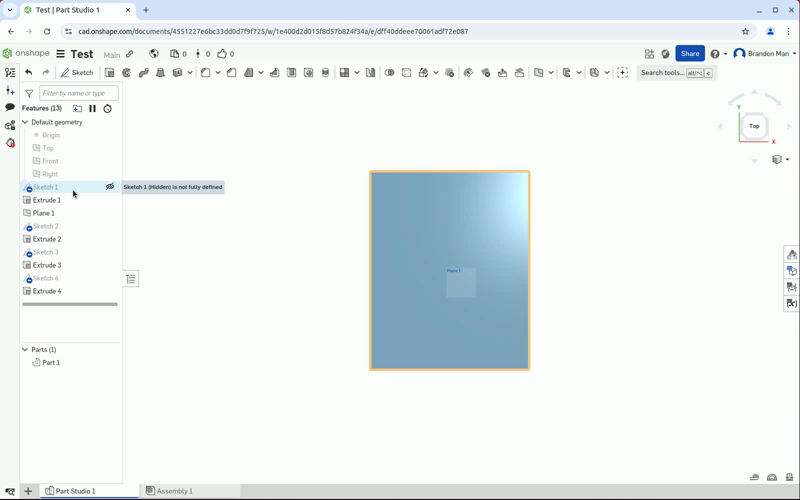
click(73, 189)
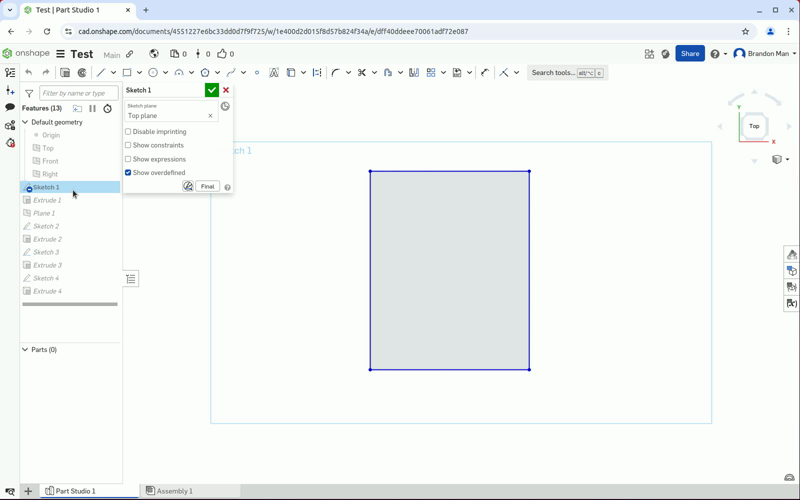
mouse_move(229, 92)
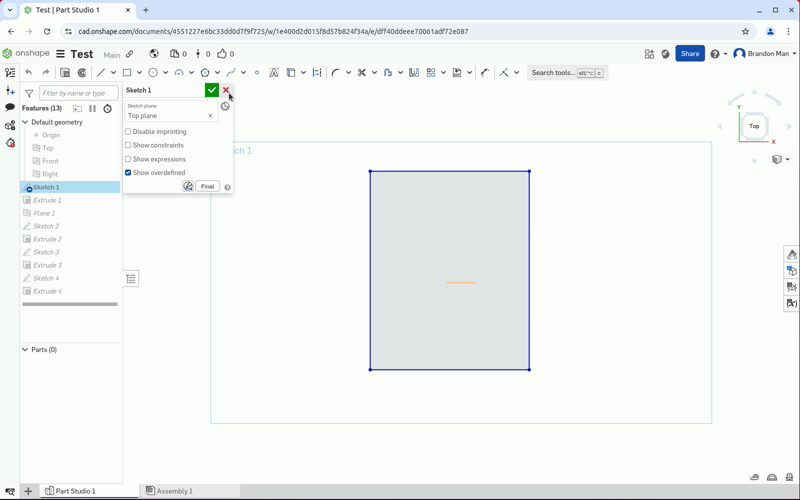
click(229, 92)
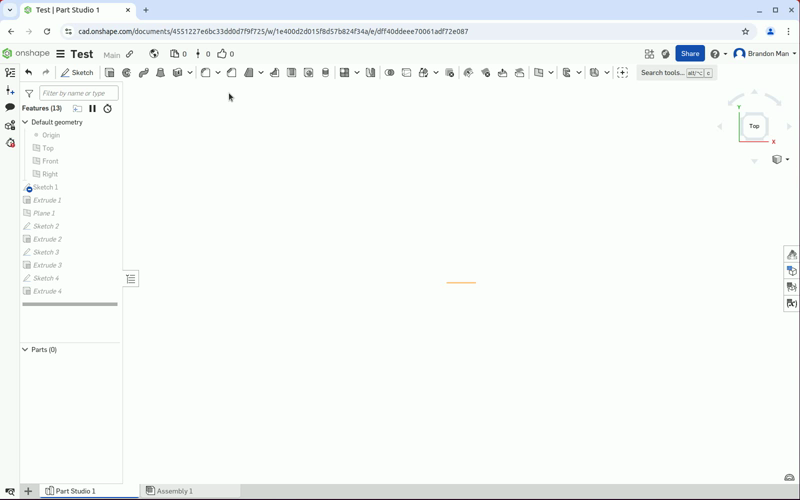
key(shift+s)
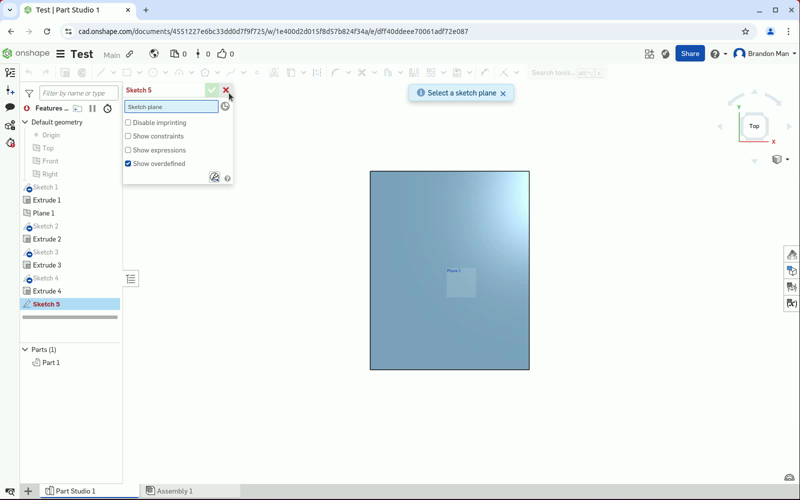
mouse_move(73, 215)
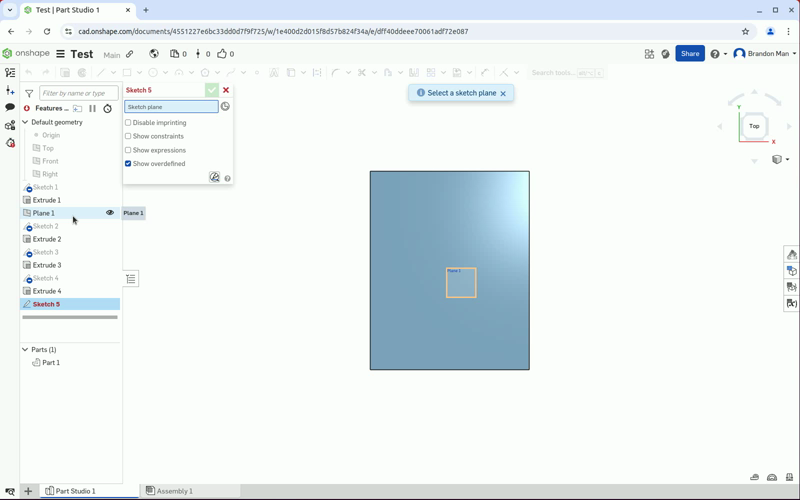
click(73, 215)
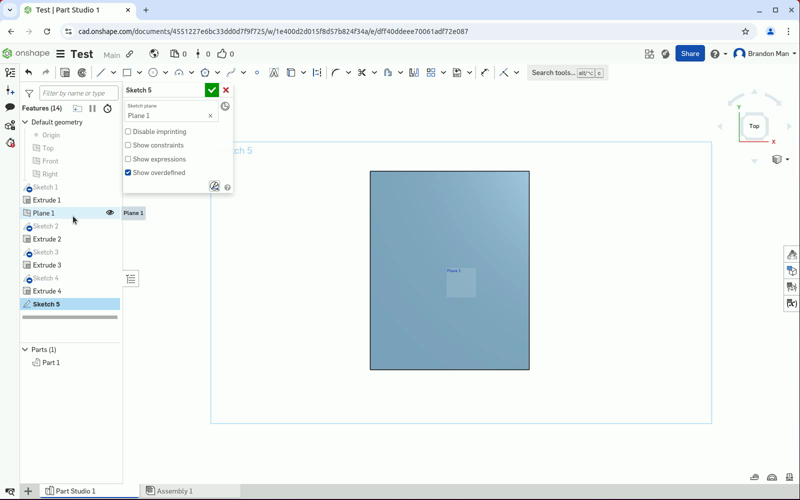
mouse_move(73, 352)
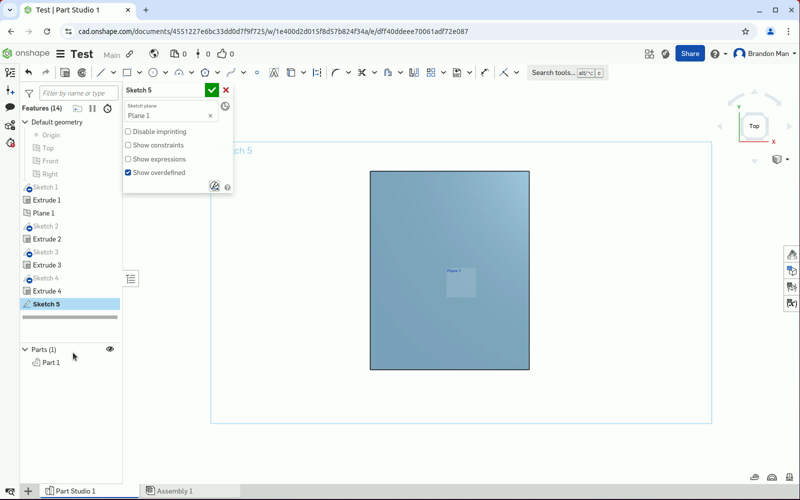
key(y)
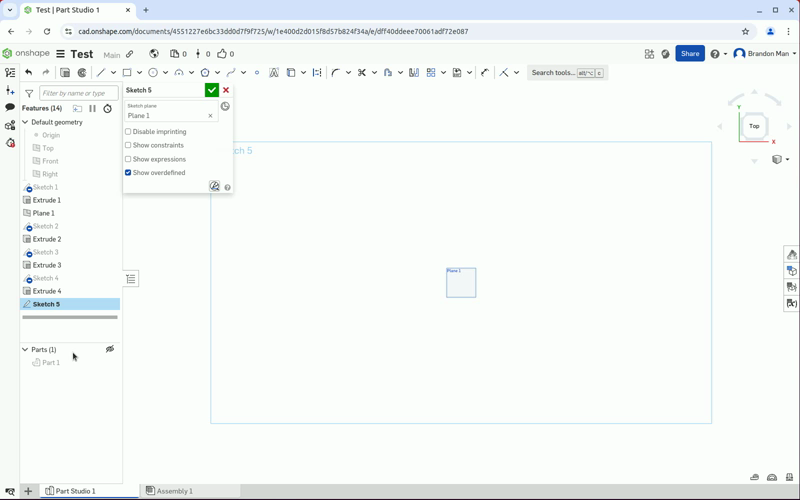
key(l)
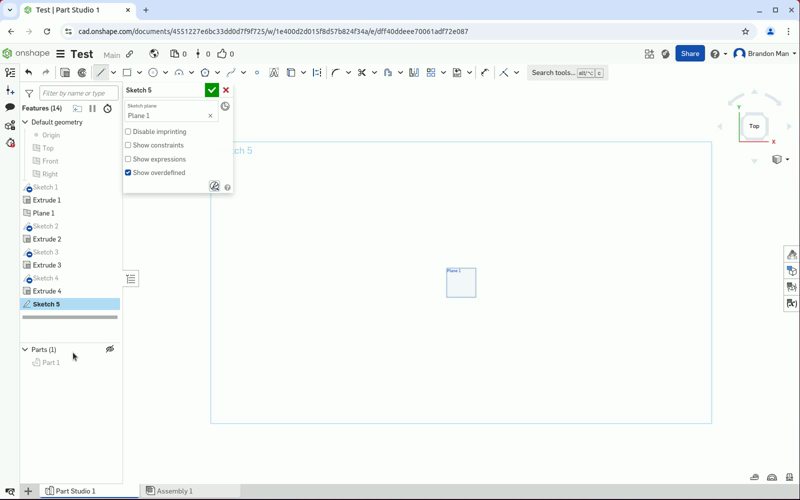
key_down(shift)
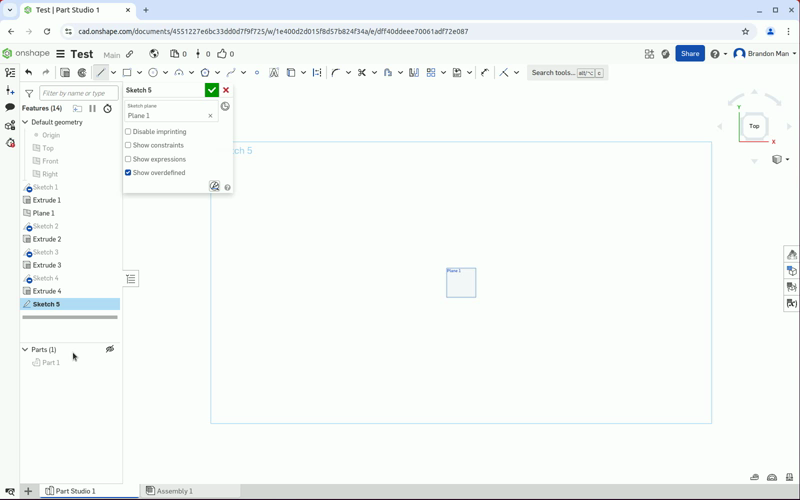
mouse_move(460, 288)
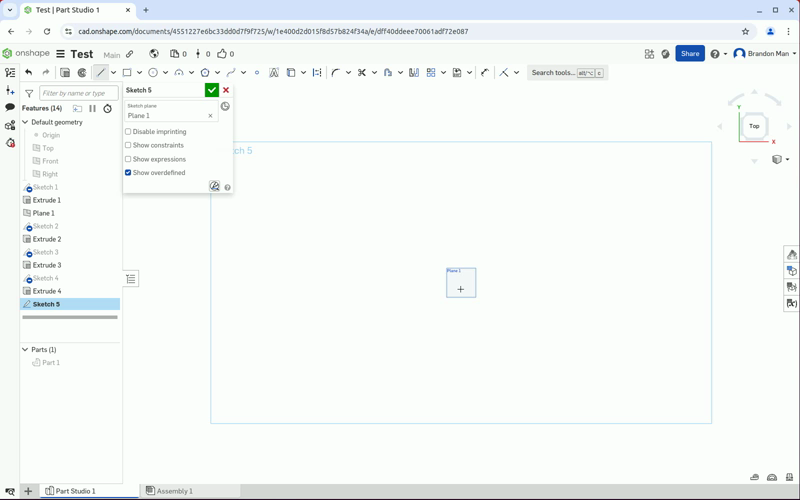
click(460, 288)
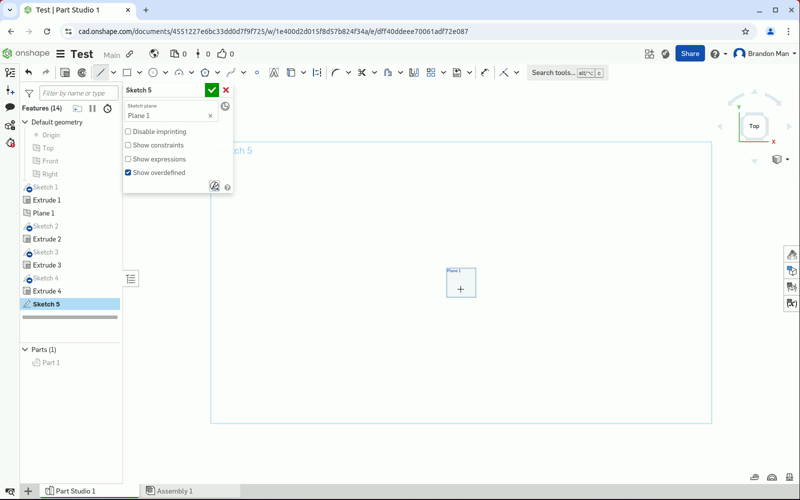
key_up(shift)
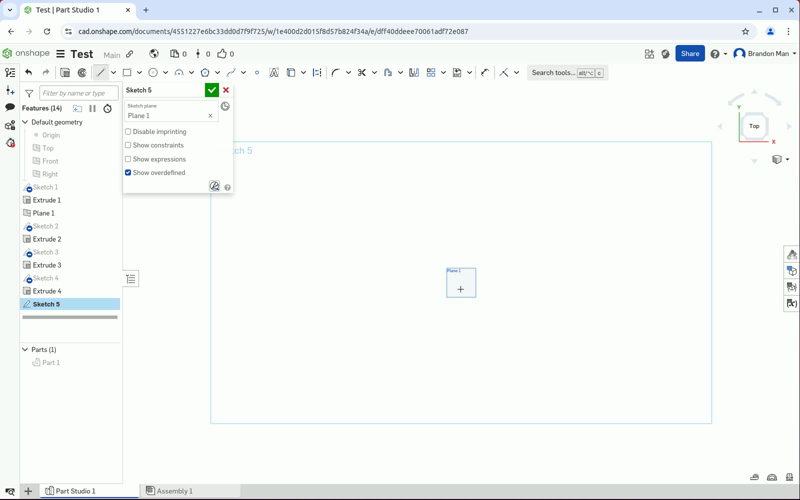
key_down(shift)
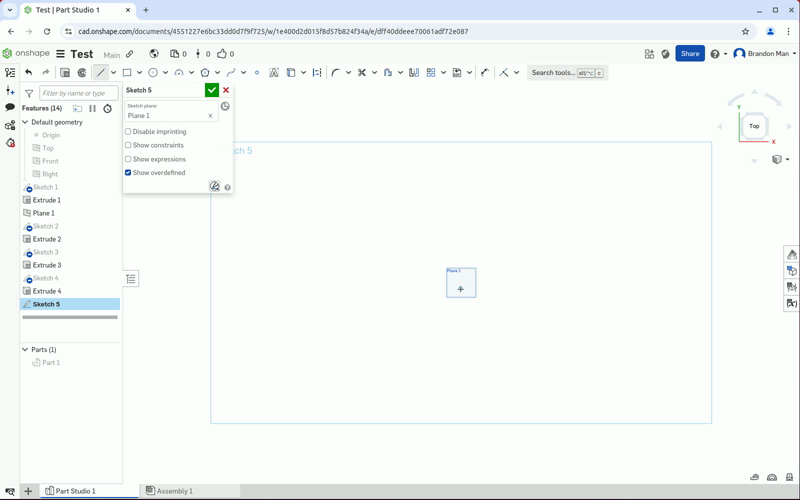
mouse_move(490, 288)
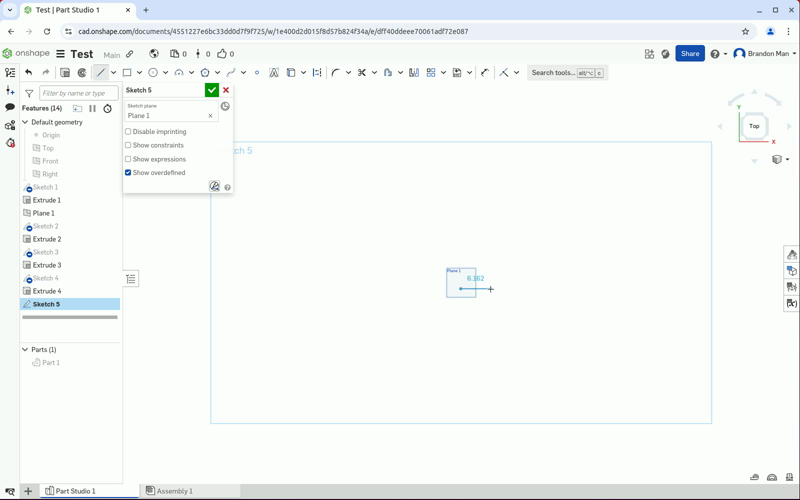
mouse_move(477, 305)
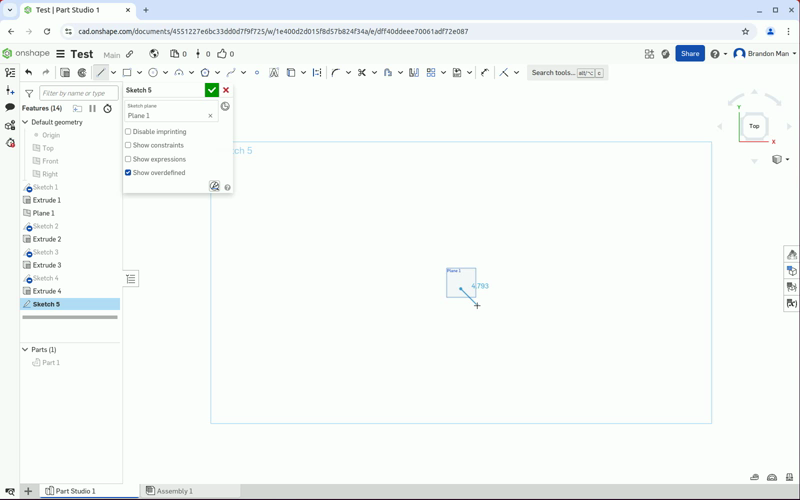
click(477, 305)
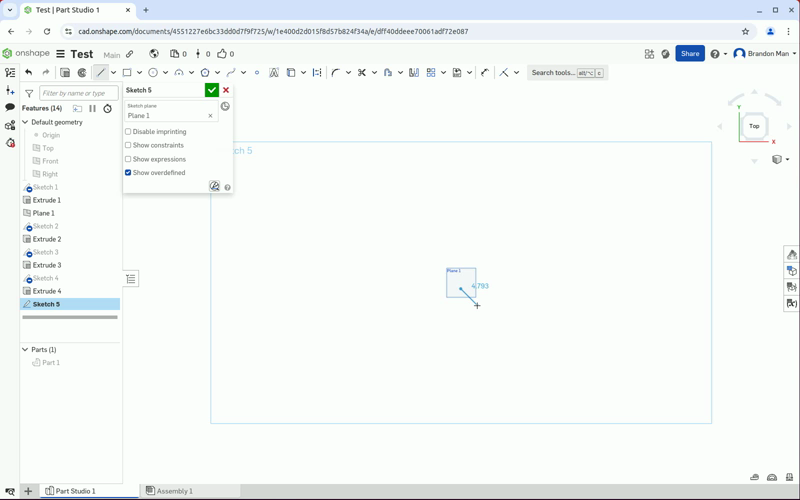
key_up(shift)
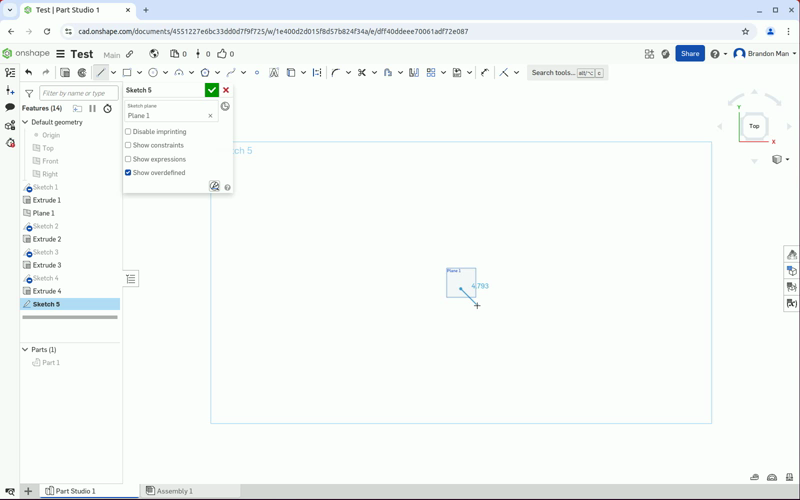
key_down(shift)
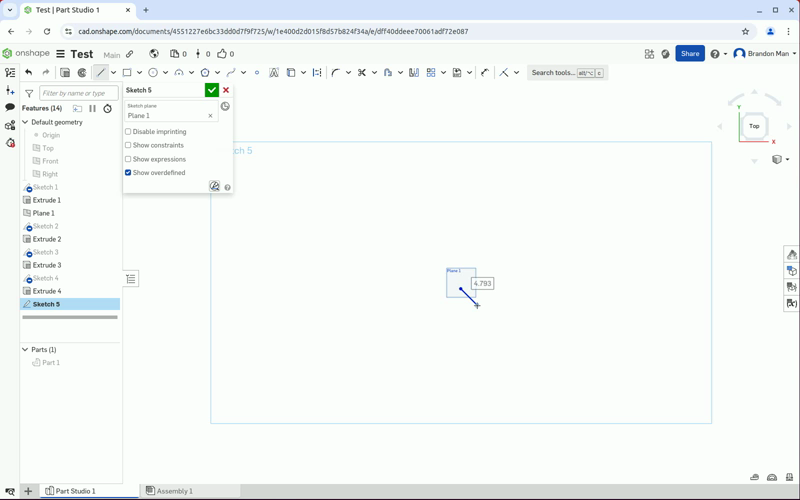
mouse_move(507, 305)
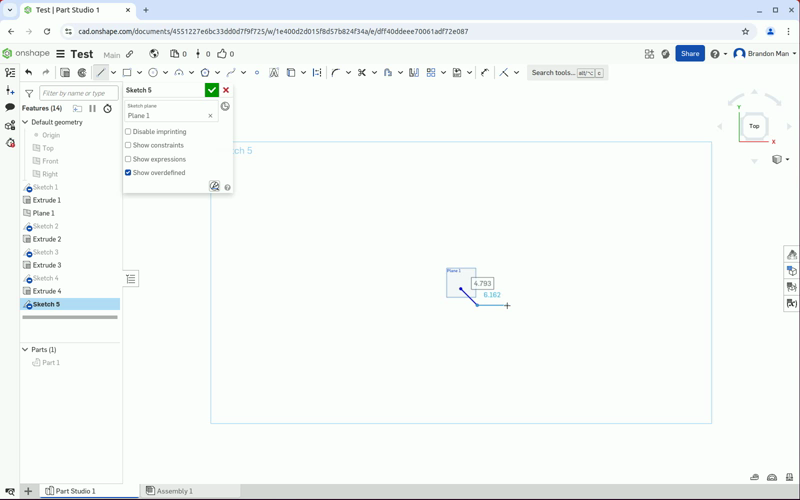
mouse_move(499, 299)
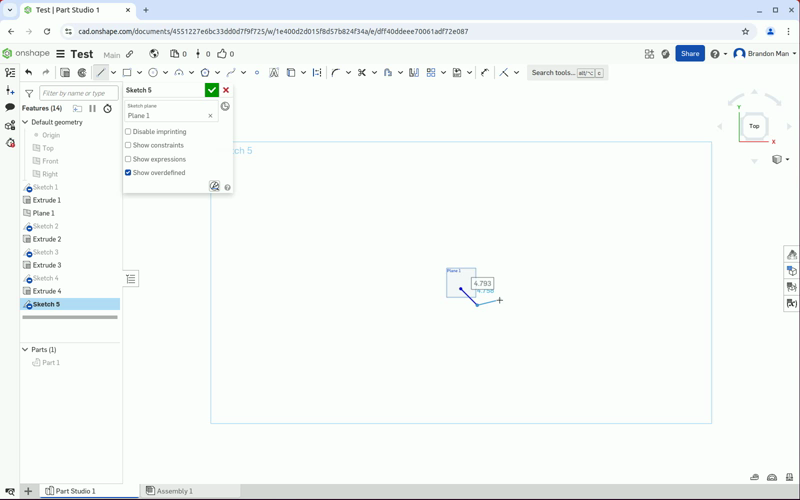
click(499, 299)
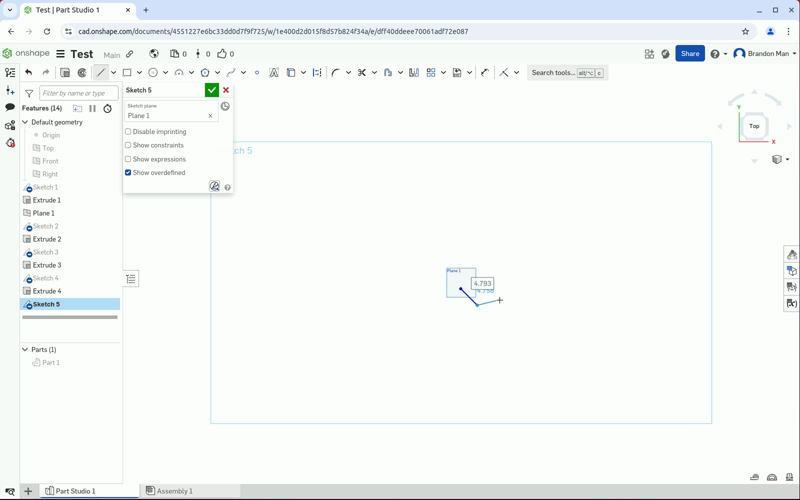
key_up(shift)
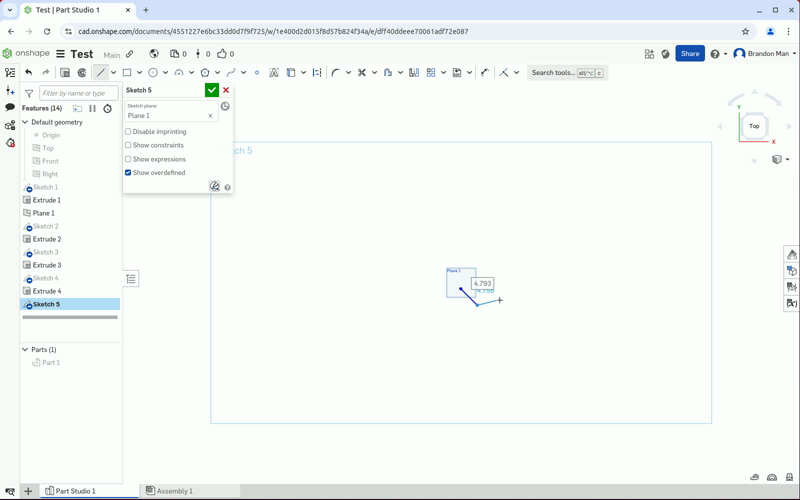
key_down(shift)
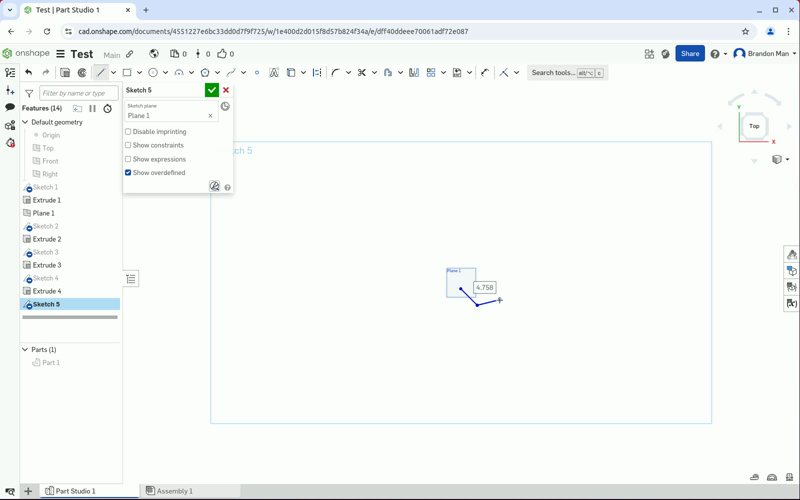
mouse_move(529, 299)
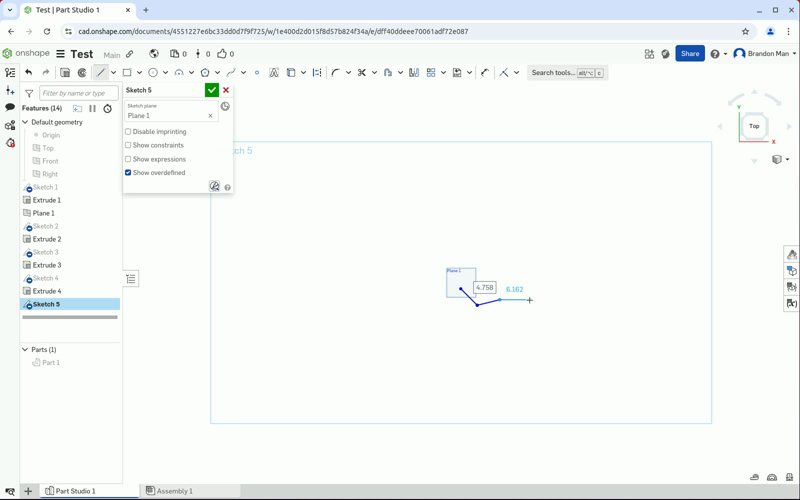
mouse_move(506, 277)
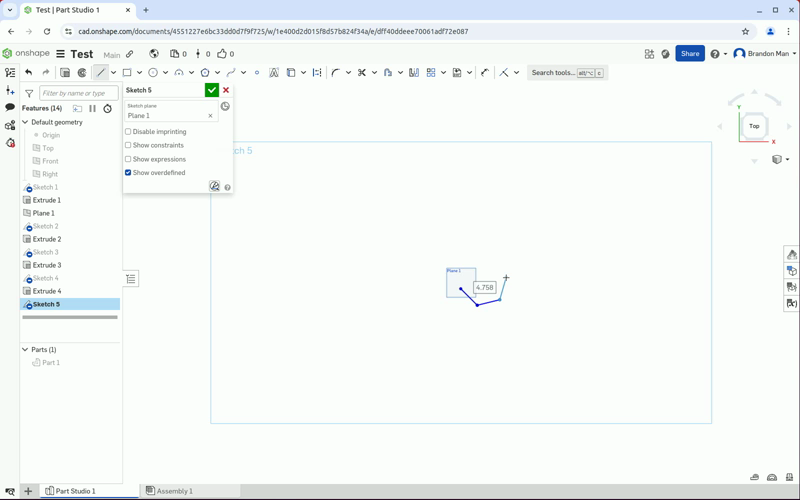
click(506, 277)
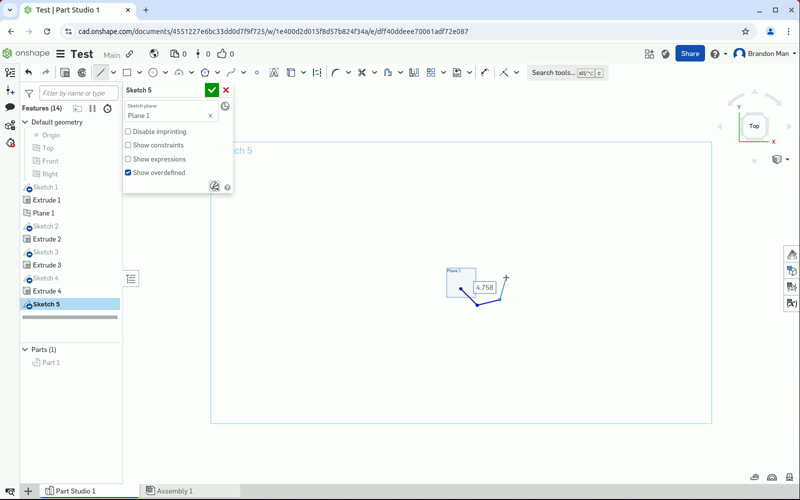
key_up(shift)
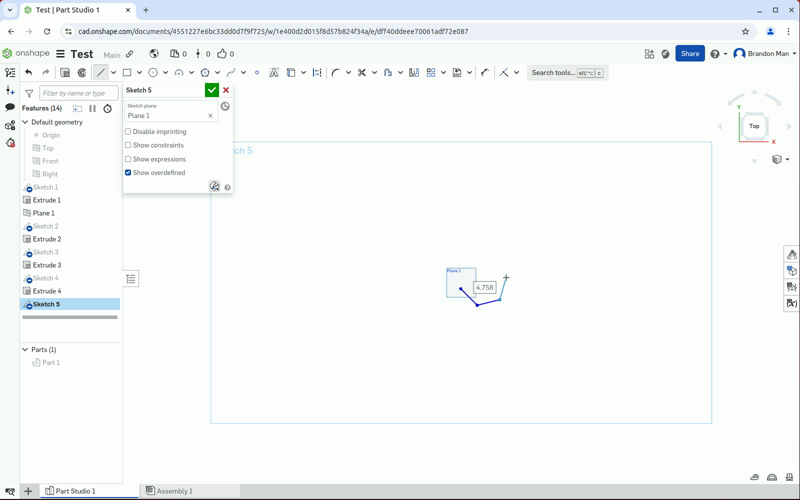
key_down(shift)
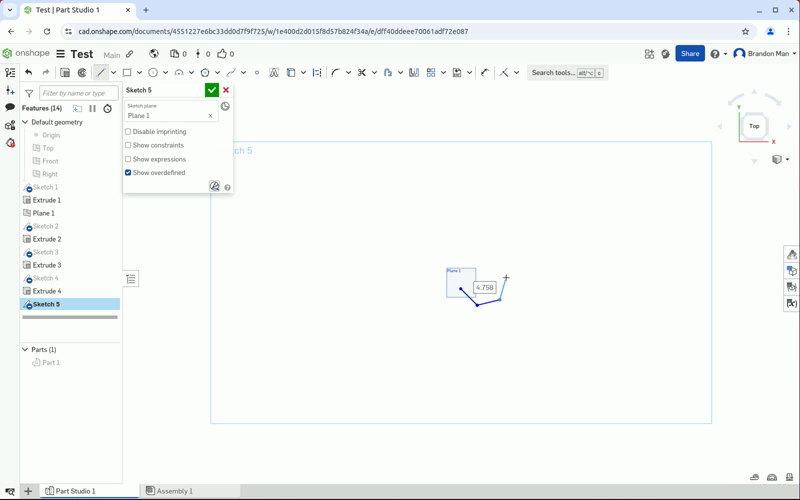
mouse_move(536, 277)
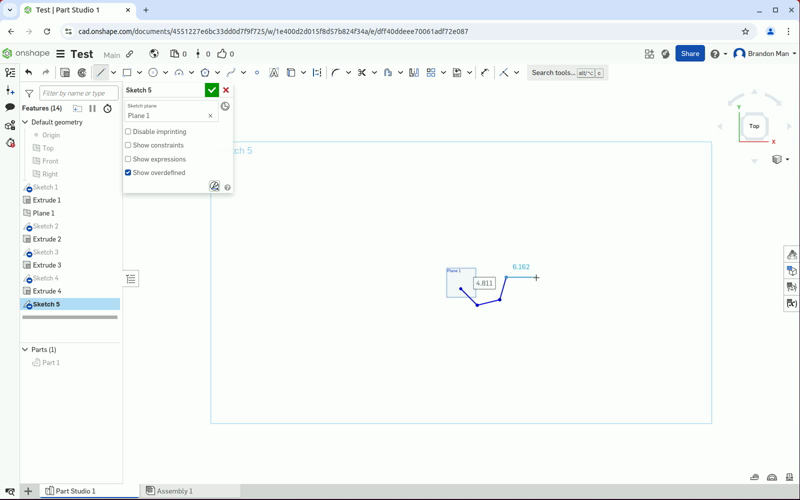
mouse_move(489, 260)
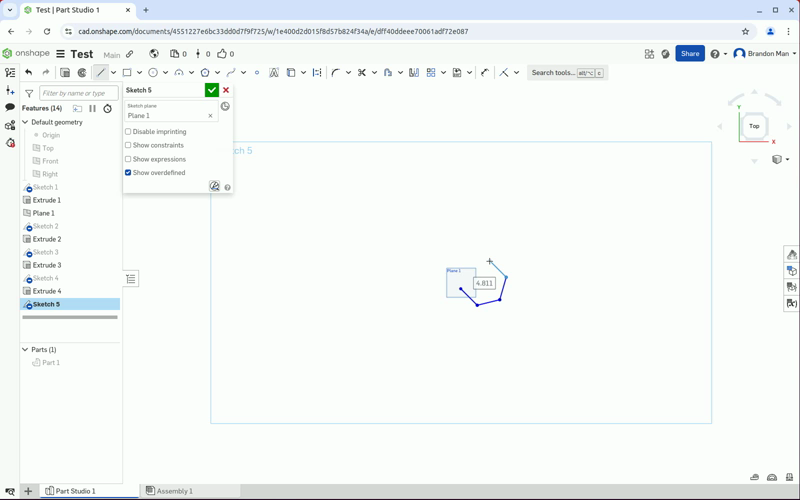
click(489, 260)
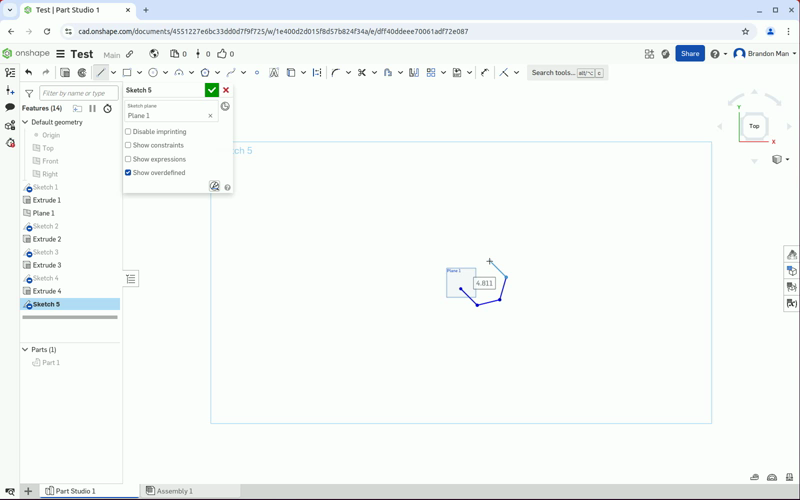
key_up(shift)
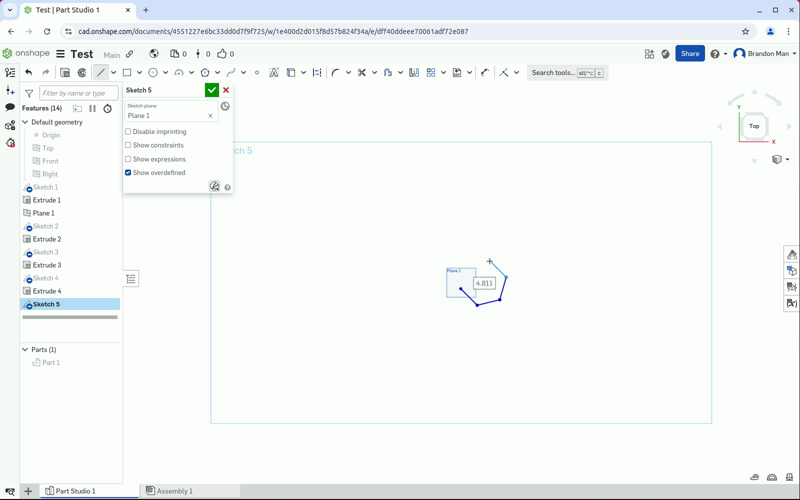
key_down(shift)
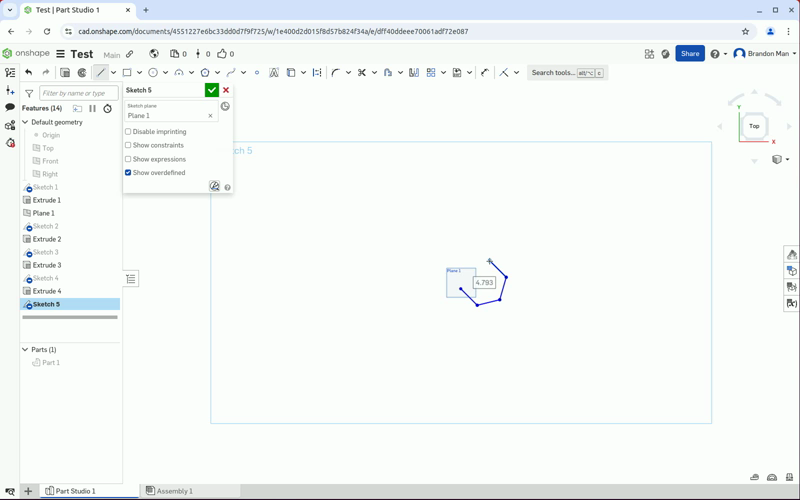
mouse_move(519, 260)
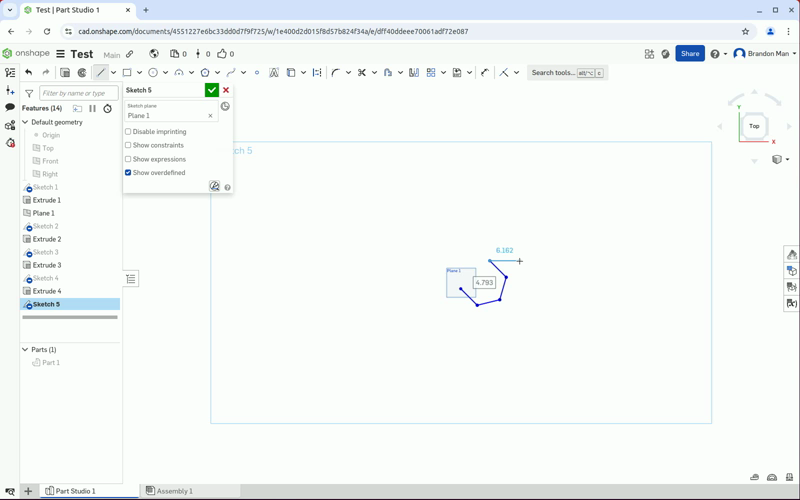
mouse_move(467, 266)
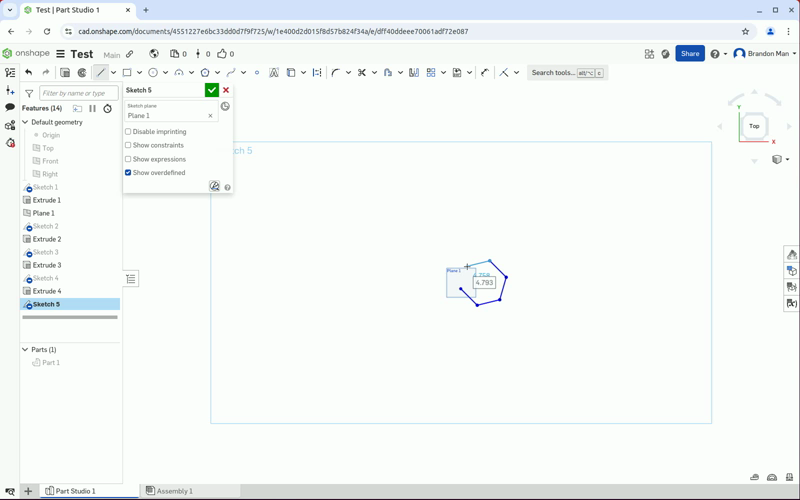
click(467, 266)
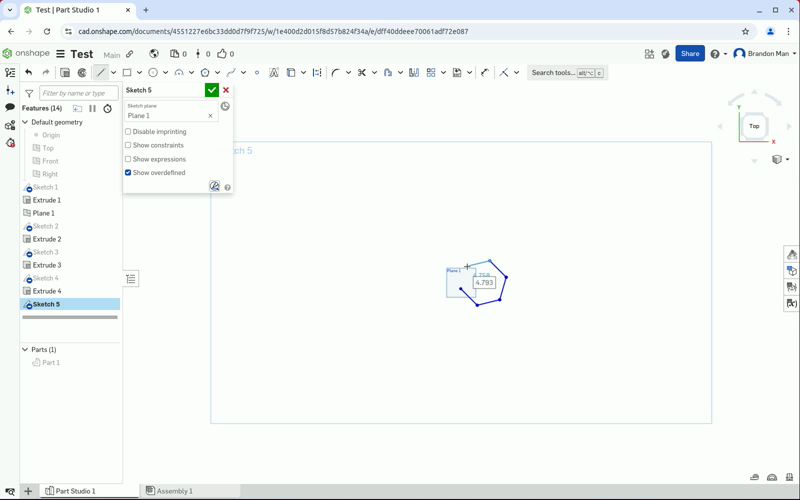
key_up(shift)
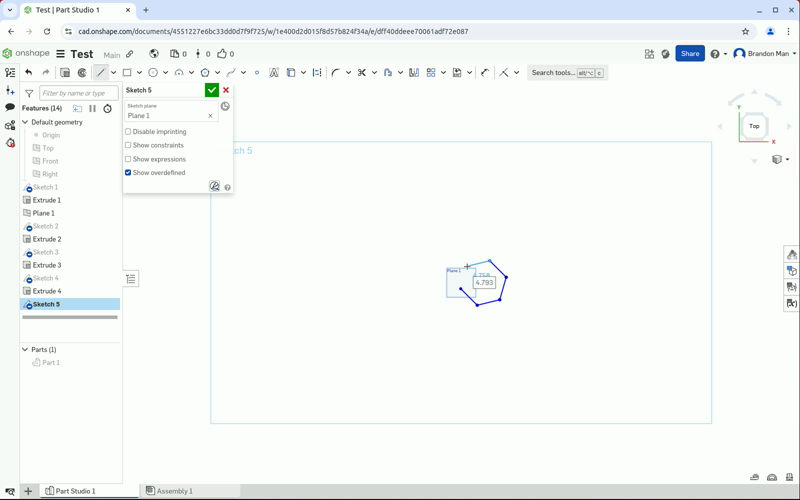
mouse_move(497, 266)
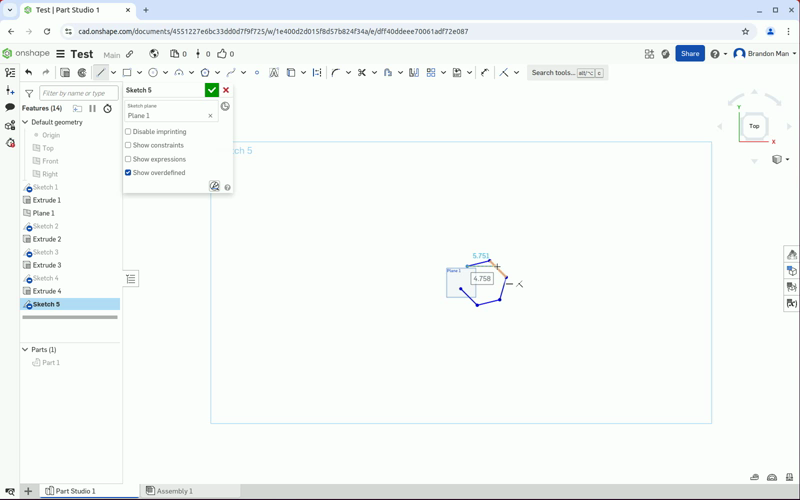
key_down(shift)
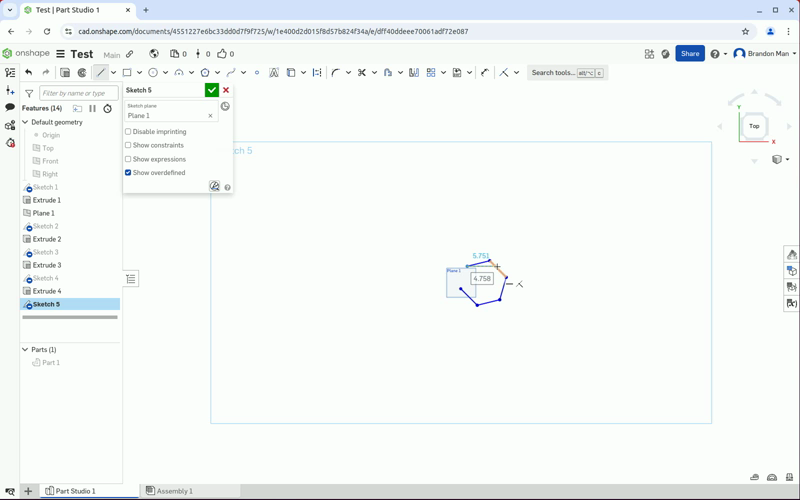
mouse_move(460, 288)
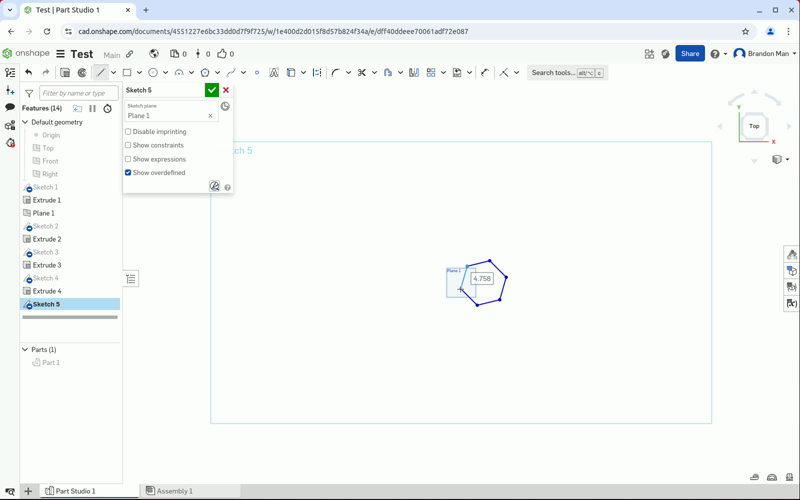
key_up(shift)
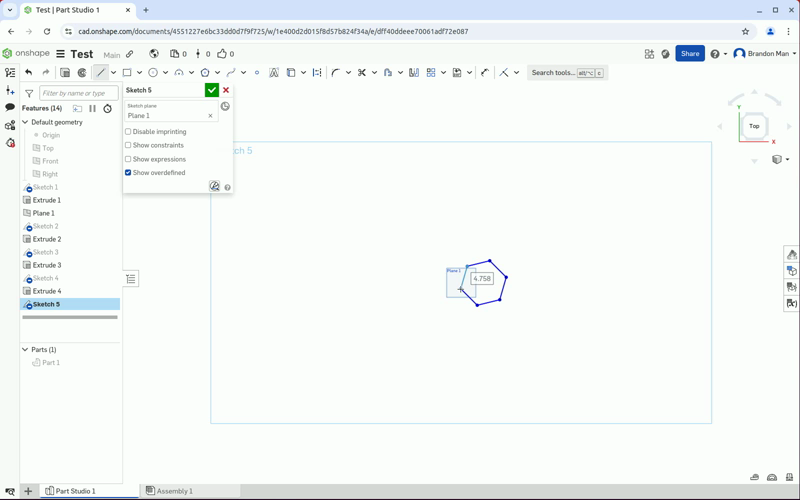
click(460, 288)
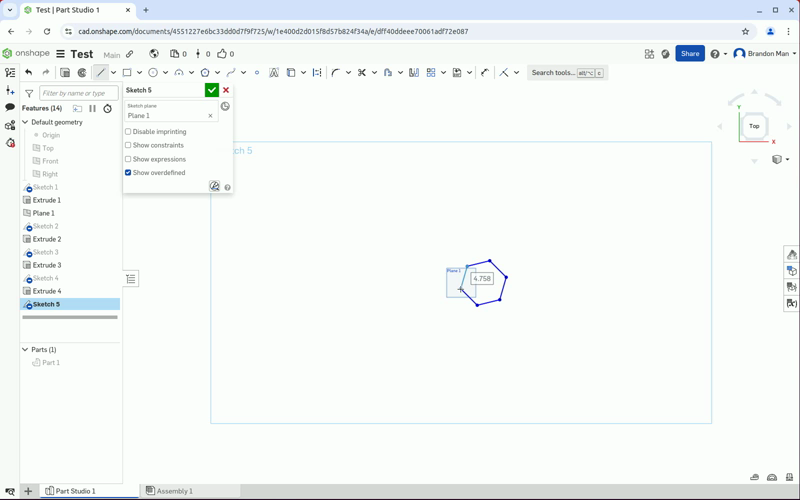
key(esc)
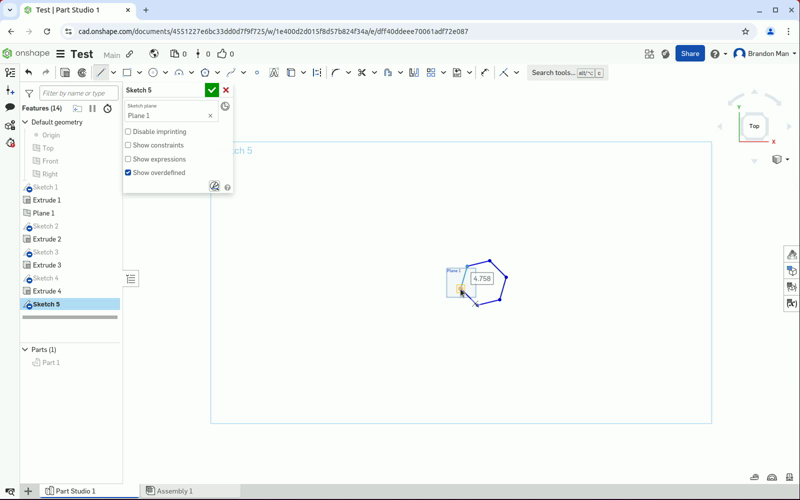
mouse_move(475, 291)
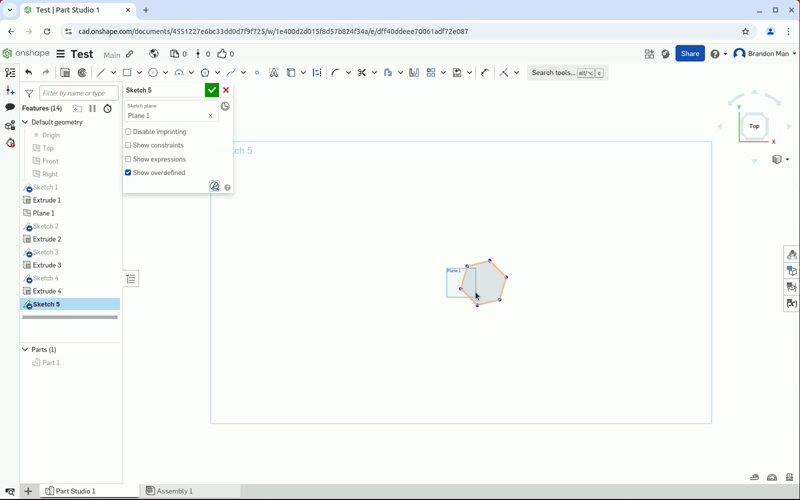
scroll(6)
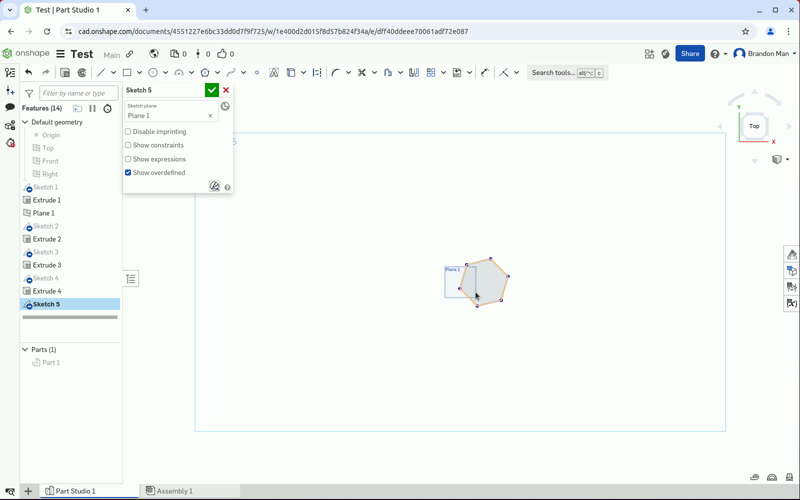
scroll(6)
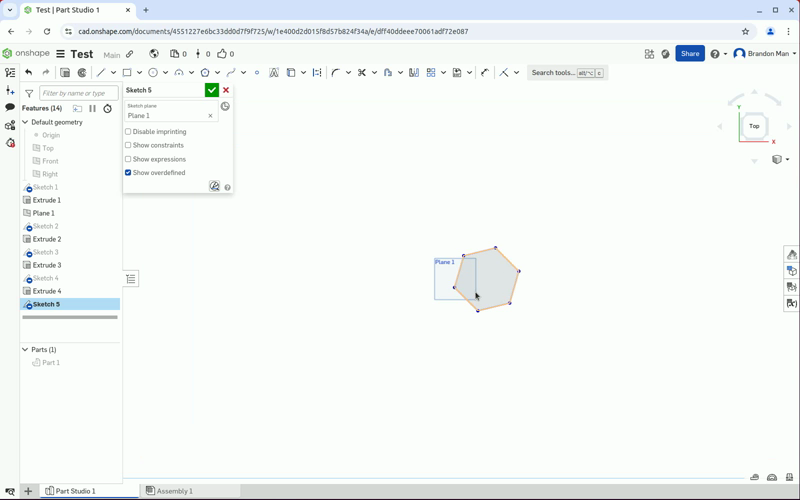
scroll(6)
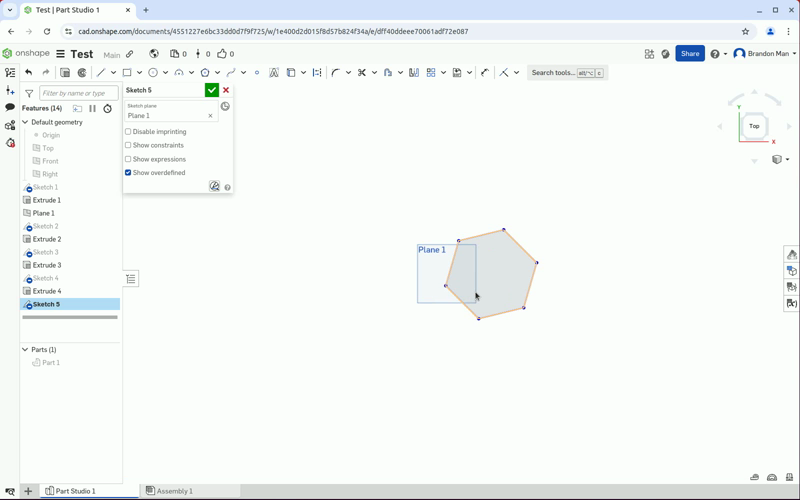
scroll(6)
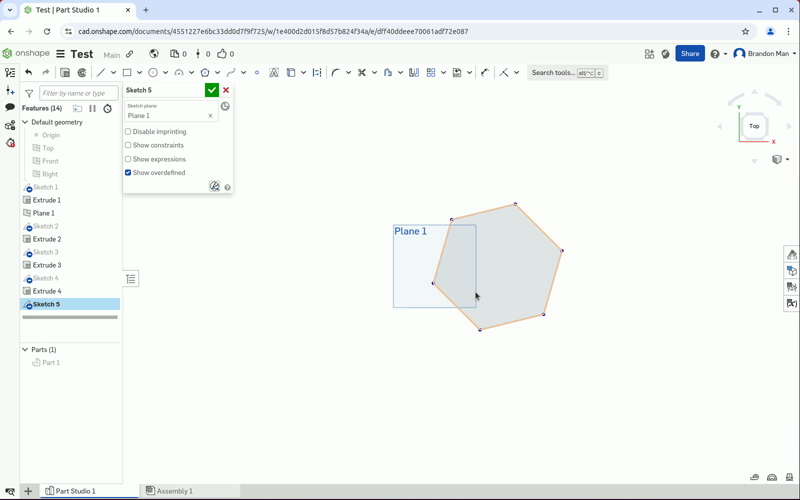
scroll(6)
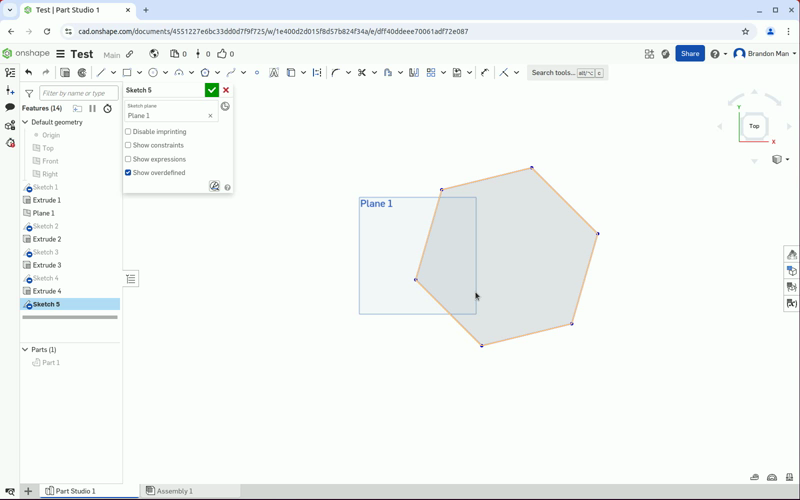
scroll(6)
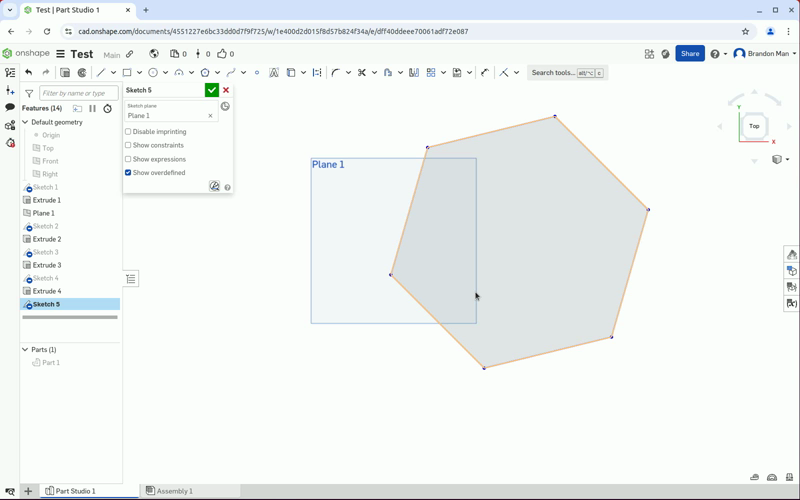
scroll(6)
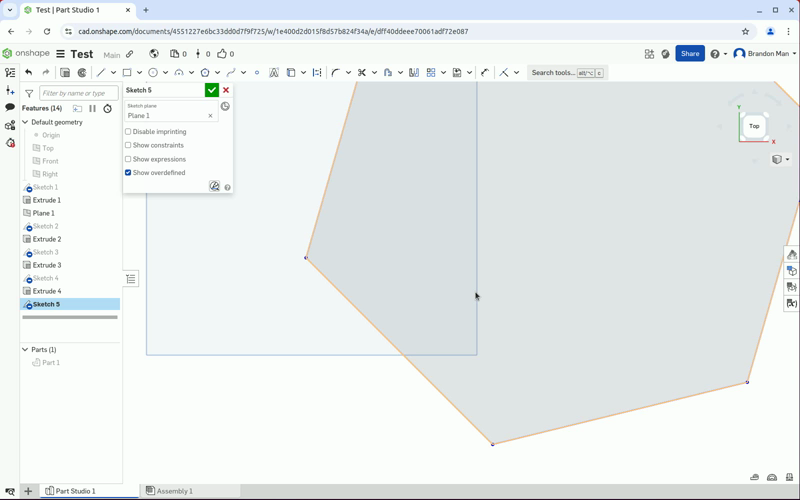
click(475, 291)
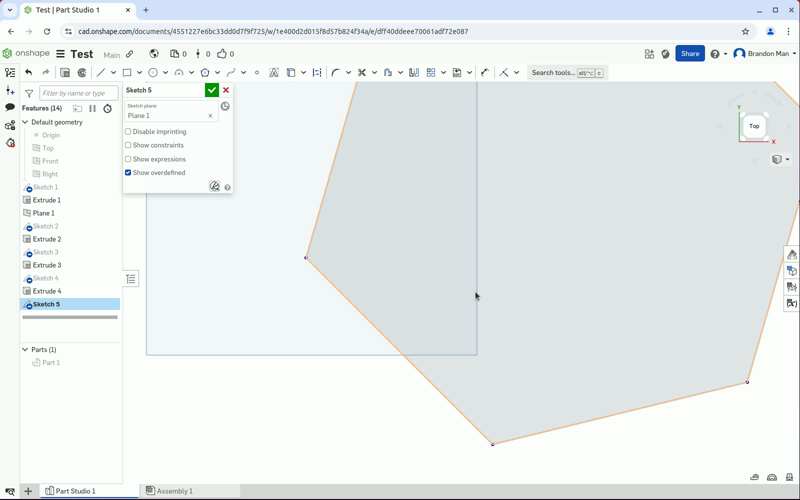
scroll(-6)
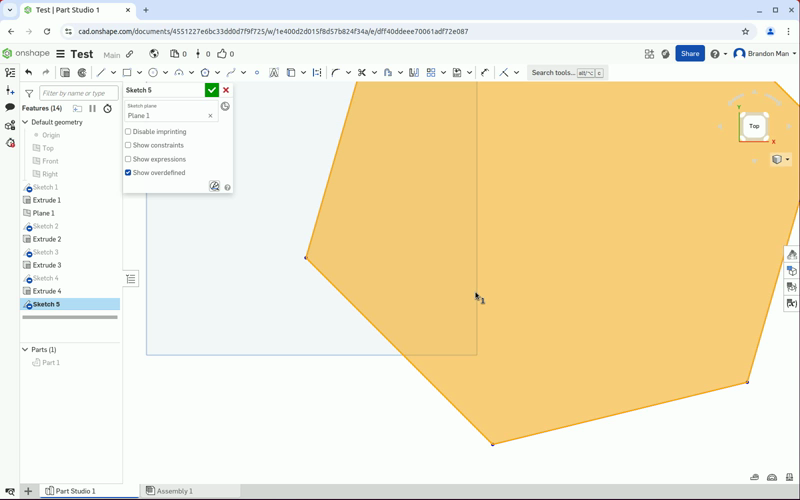
scroll(-6)
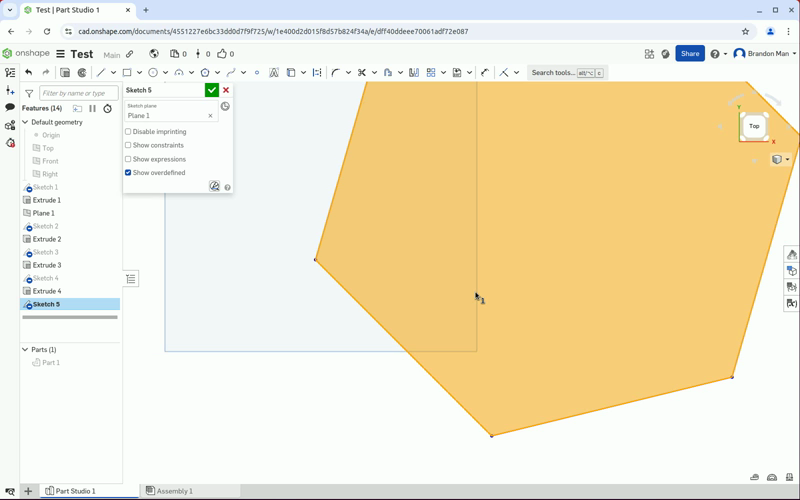
scroll(-6)
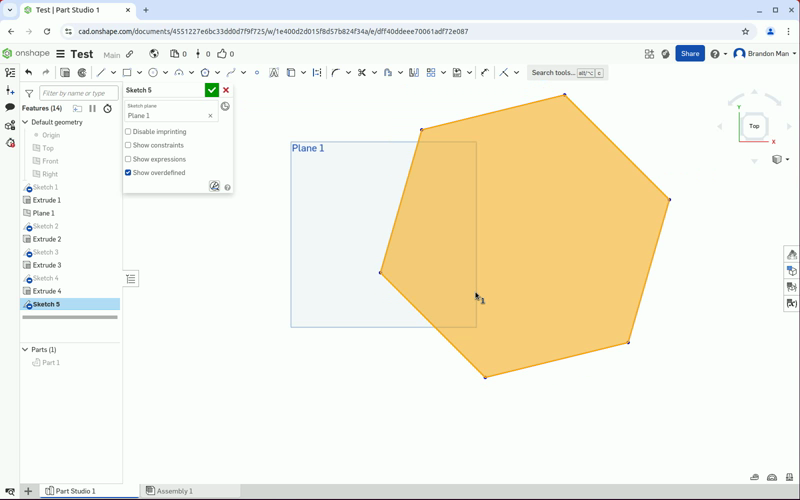
scroll(-6)
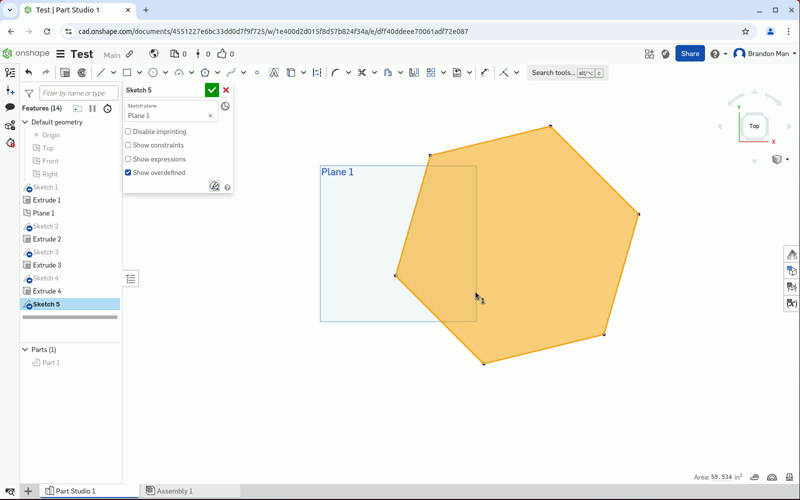
scroll(-6)
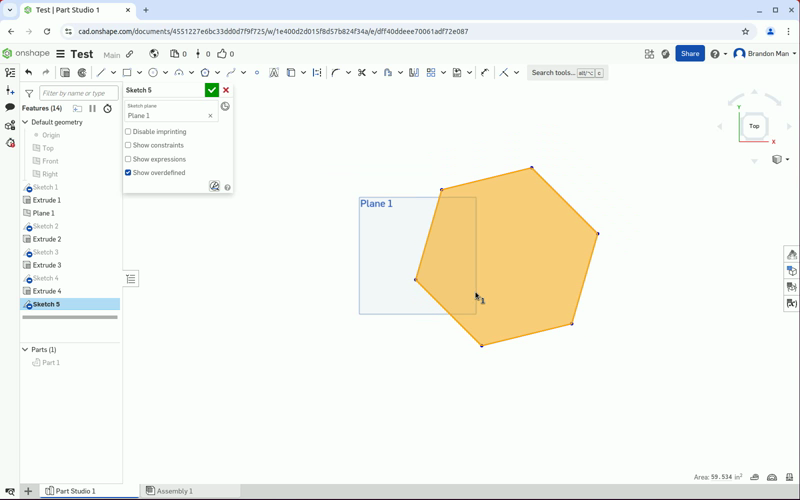
scroll(-6)
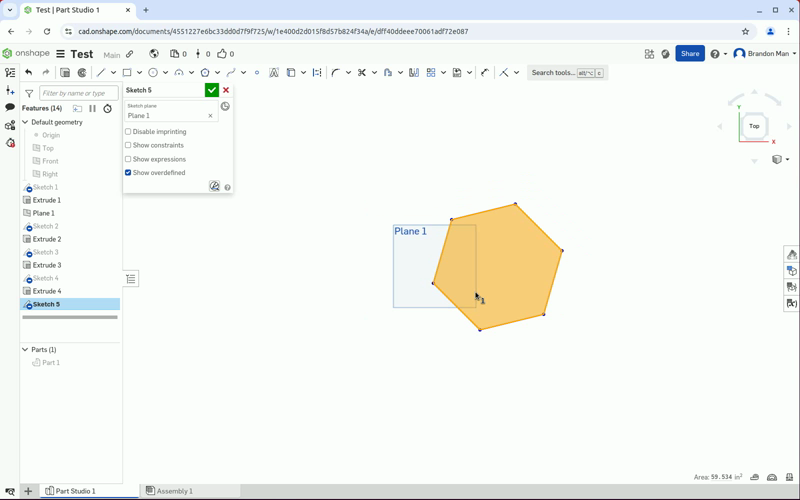
scroll(-6)
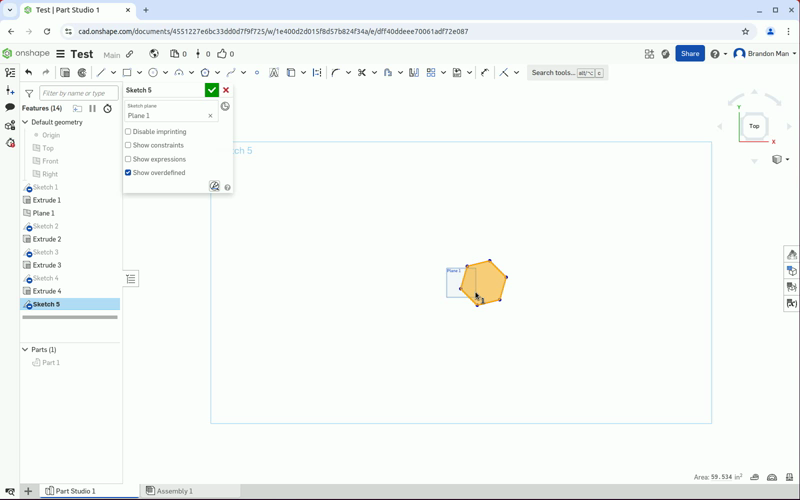
mouse_move(73, 352)
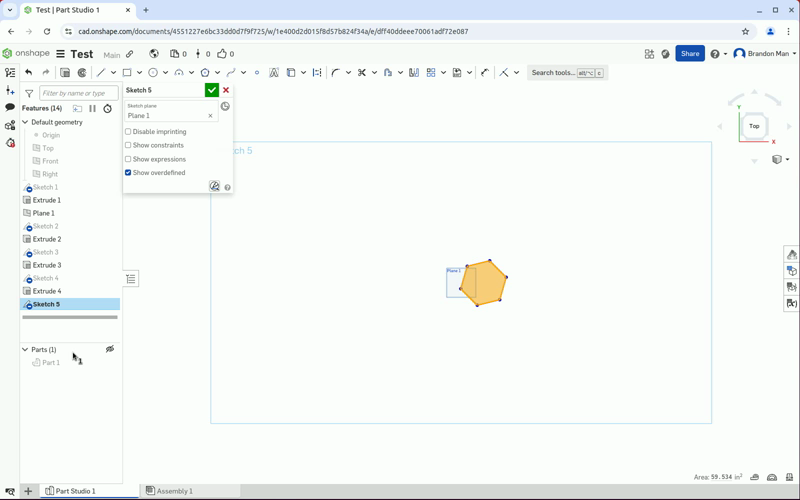
key(shift+y)
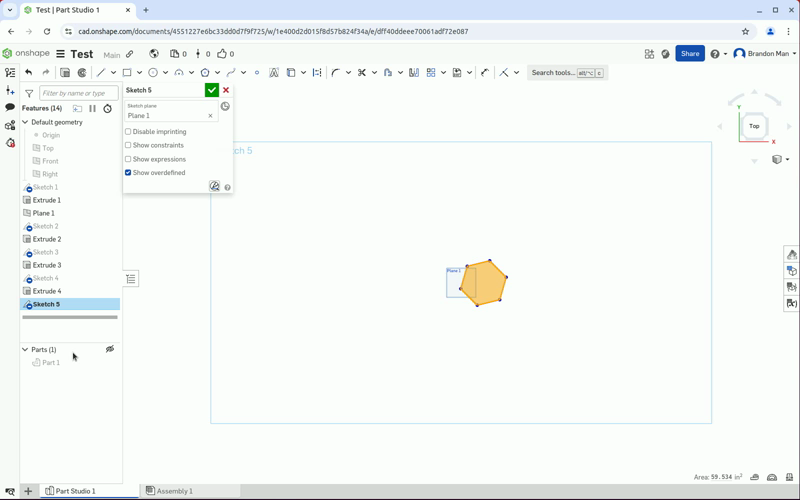
key(shift+e)
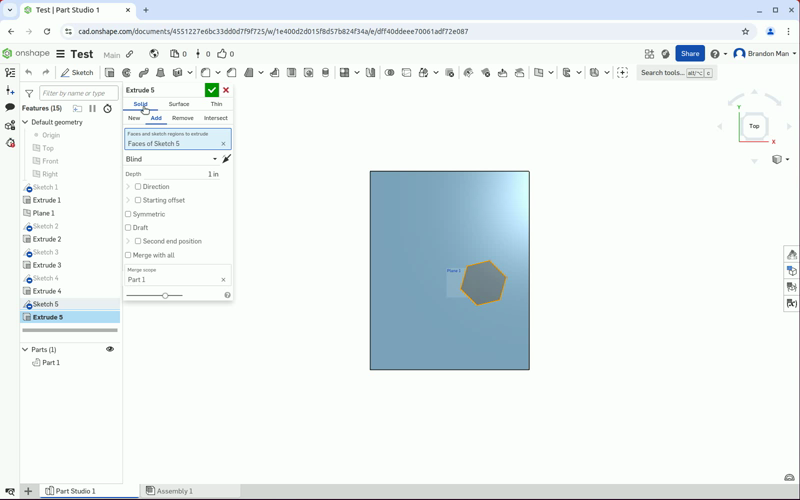
mouse_move(143, 106)
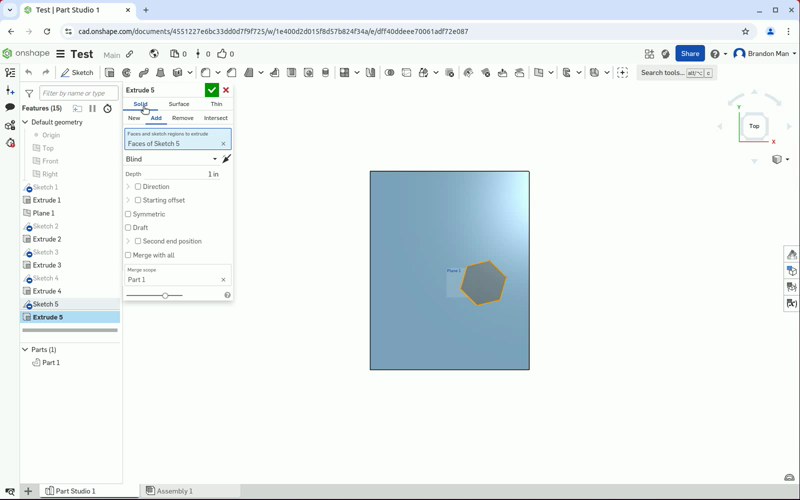
click(143, 106)
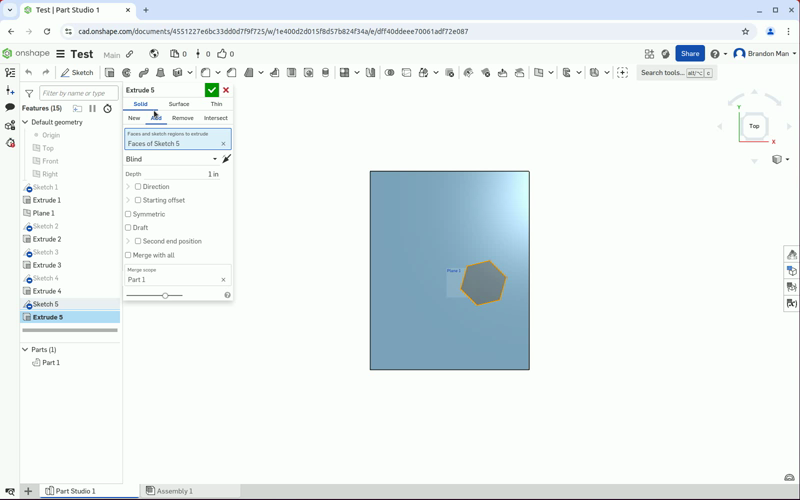
mouse_move(186, 120)
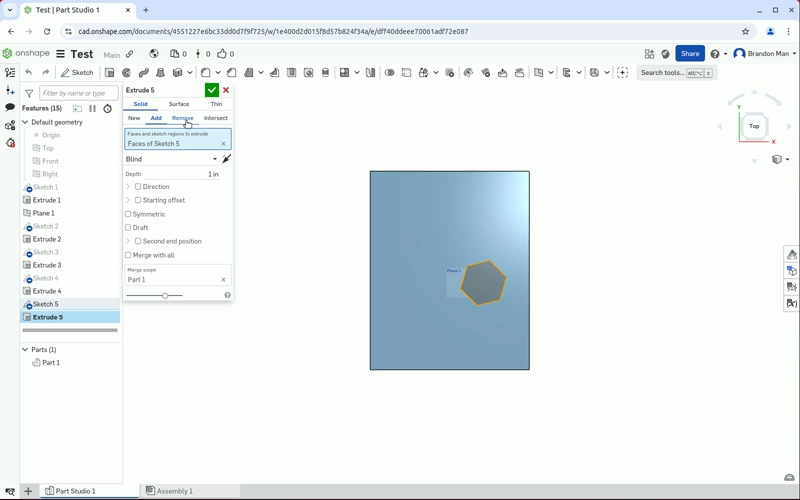
click(186, 120)
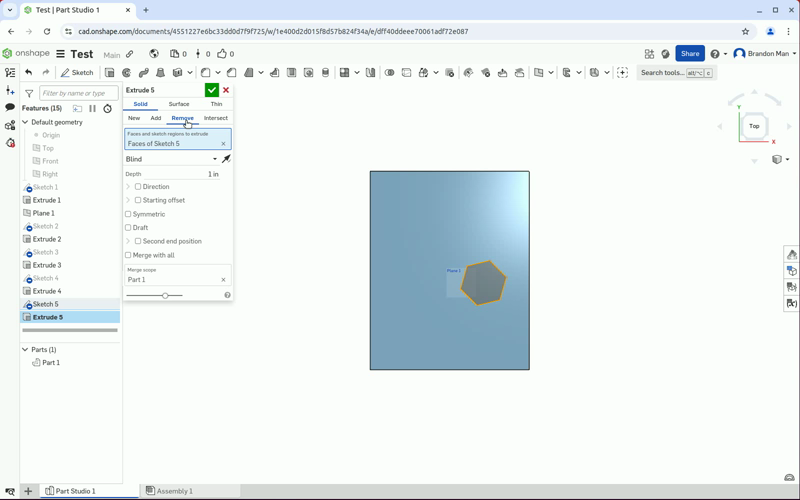
key(tab, 4)
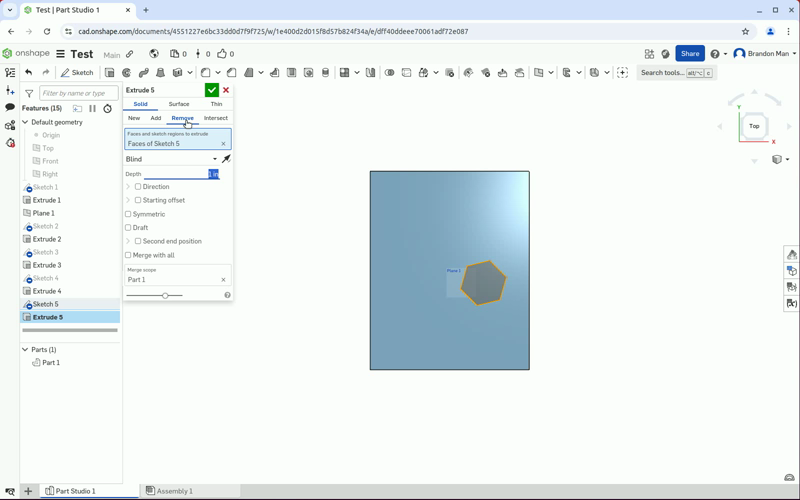
text(5.536)
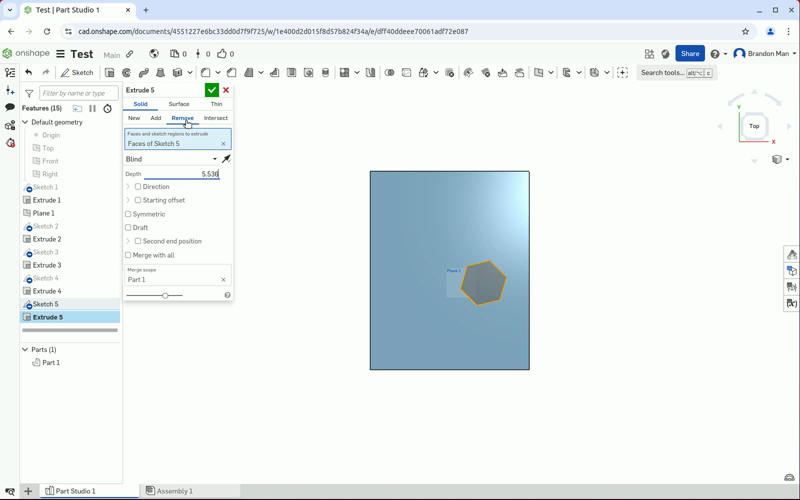
key(tab, 6)
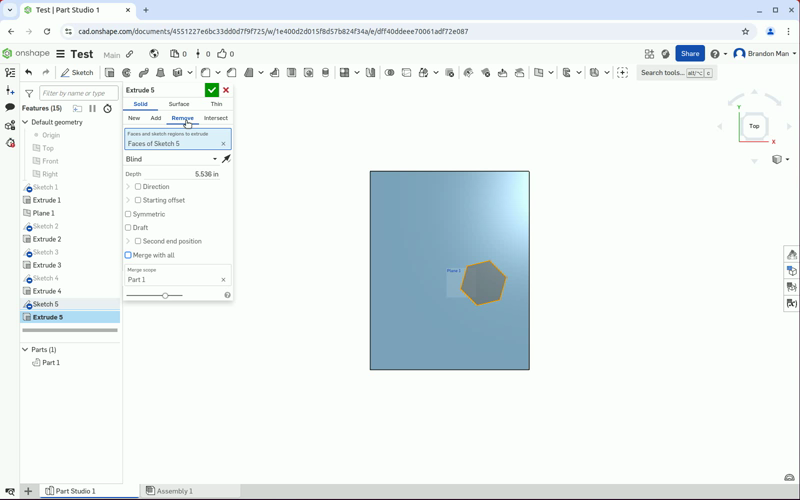
key(space)
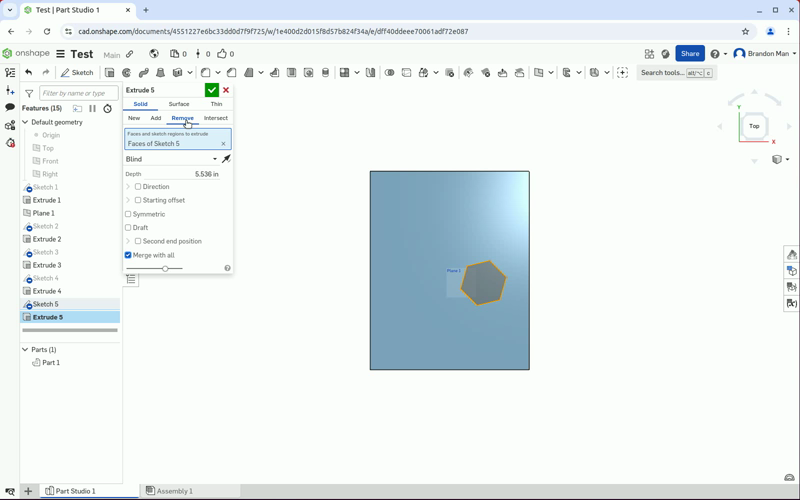
key(enter)
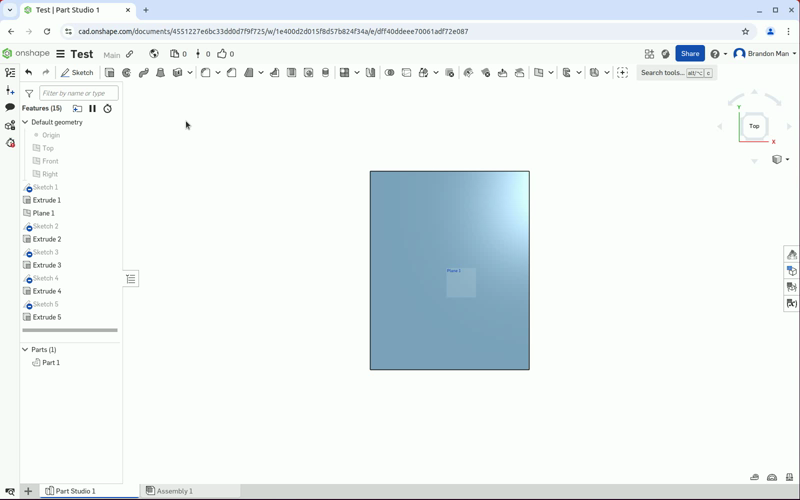
key(shift+h)
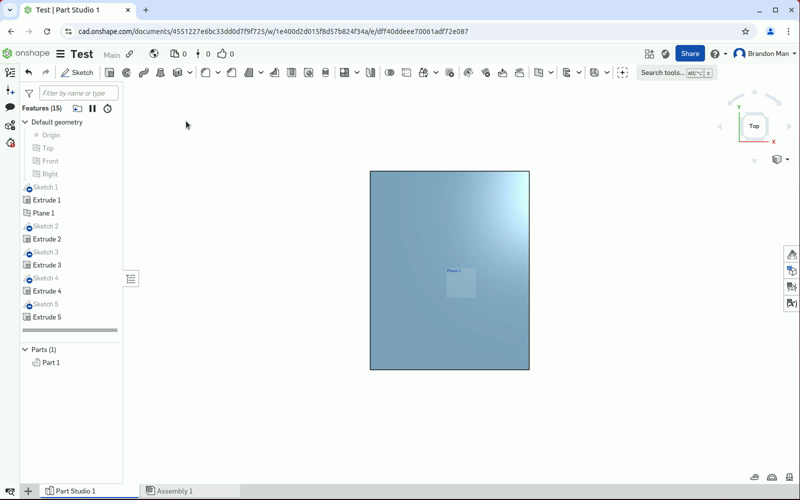
key(shift+h)
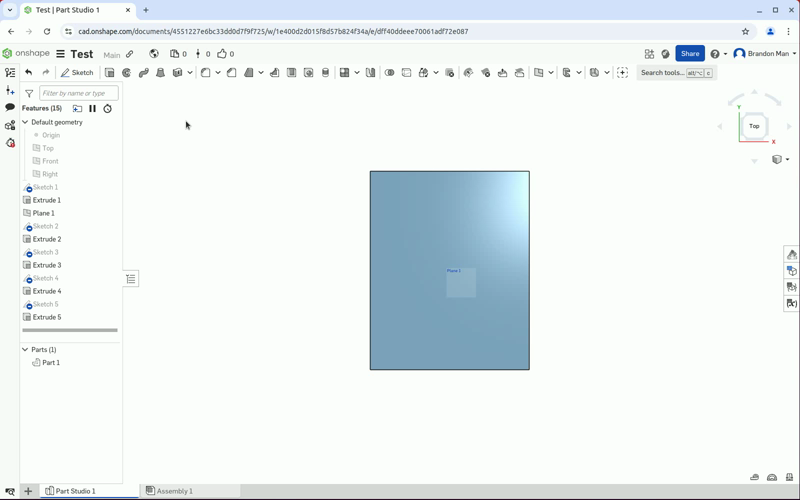
mouse_move(73, 189)
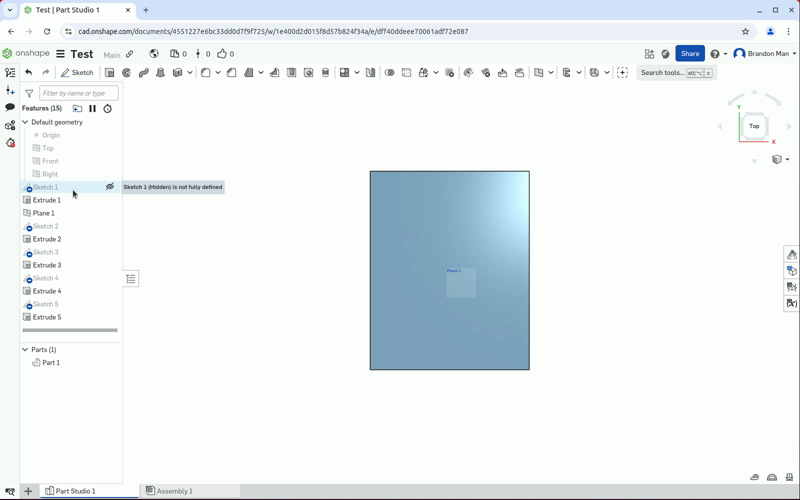
click(73, 189)
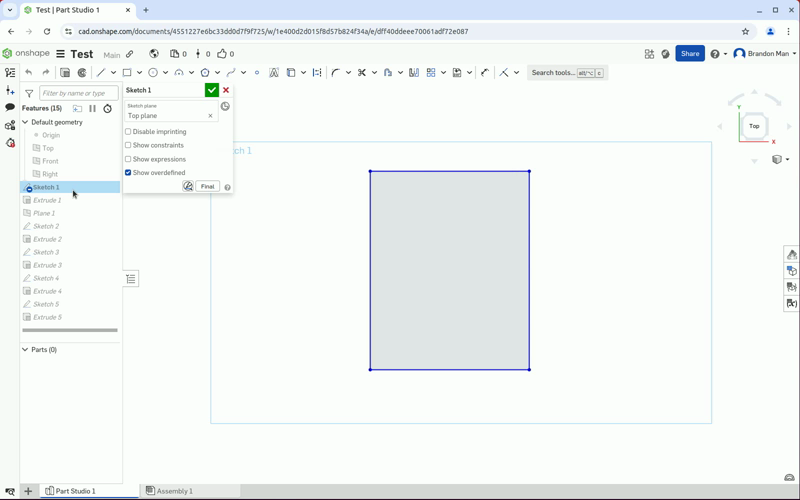
mouse_move(229, 92)
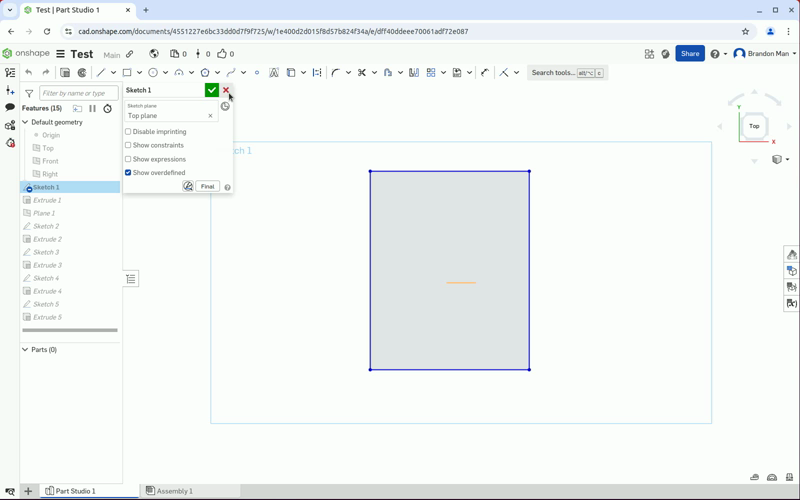
click(229, 92)
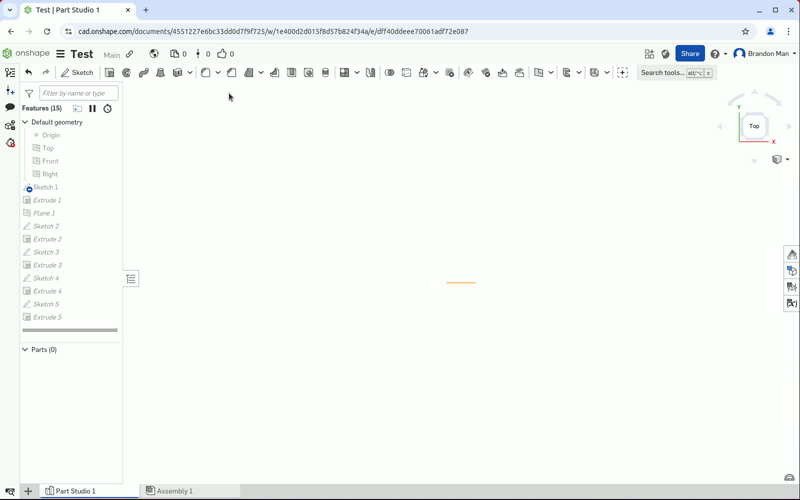
key(shift+s)
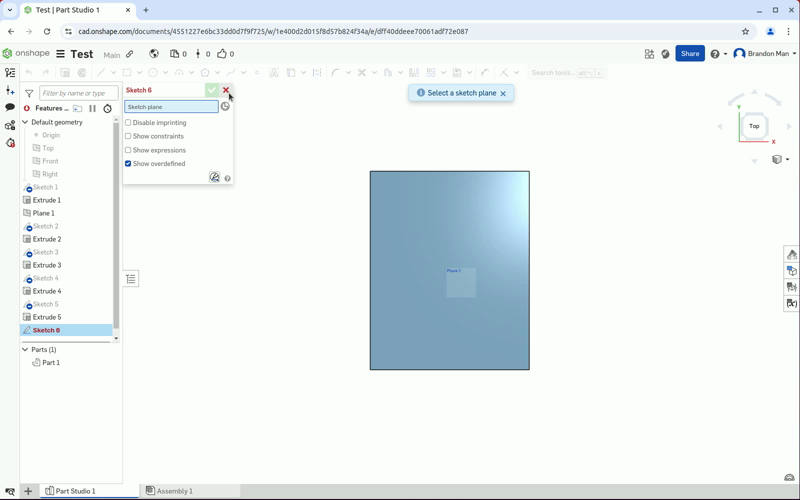
mouse_move(69, 215)
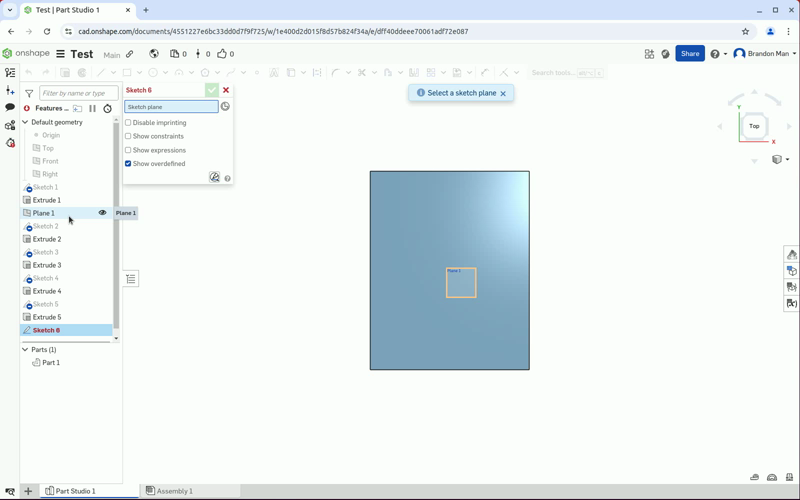
click(69, 215)
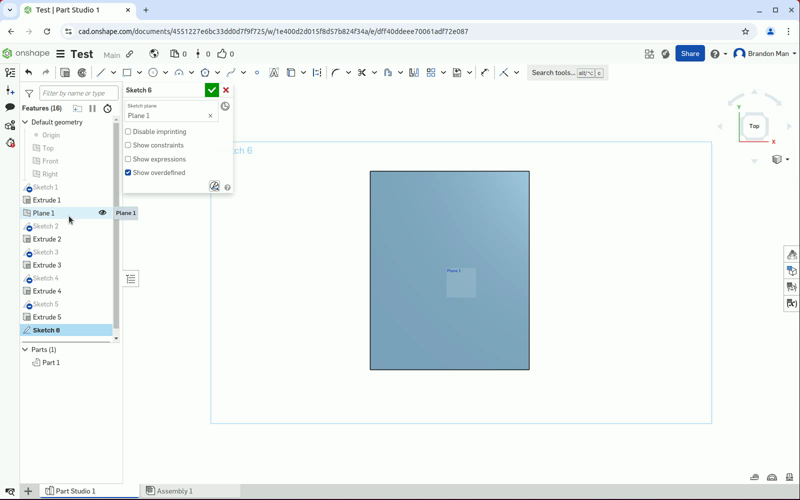
mouse_move(73, 352)
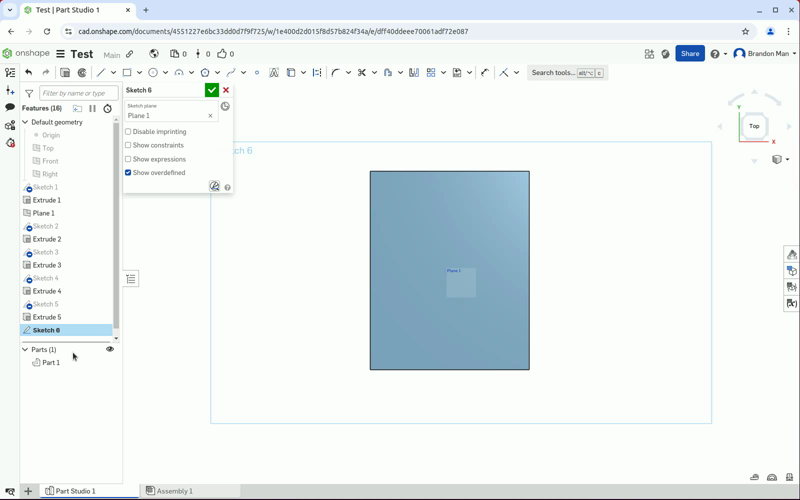
key(y)
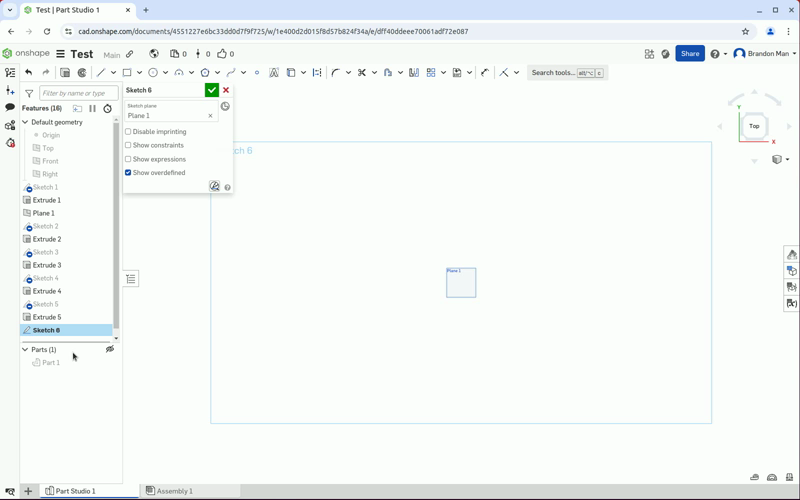
key(l)
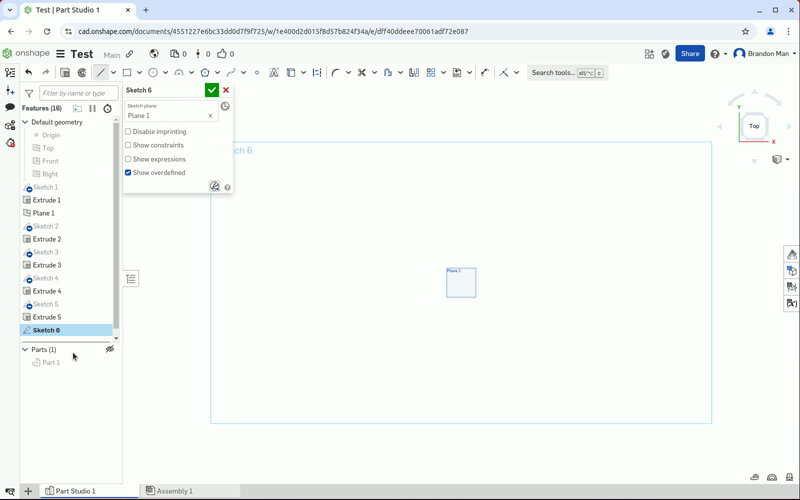
key_down(shift)
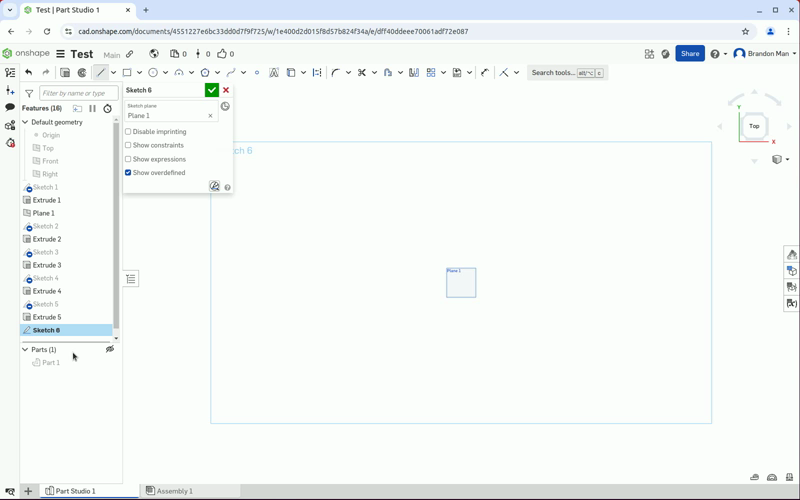
mouse_move(399, 313)
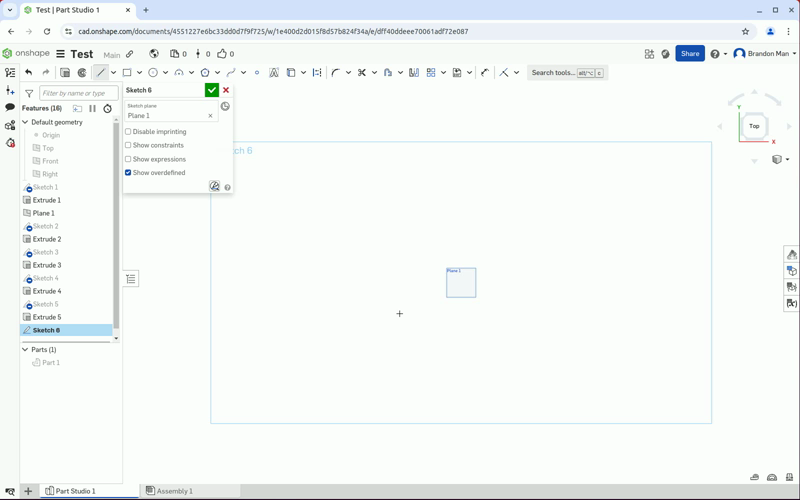
click(399, 313)
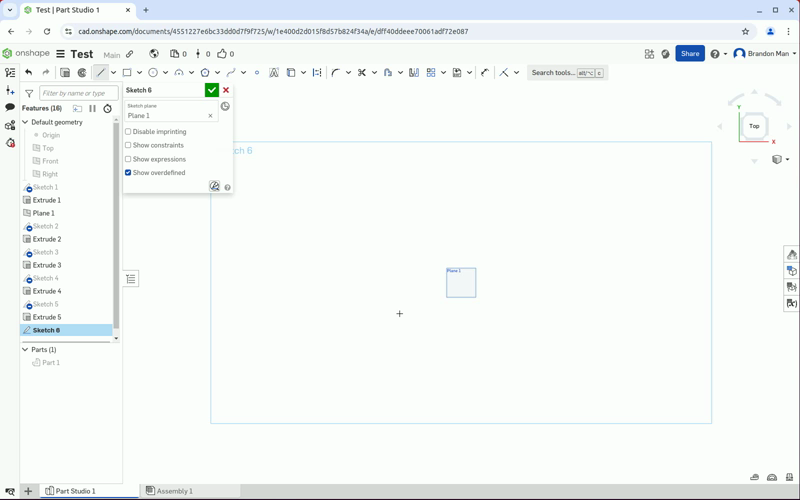
key_up(shift)
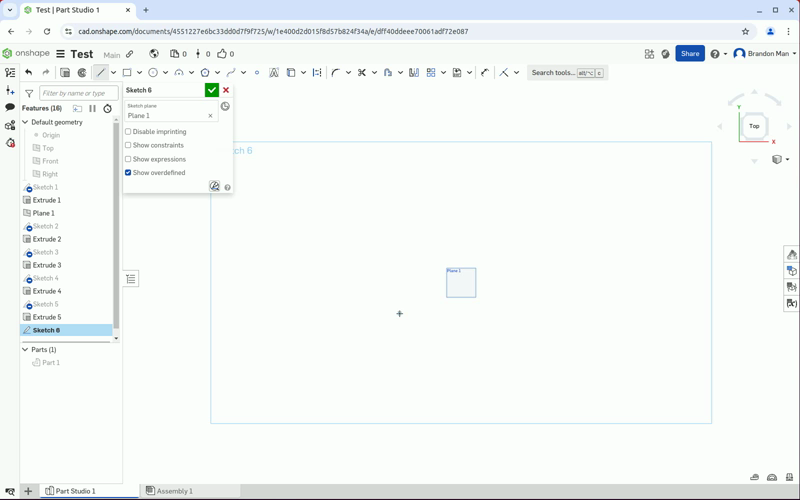
key_down(shift)
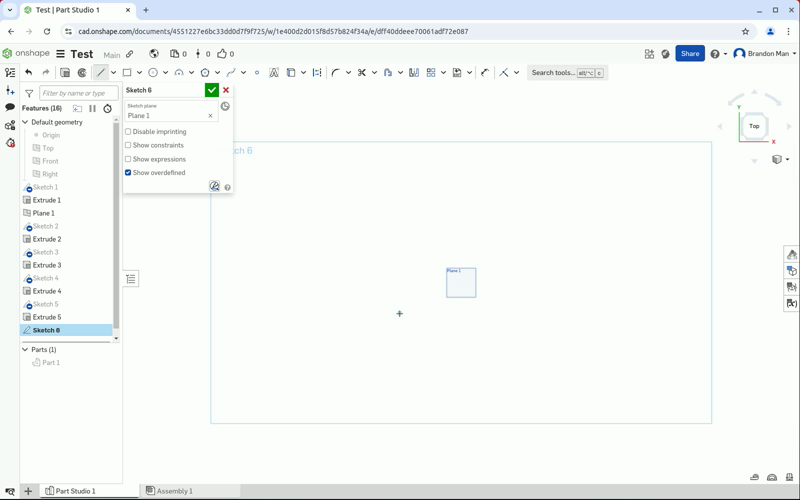
mouse_move(429, 313)
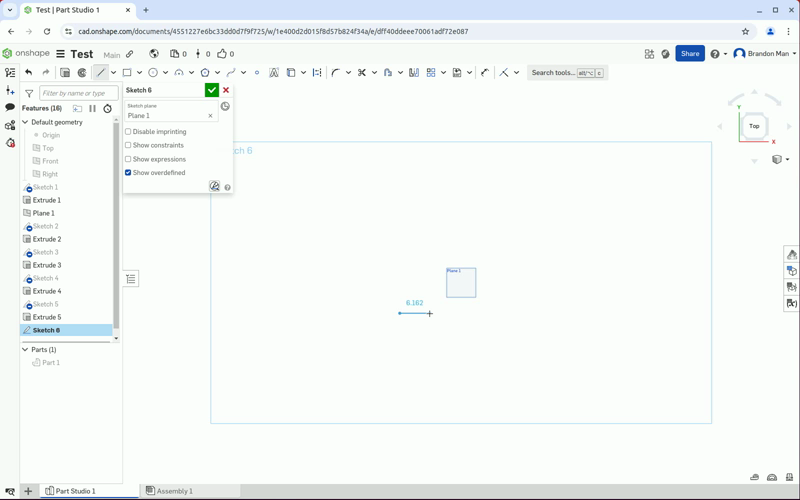
mouse_move(426, 313)
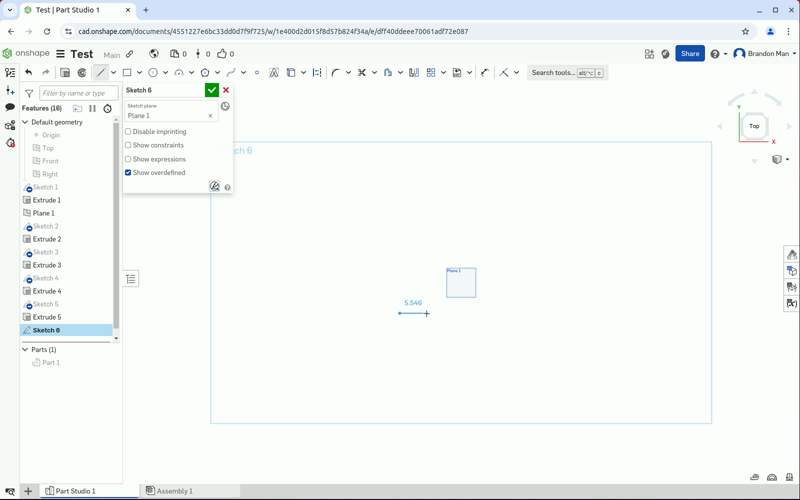
click(426, 313)
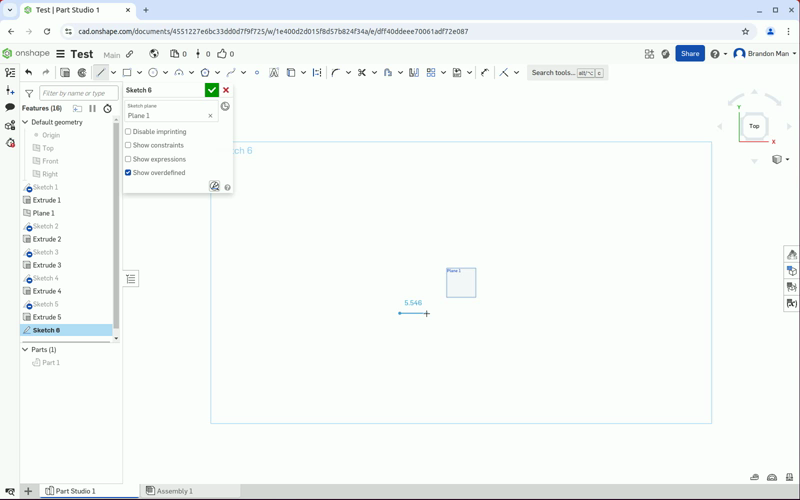
key_up(shift)
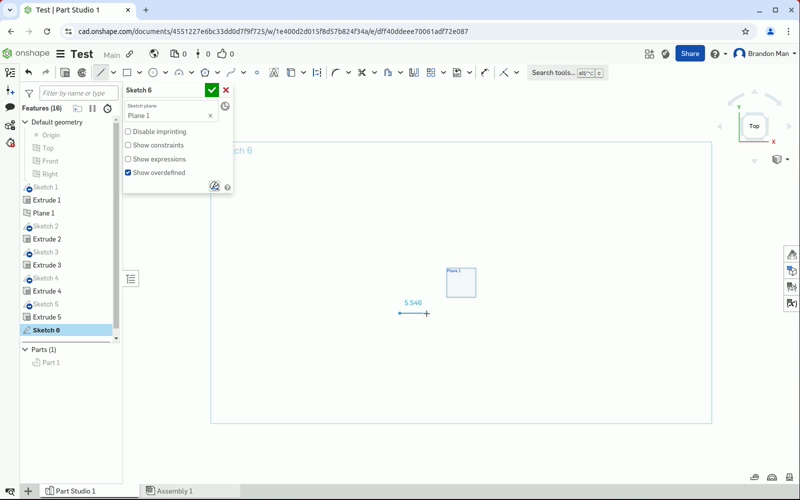
key_down(shift)
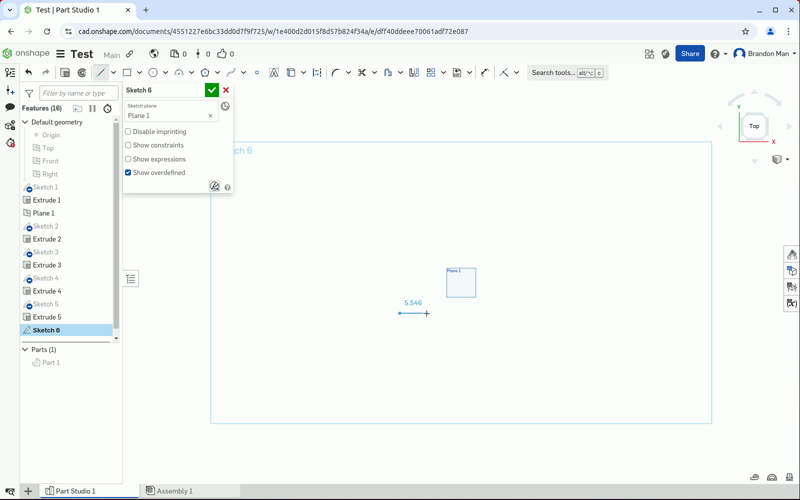
mouse_move(456, 313)
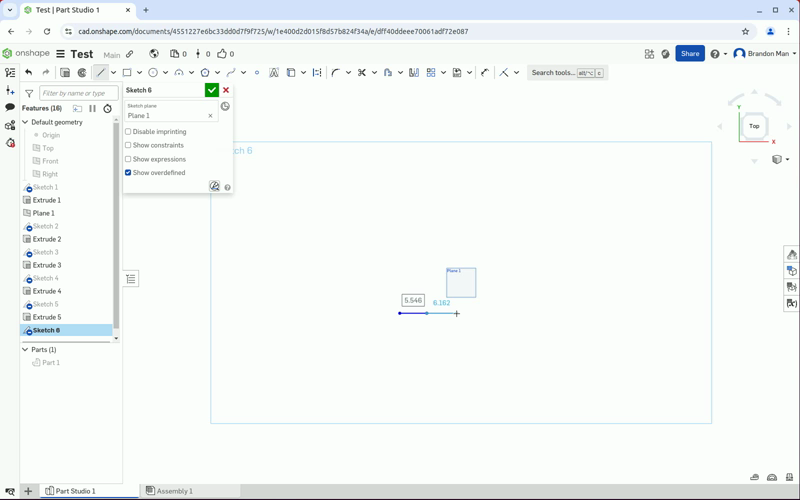
mouse_move(426, 272)
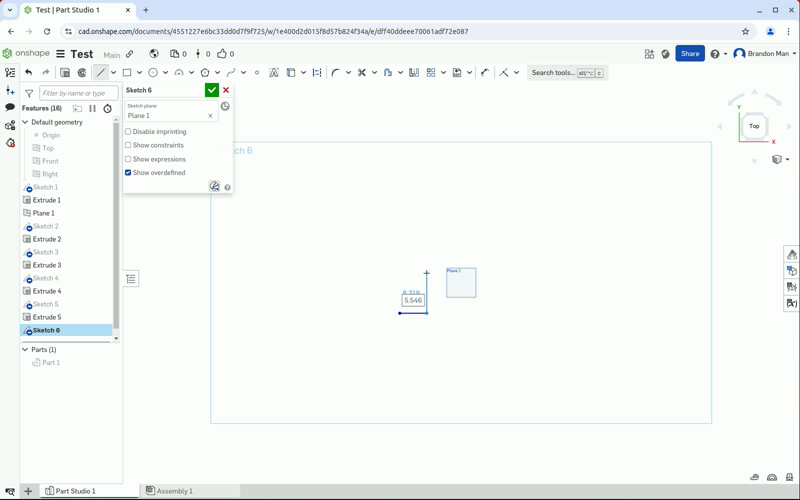
click(426, 272)
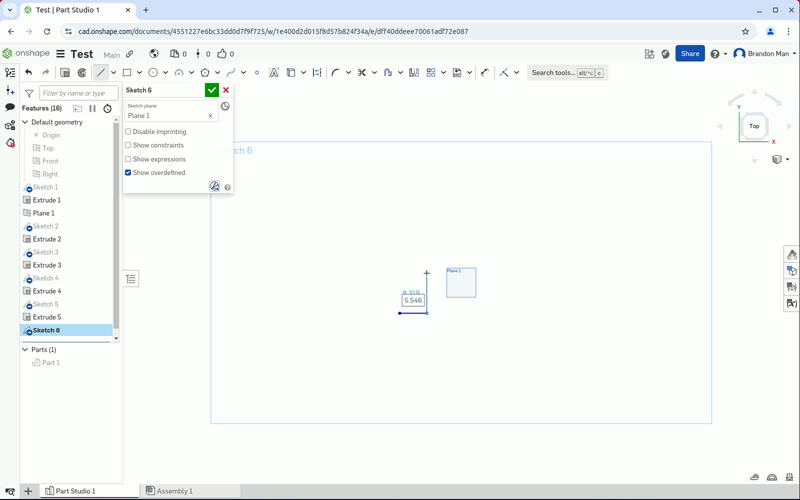
key_up(shift)
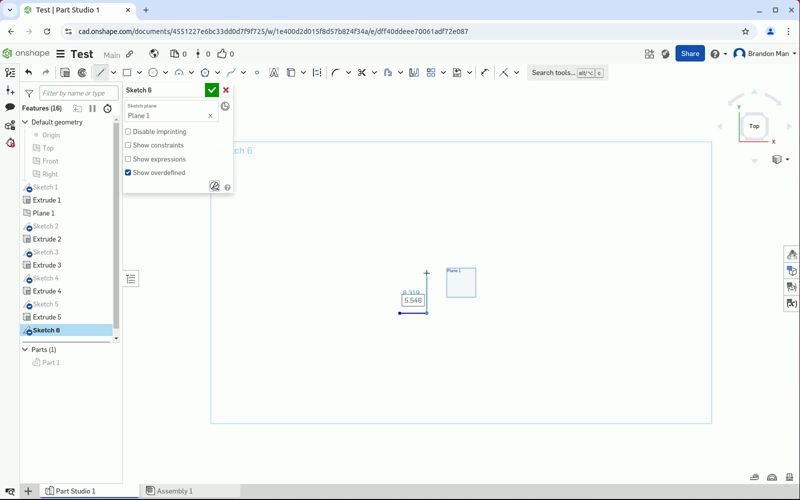
key_down(shift)
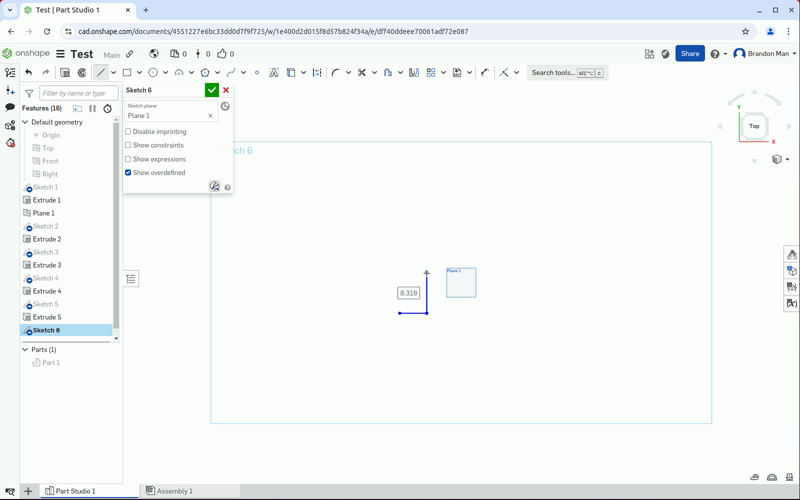
mouse_move(456, 272)
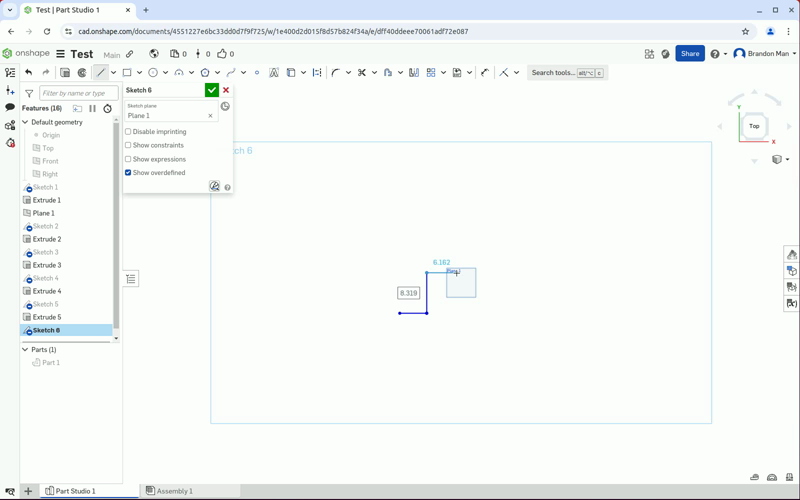
mouse_move(399, 272)
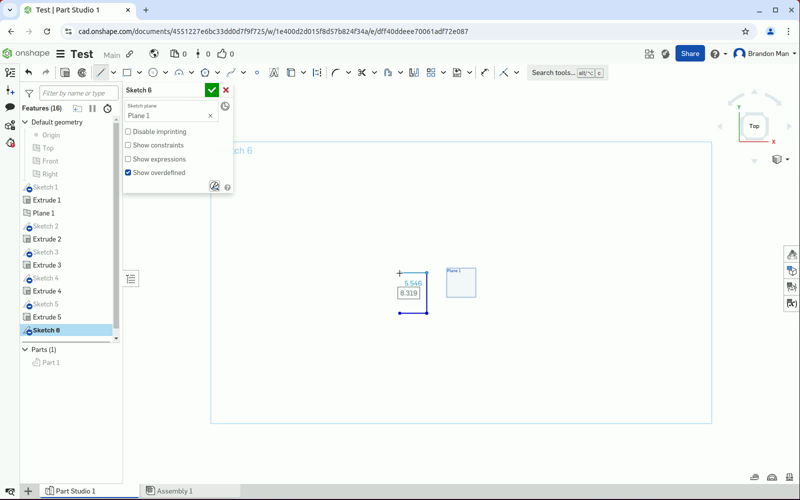
click(399, 272)
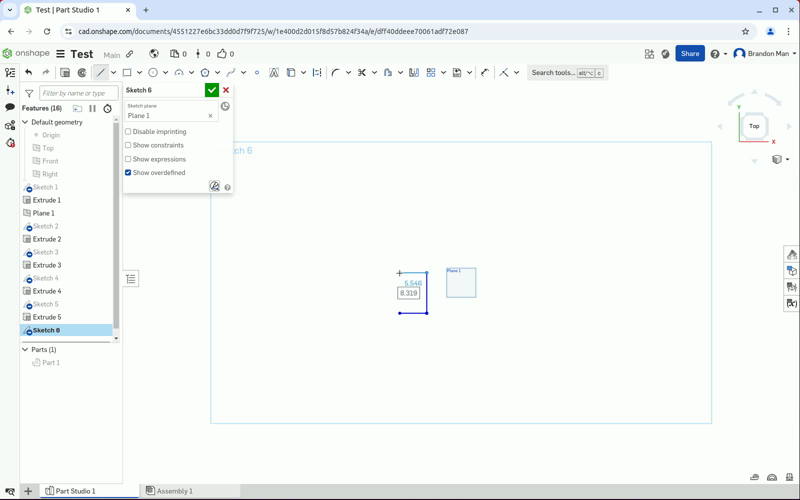
key_up(shift)
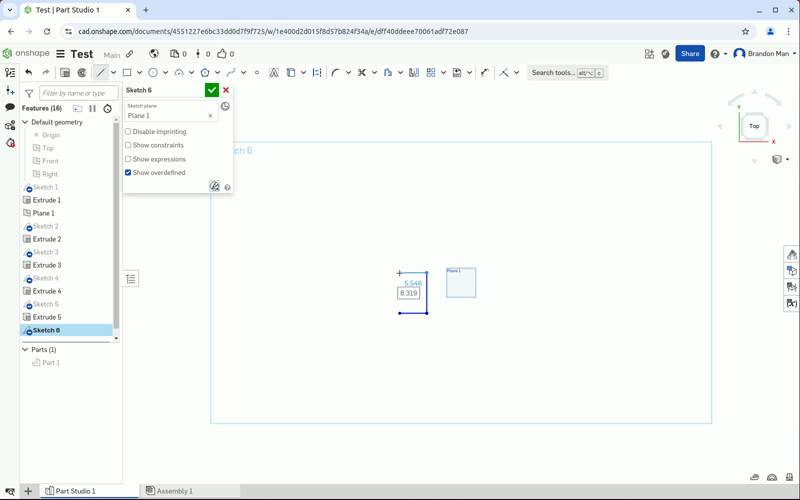
mouse_move(429, 272)
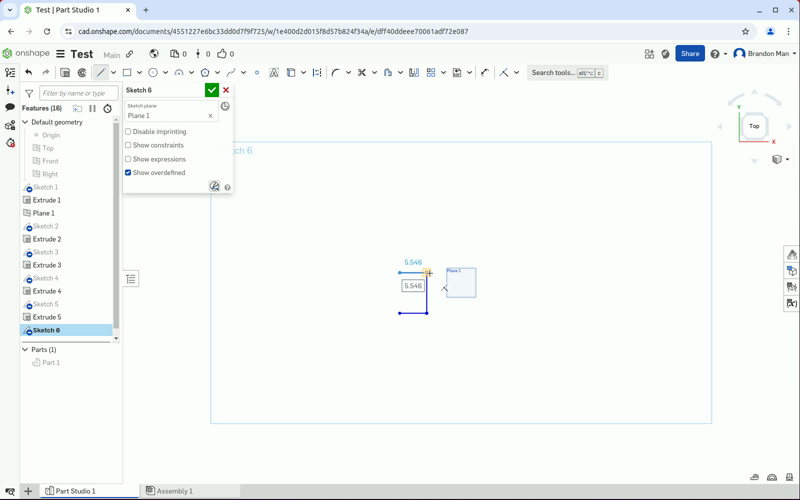
key_down(shift)
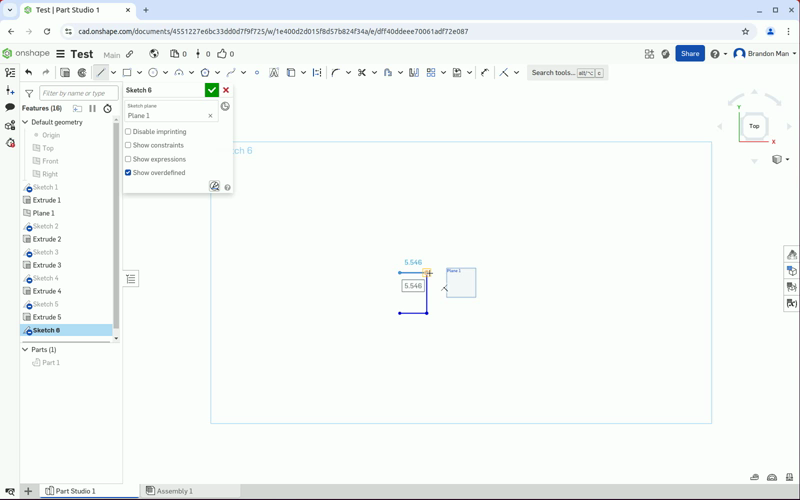
mouse_move(399, 313)
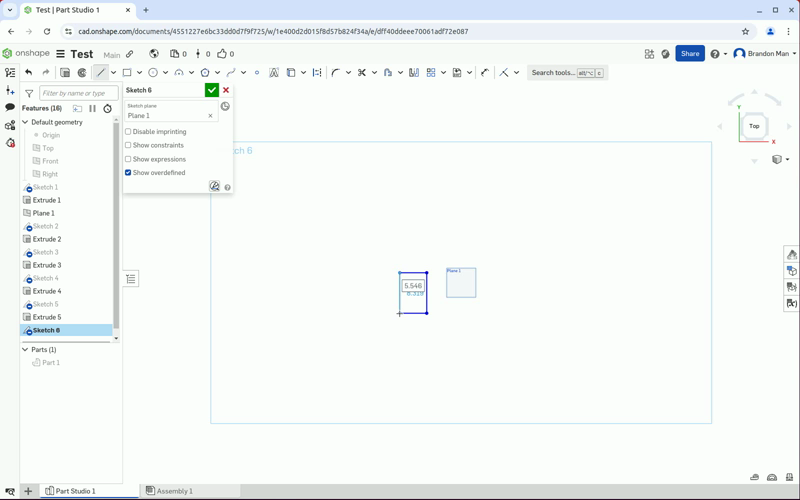
key_up(shift)
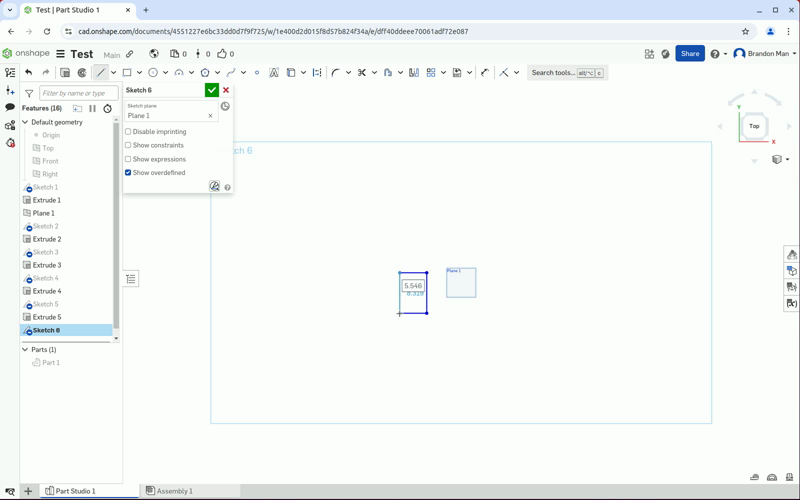
click(399, 313)
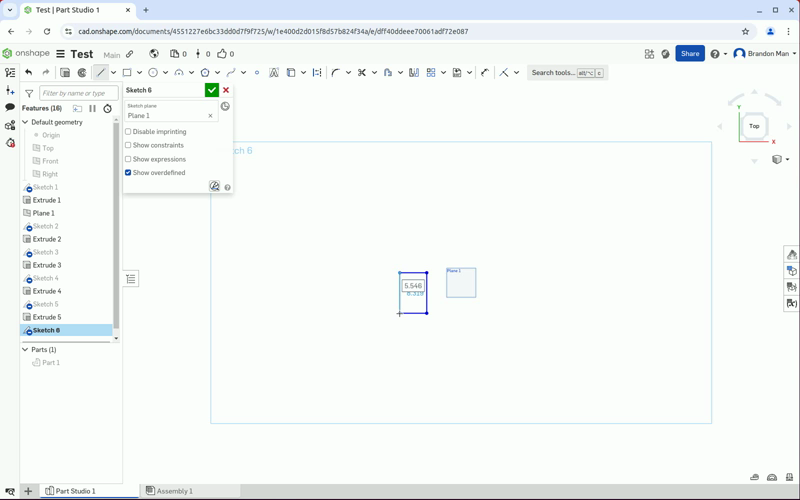
key(esc)
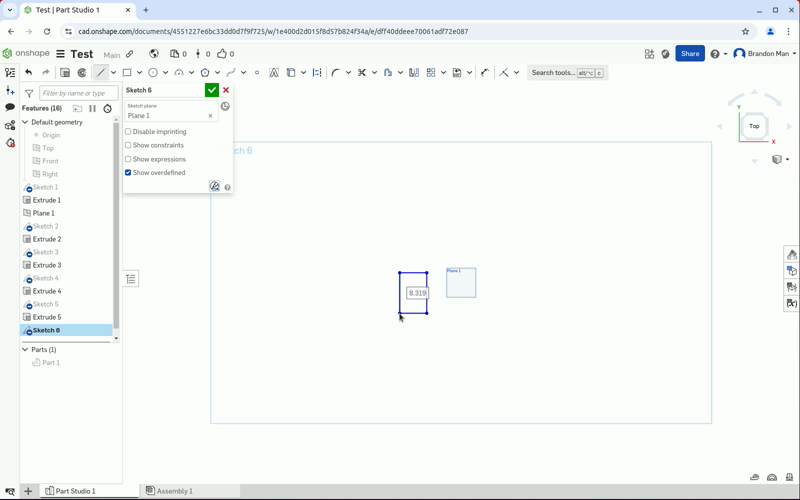
mouse_move(410, 283)
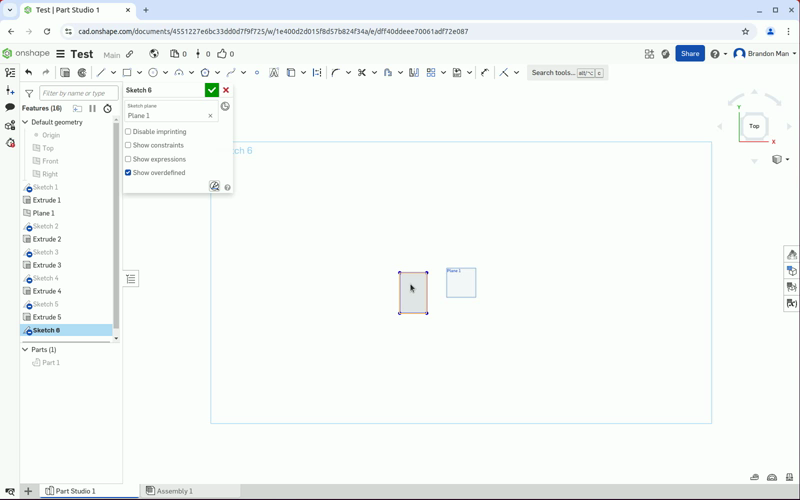
scroll(6)
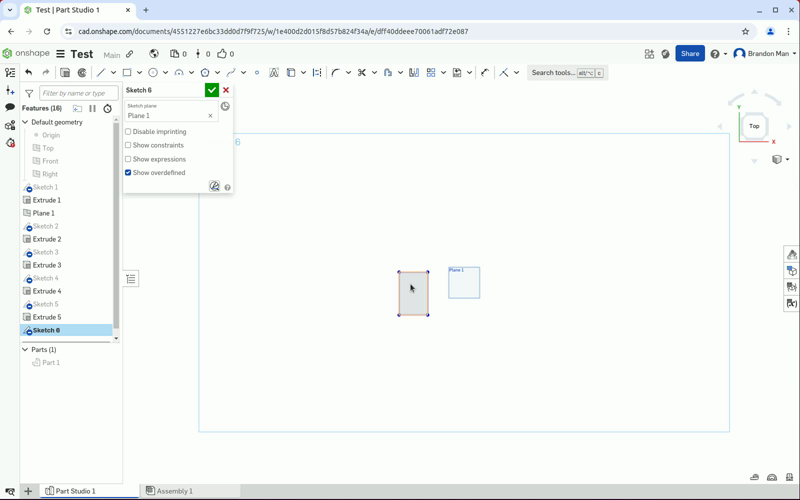
scroll(6)
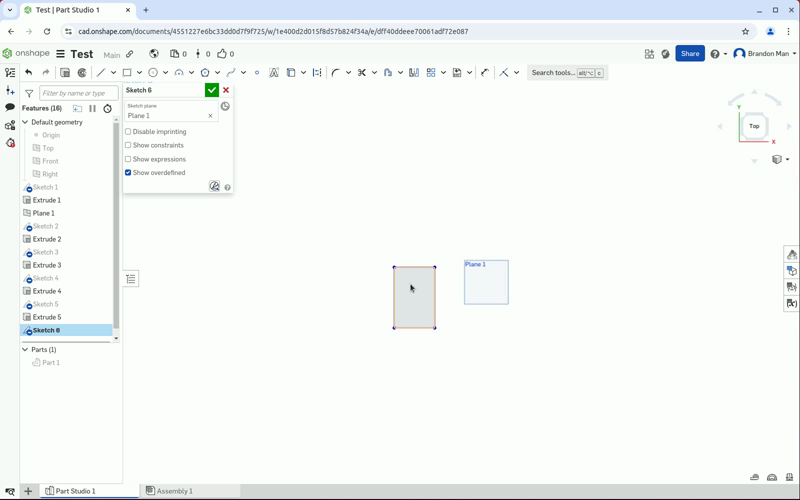
scroll(6)
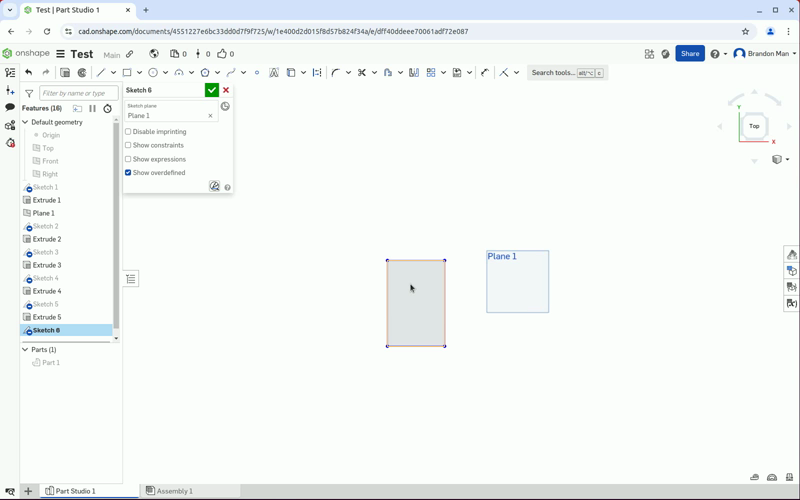
scroll(6)
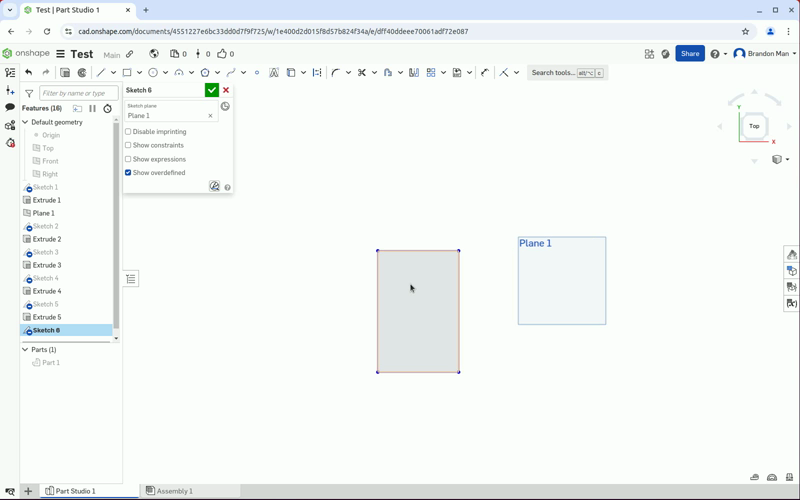
scroll(6)
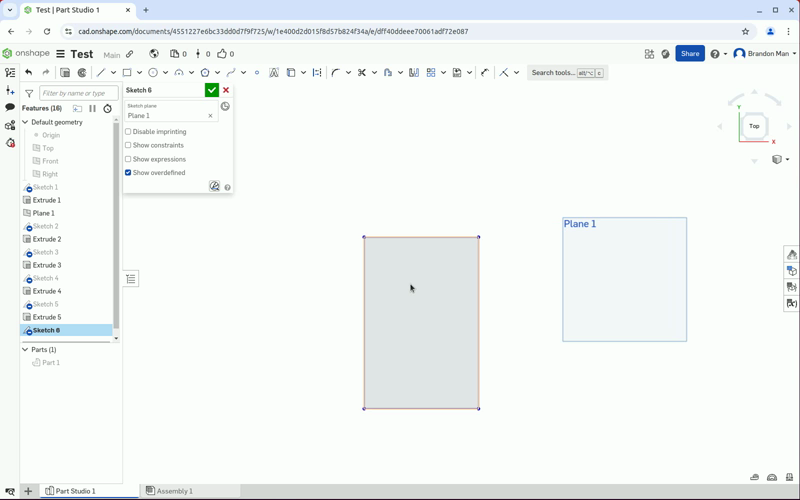
scroll(6)
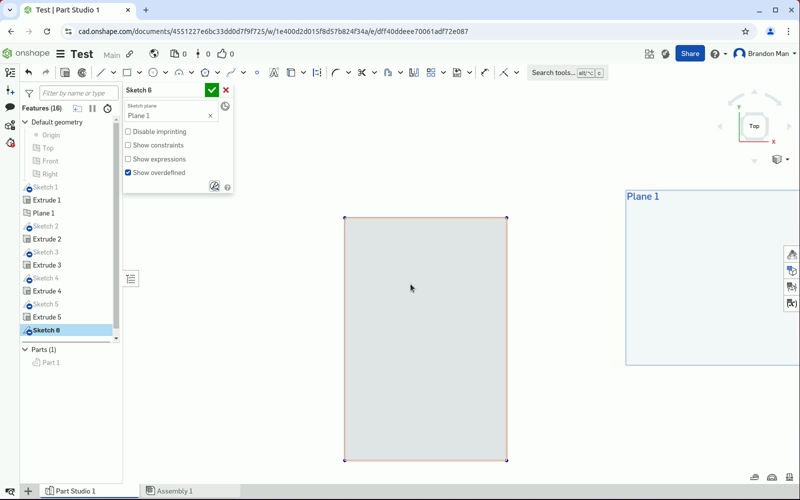
scroll(6)
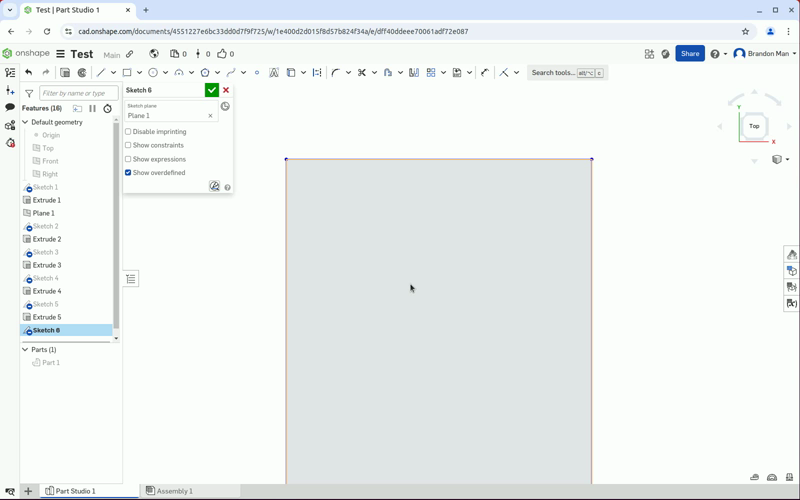
click(410, 283)
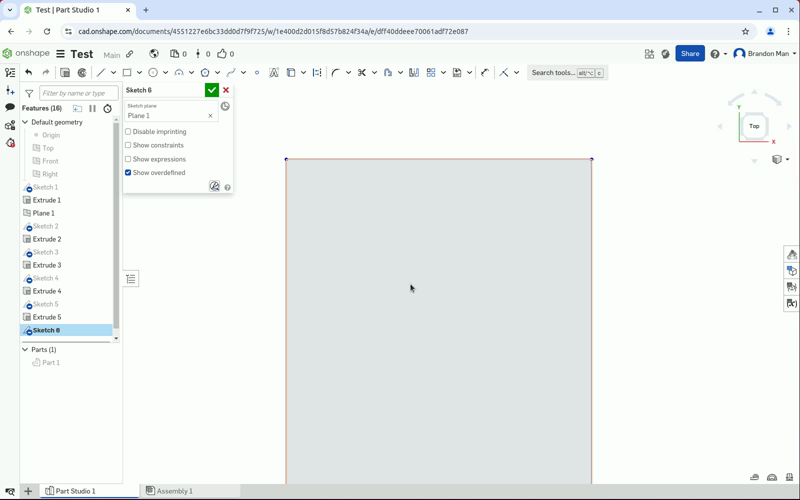
scroll(-6)
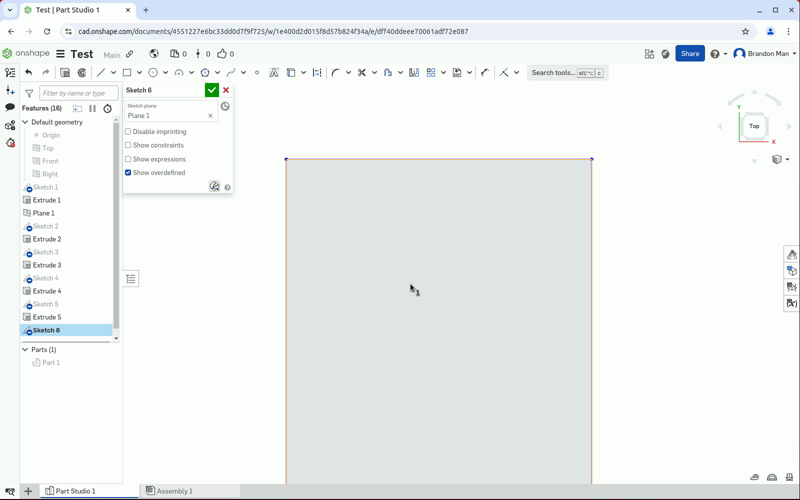
scroll(-6)
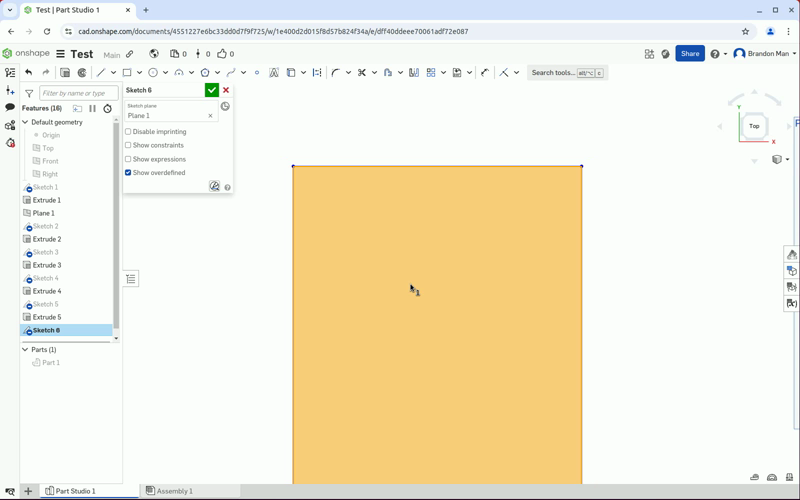
scroll(-6)
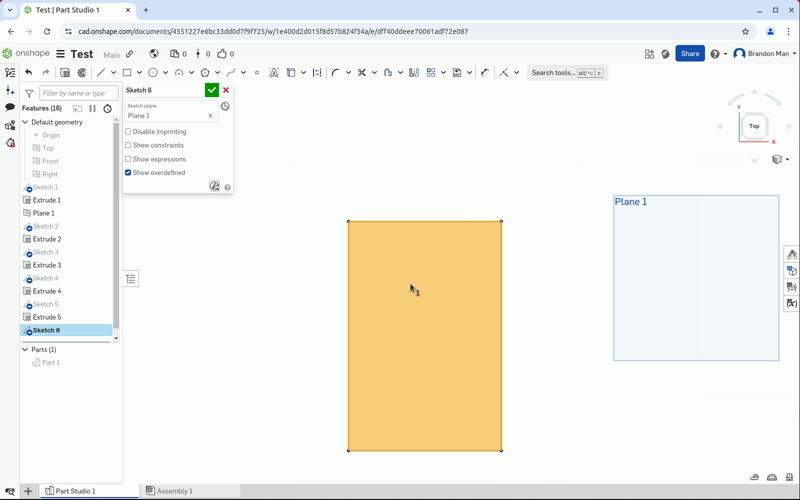
scroll(-6)
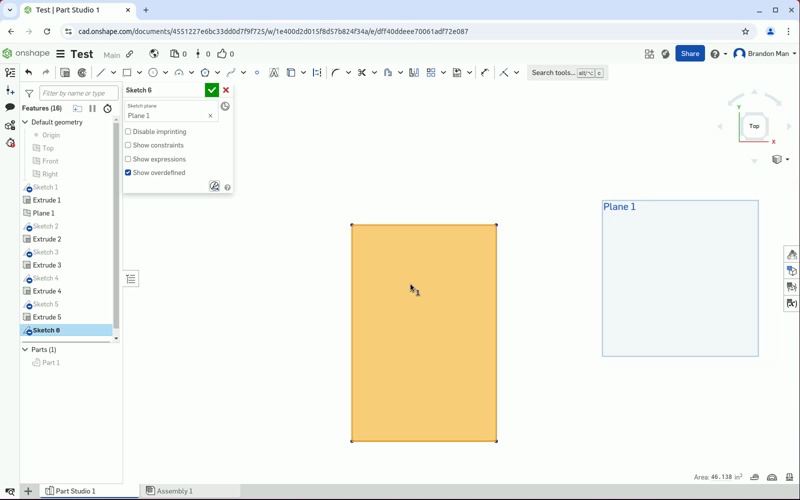
scroll(-6)
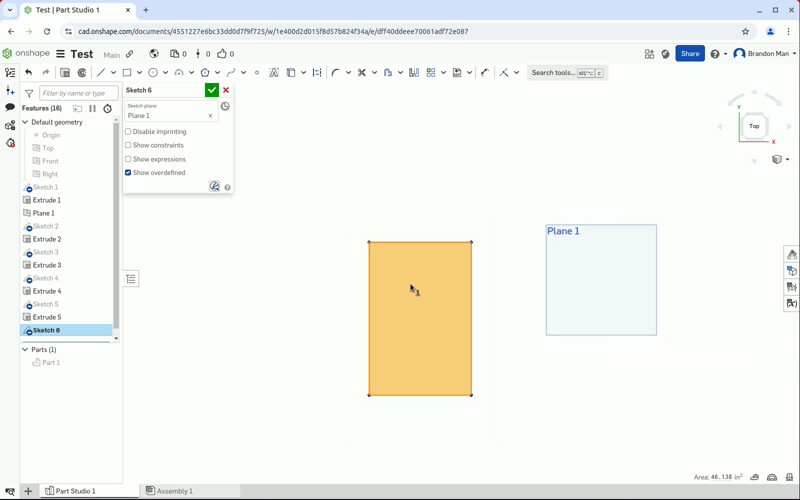
scroll(-6)
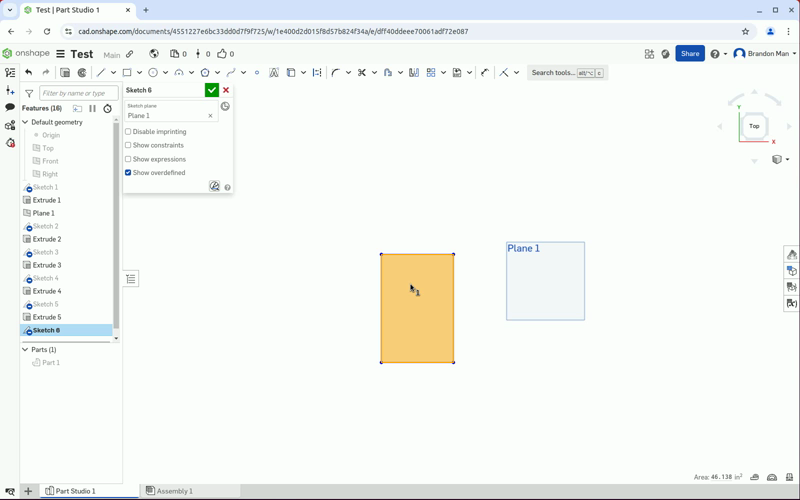
scroll(-6)
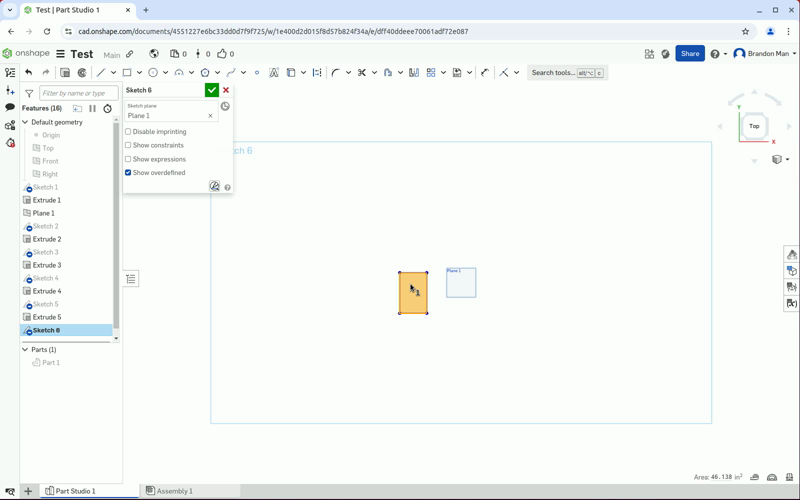
mouse_move(73, 352)
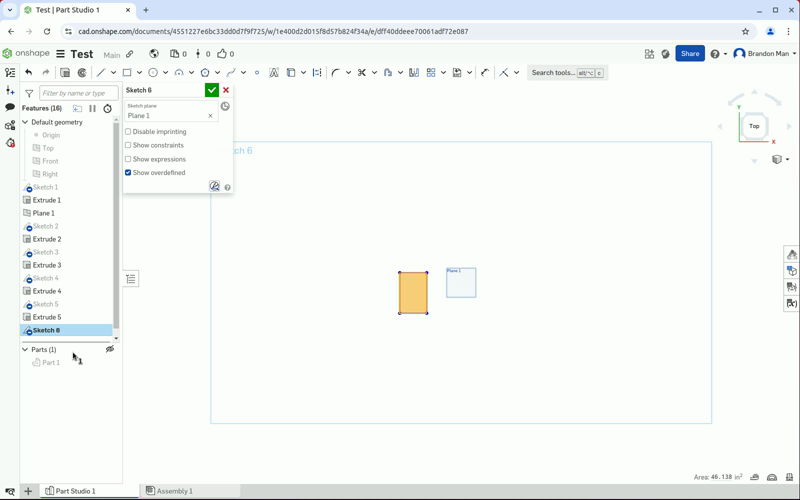
key(shift+y)
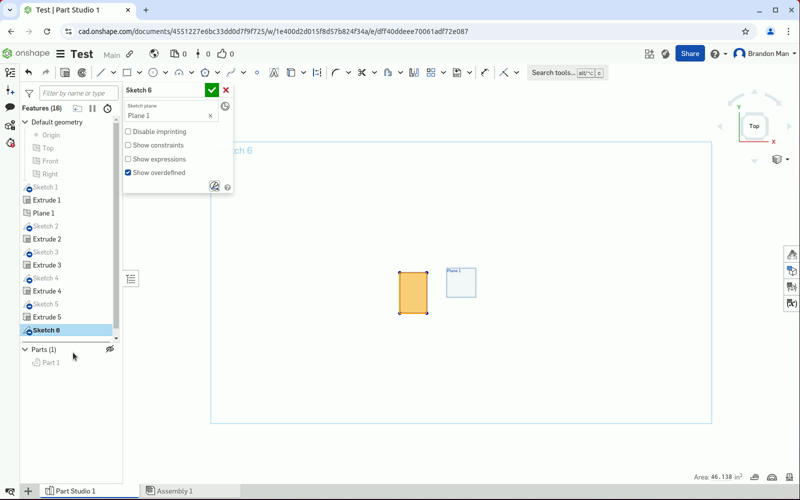
key(shift+e)
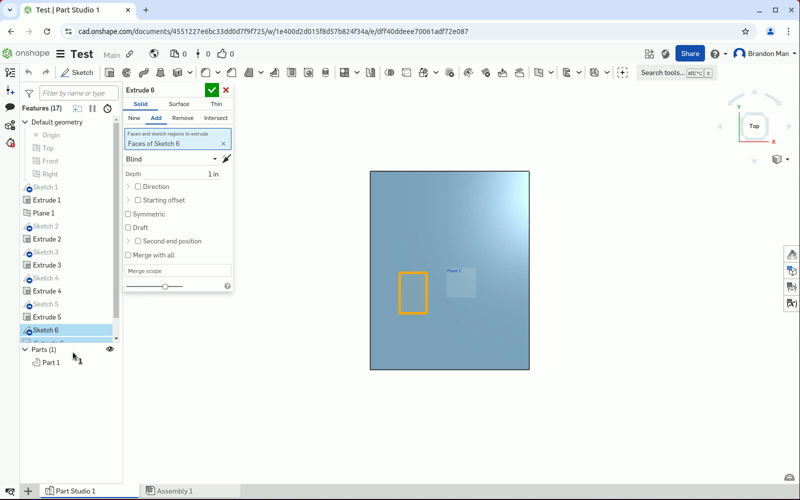
mouse_move(143, 106)
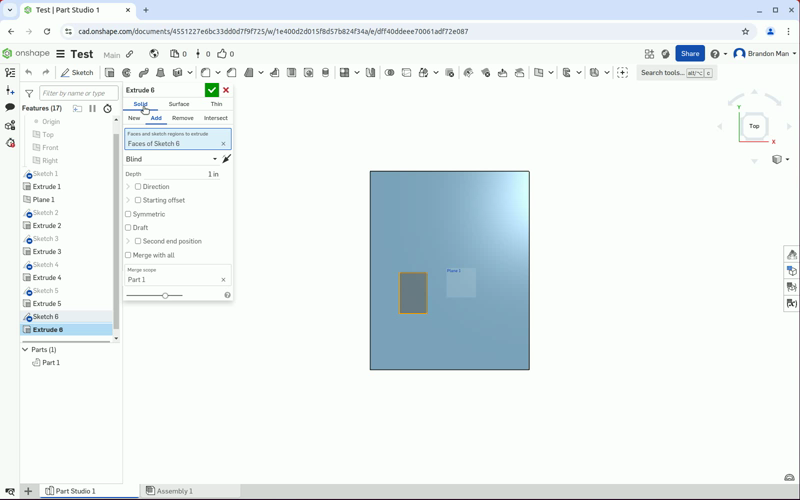
click(143, 106)
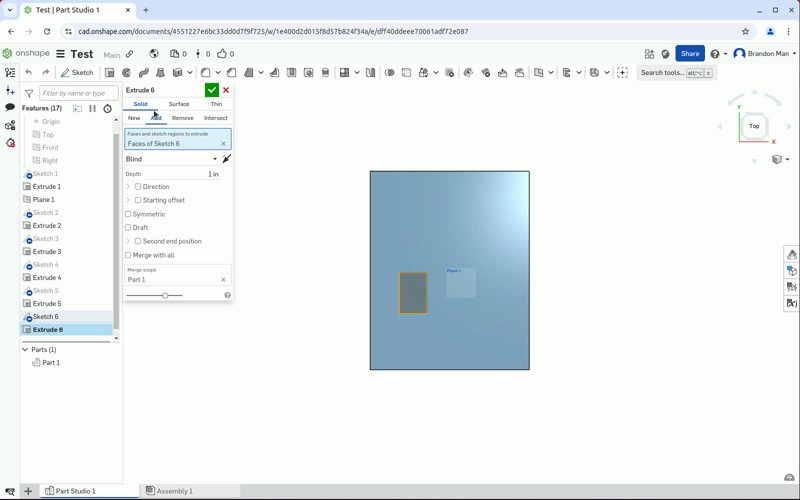
mouse_move(186, 120)
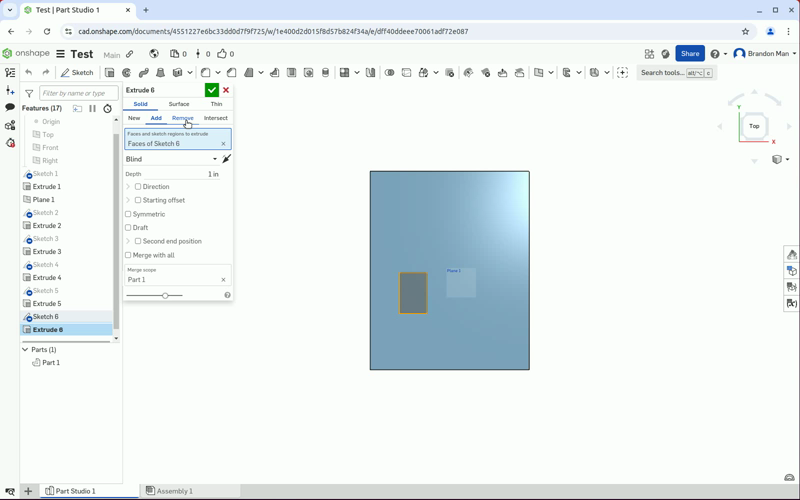
click(186, 120)
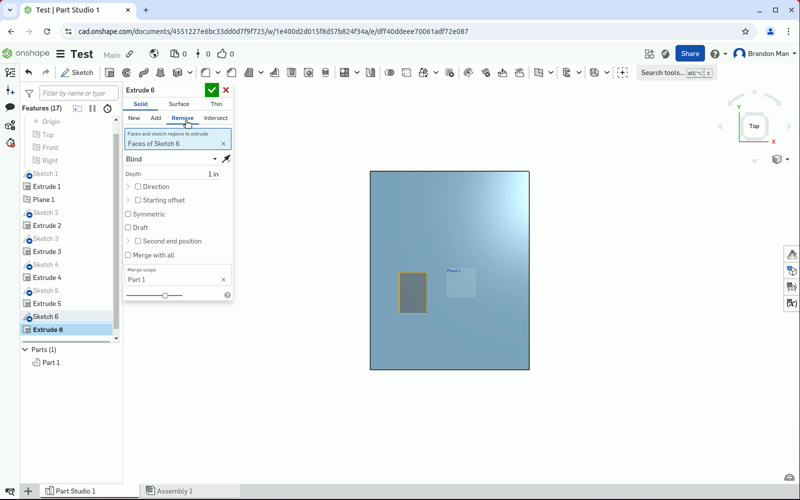
key(tab, 4)
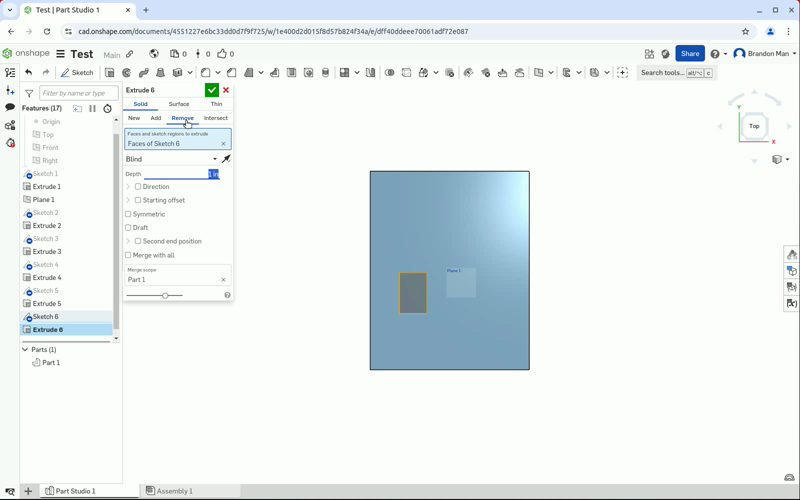
text(5.536)
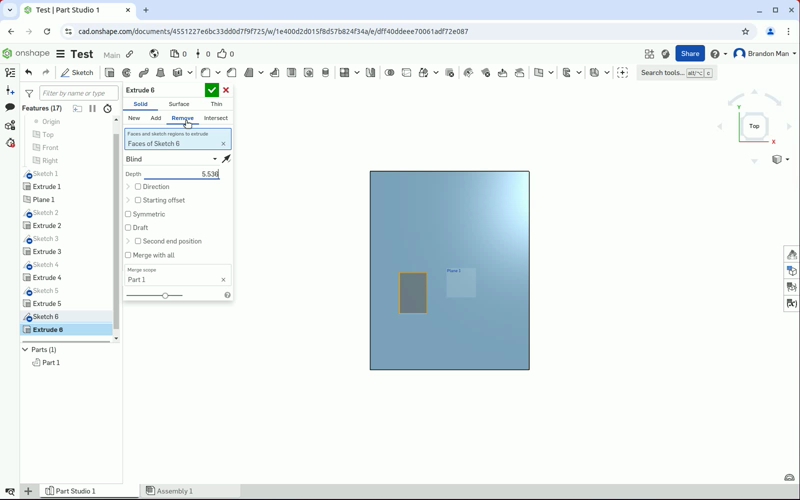
key(tab, 6)
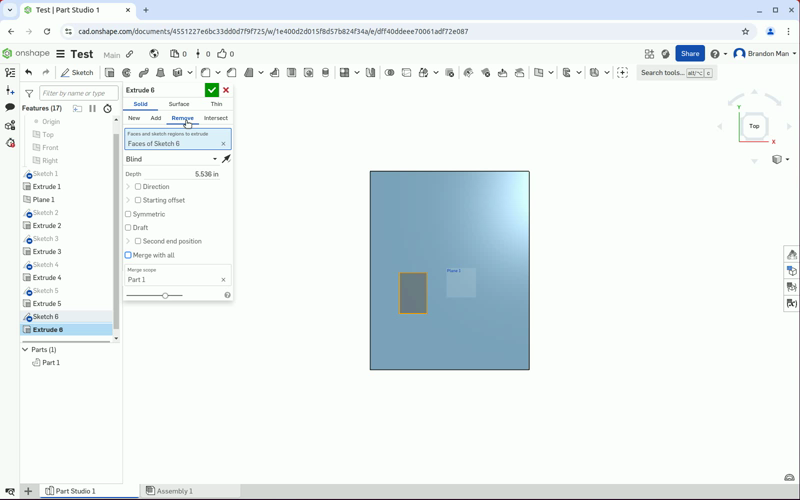
key(space)
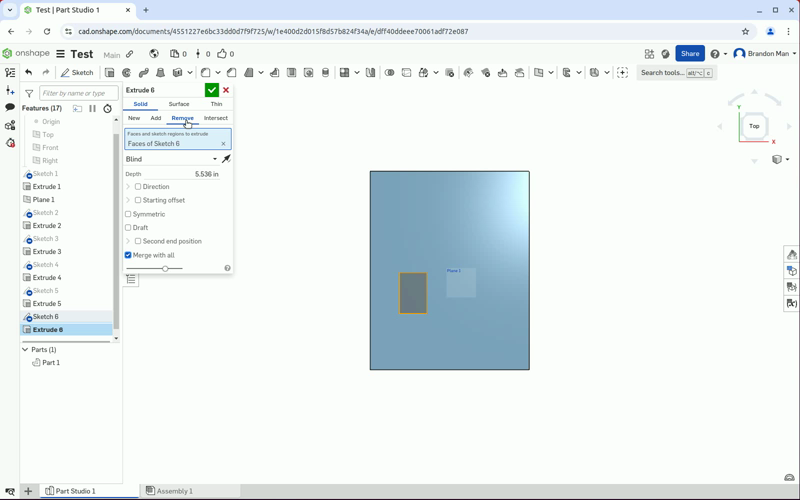
key(enter)
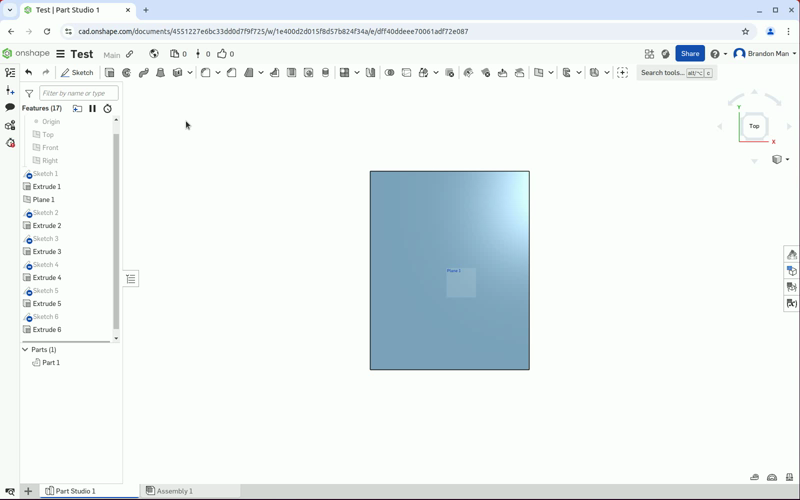
key(shift+h)
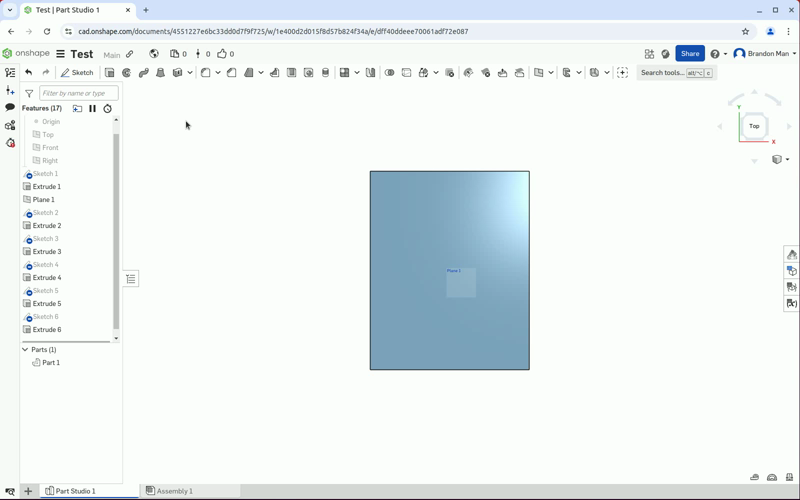
key(shift+h)
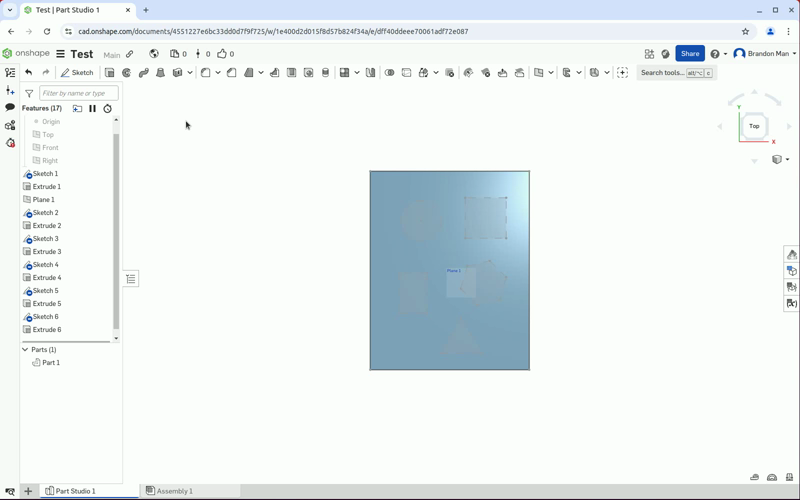
key(shift+7)
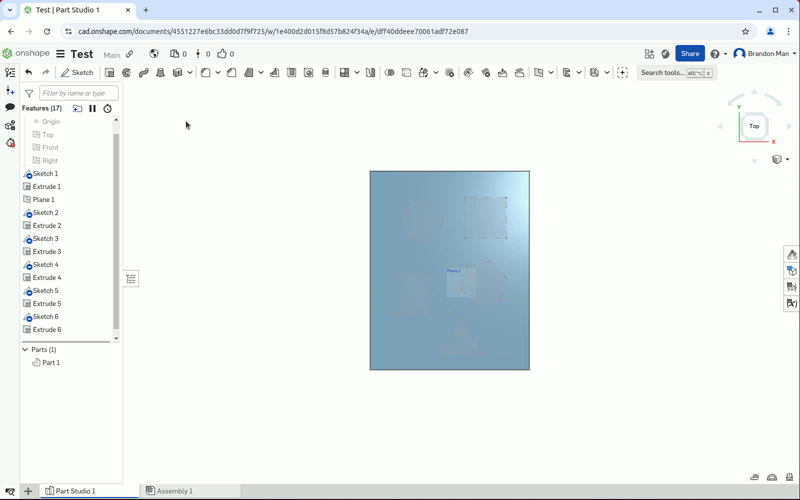
key(up, 3)
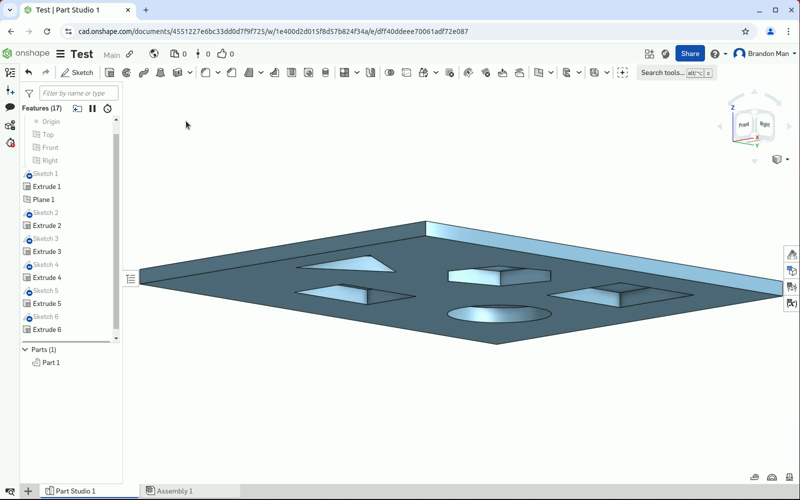
key(left, 3)
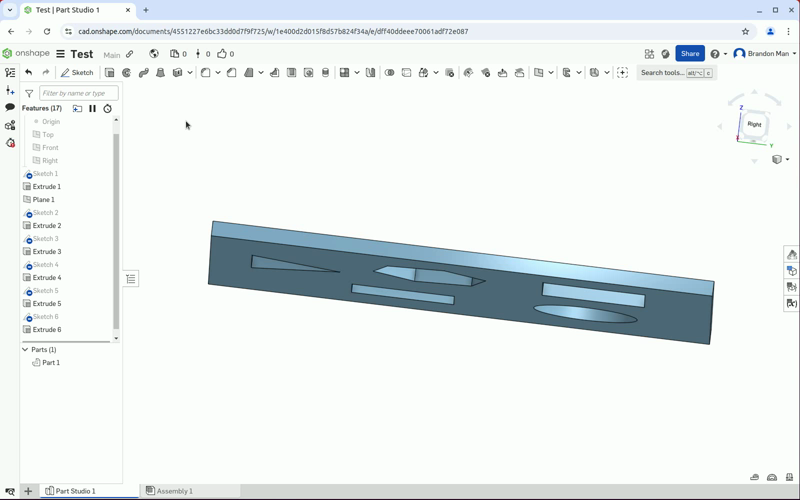
key(right, 3)
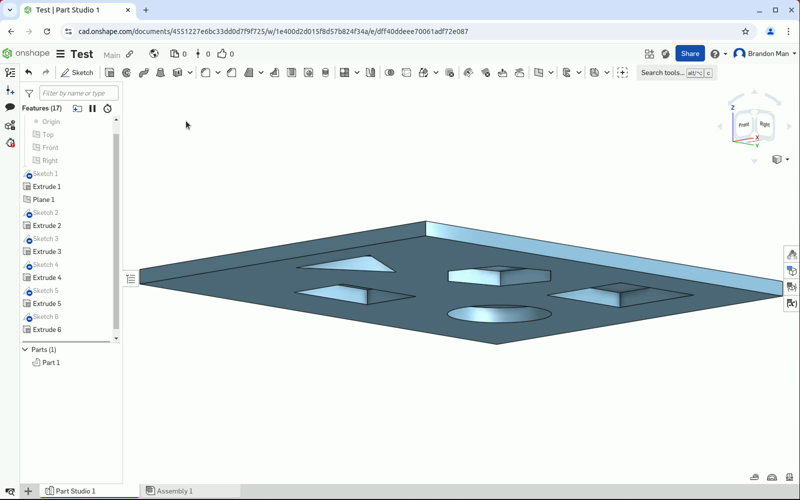
key(down, 3)
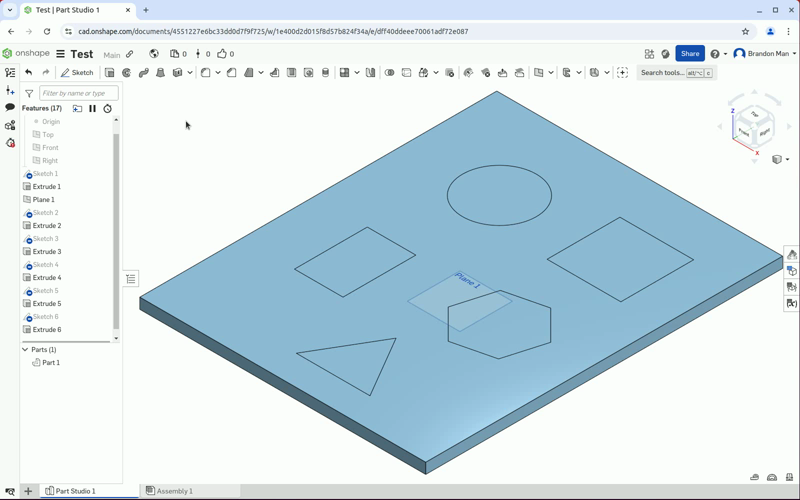
mouse_move(69, 176)
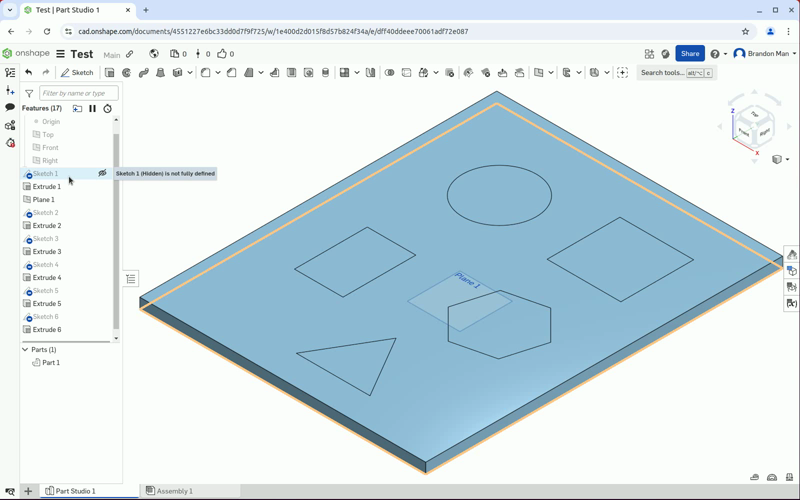
click(69, 176)